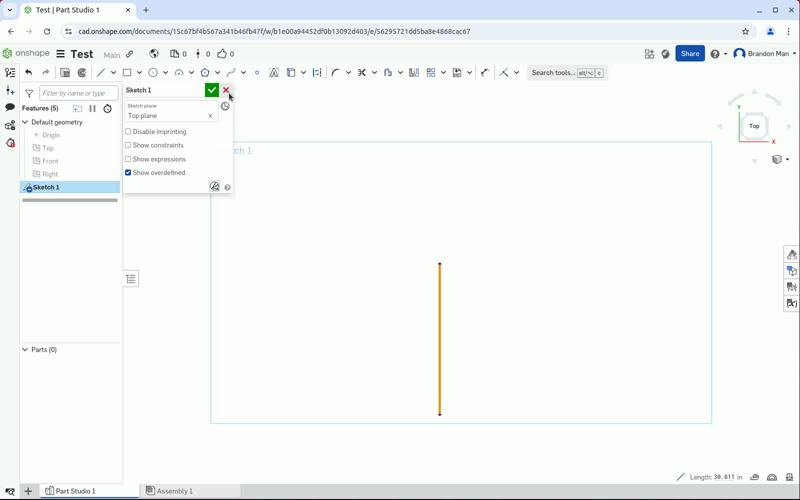
key(shift+h)
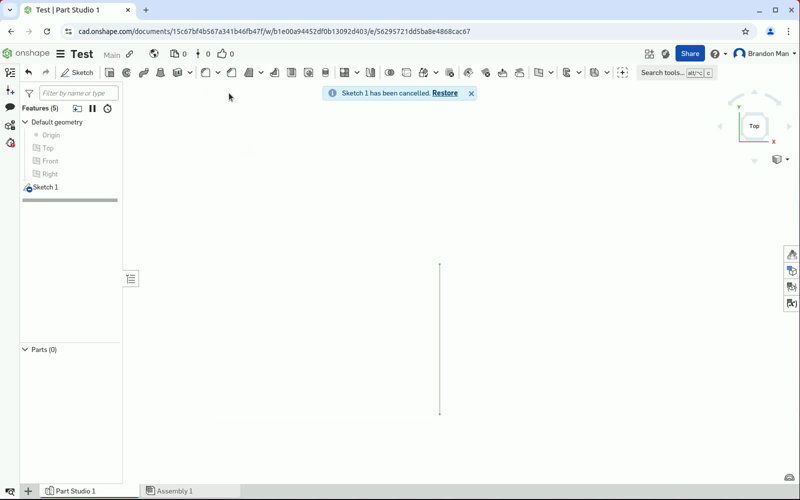
key(shift+s)
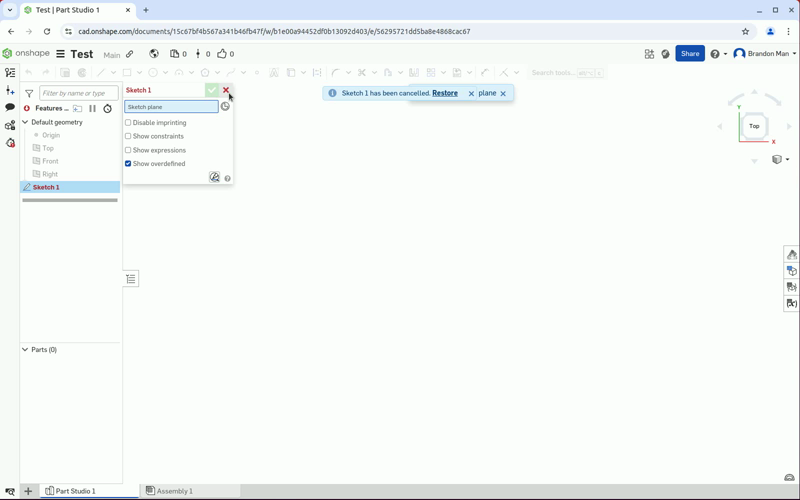
mouse_move(73, 150)
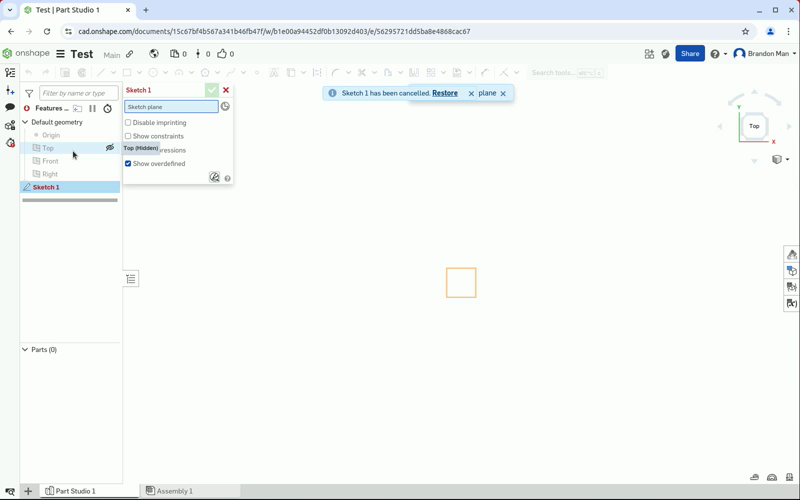
click(73, 150)
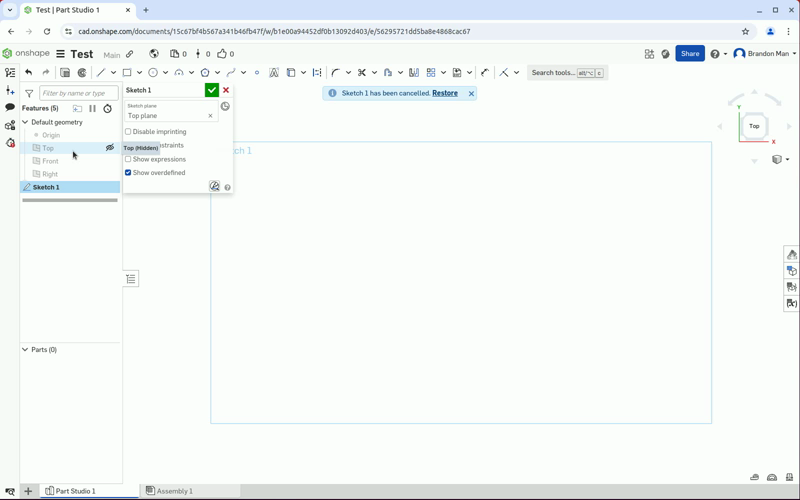
mouse_move(73, 352)
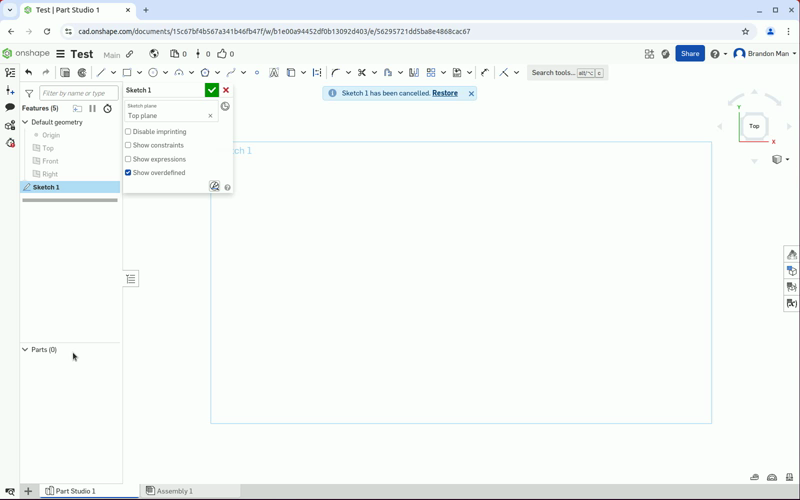
key(y)
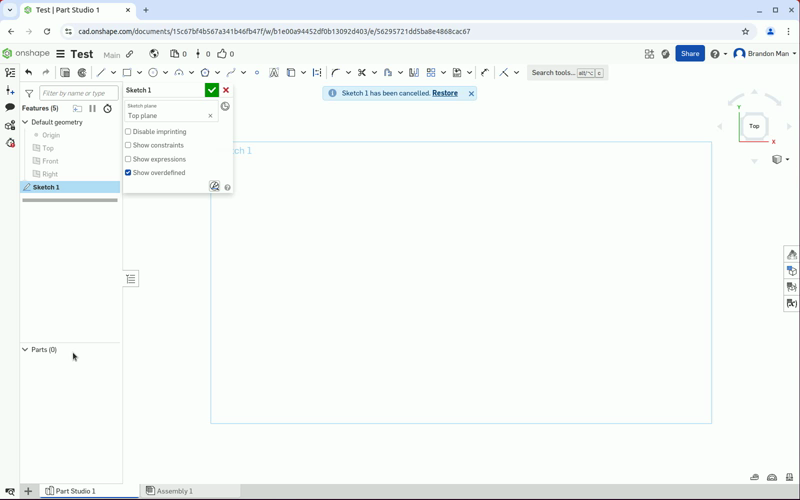
key(l)
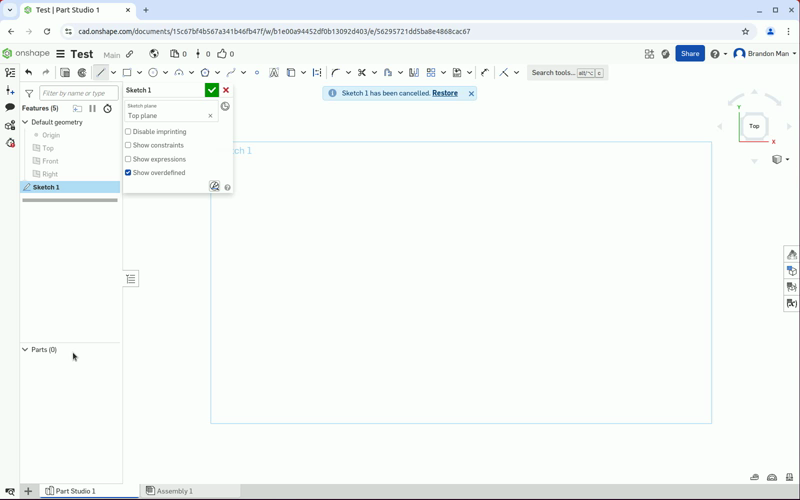
key_down(shift)
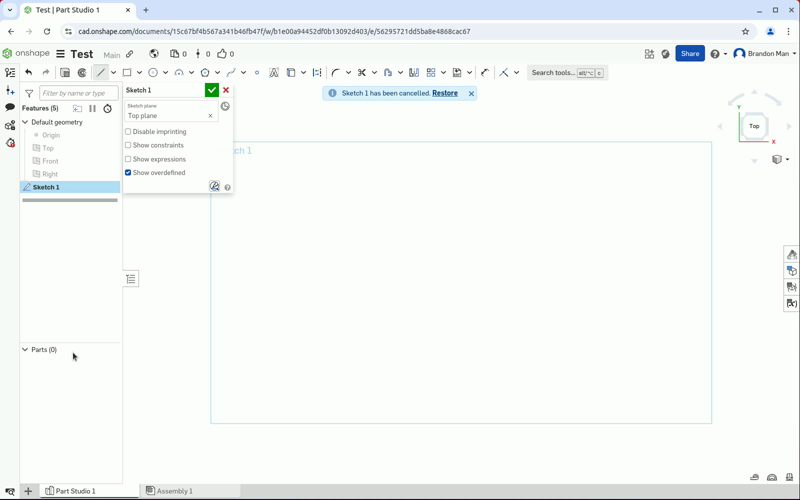
mouse_move(348, 282)
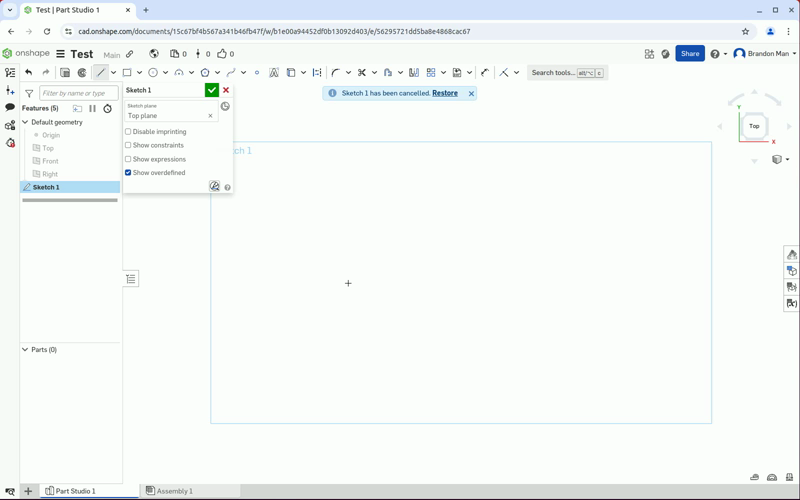
click(348, 282)
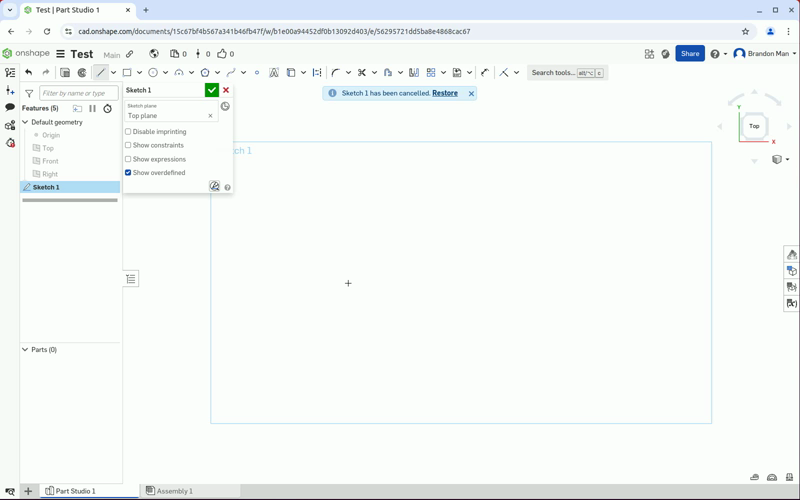
key_up(shift)
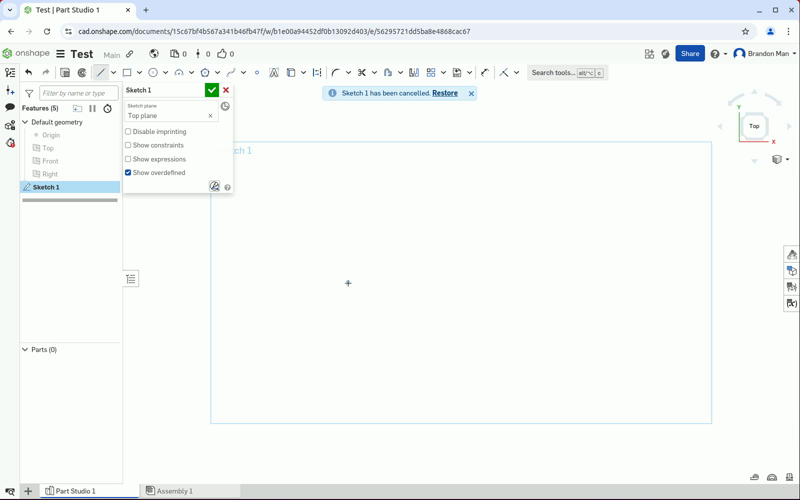
key_down(shift)
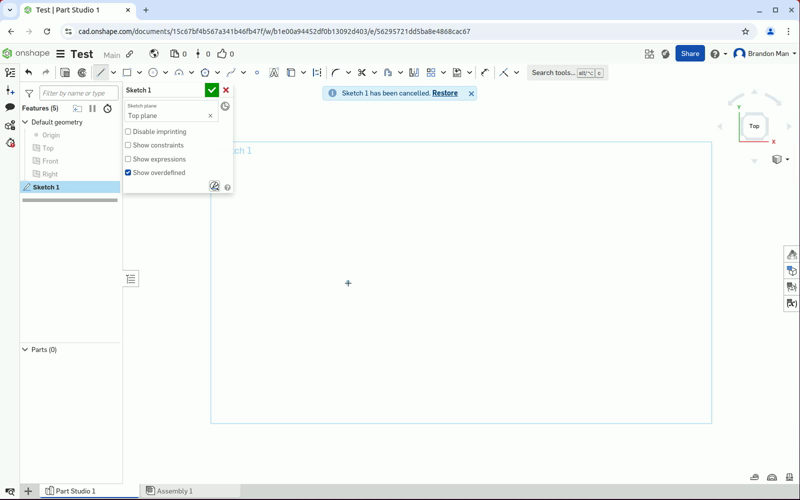
mouse_move(378, 282)
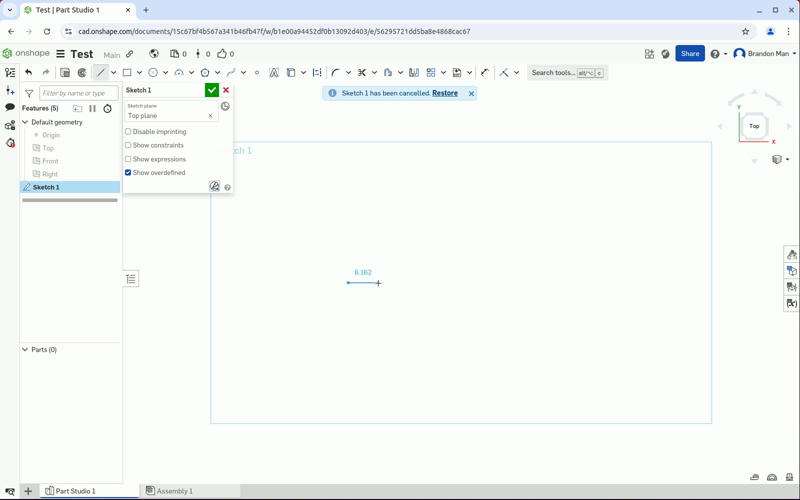
mouse_move(362, 301)
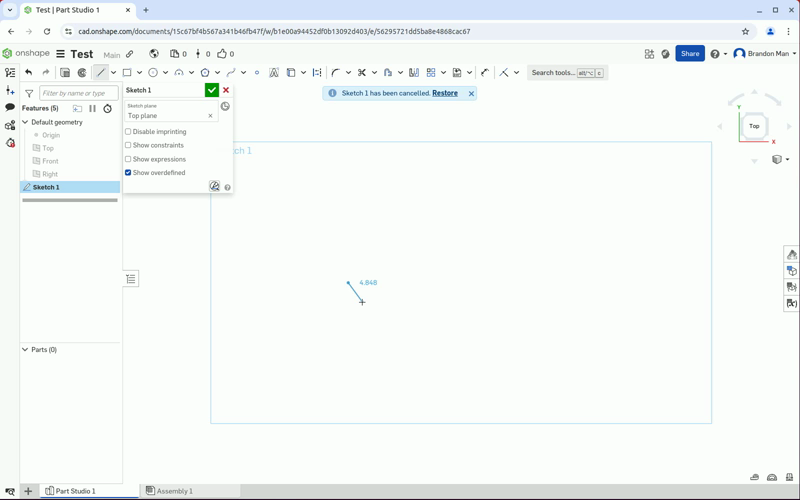
click(362, 301)
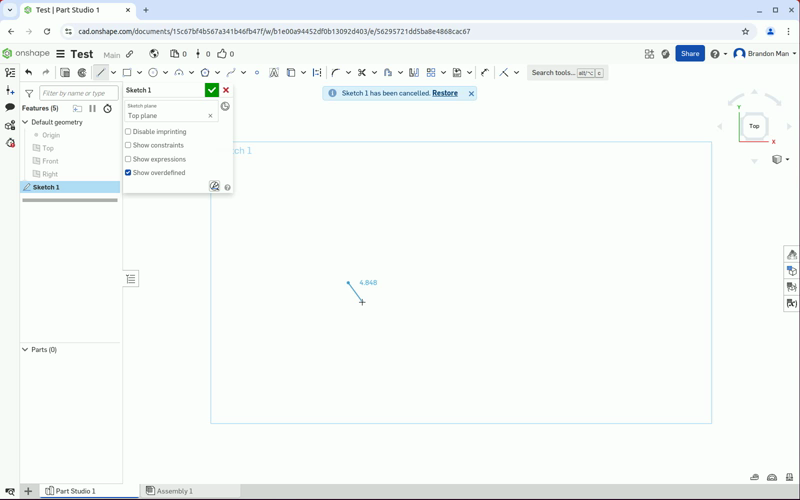
key_up(shift)
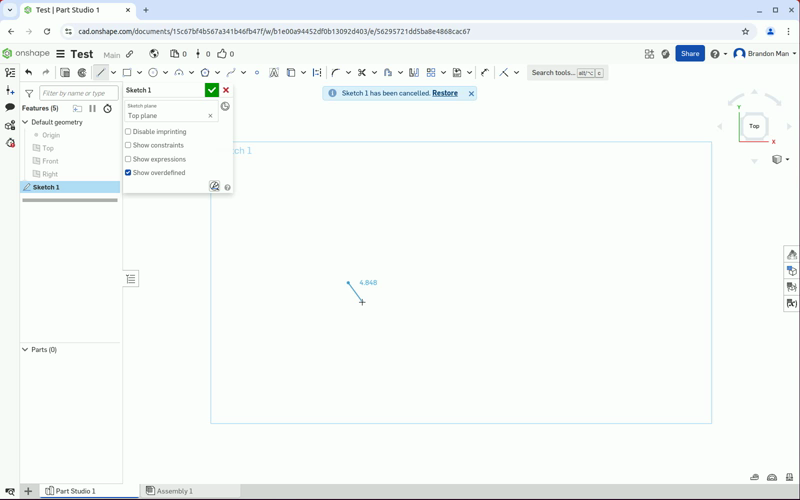
key_down(shift)
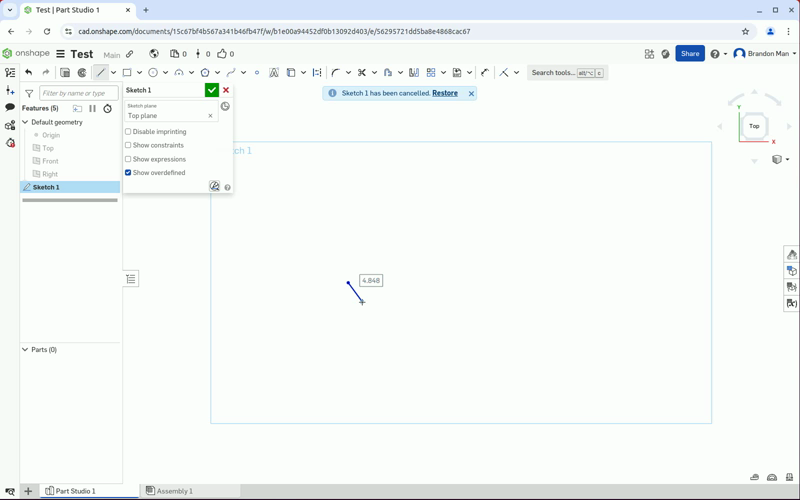
mouse_move(558, 301)
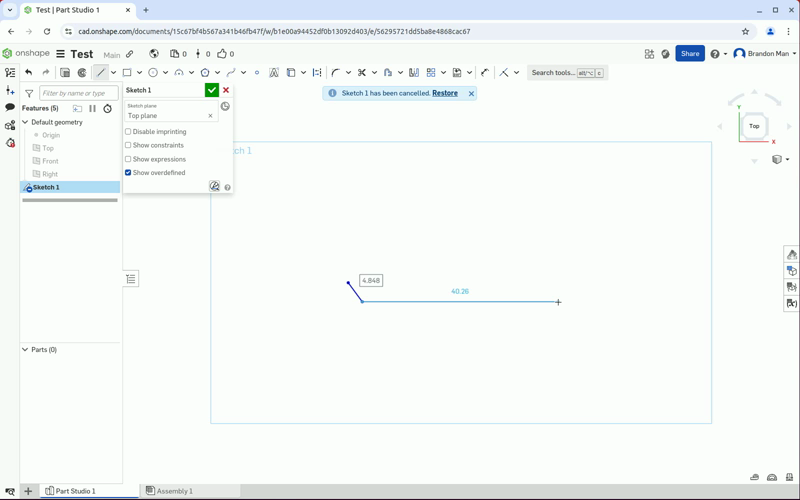
click(558, 301)
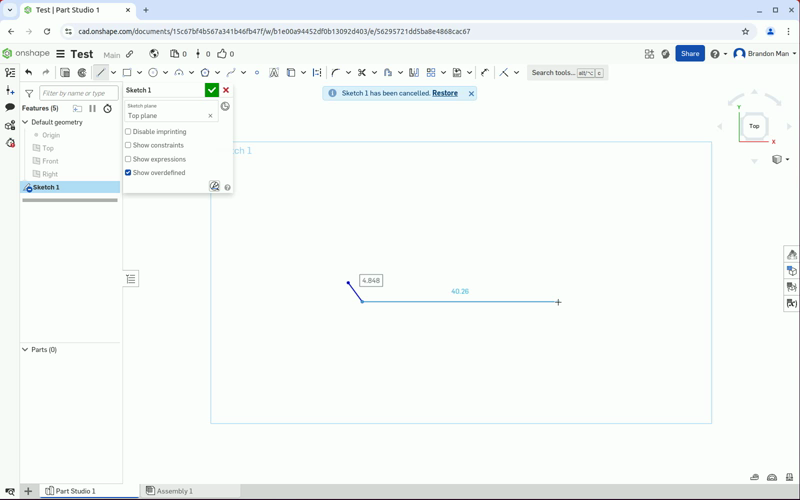
key_up(shift)
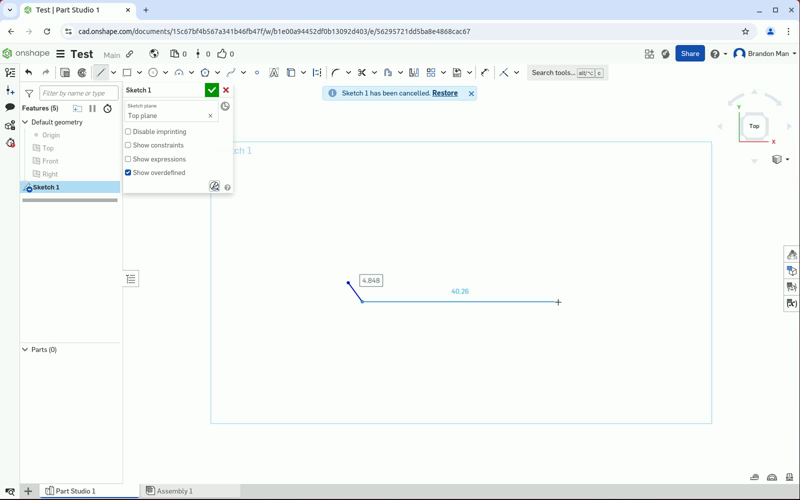
key_down(shift)
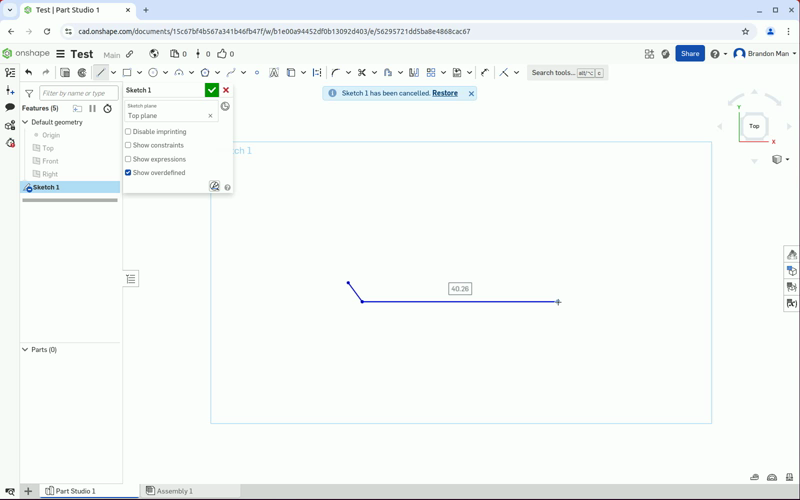
mouse_move(588, 301)
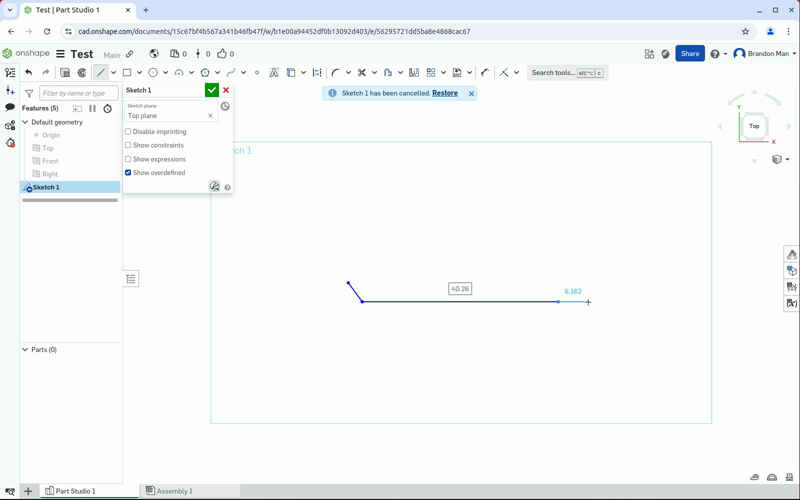
mouse_move(572, 282)
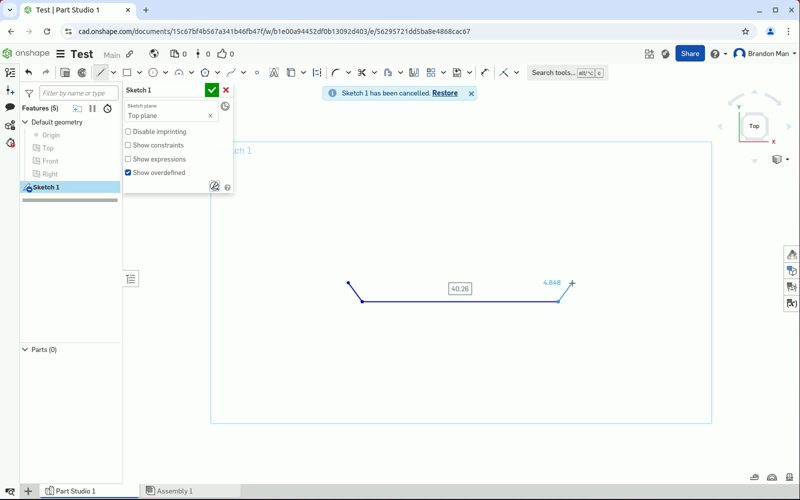
click(572, 282)
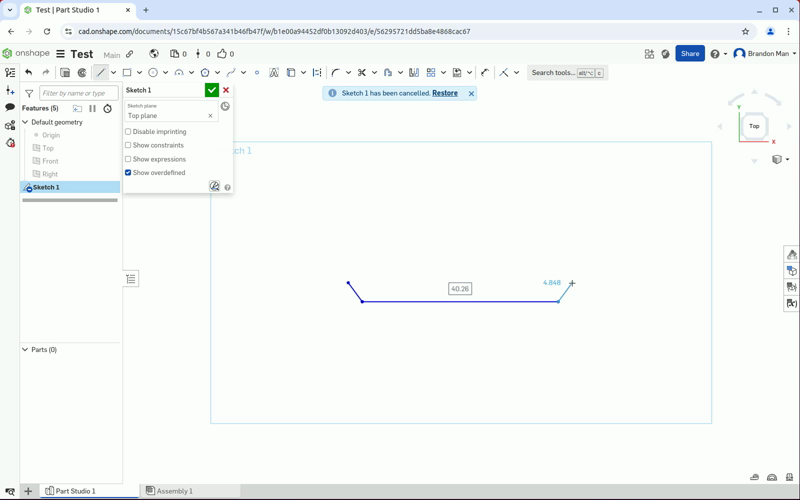
key_up(shift)
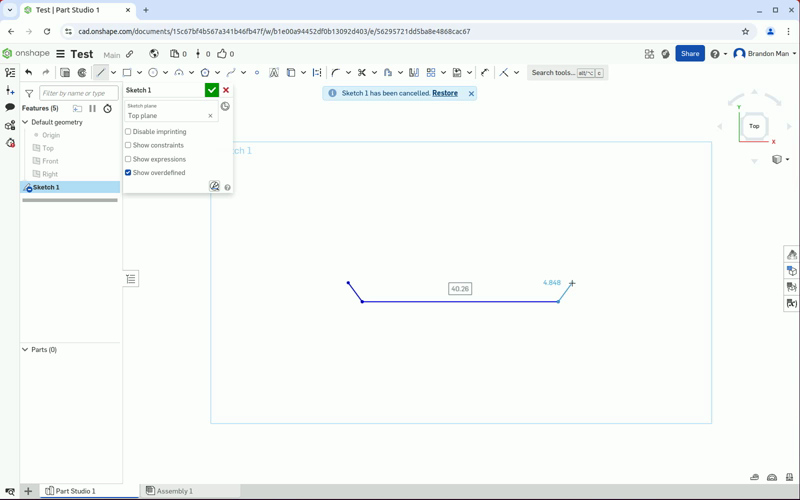
key_down(shift)
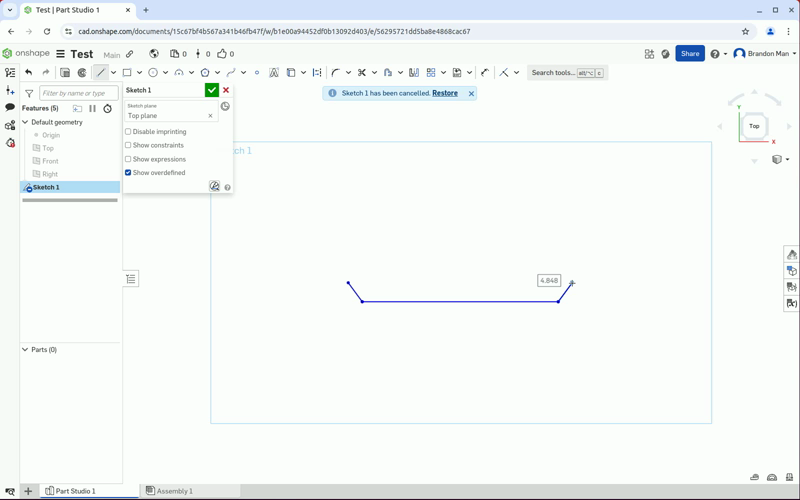
mouse_move(589, 282)
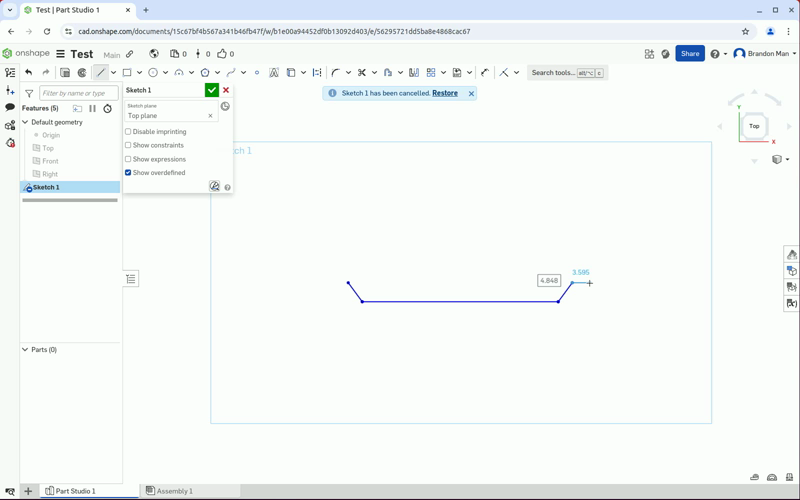
mouse_move(558, 264)
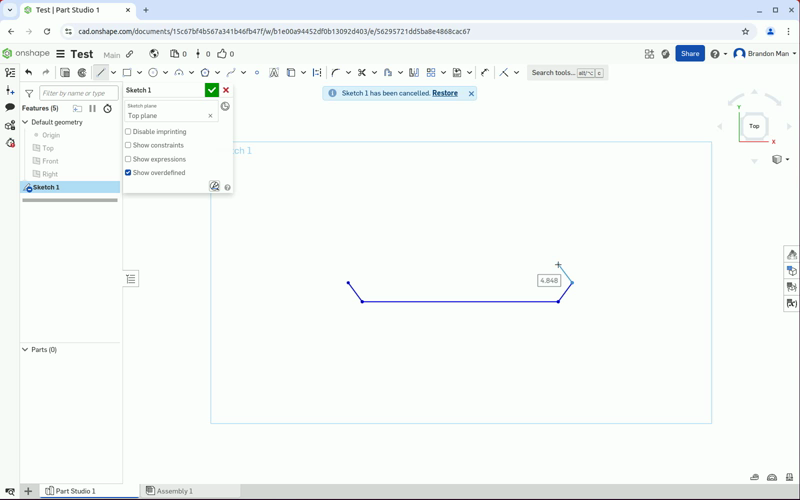
click(558, 264)
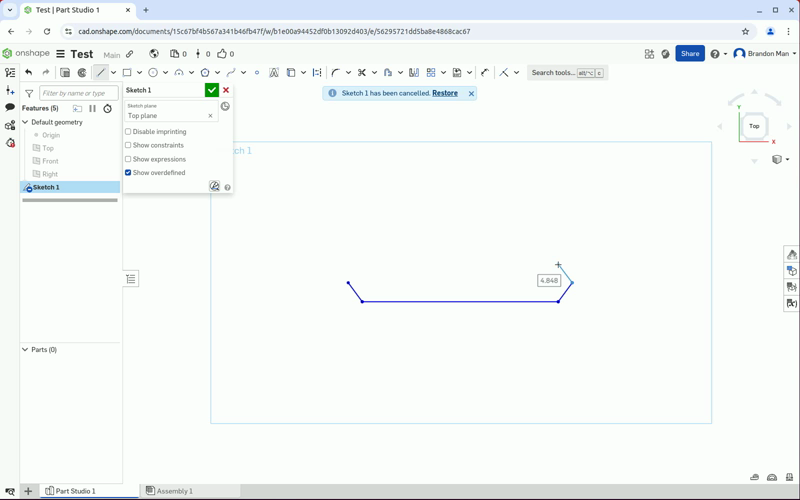
key_up(shift)
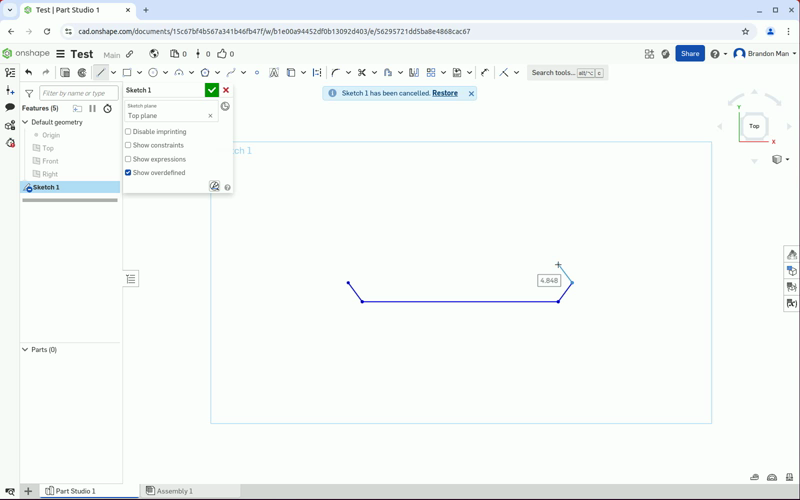
key_down(shift)
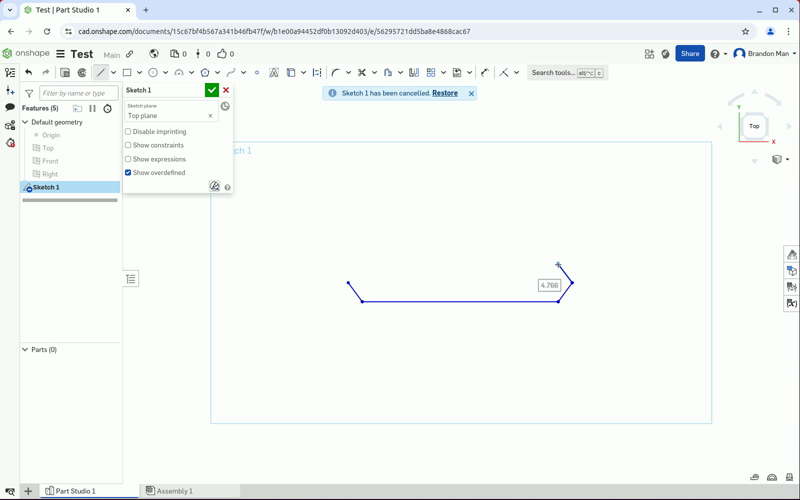
mouse_move(362, 264)
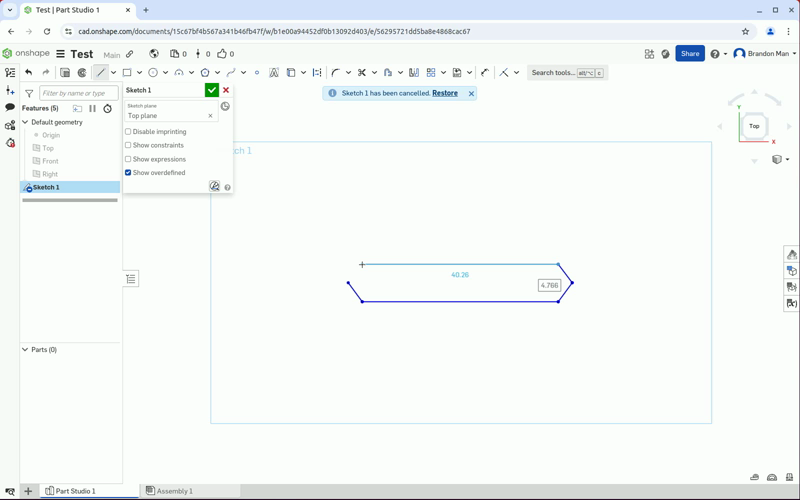
click(362, 264)
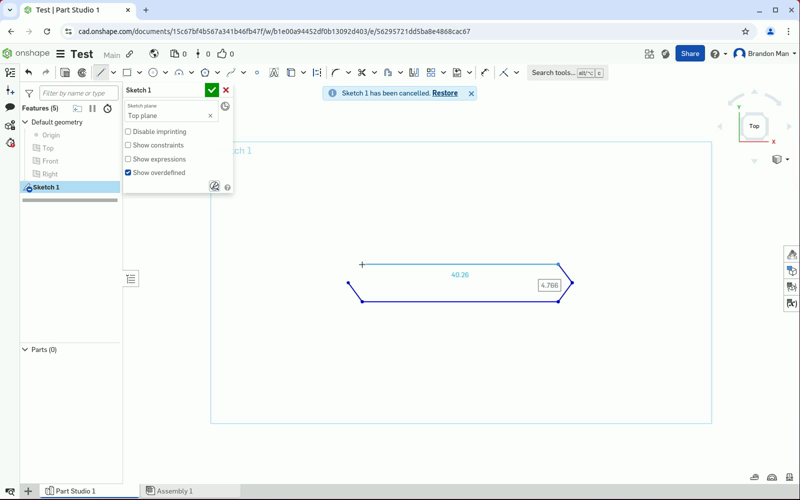
key_up(shift)
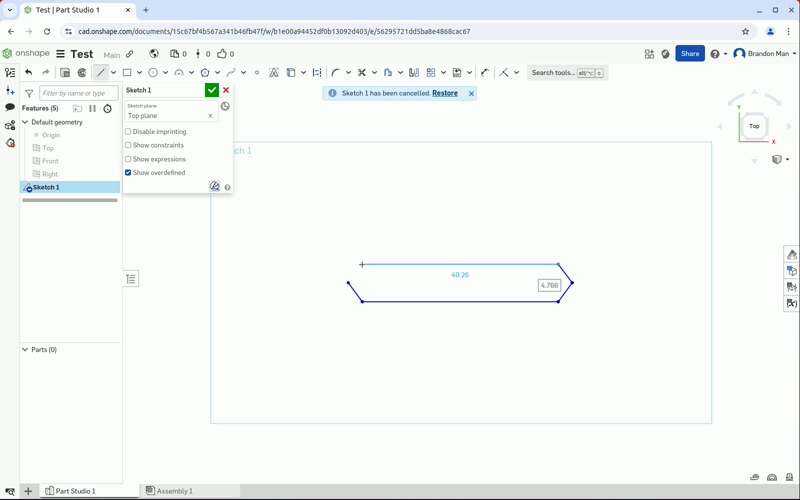
mouse_move(392, 264)
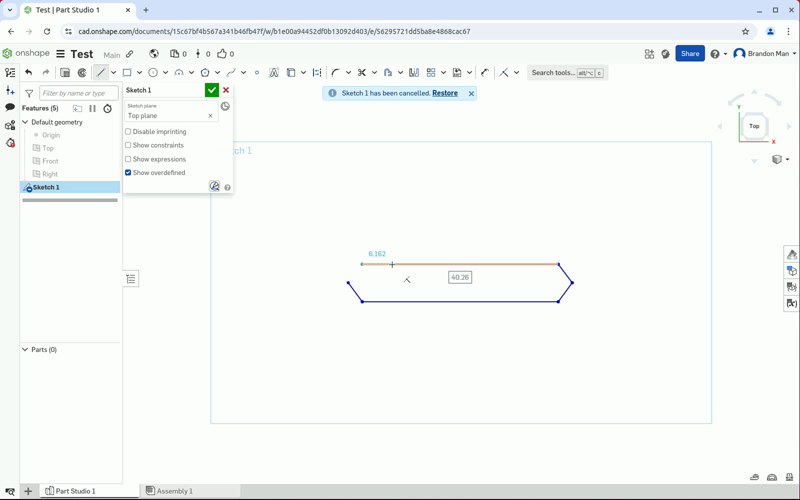
key_down(shift)
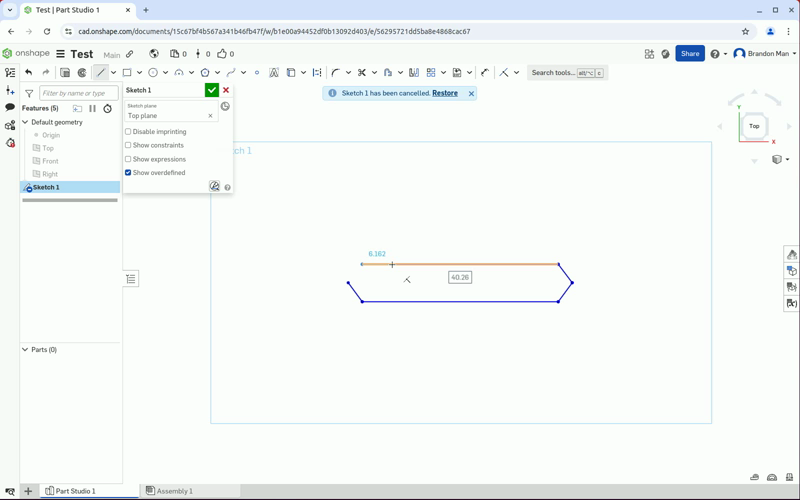
mouse_move(348, 282)
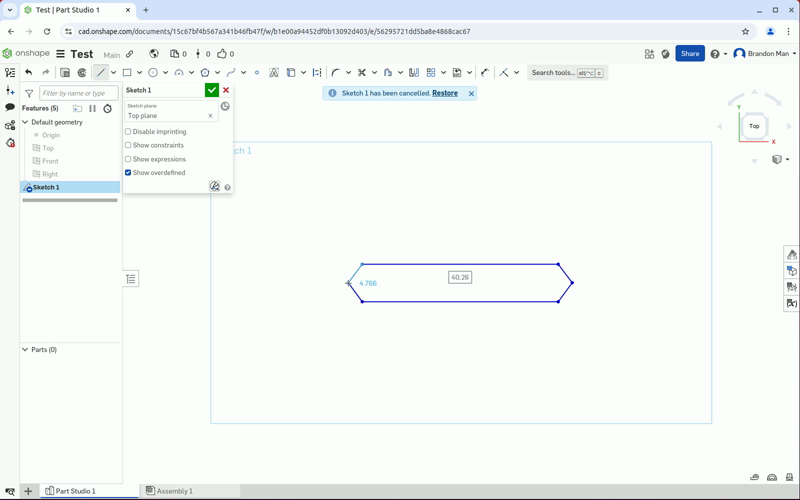
key_up(shift)
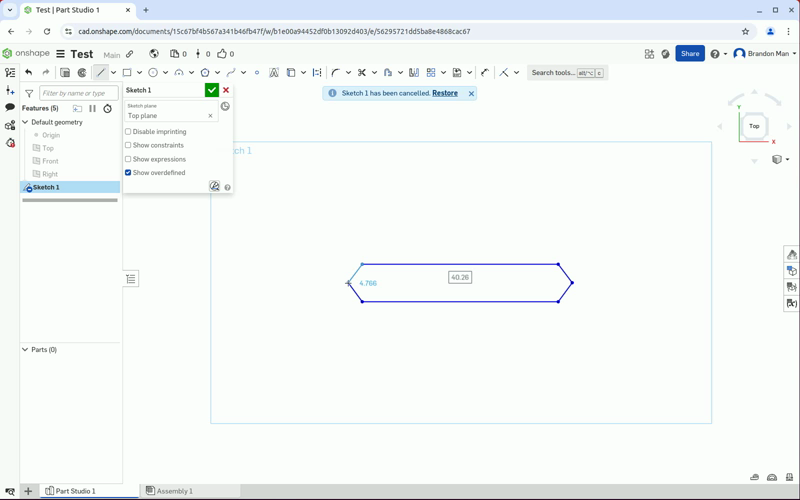
click(348, 282)
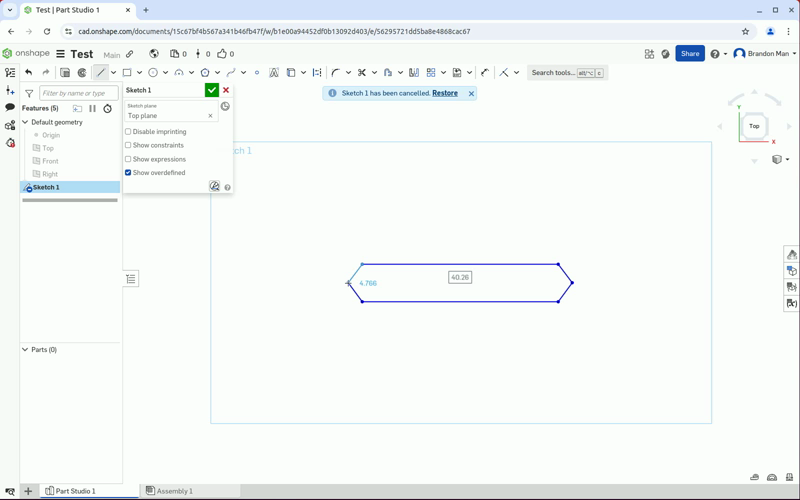
key(esc)
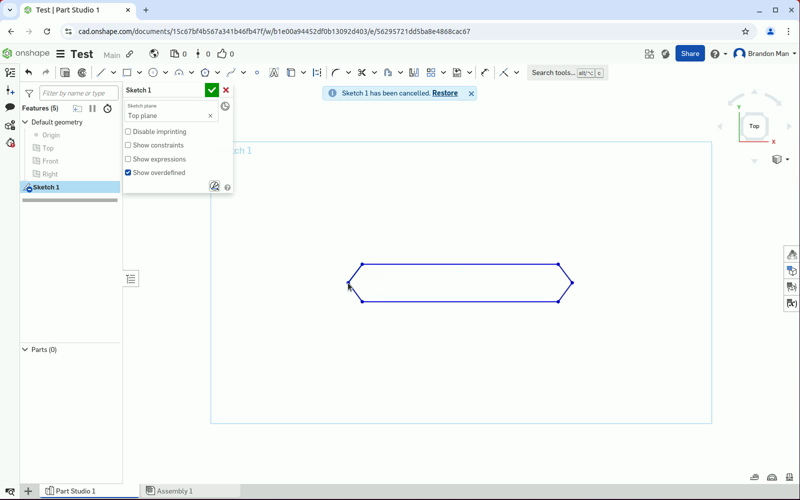
key(l)
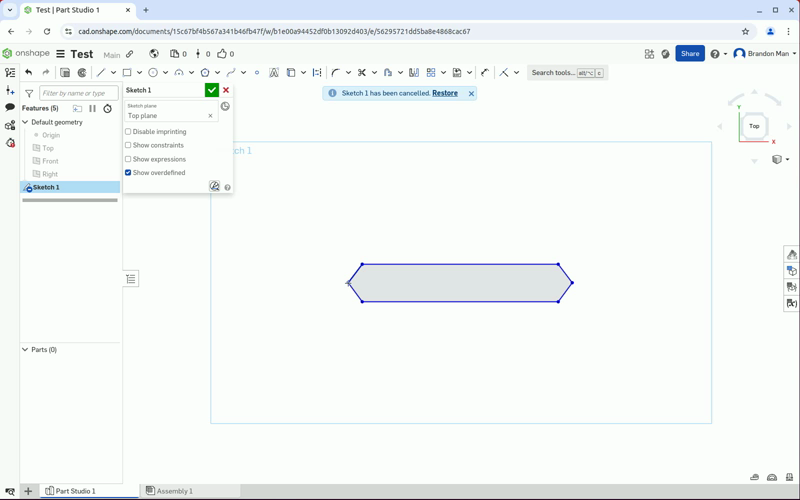
key_down(shift)
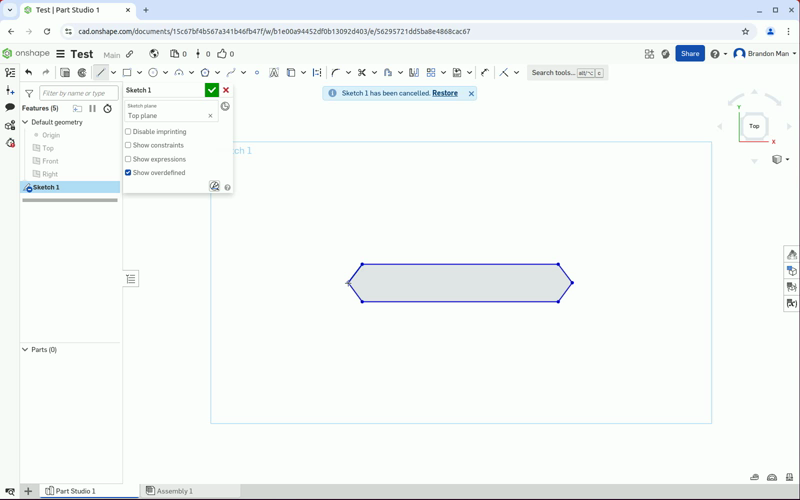
mouse_move(371, 297)
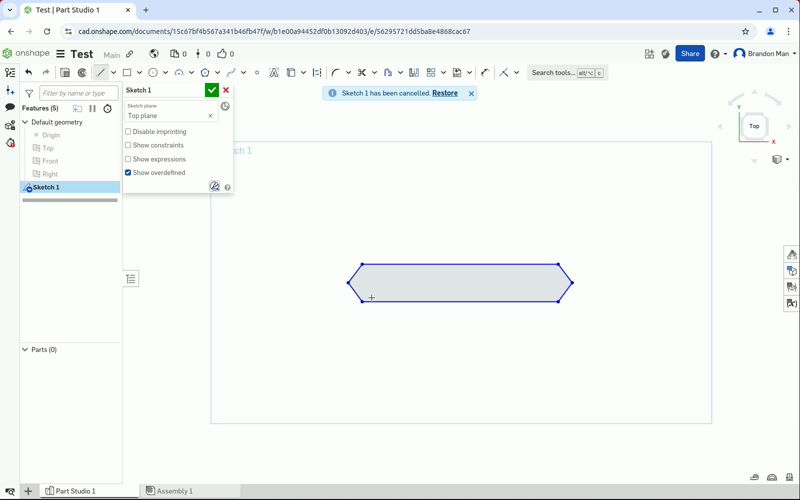
click(371, 297)
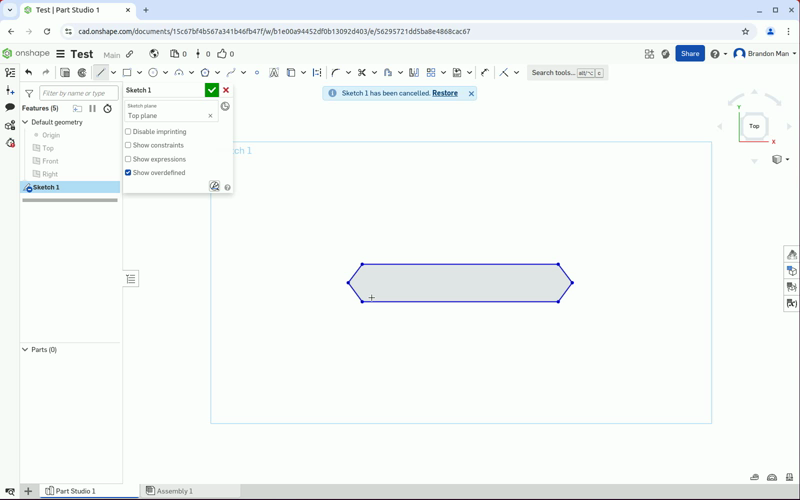
key_up(shift)
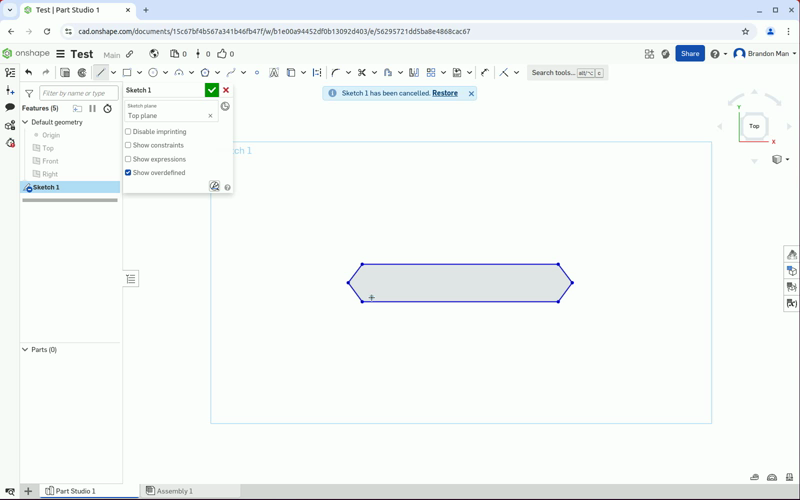
key_down(shift)
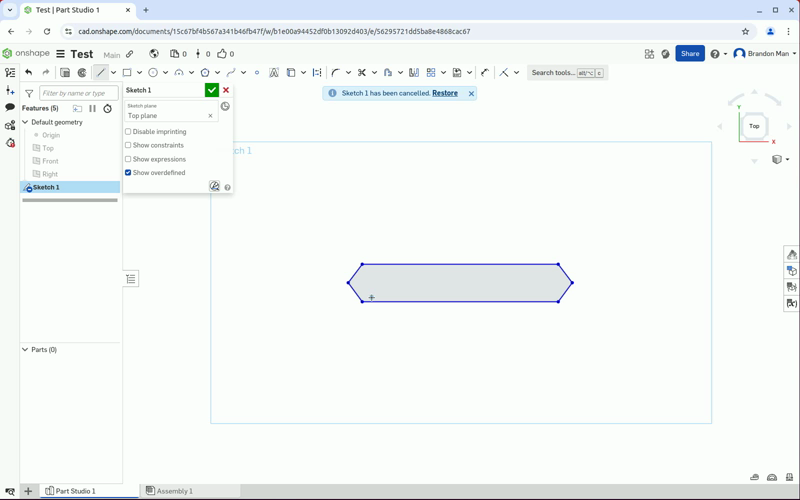
mouse_move(401, 297)
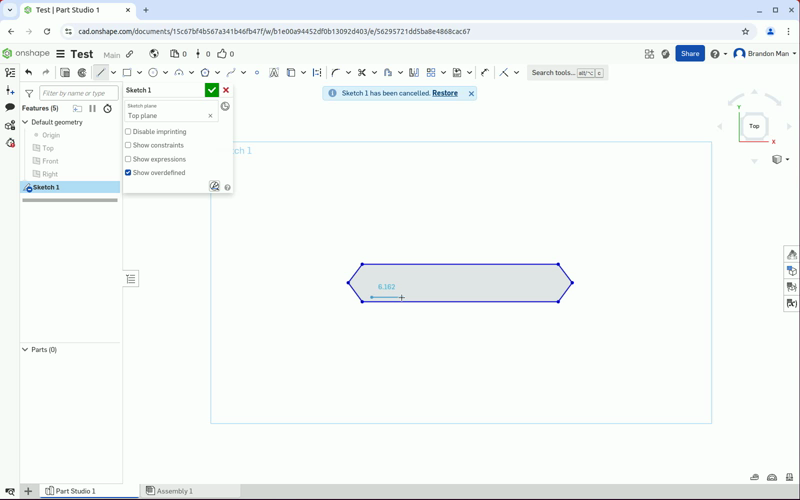
mouse_move(383, 297)
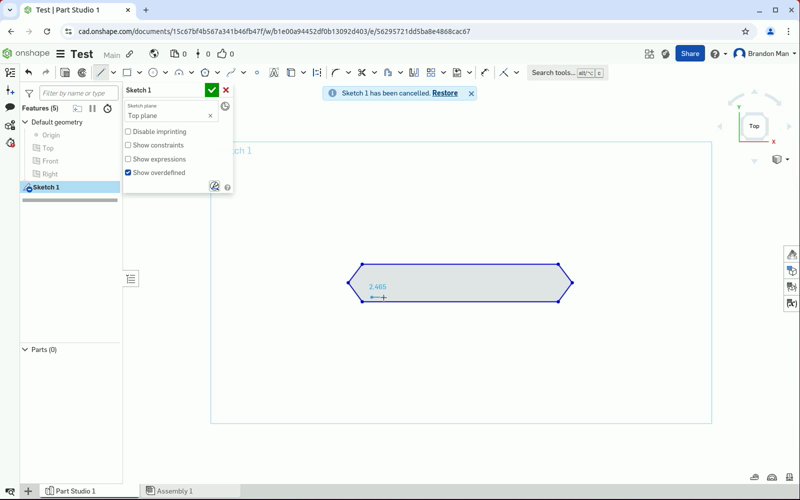
click(383, 297)
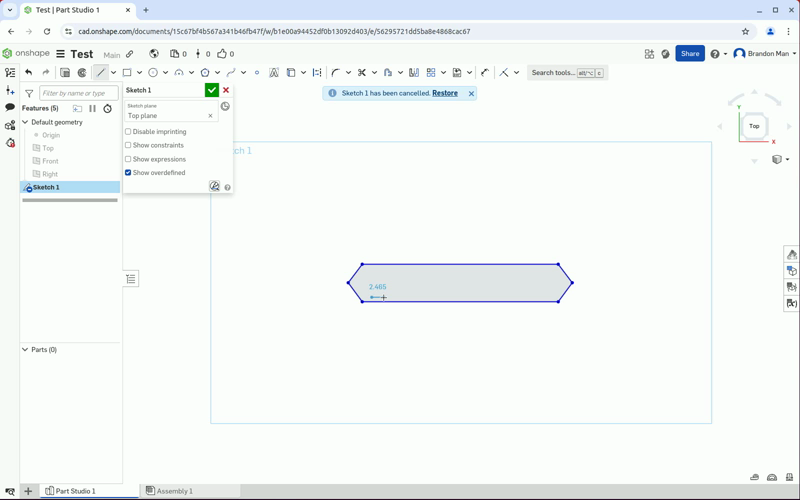
key_up(shift)
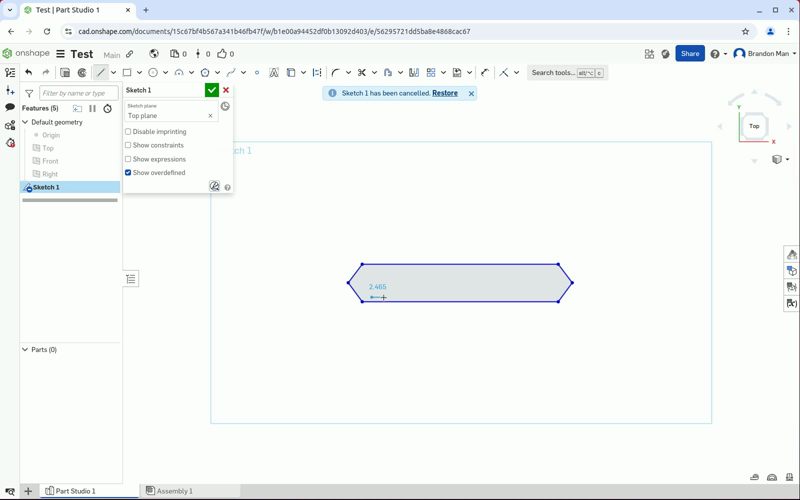
key_down(shift)
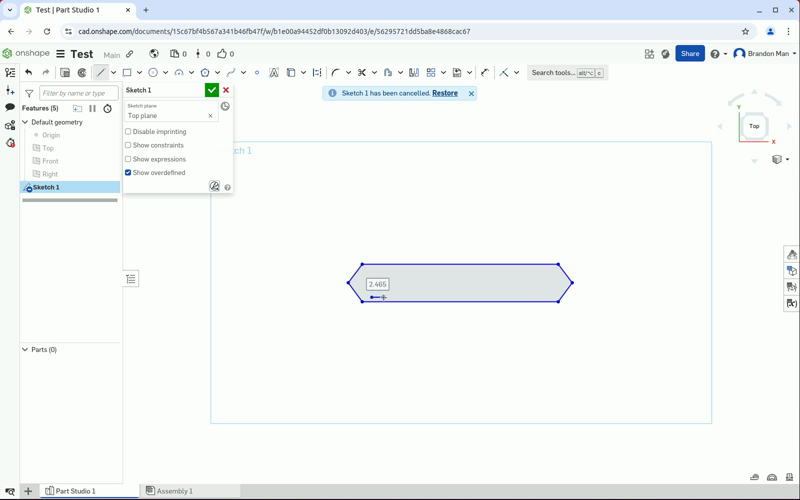
mouse_move(413, 297)
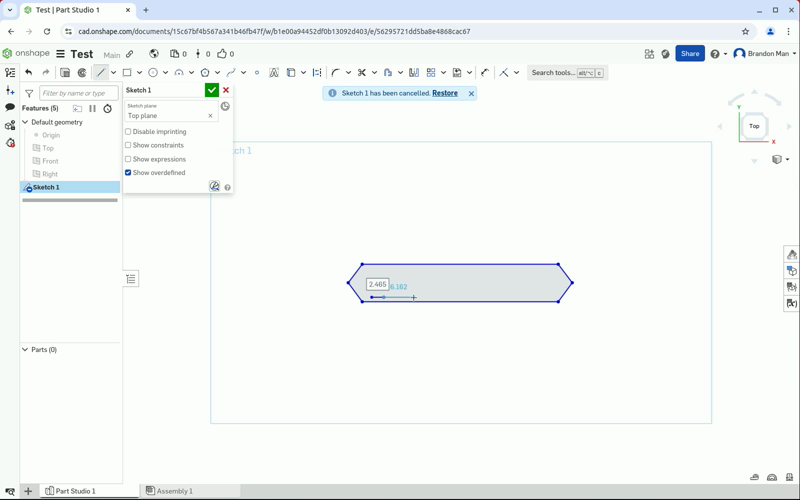
mouse_move(383, 268)
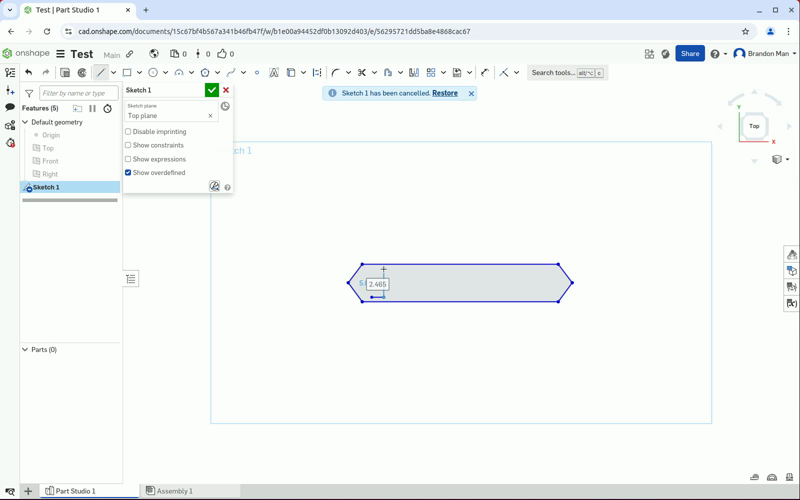
click(383, 268)
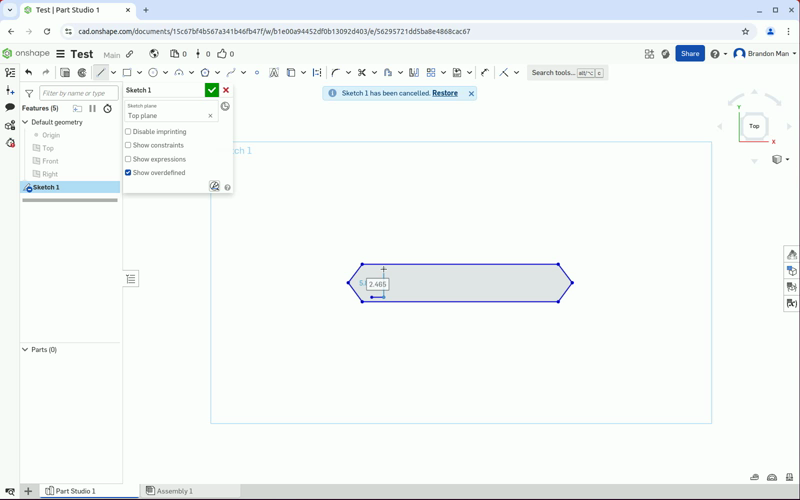
key_up(shift)
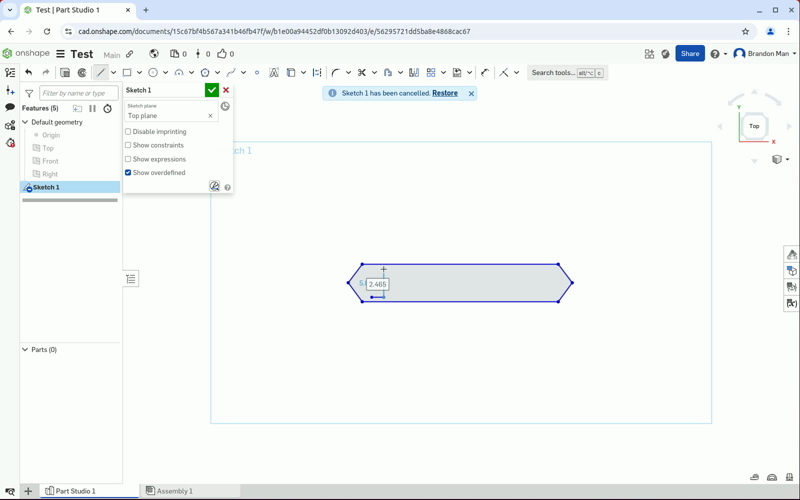
key_down(shift)
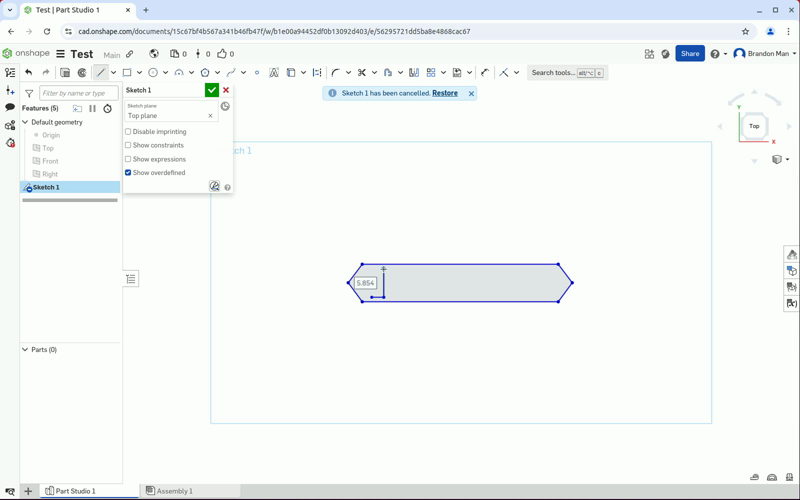
mouse_move(413, 268)
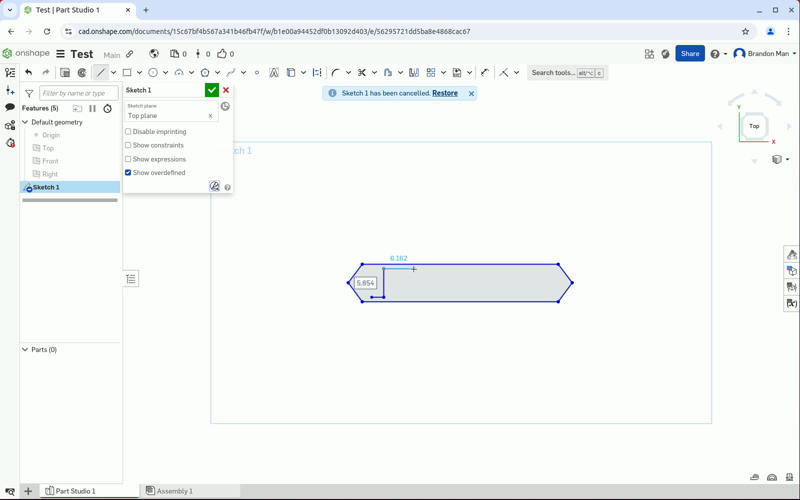
mouse_move(371, 268)
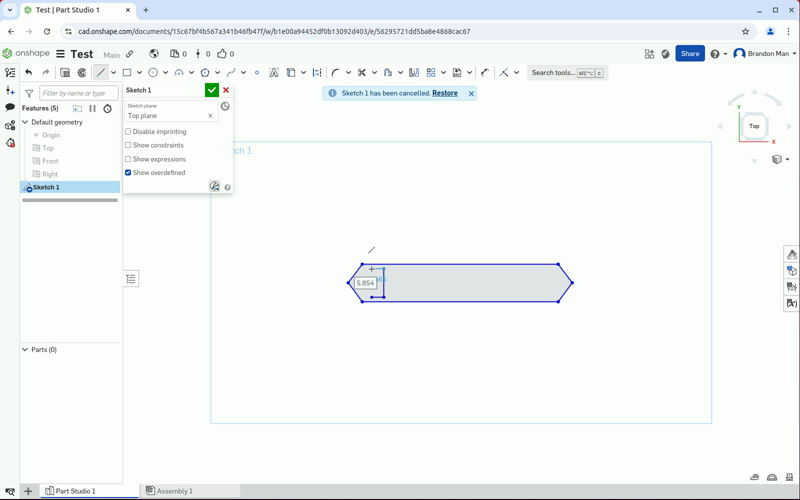
click(371, 268)
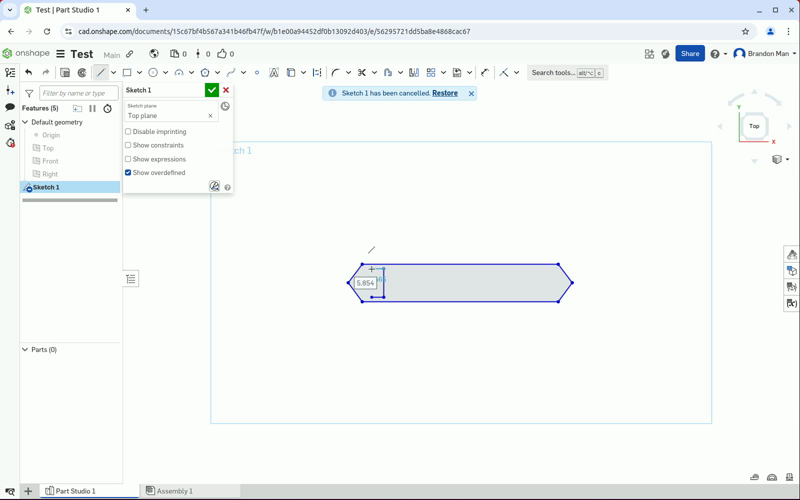
key_up(shift)
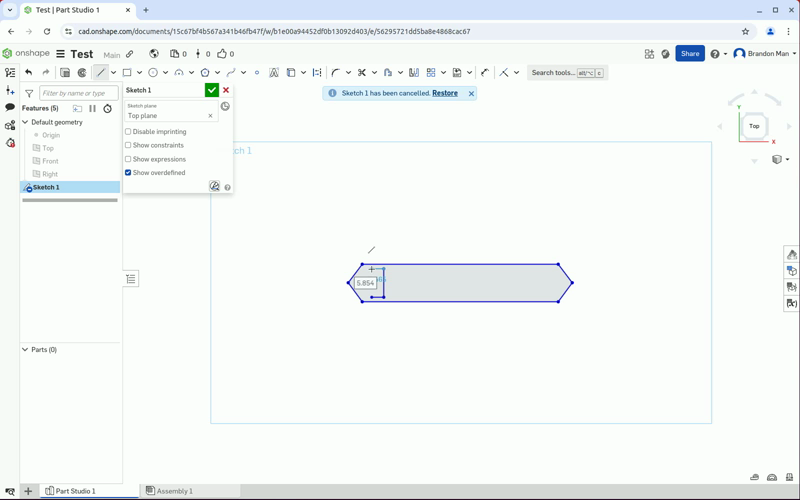
mouse_move(401, 268)
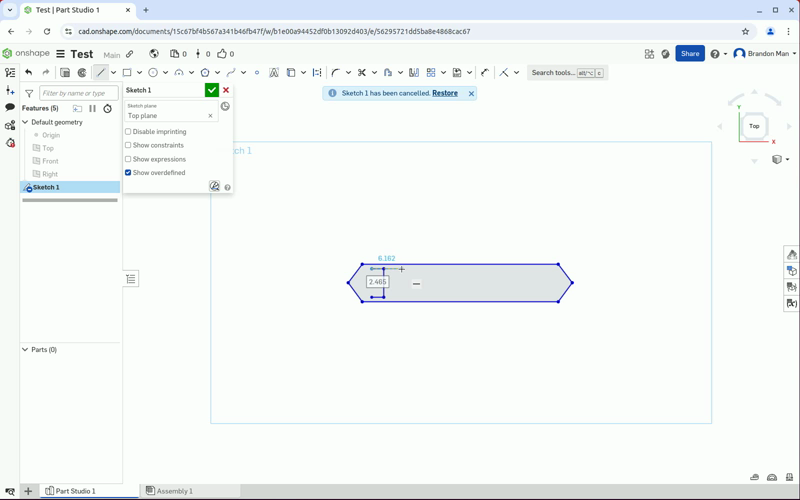
key_down(shift)
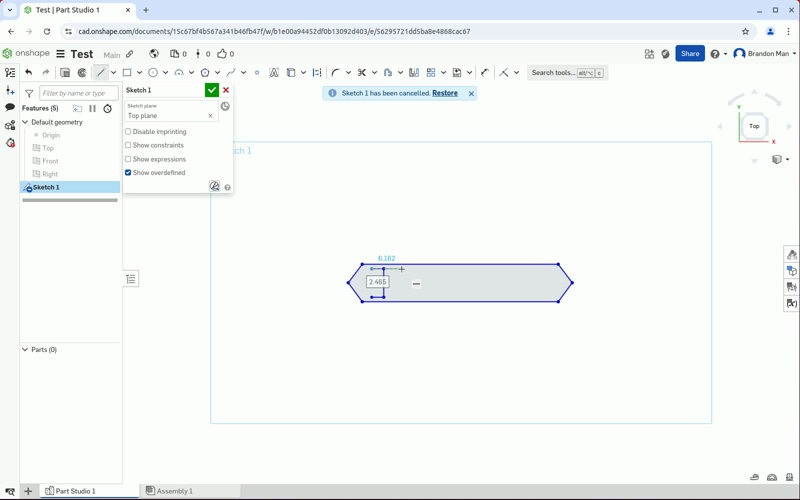
mouse_move(371, 297)
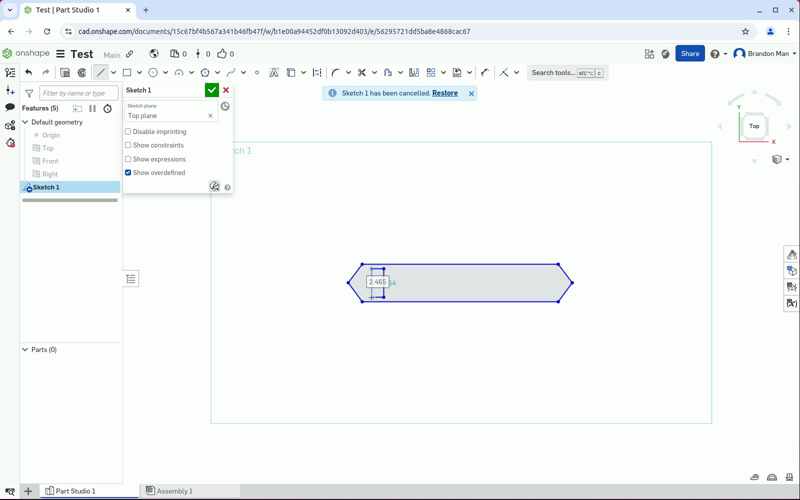
key_up(shift)
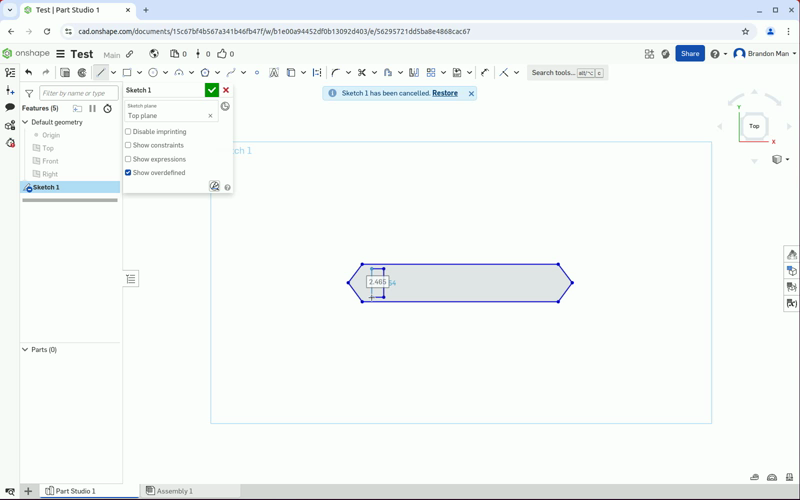
click(371, 297)
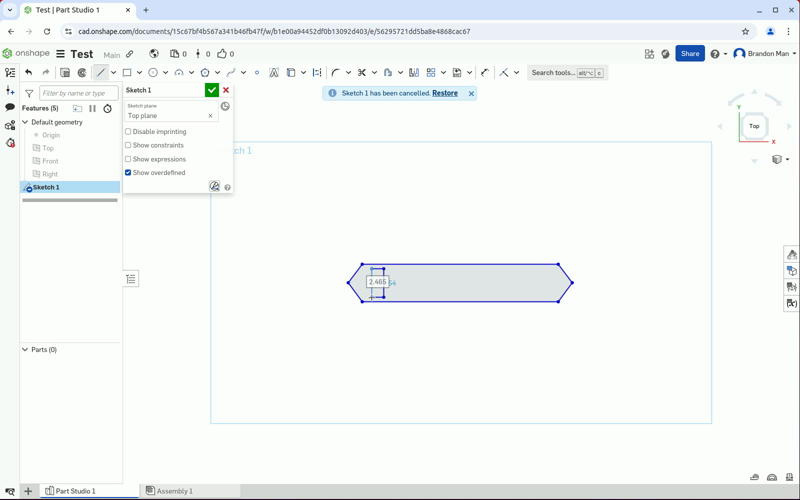
key(esc)
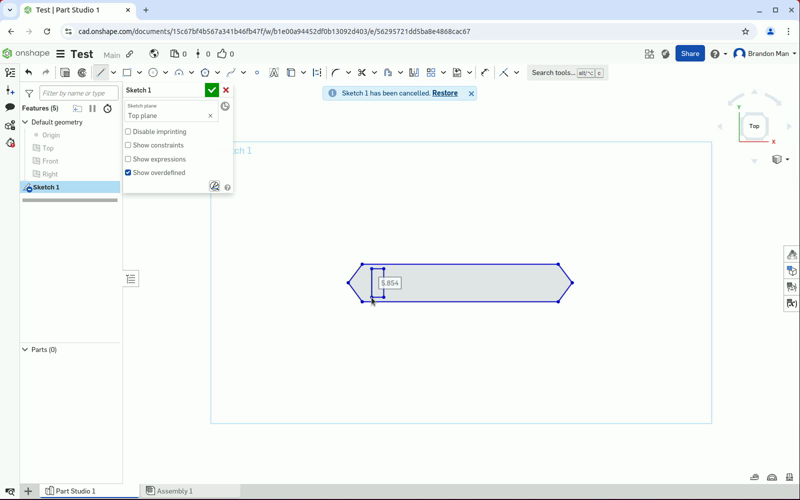
key(l)
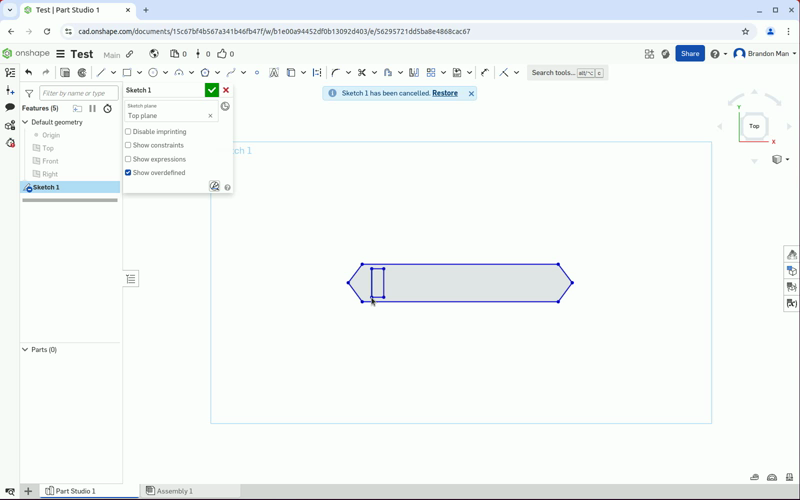
key_down(shift)
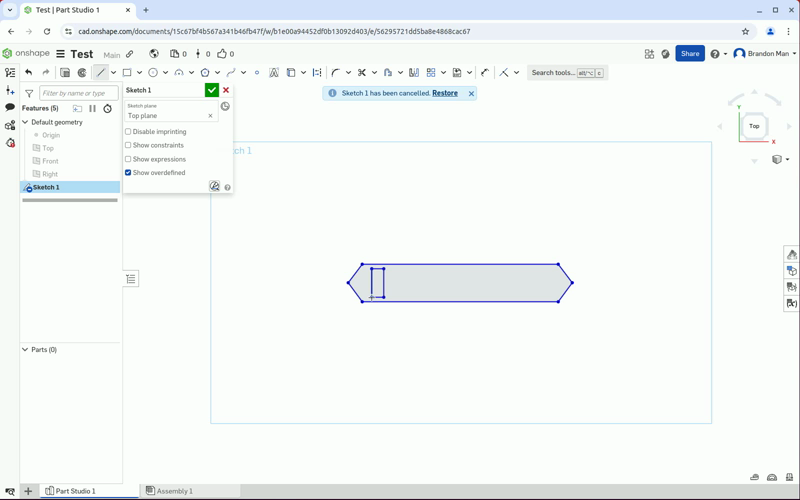
mouse_move(501, 294)
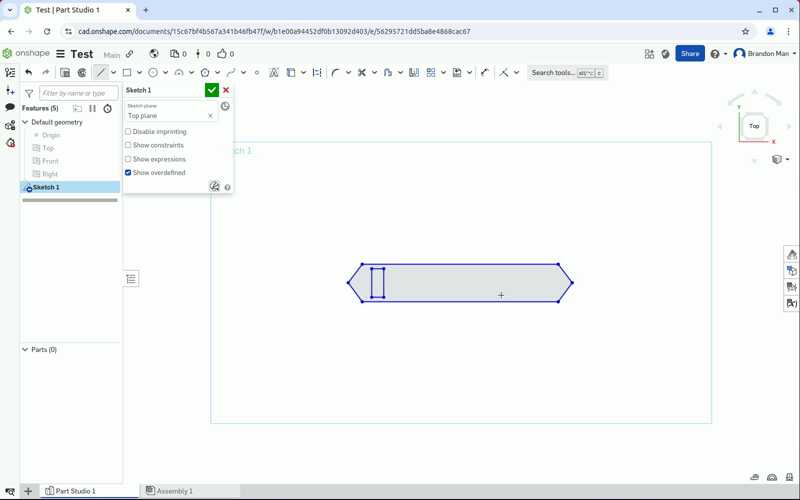
click(501, 294)
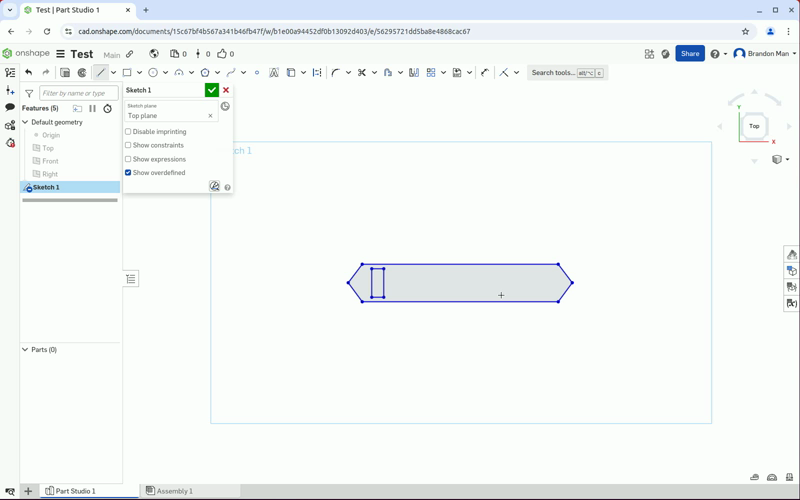
key_up(shift)
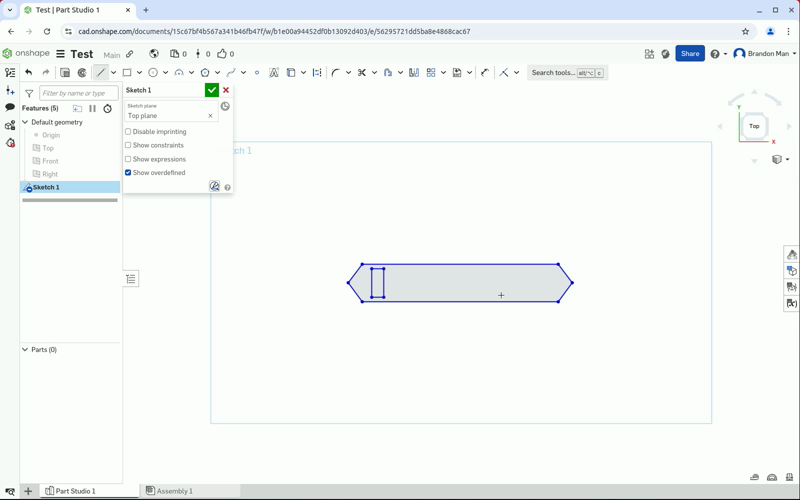
key_down(shift)
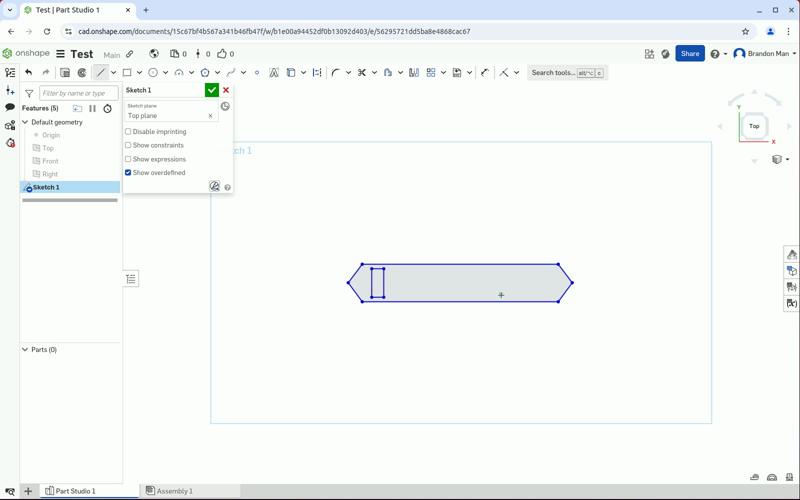
mouse_move(531, 294)
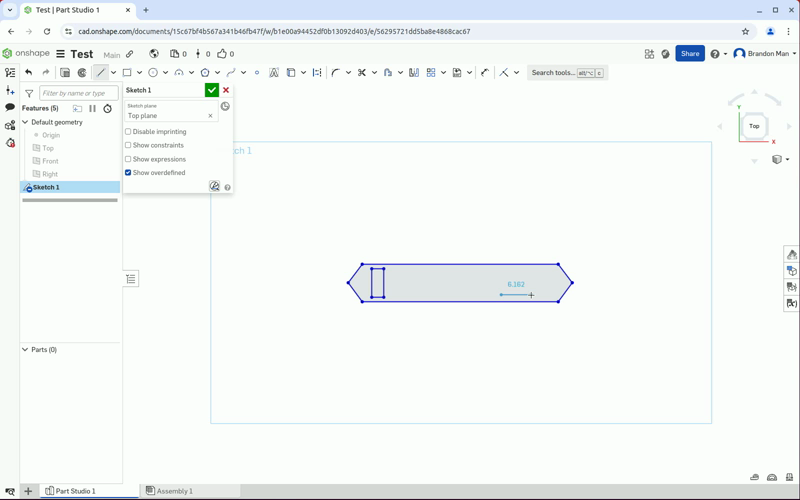
mouse_move(543, 294)
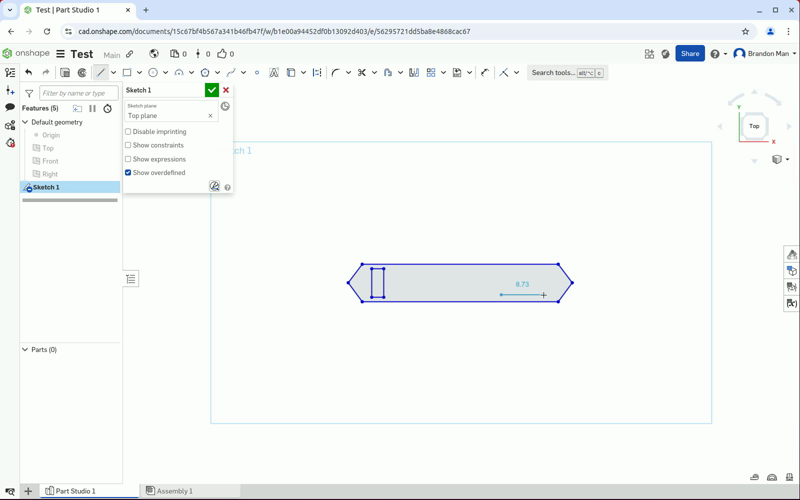
click(543, 294)
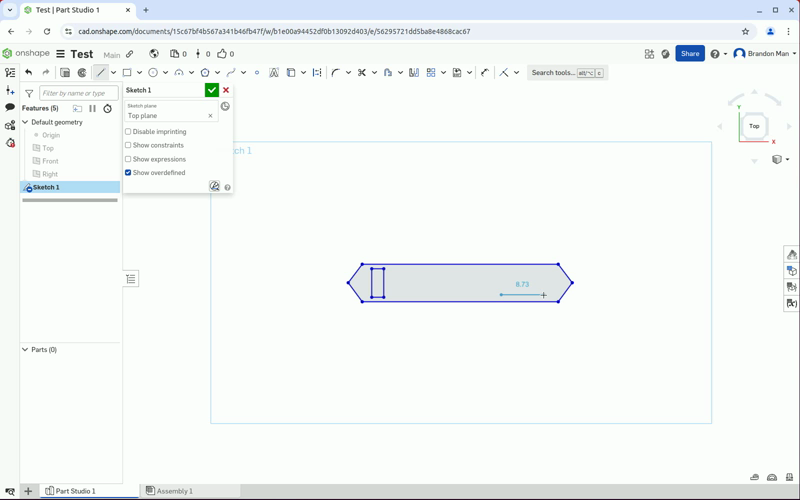
key_up(shift)
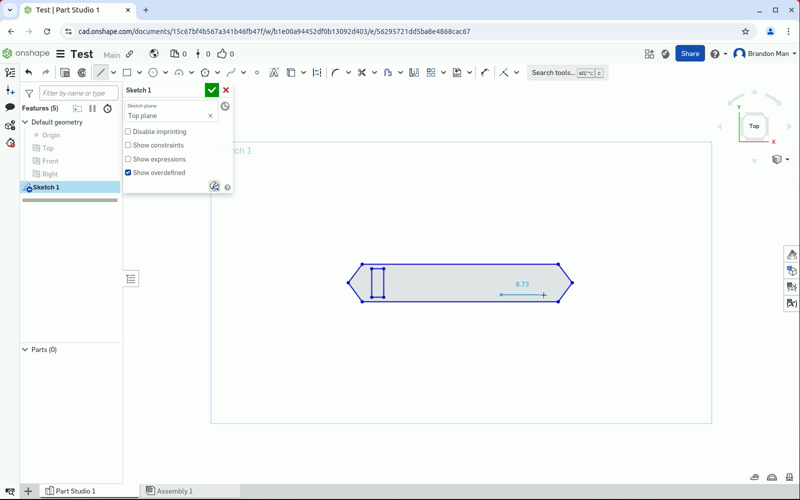
key_down(shift)
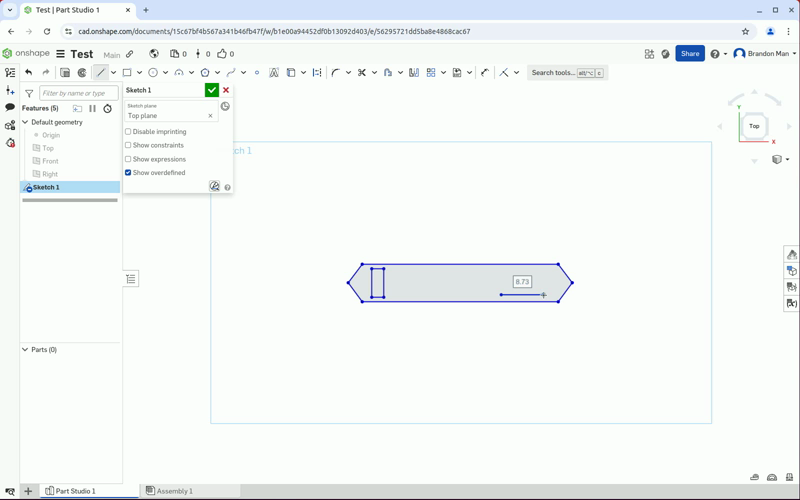
mouse_move(573, 294)
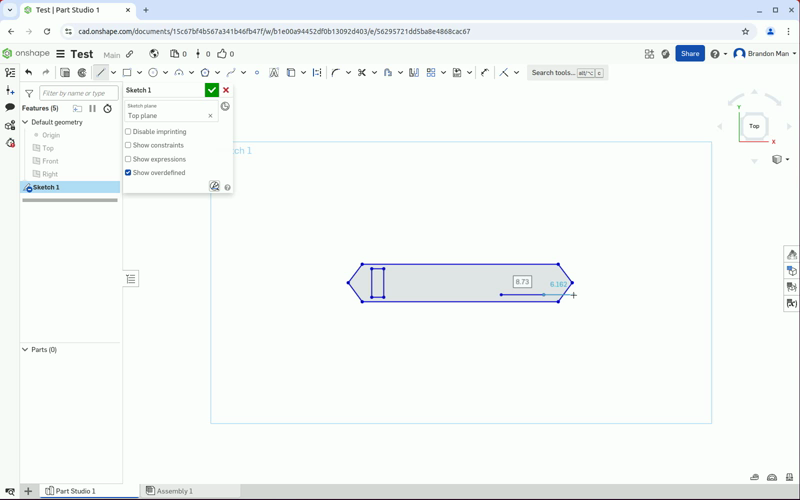
mouse_move(543, 282)
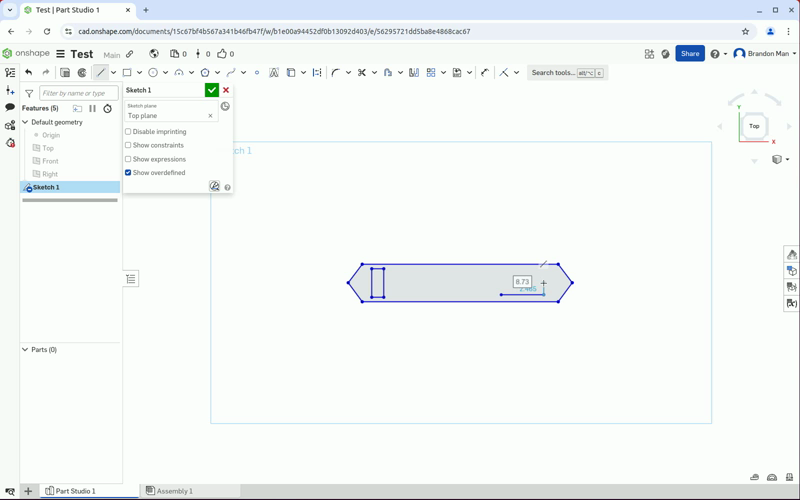
click(543, 282)
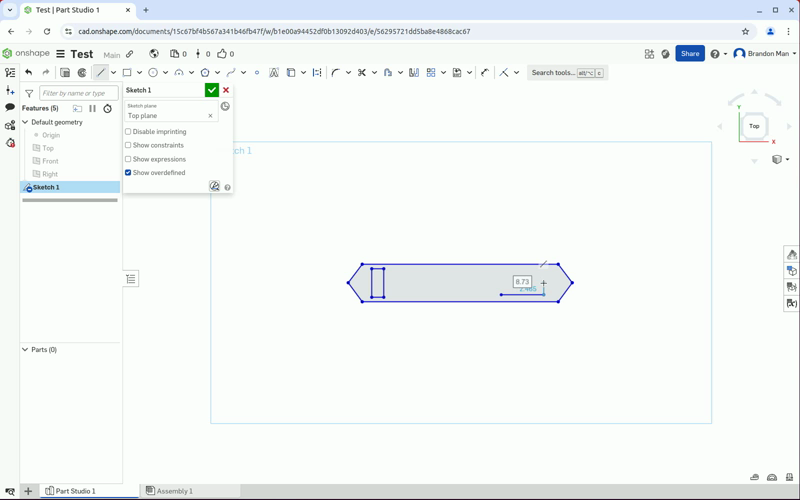
key_up(shift)
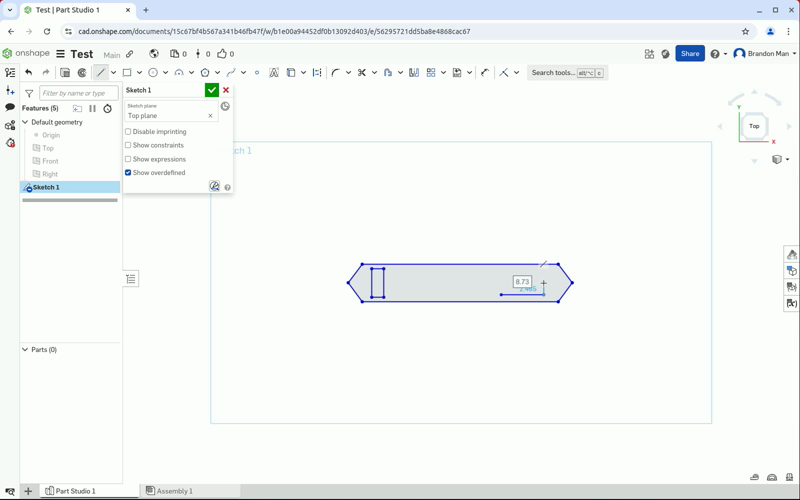
key_down(shift)
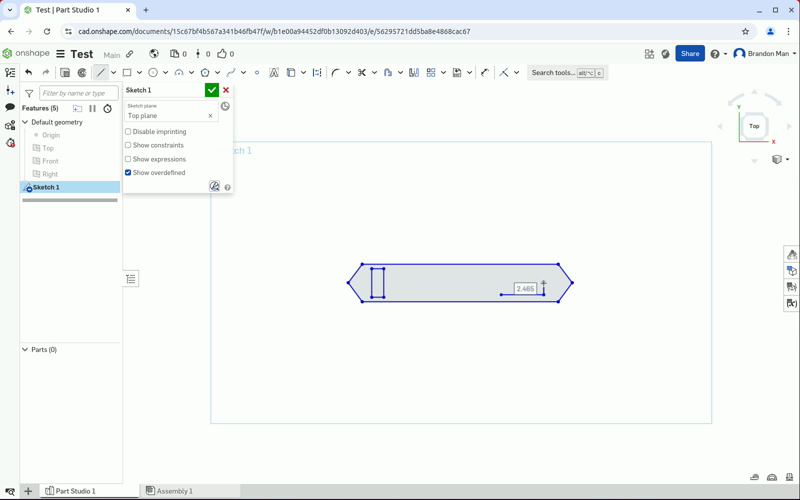
mouse_move(573, 282)
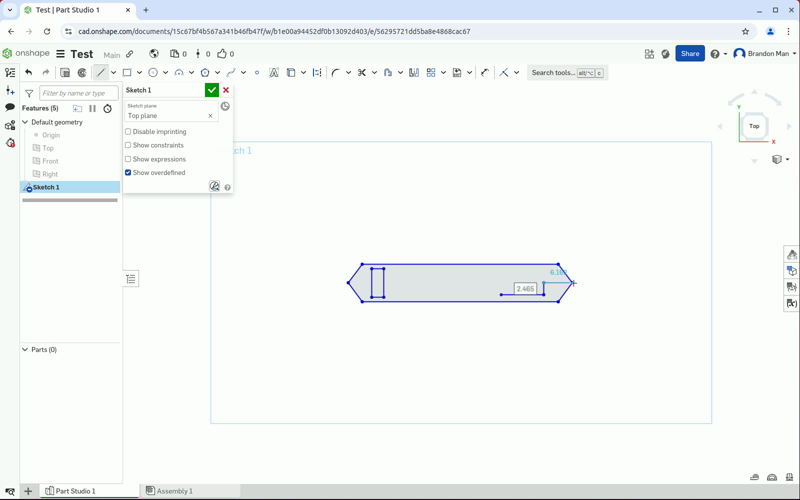
mouse_move(501, 282)
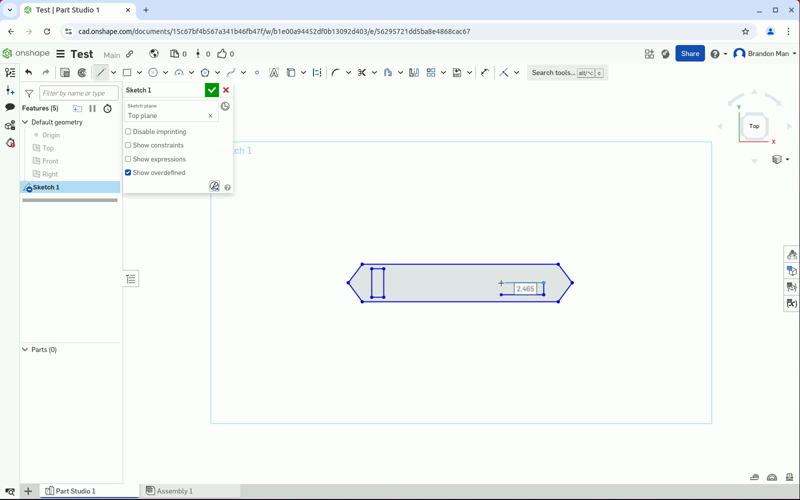
click(501, 282)
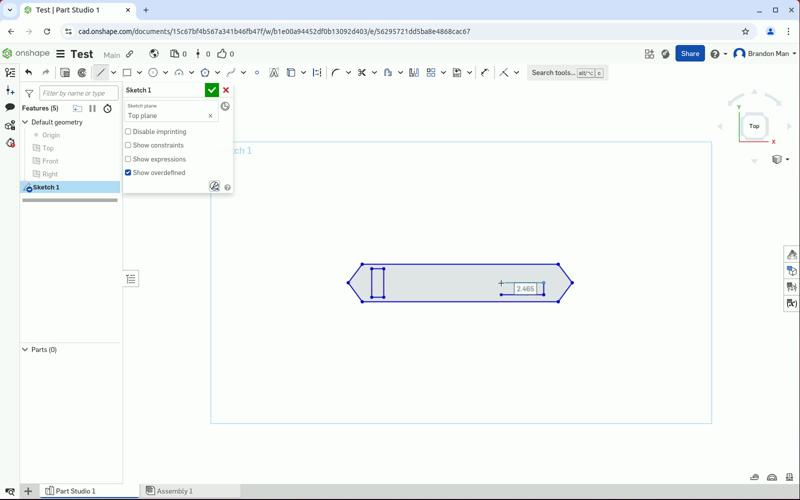
key_up(shift)
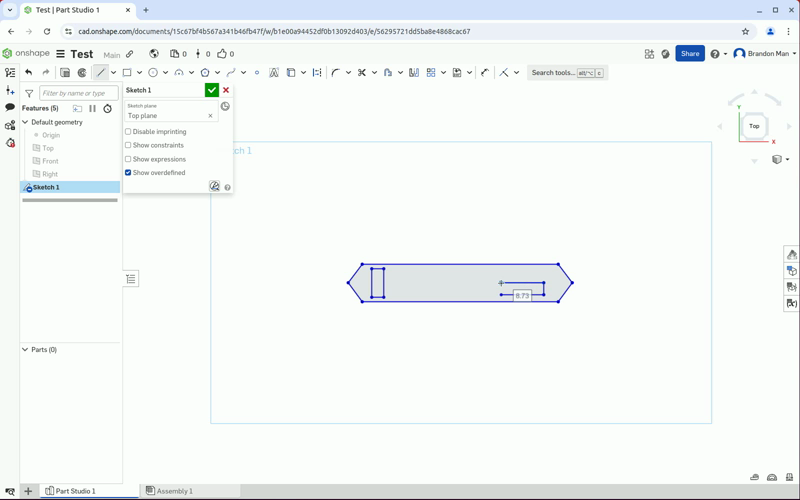
mouse_move(531, 282)
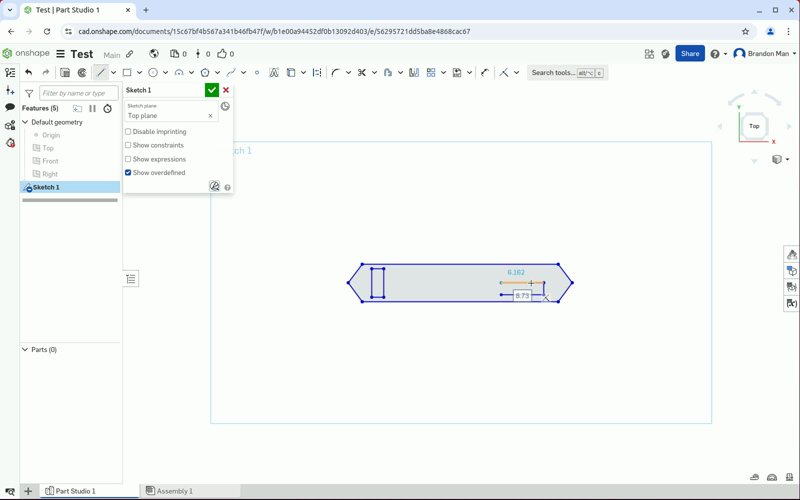
key_down(shift)
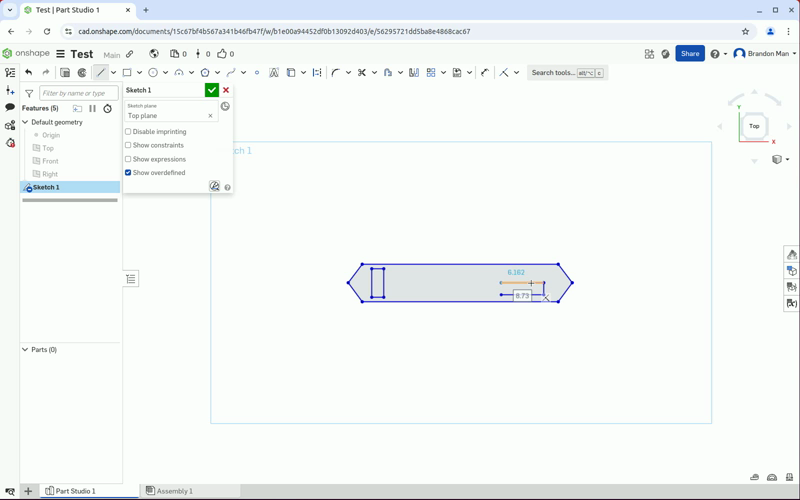
mouse_move(501, 294)
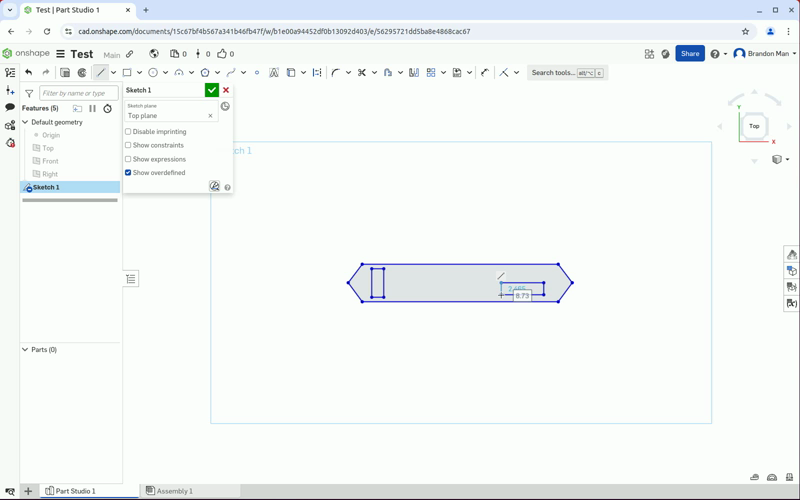
key_up(shift)
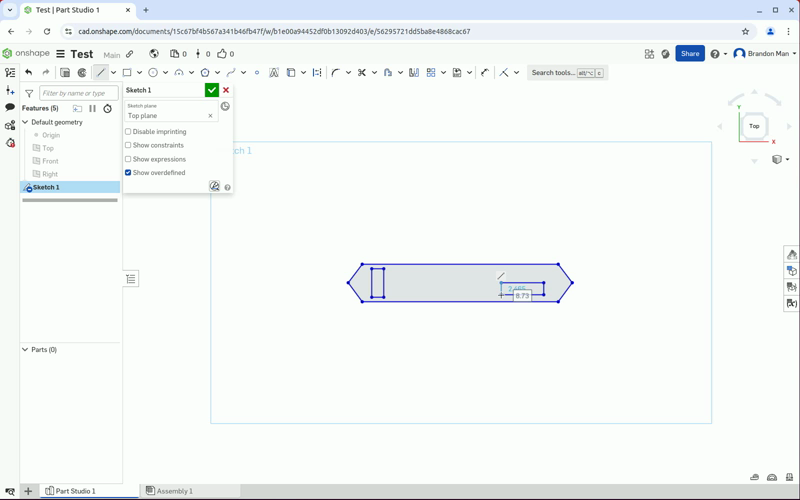
click(501, 294)
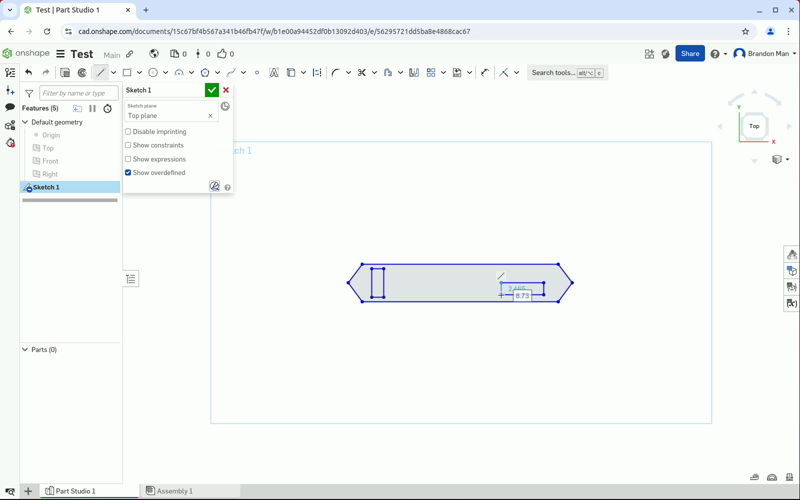
key(esc)
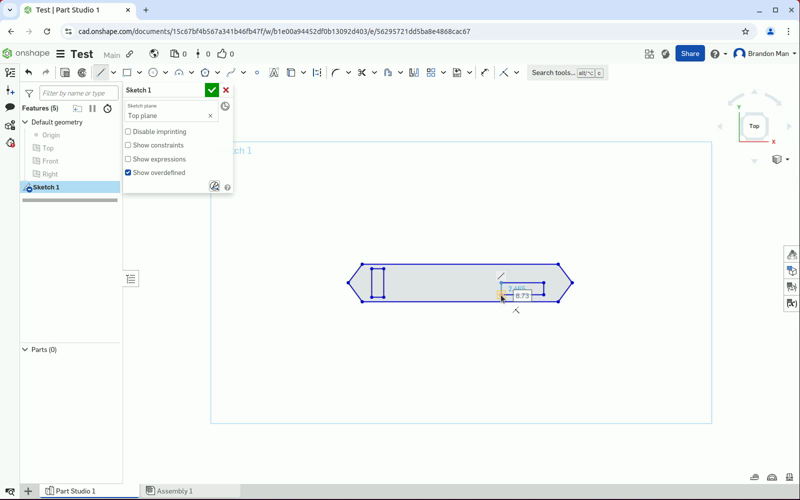
mouse_move(480, 269)
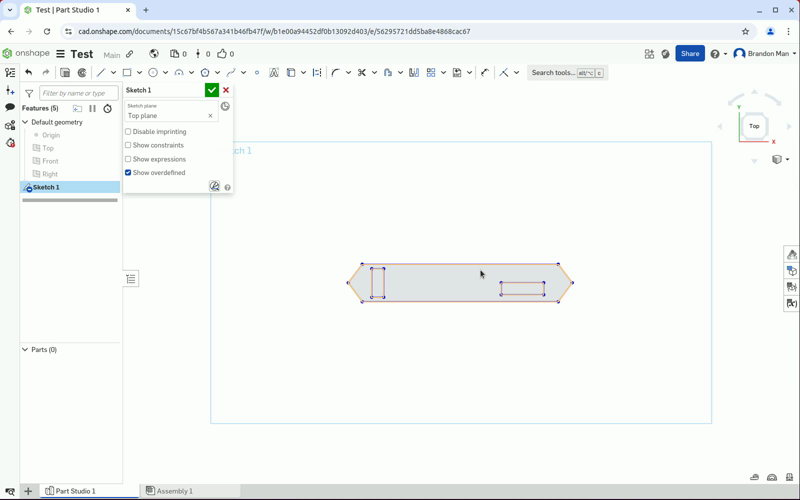
click(480, 269)
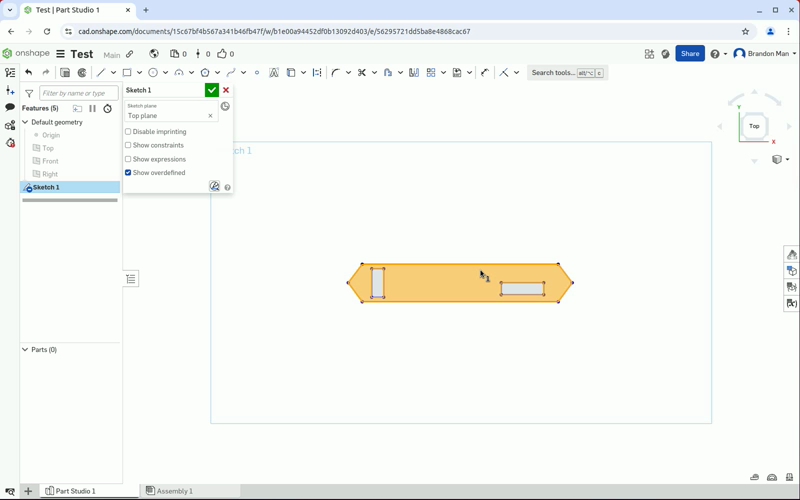
mouse_move(73, 352)
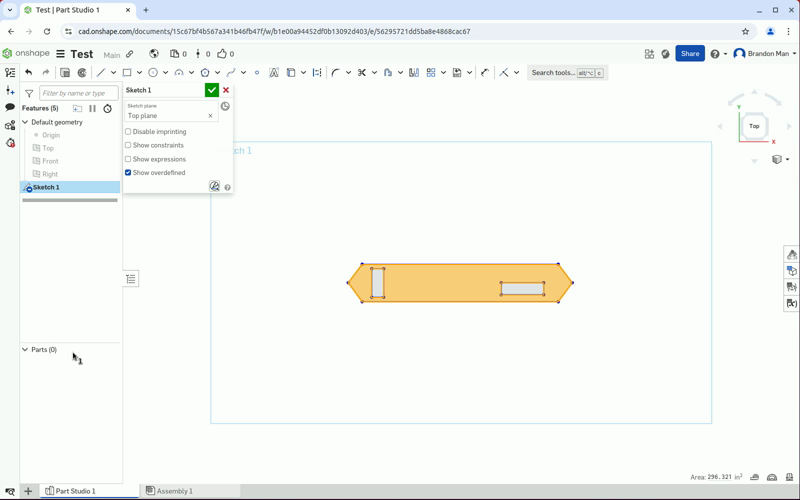
key(shift+y)
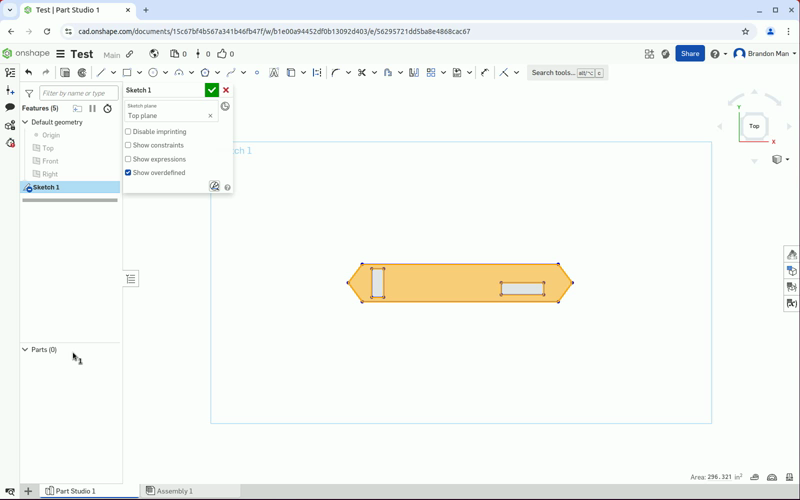
key(shift+e)
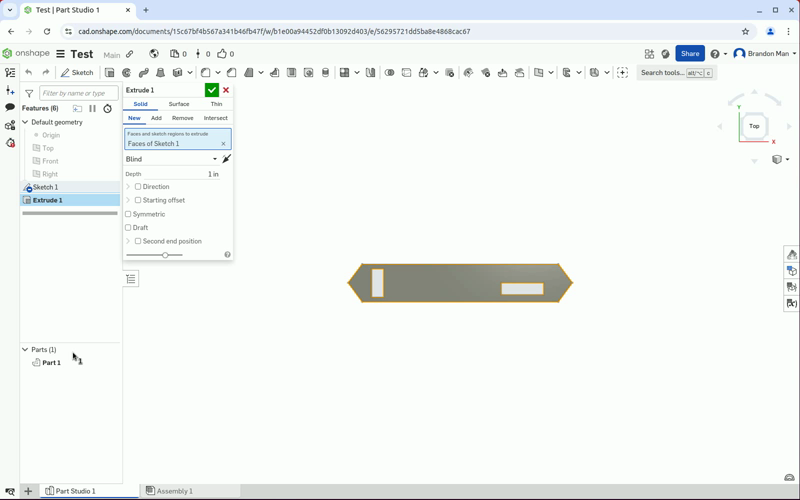
mouse_move(143, 106)
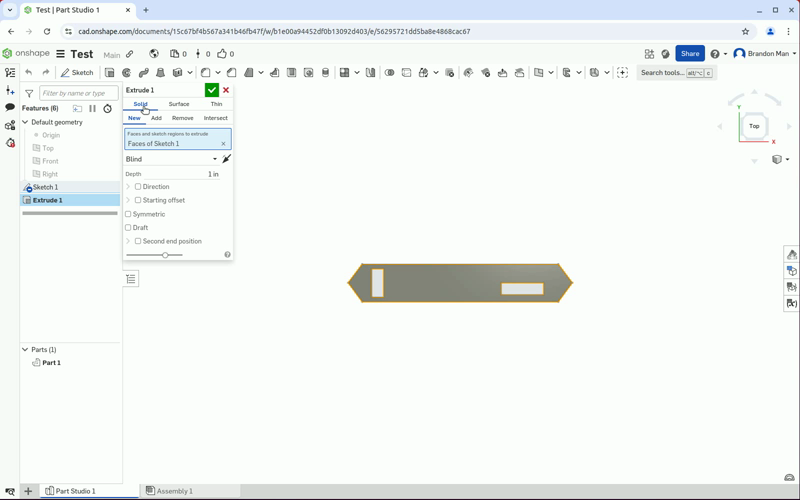
click(143, 106)
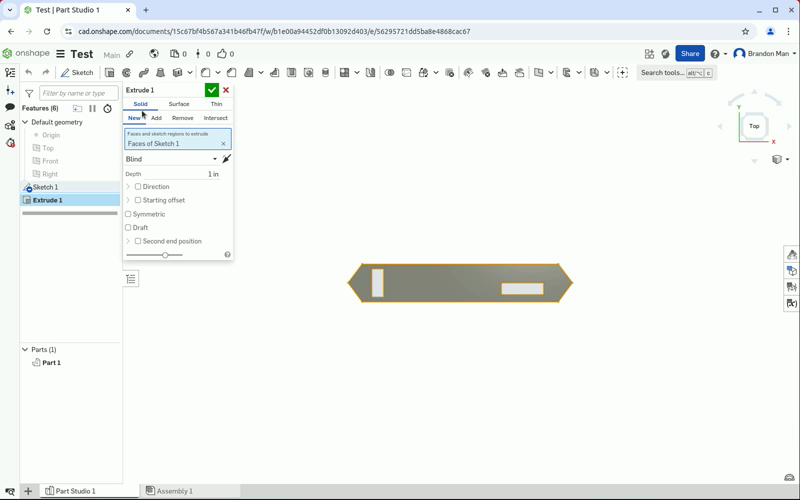
mouse_move(137, 120)
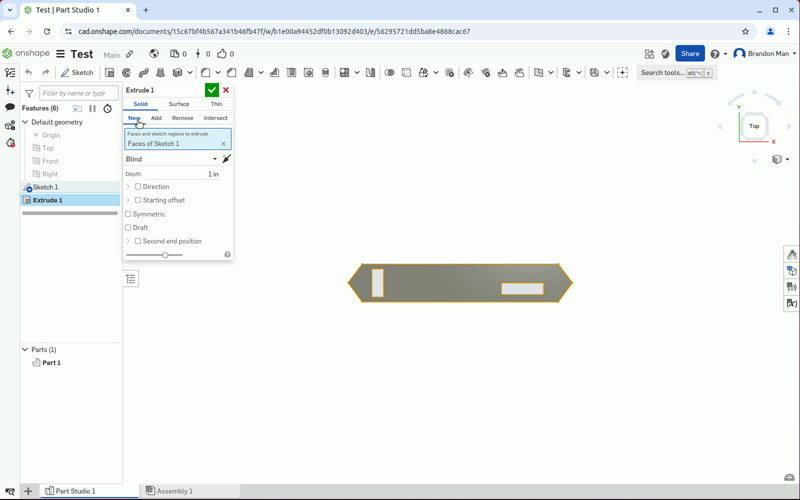
click(137, 120)
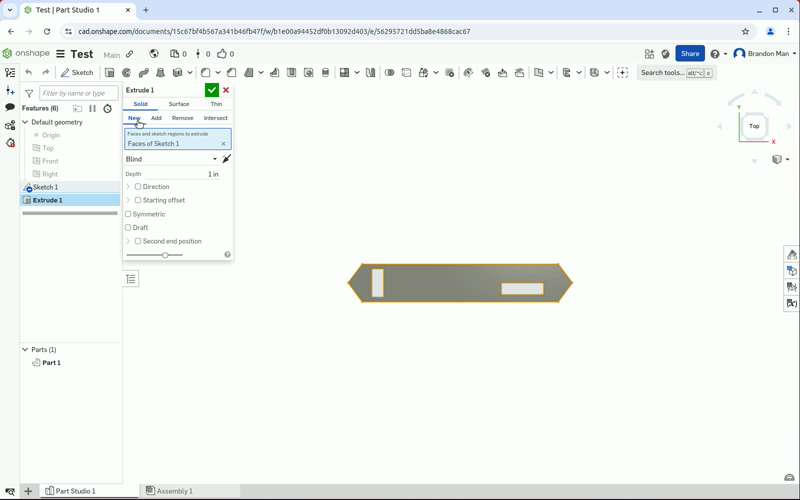
key(tab, 4)
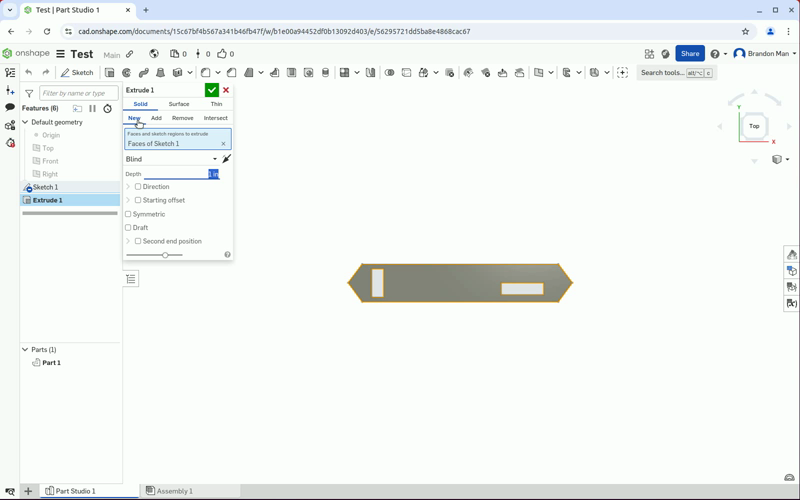
text(-1.685)
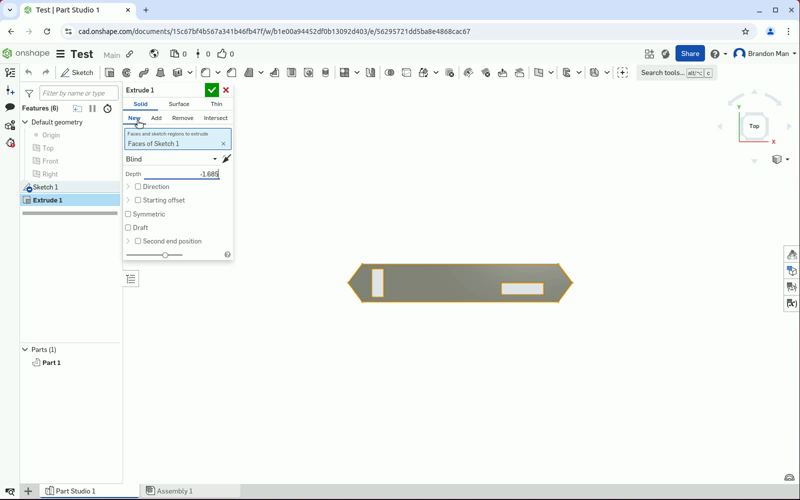
key(enter)
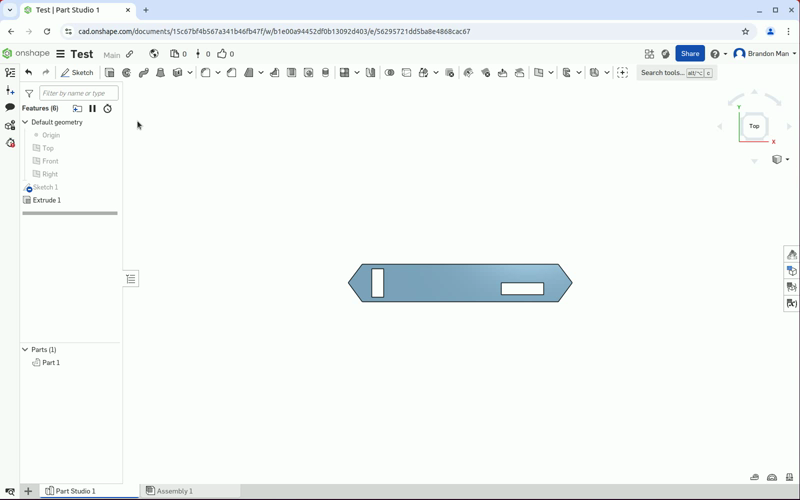
key(shift+h)
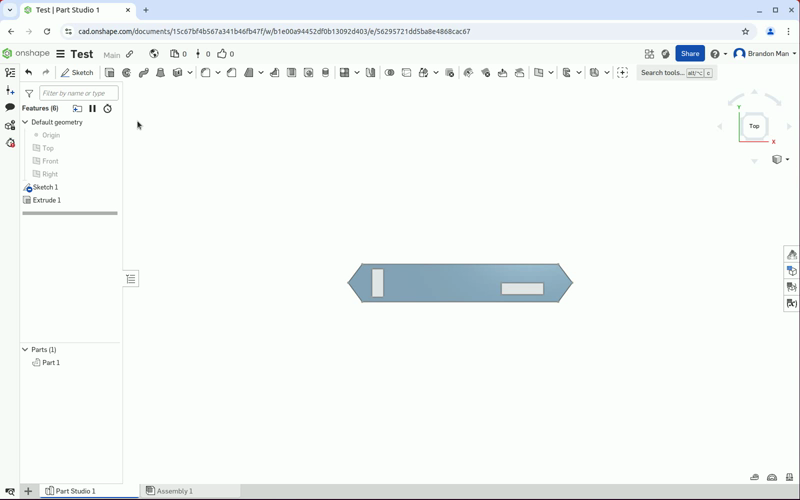
key(shift+h)
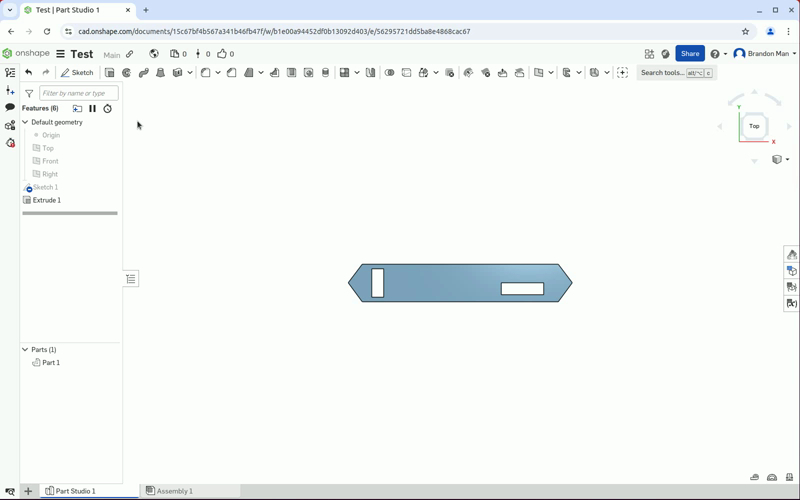
mouse_move(73, 189)
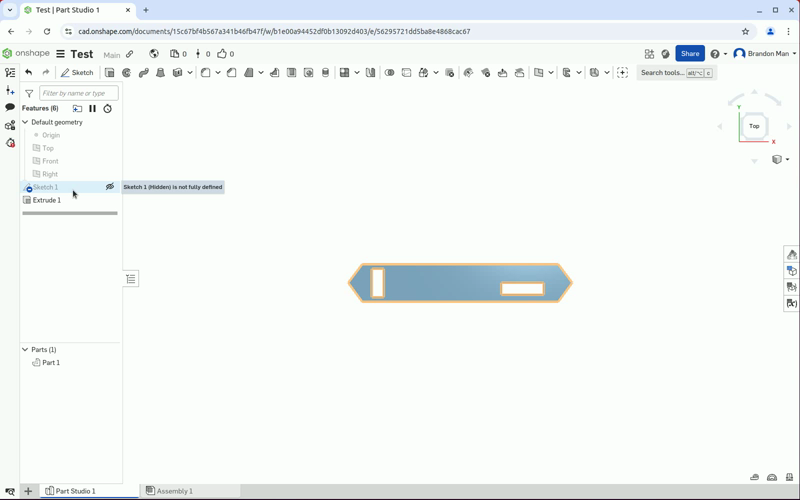
click(73, 189)
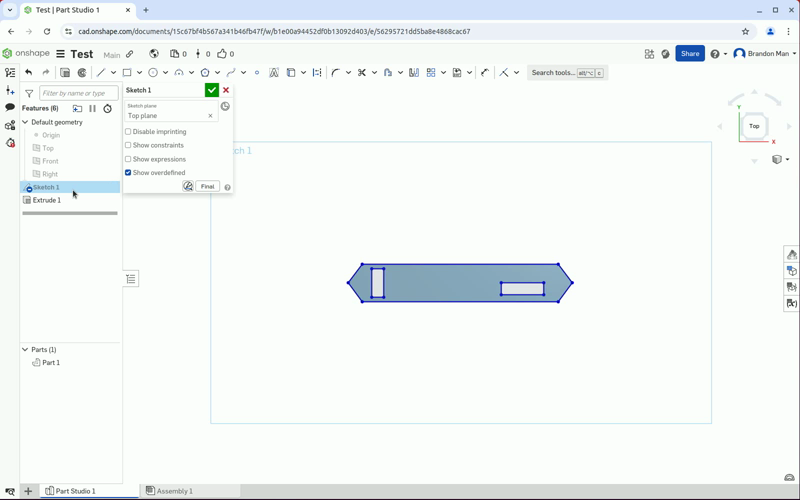
mouse_move(229, 92)
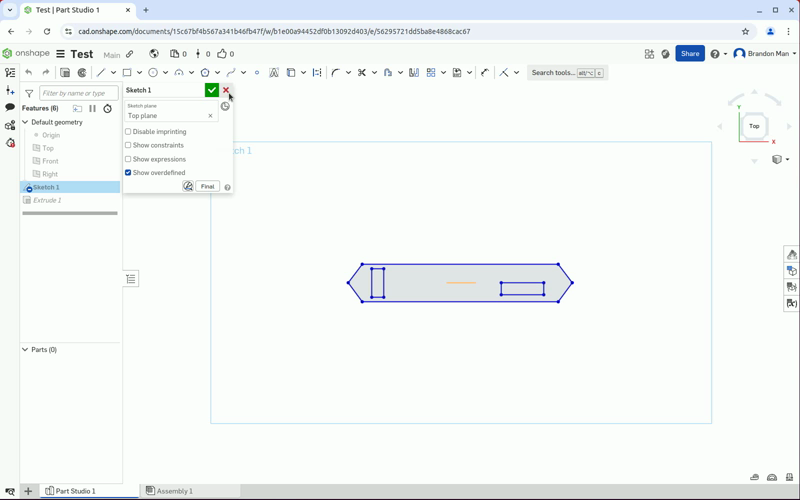
click(229, 92)
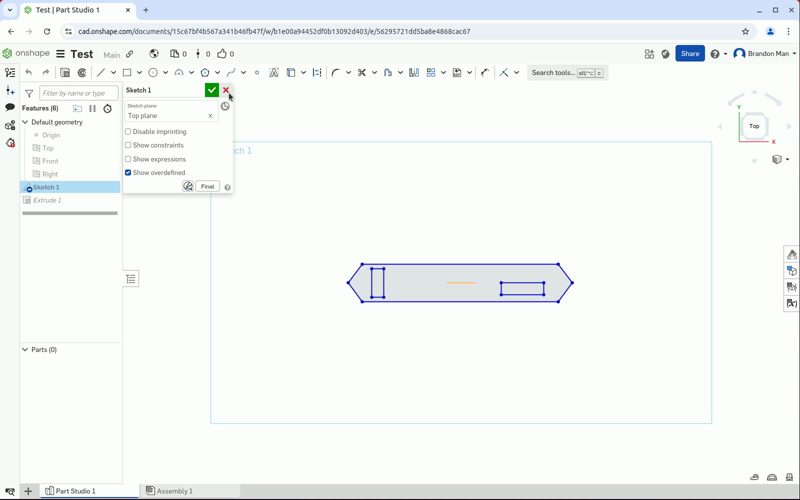
key(shift+s)
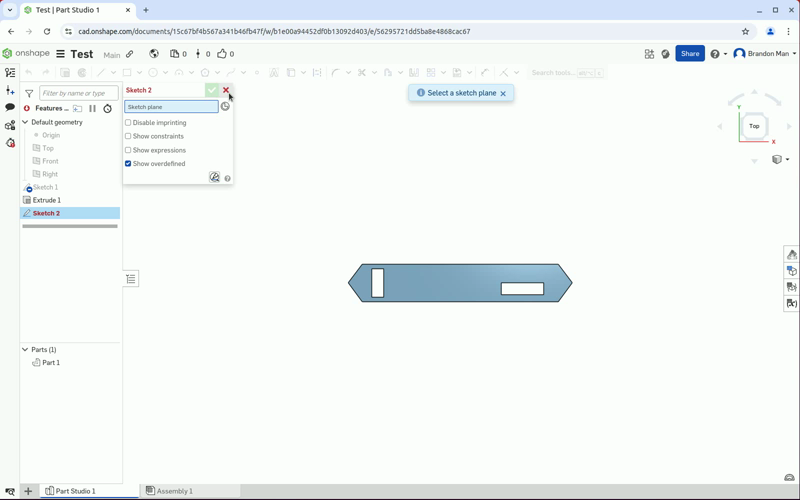
mouse_move(73, 150)
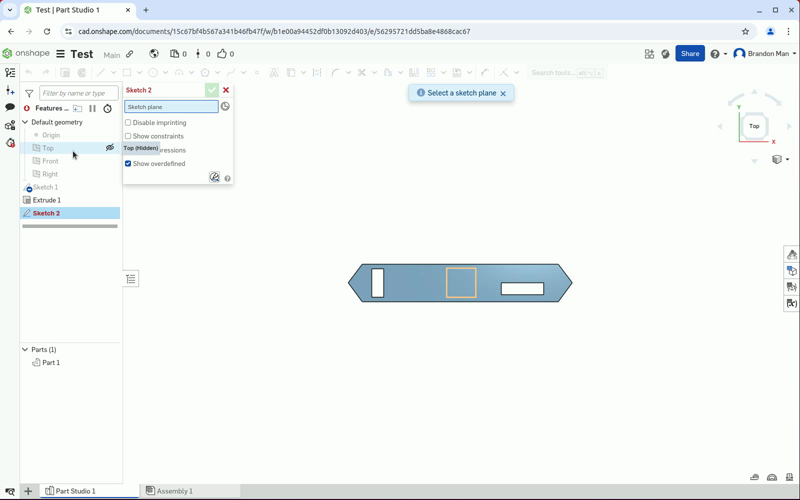
click(73, 150)
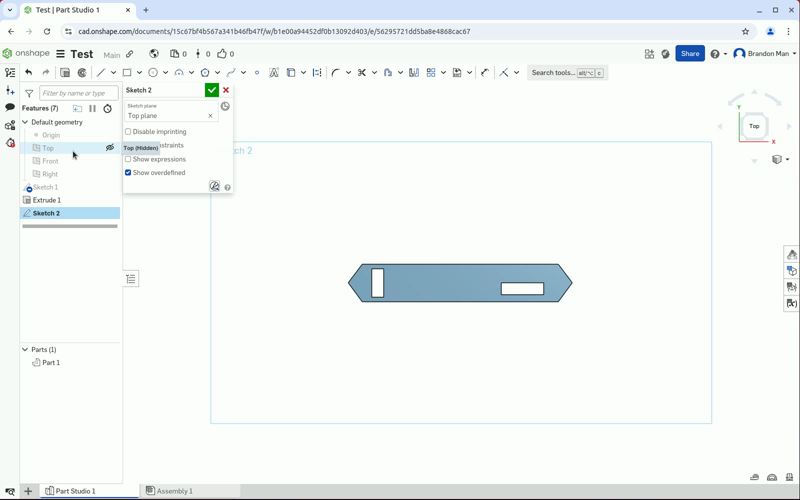
mouse_move(73, 352)
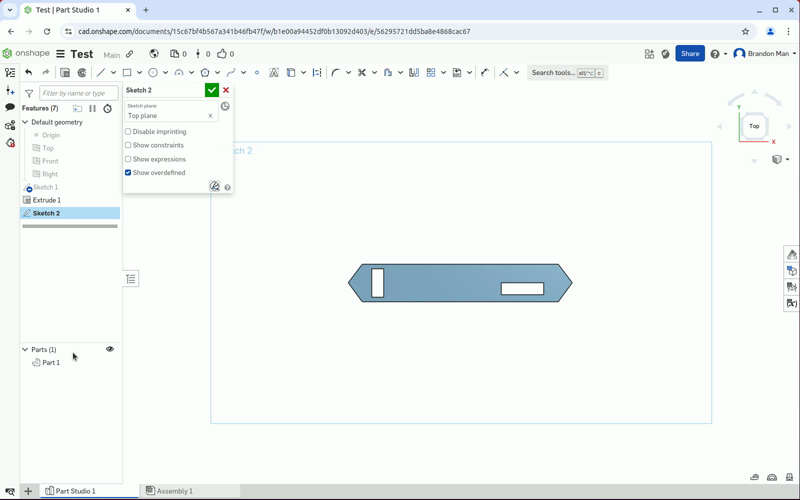
key(y)
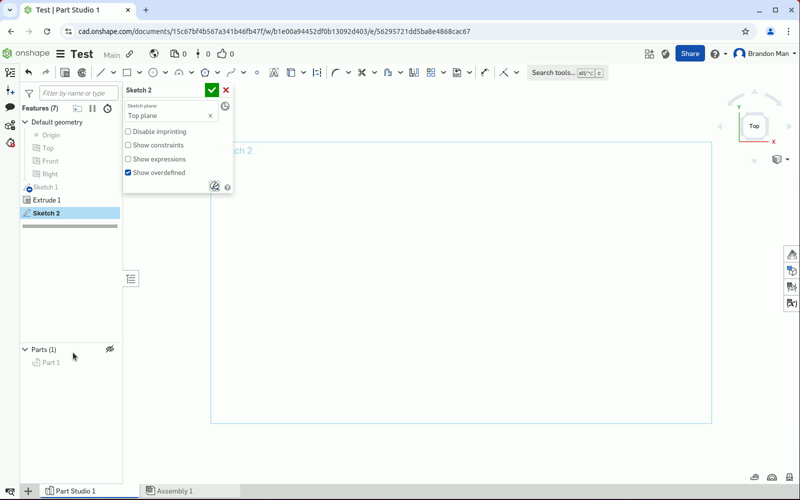
key(l)
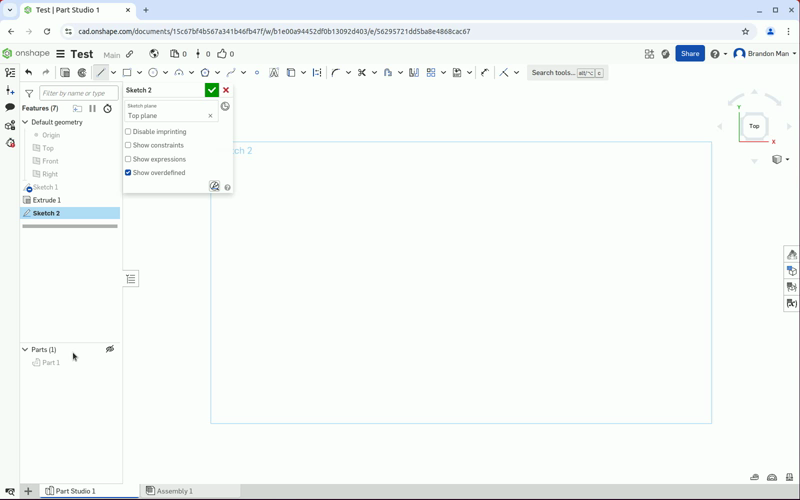
key_down(shift)
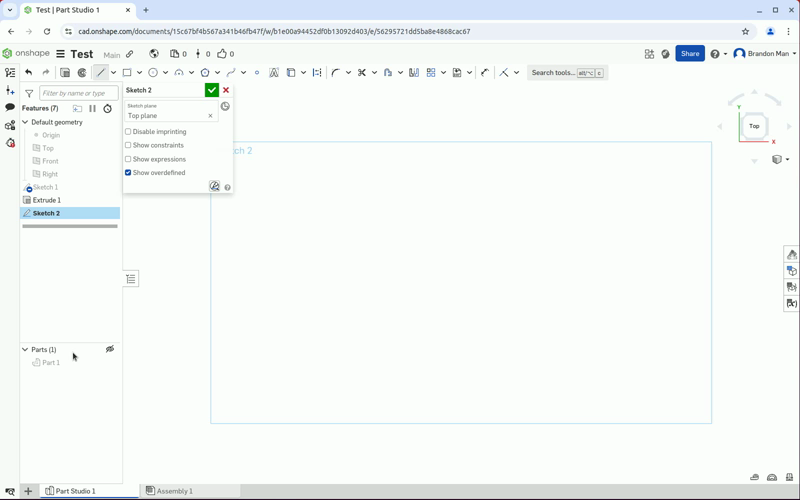
mouse_move(371, 298)
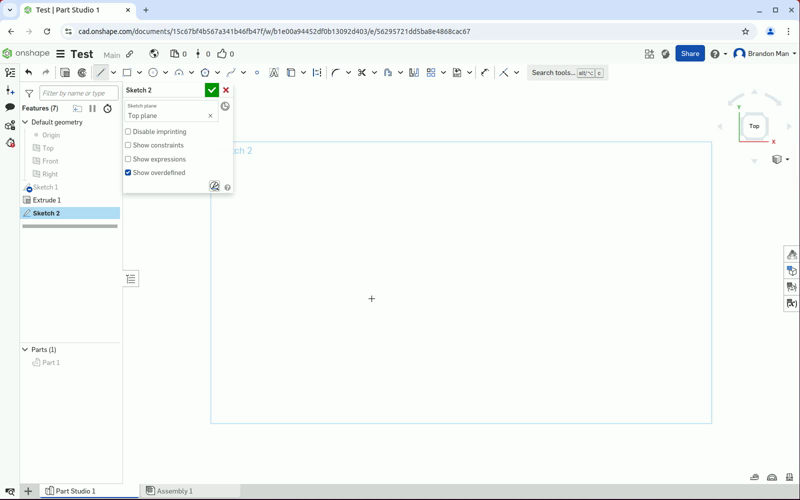
click(371, 298)
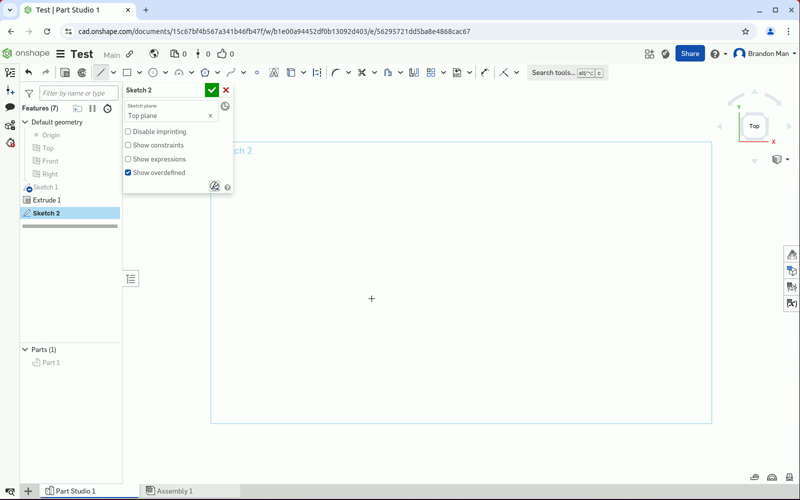
key_up(shift)
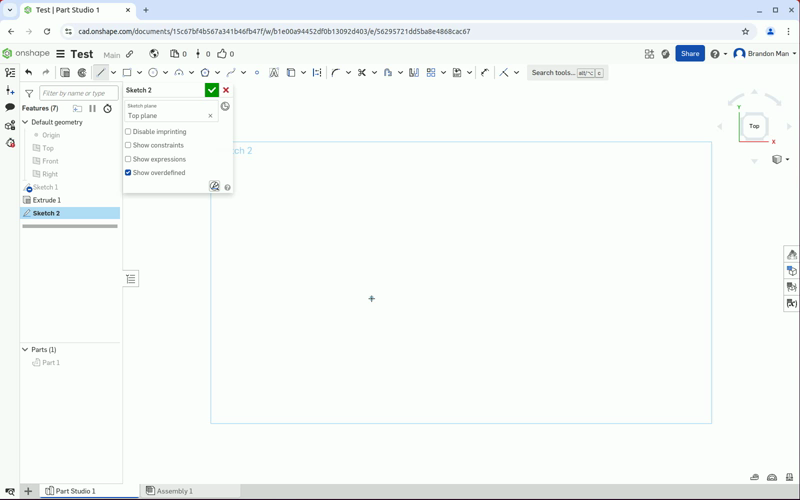
key_down(shift)
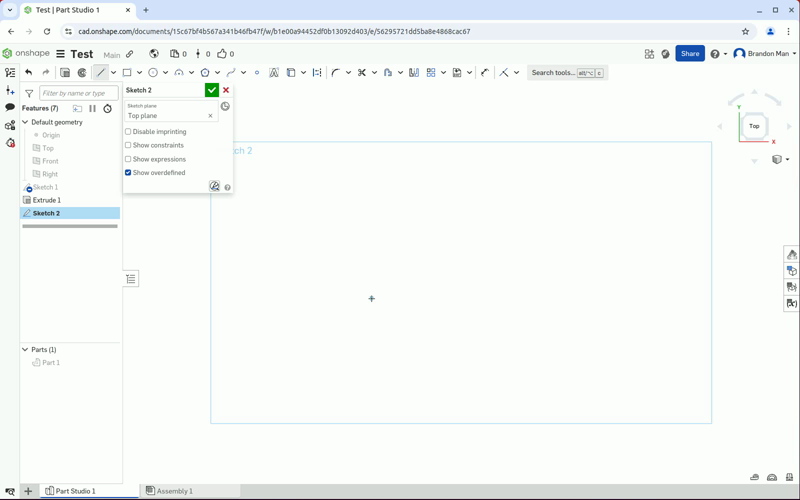
mouse_move(401, 298)
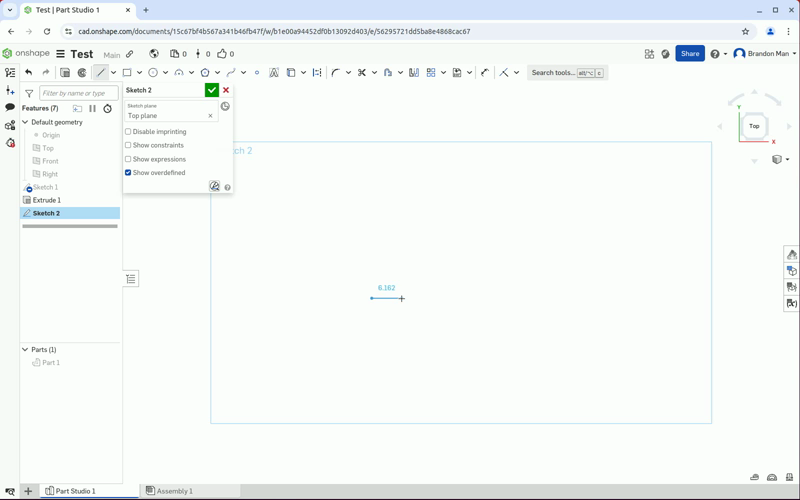
mouse_move(383, 298)
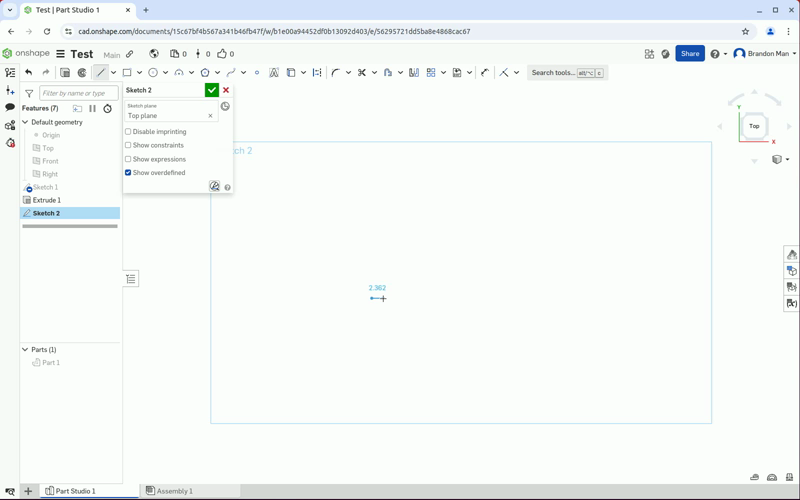
click(383, 298)
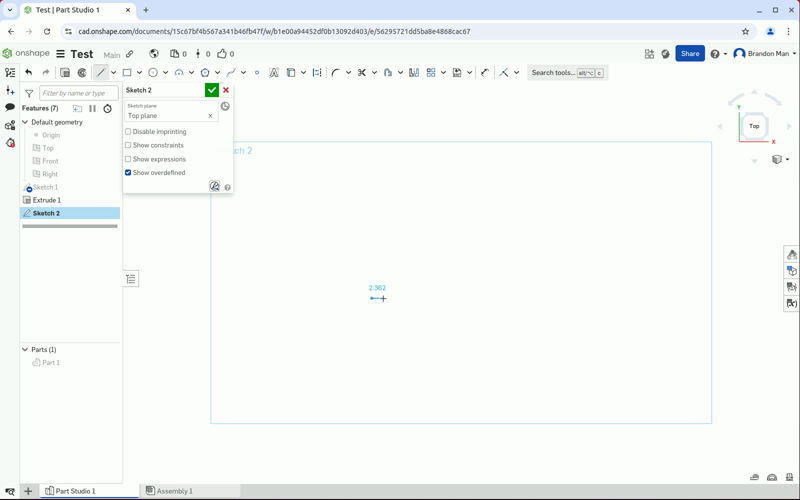
key_up(shift)
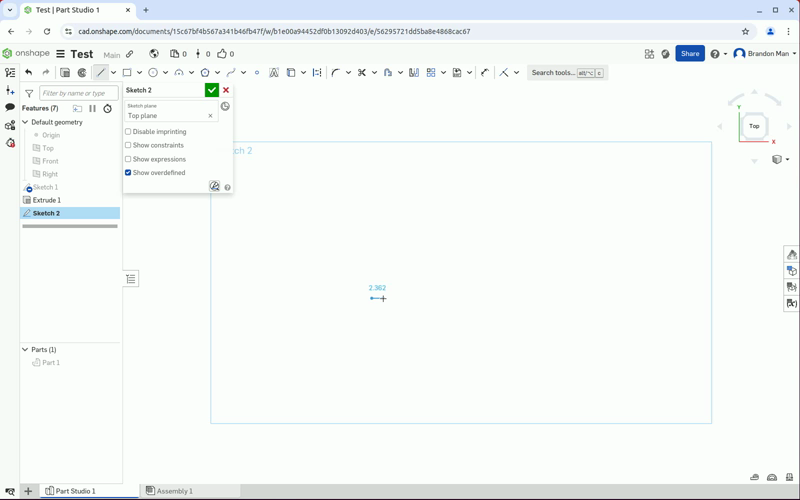
key_down(shift)
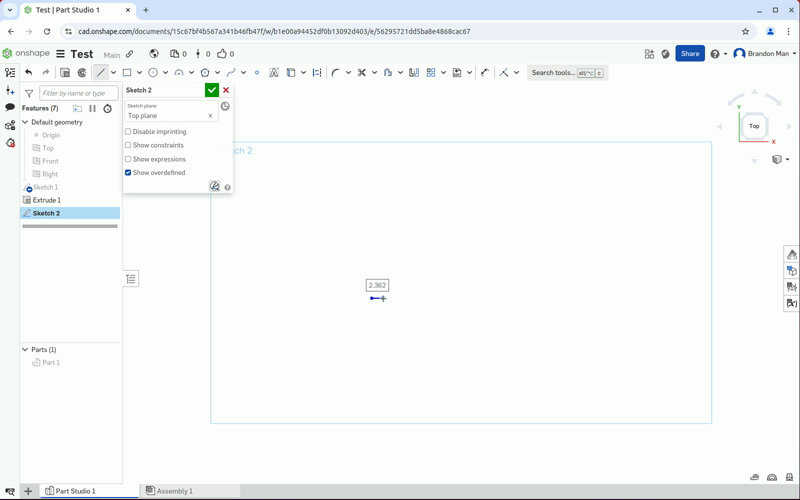
mouse_move(413, 298)
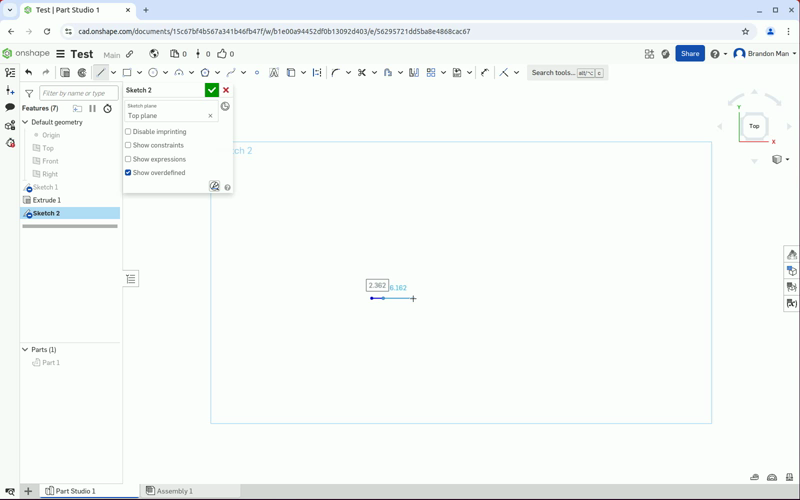
mouse_move(383, 267)
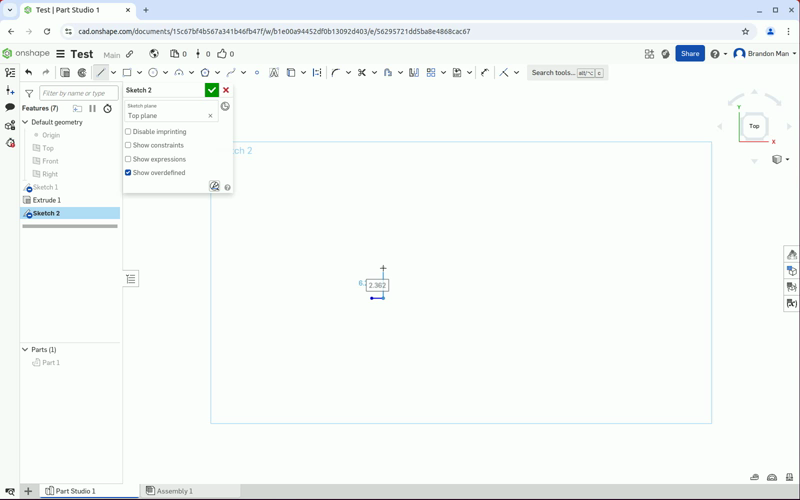
click(383, 267)
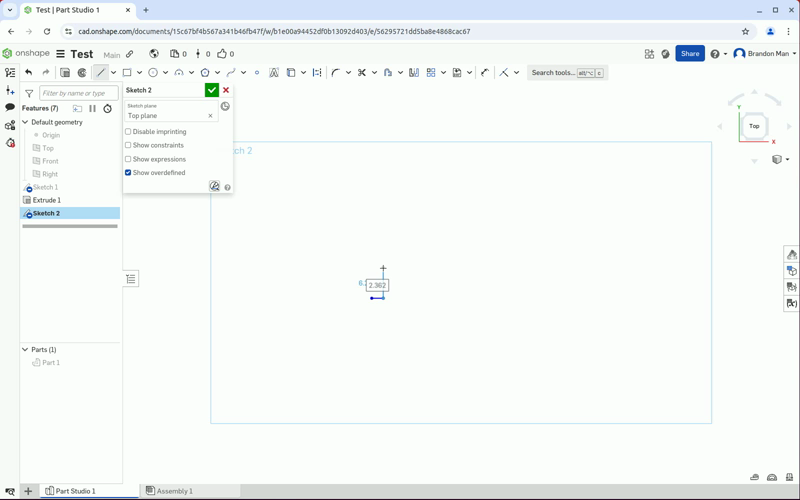
key_up(shift)
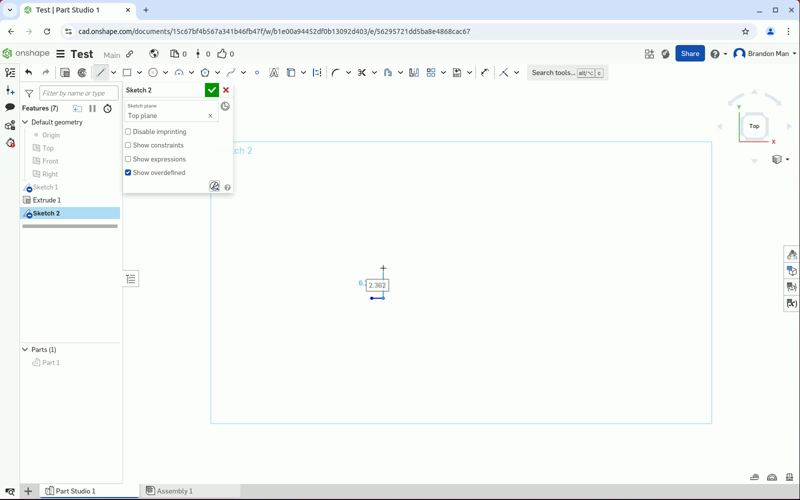
key_down(shift)
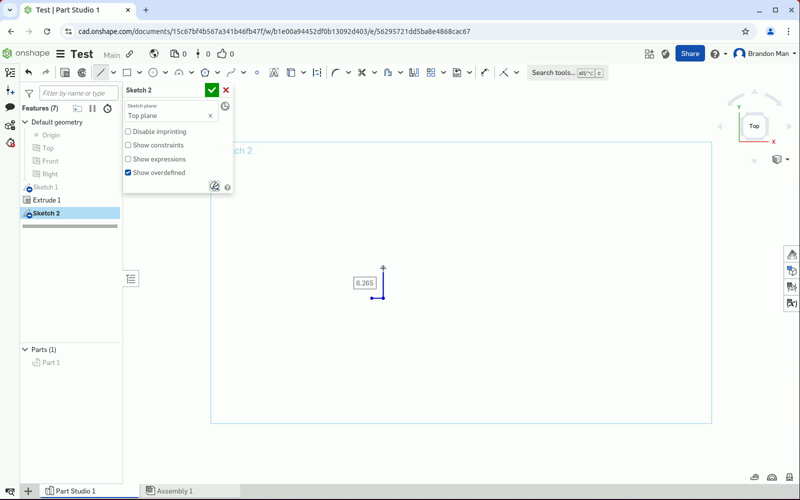
mouse_move(413, 267)
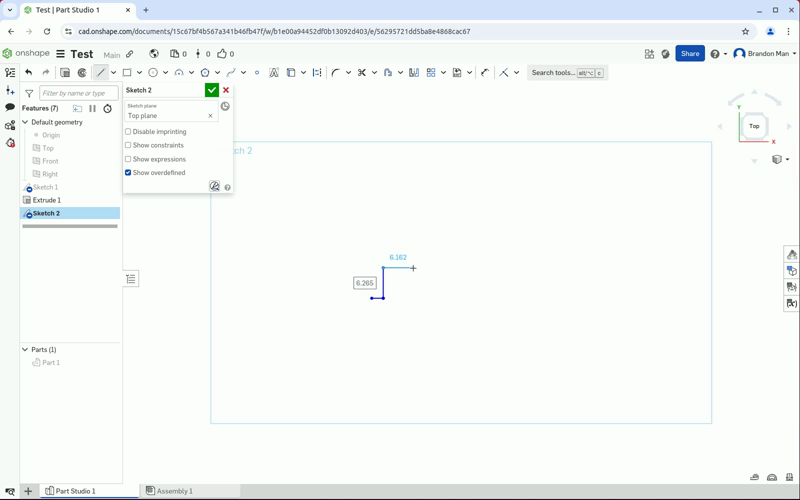
mouse_move(371, 267)
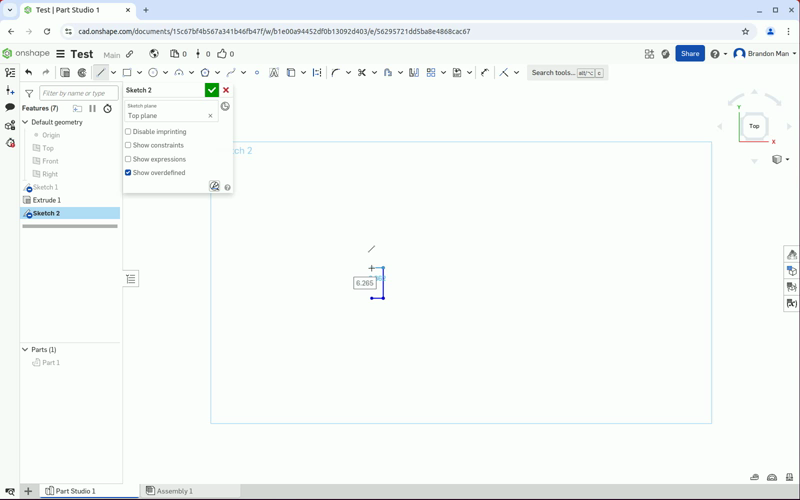
click(371, 267)
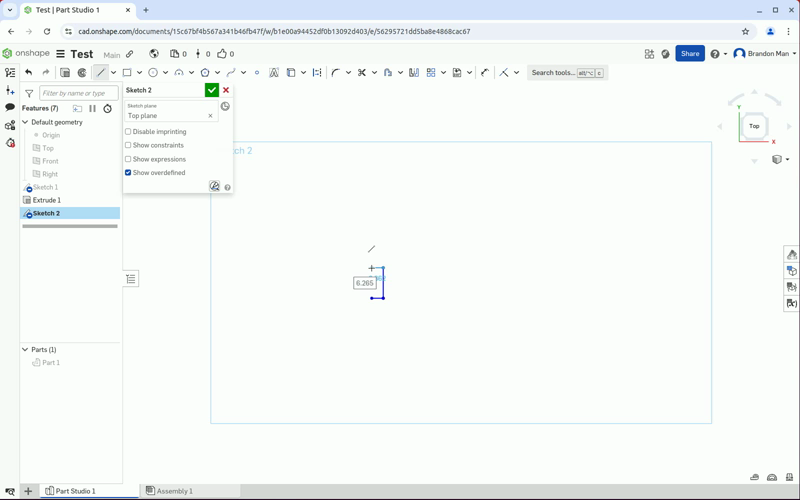
key_up(shift)
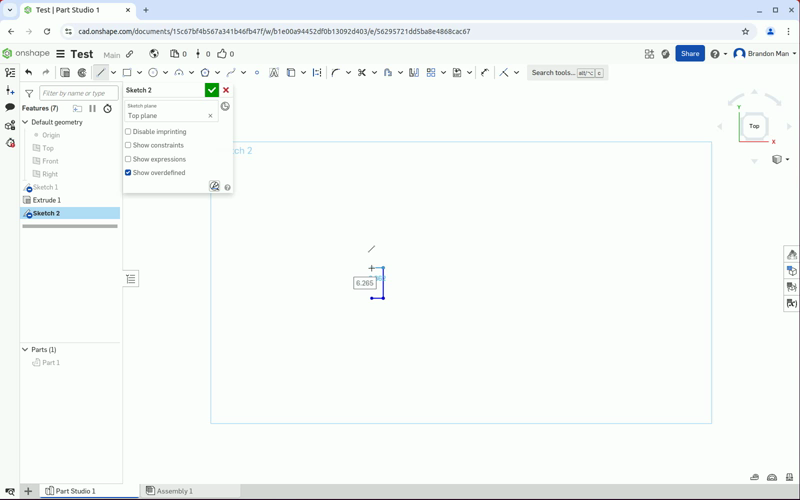
mouse_move(401, 267)
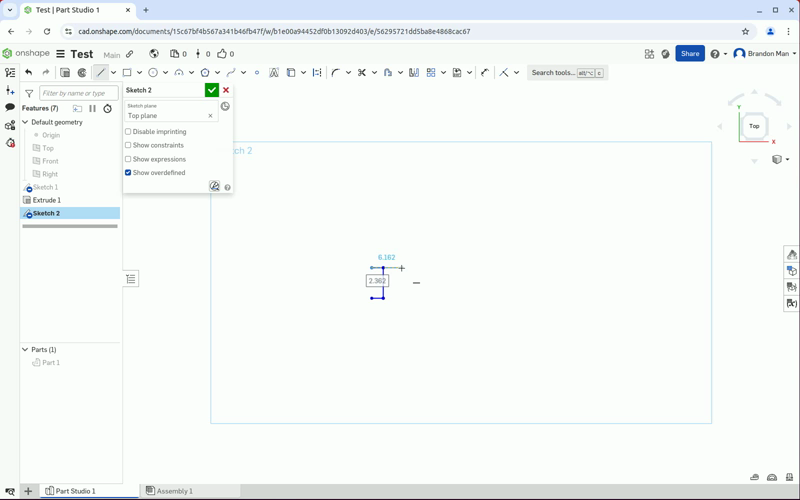
key_down(shift)
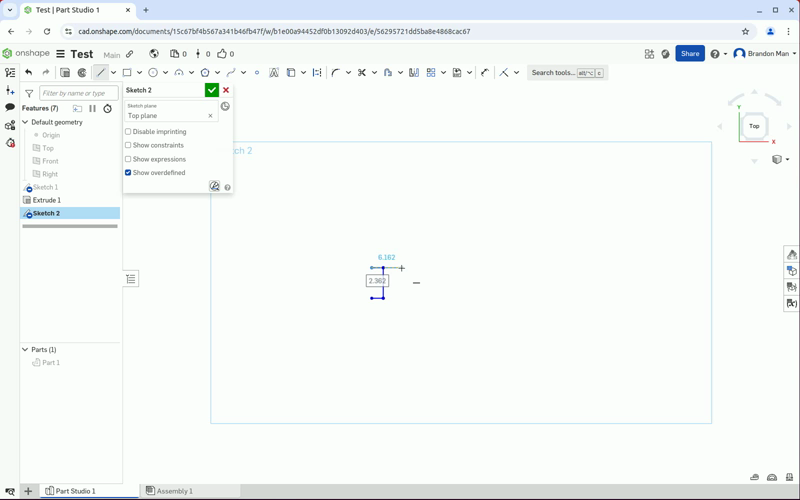
mouse_move(371, 298)
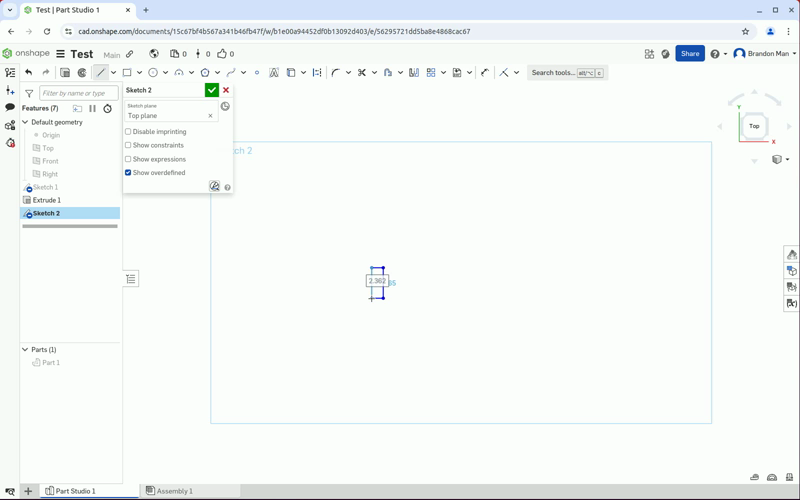
key_up(shift)
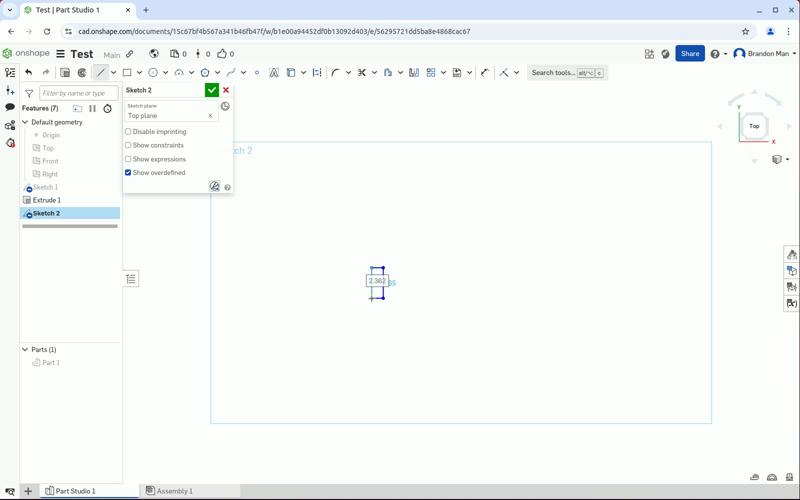
click(371, 298)
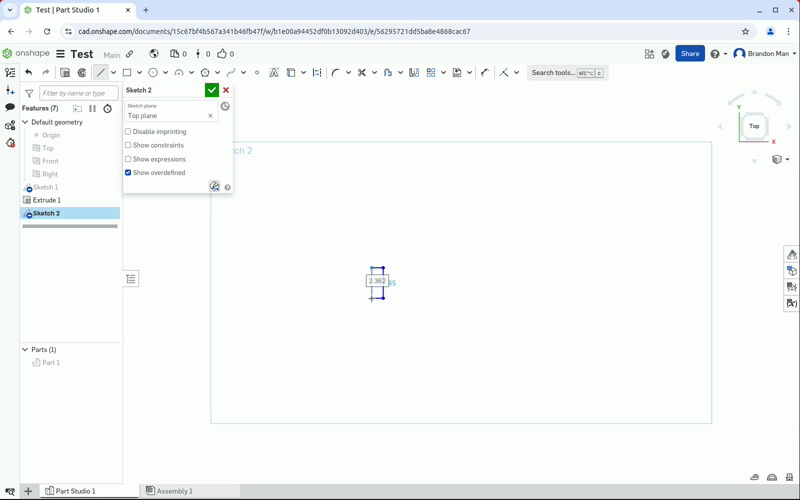
key(esc)
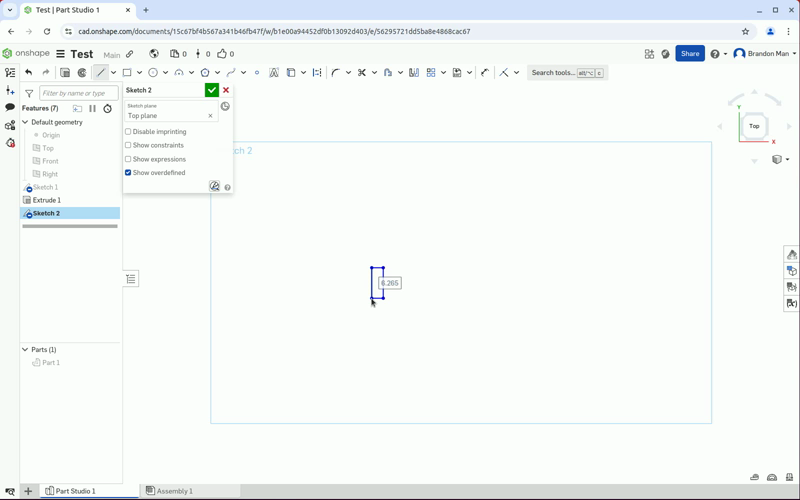
mouse_move(382, 285)
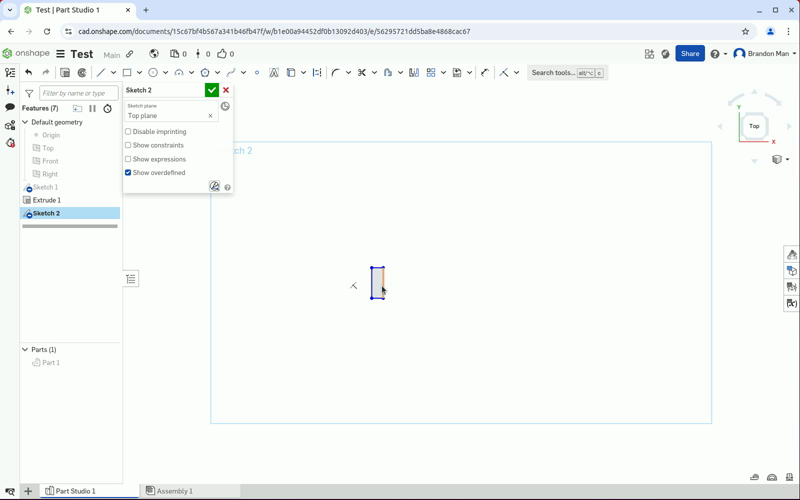
scroll(6)
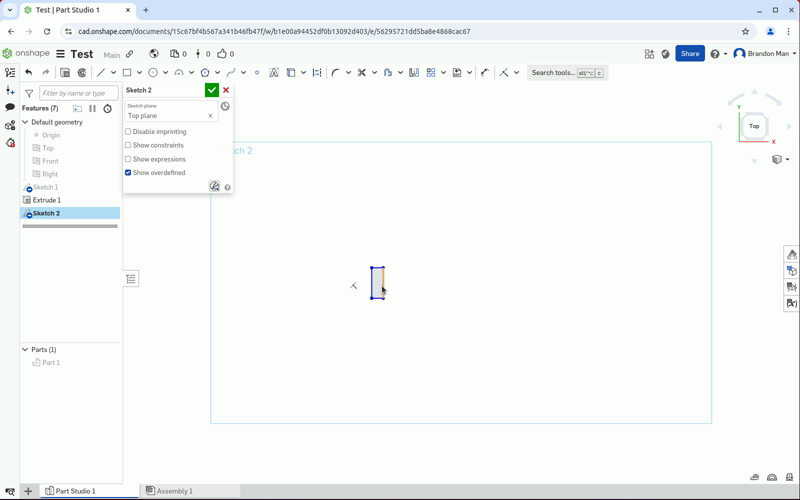
scroll(6)
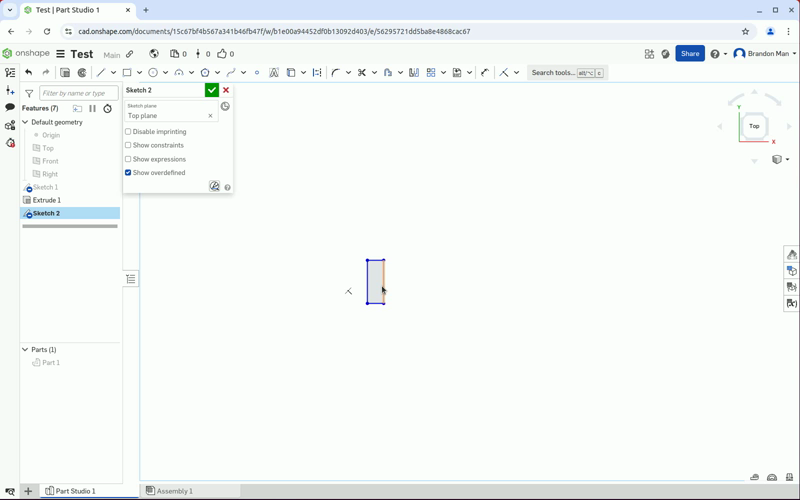
scroll(6)
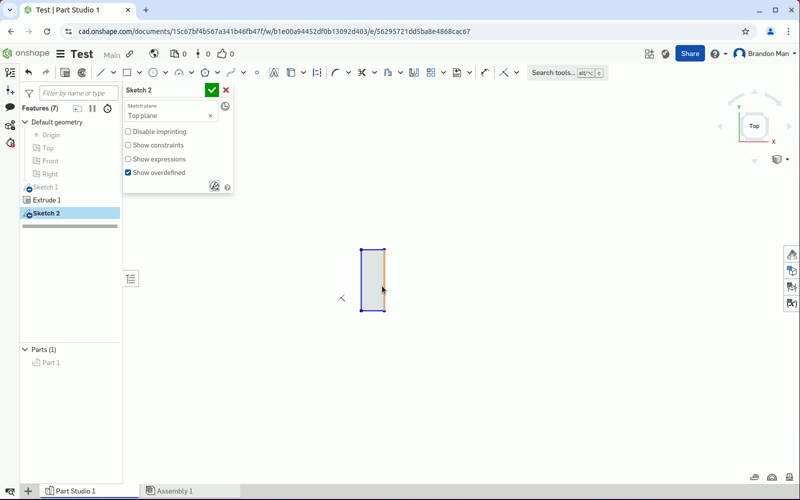
scroll(6)
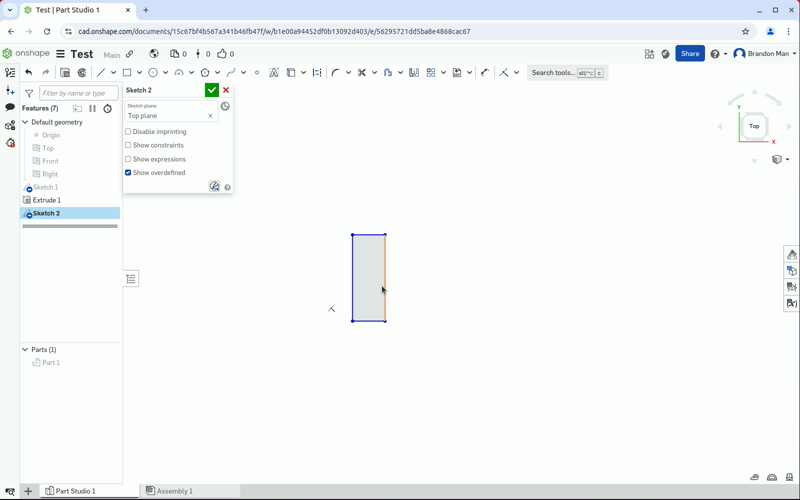
scroll(6)
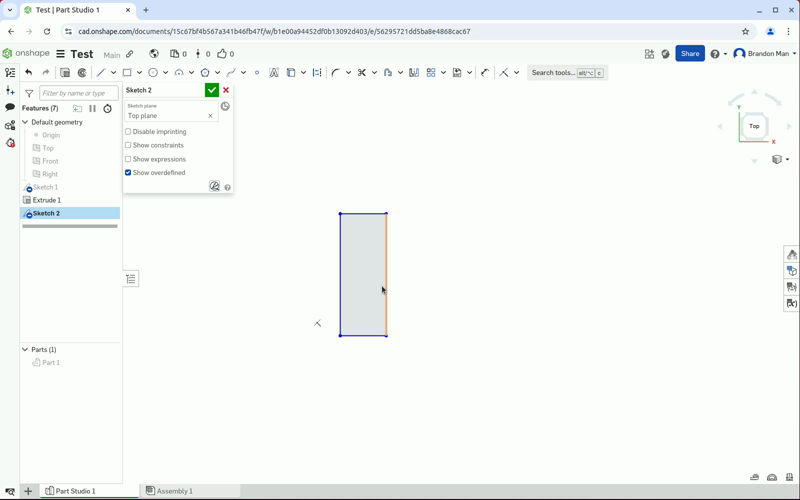
scroll(6)
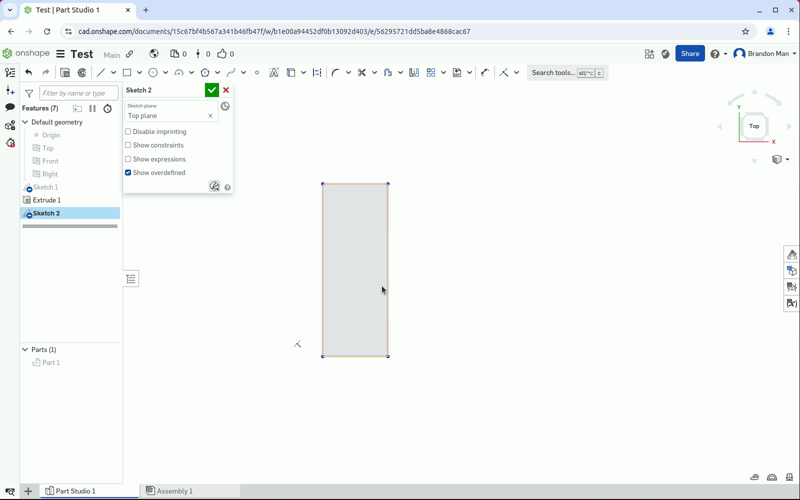
scroll(6)
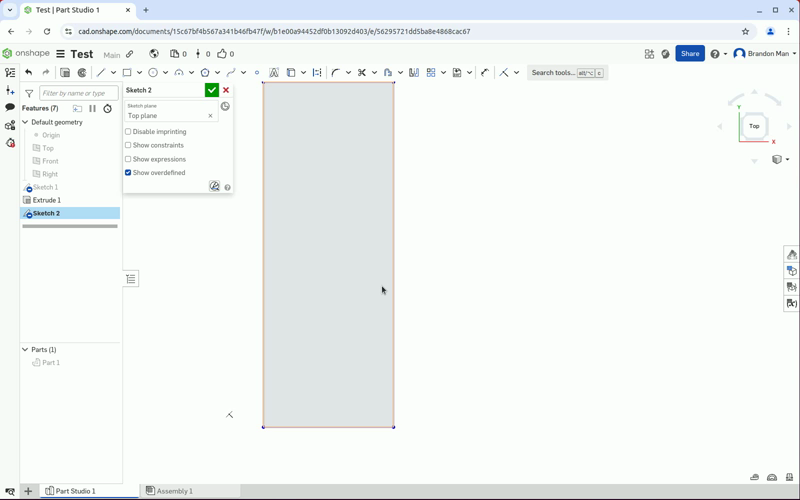
click(382, 285)
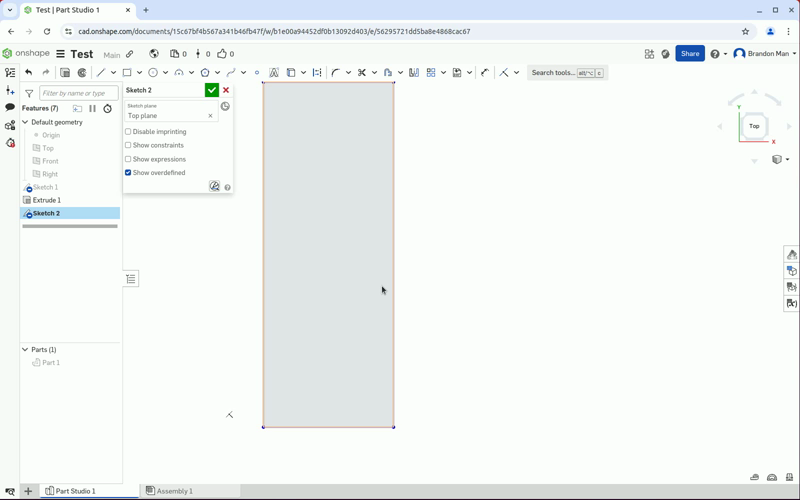
scroll(-6)
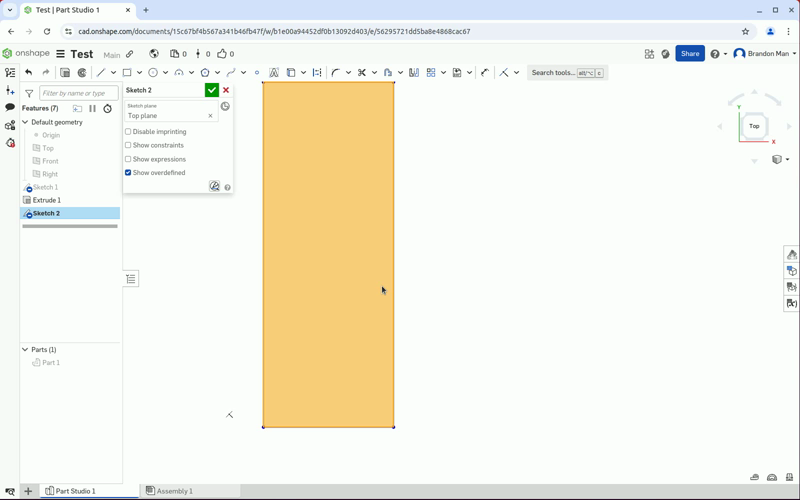
scroll(-6)
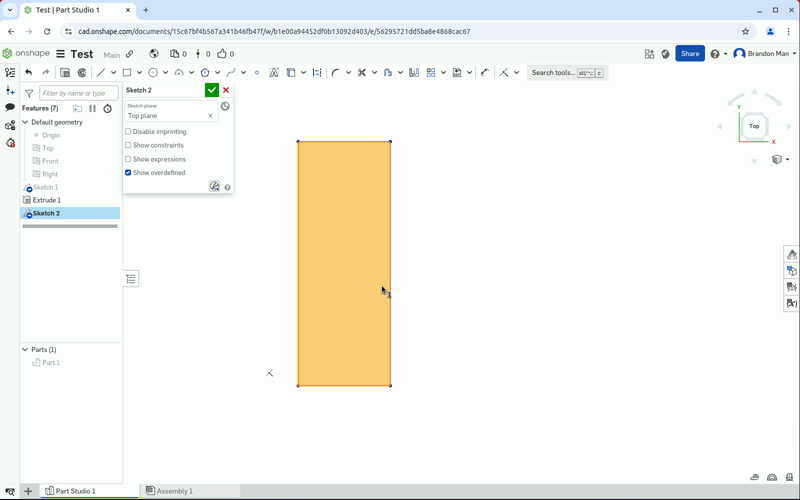
scroll(-6)
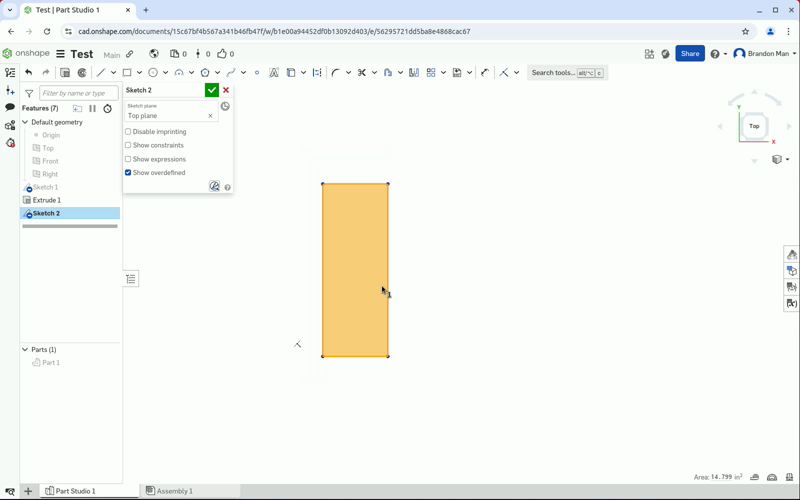
scroll(-6)
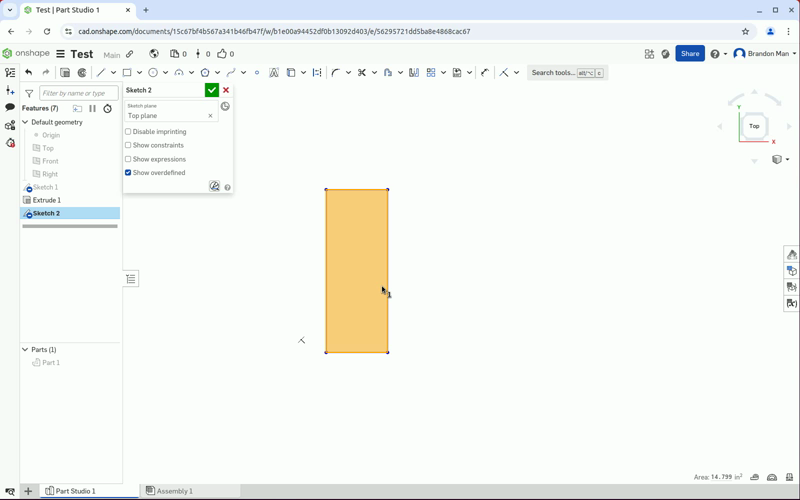
scroll(-6)
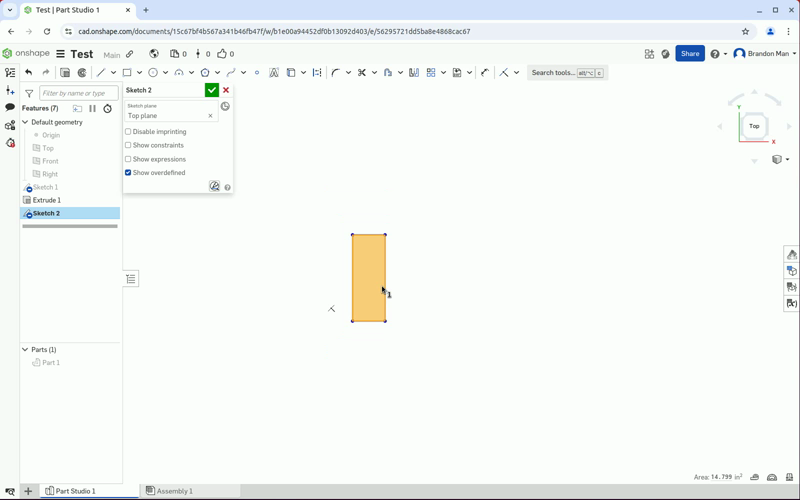
scroll(-6)
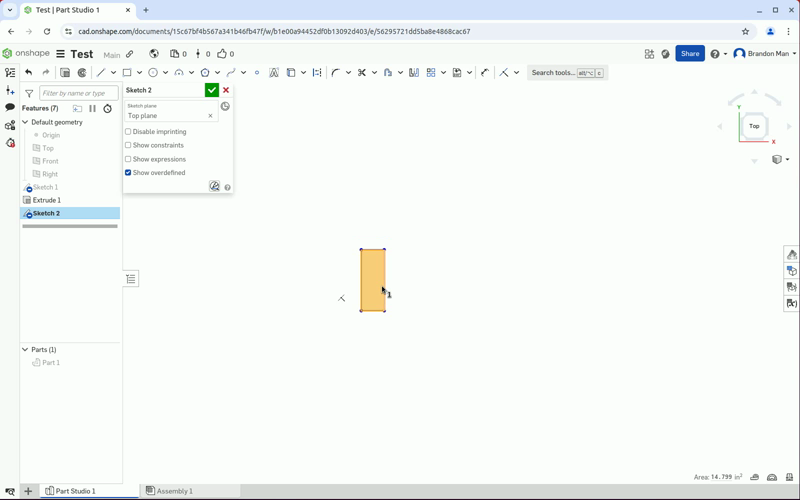
scroll(-6)
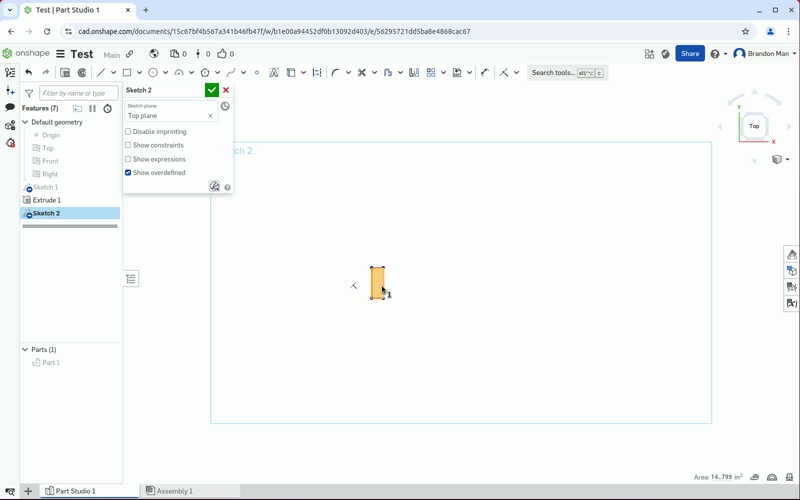
mouse_move(73, 352)
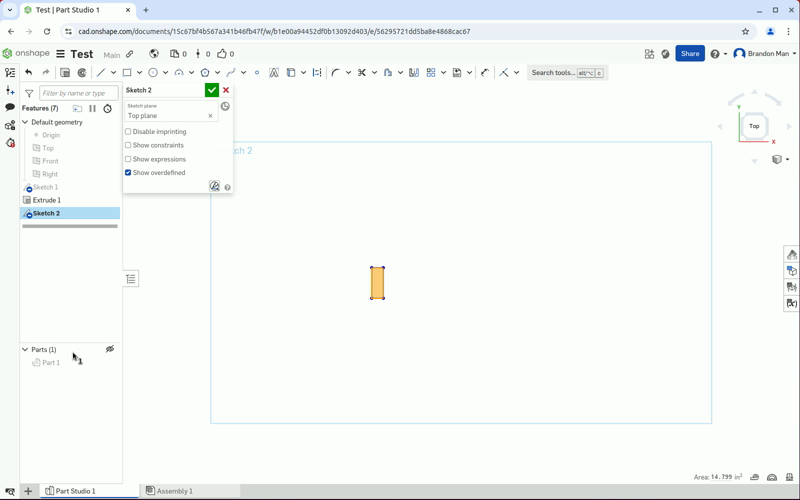
key(shift+y)
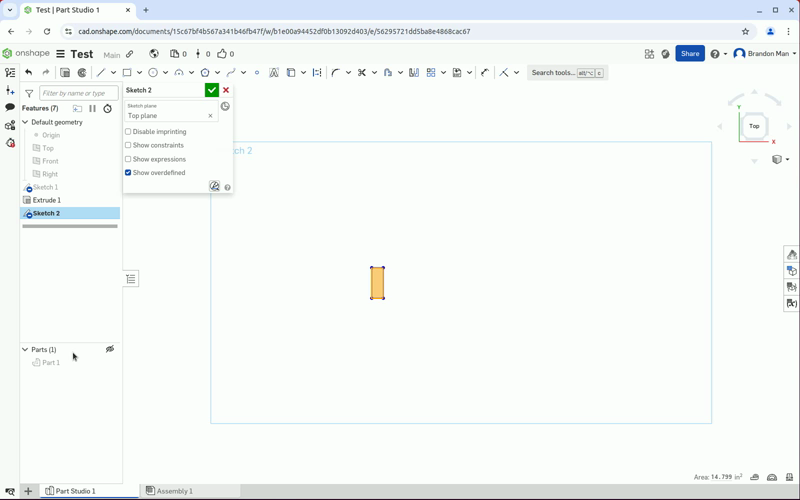
key(shift+e)
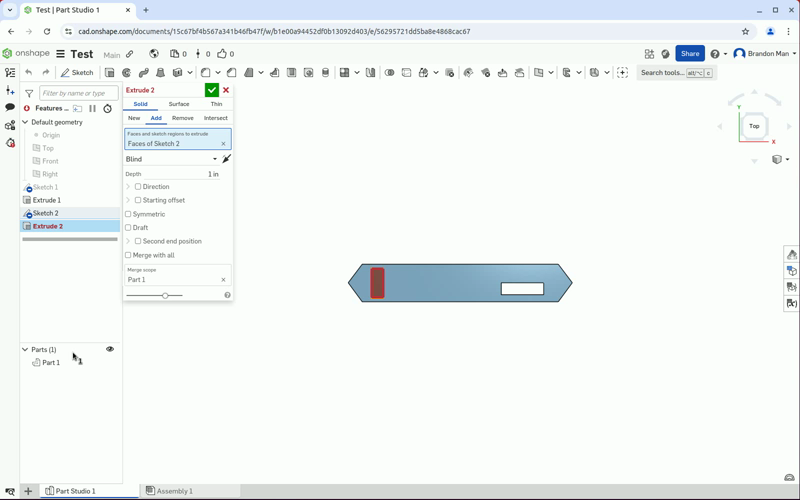
mouse_move(143, 106)
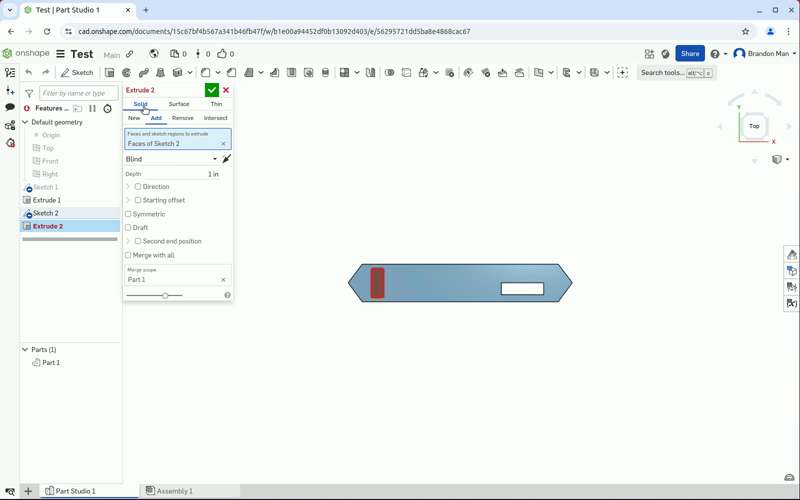
click(143, 106)
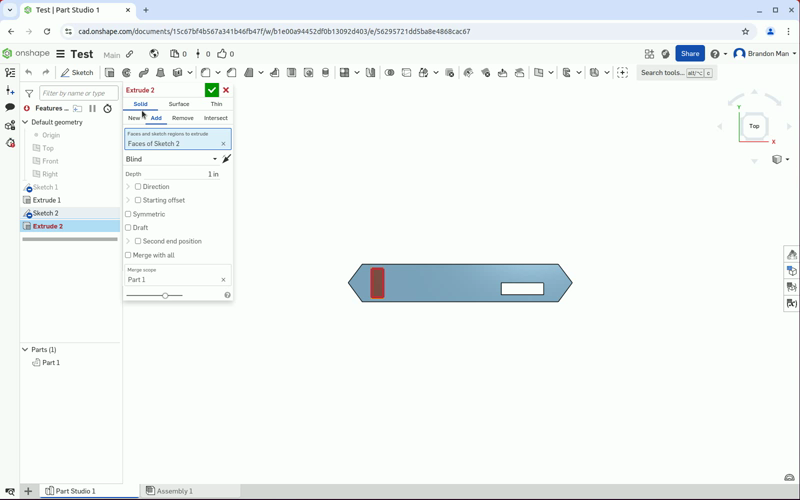
mouse_move(137, 120)
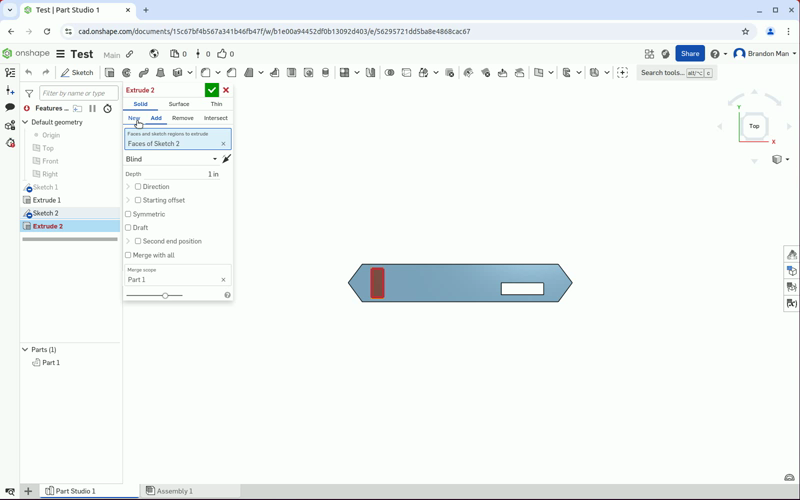
click(137, 120)
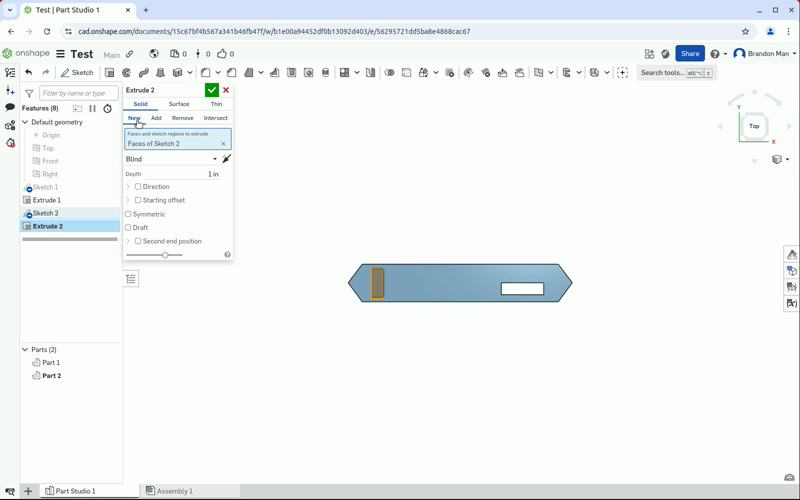
key(tab, 4)
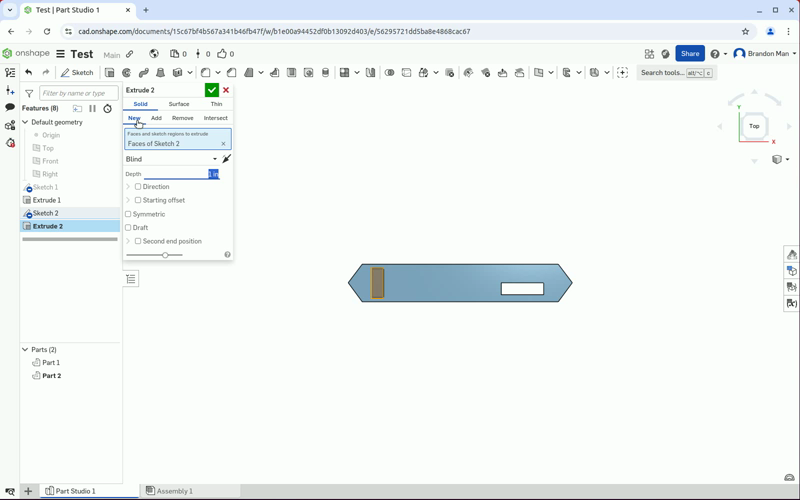
text(-1.685)
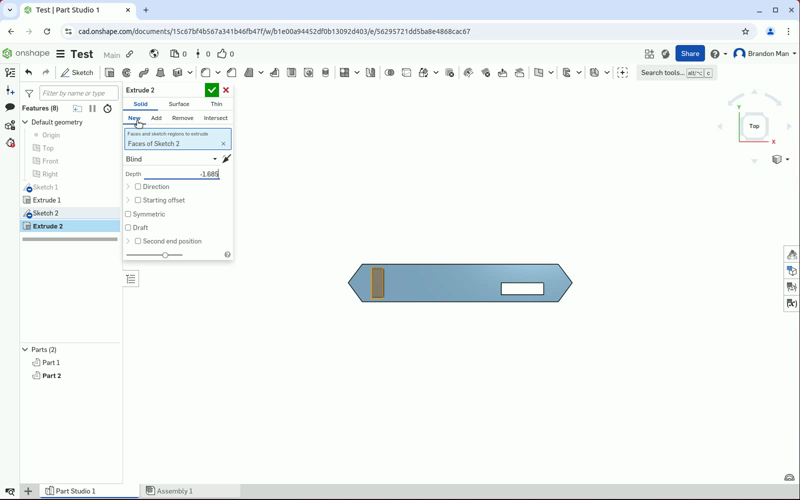
key(enter)
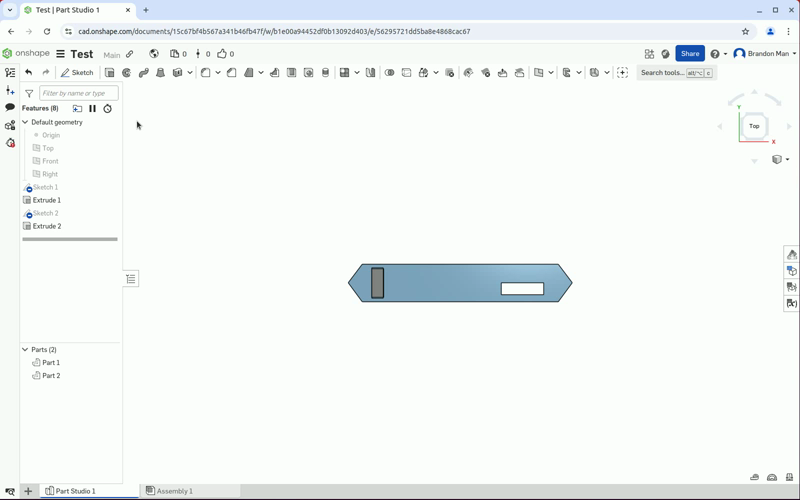
key(shift+h)
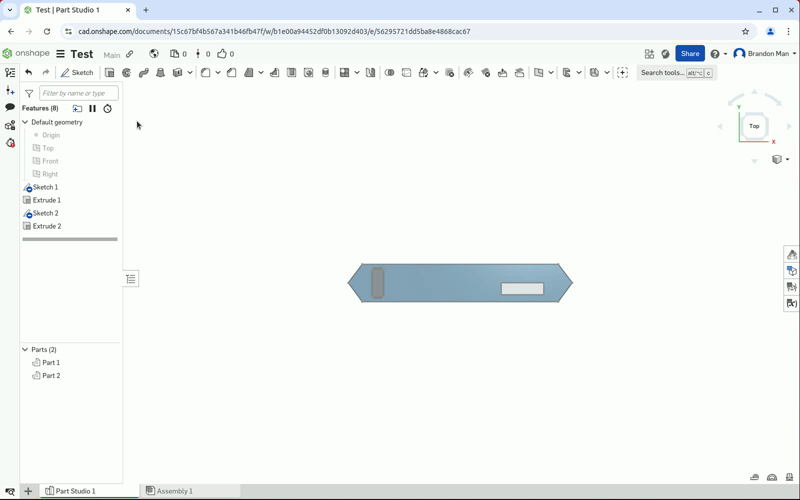
key(shift+h)
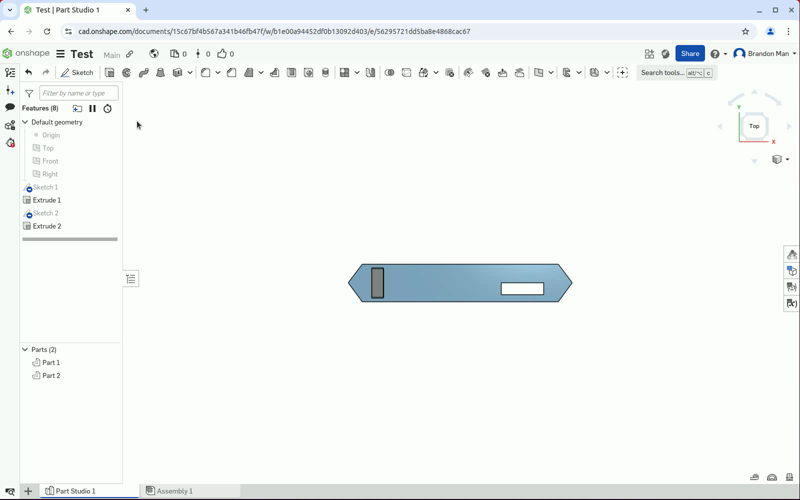
mouse_move(73, 189)
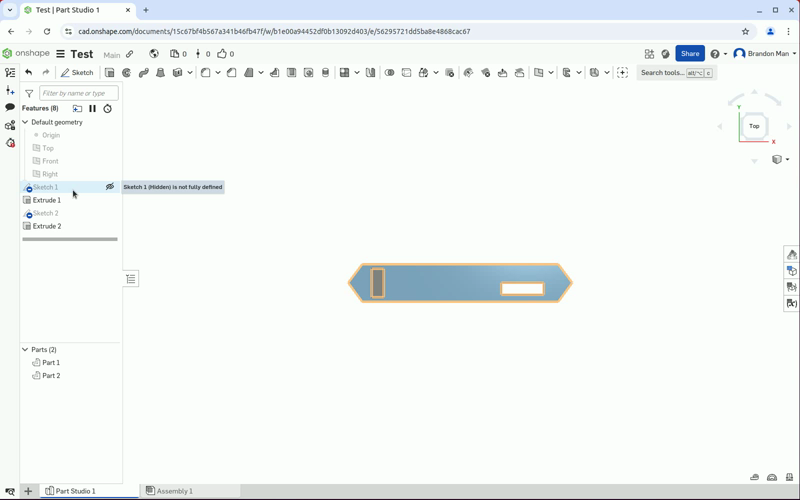
click(73, 189)
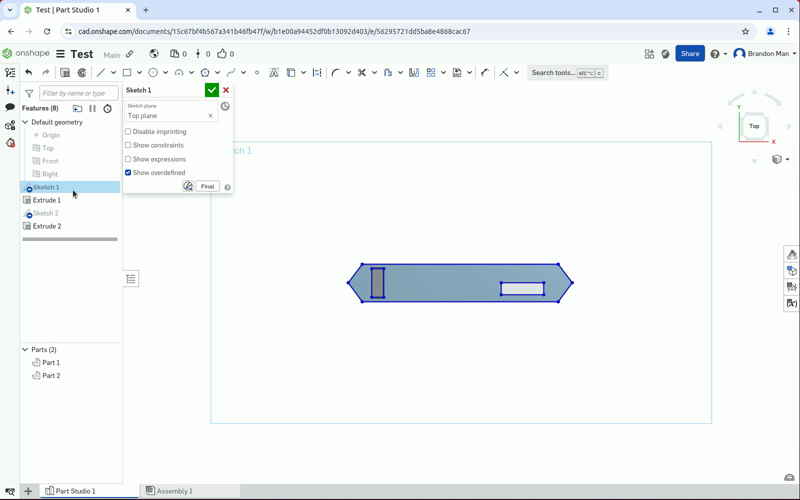
mouse_move(229, 92)
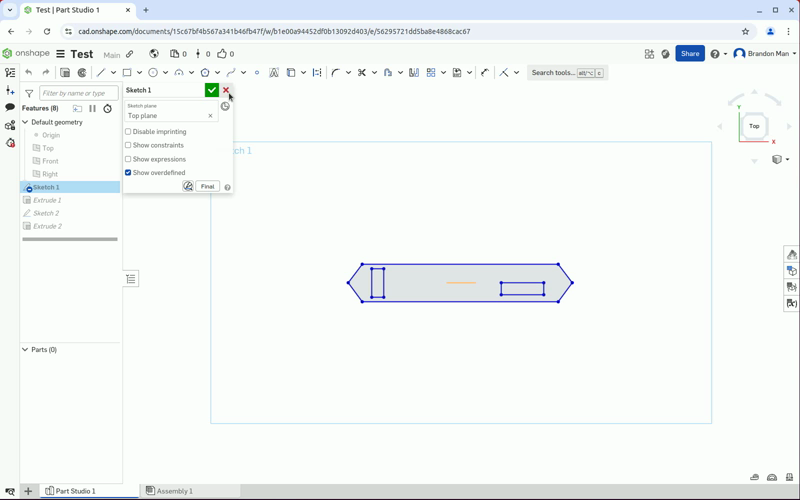
click(229, 92)
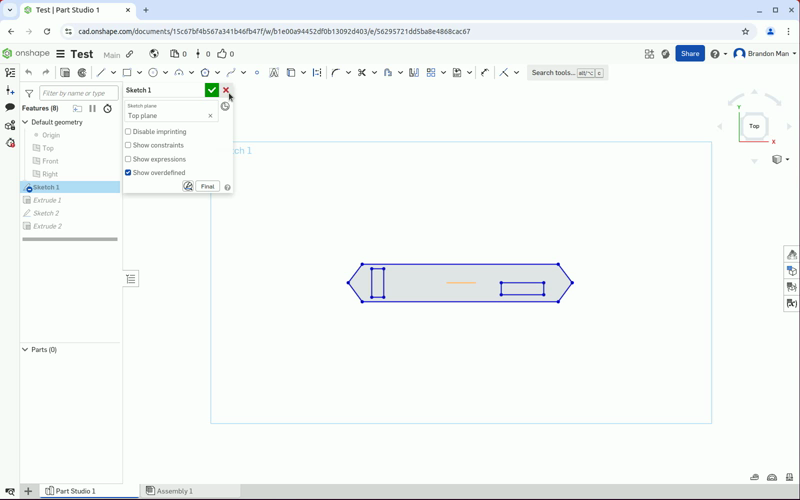
key(shift+s)
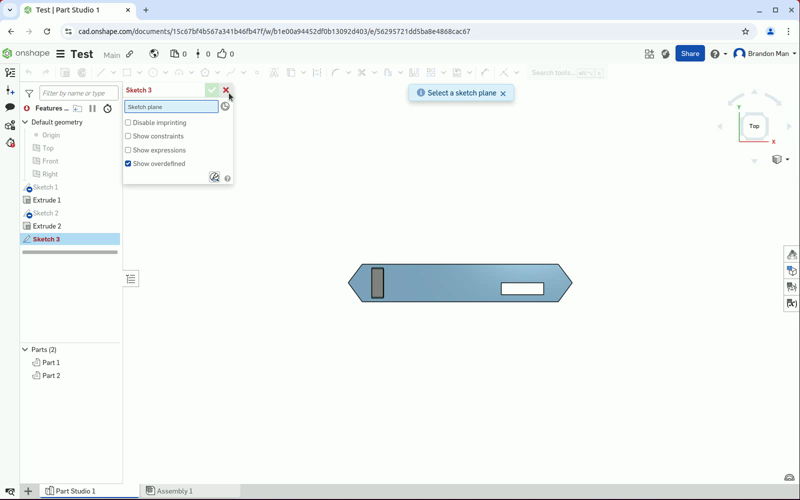
mouse_move(73, 150)
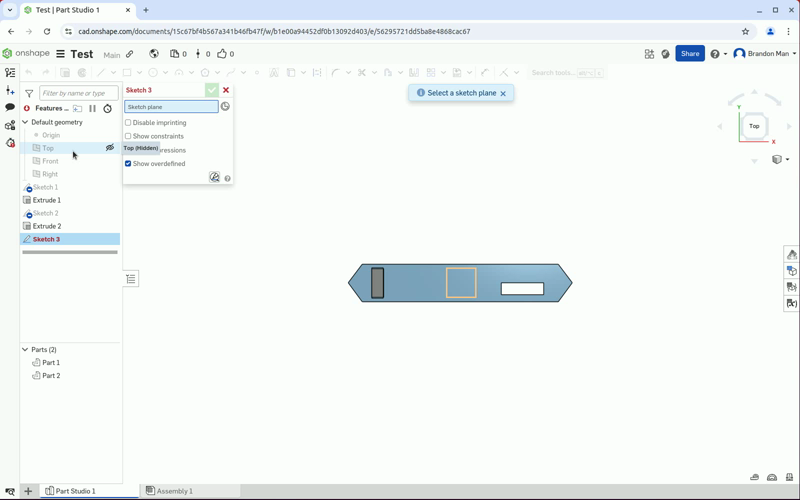
click(73, 150)
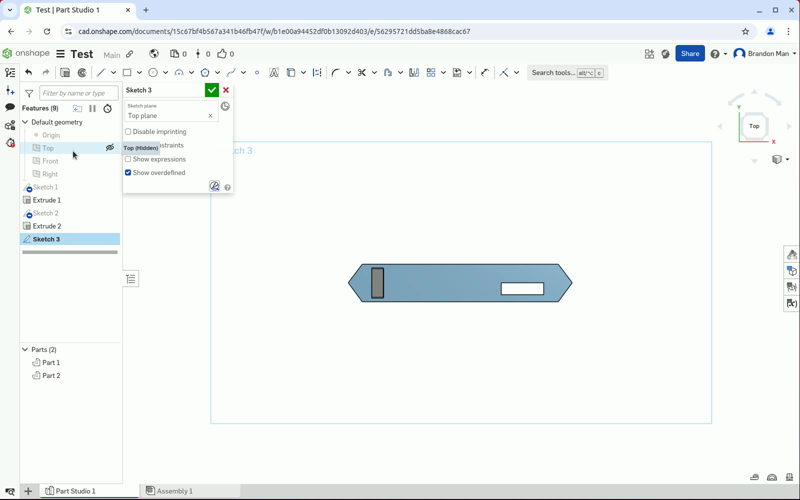
mouse_move(73, 352)
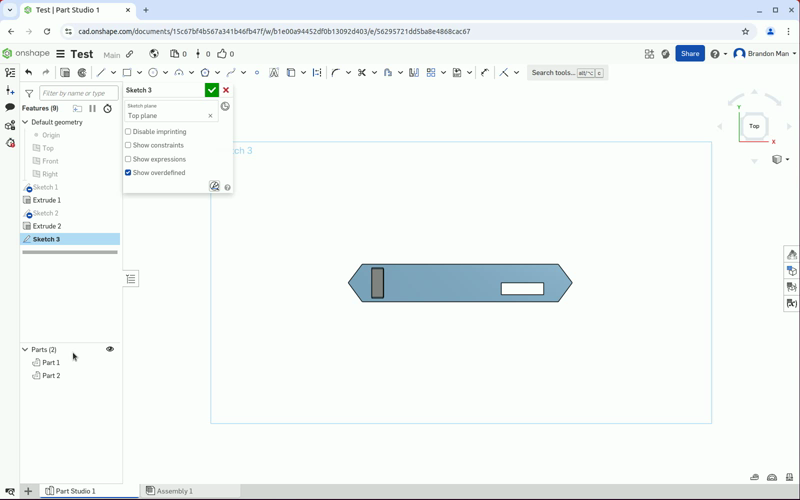
key(y)
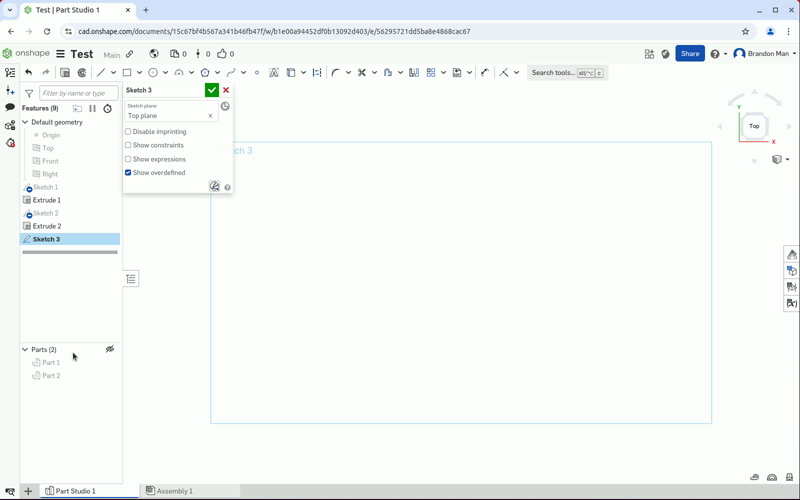
key(l)
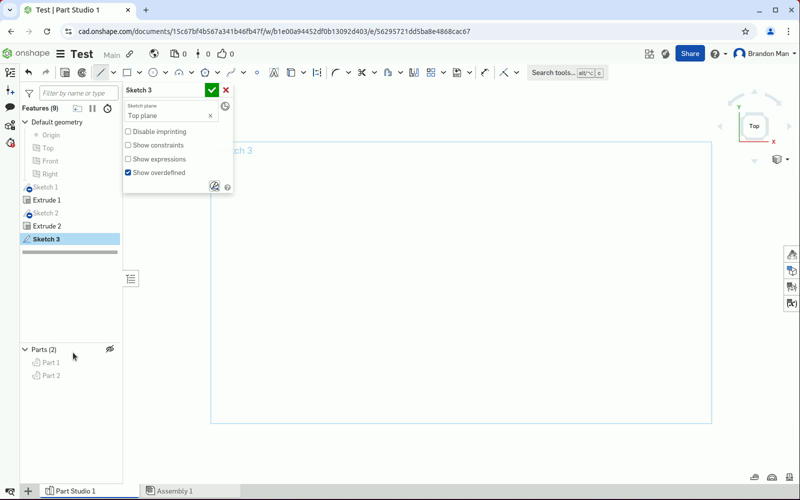
key_down(shift)
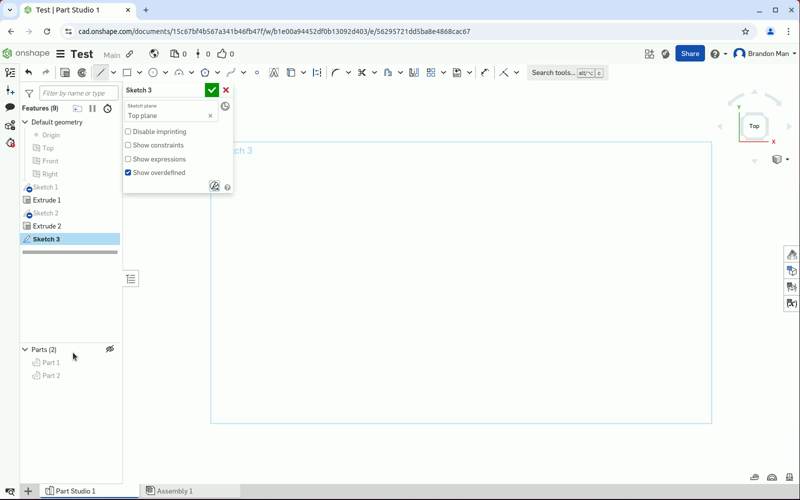
mouse_move(501, 294)
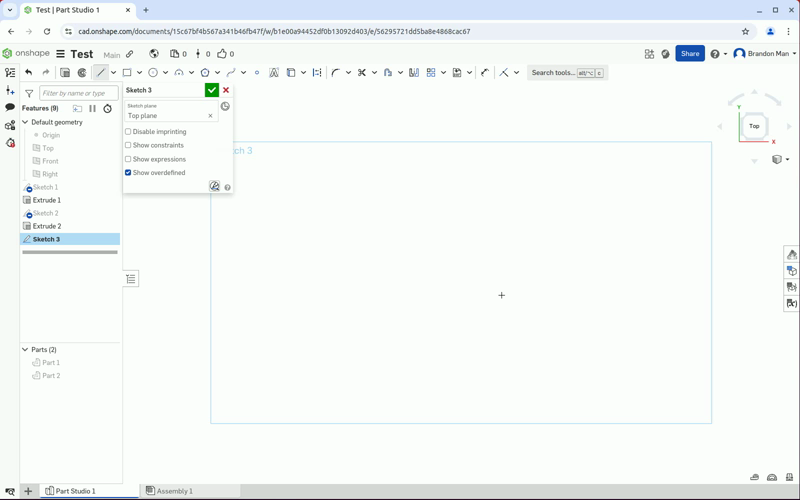
click(501, 294)
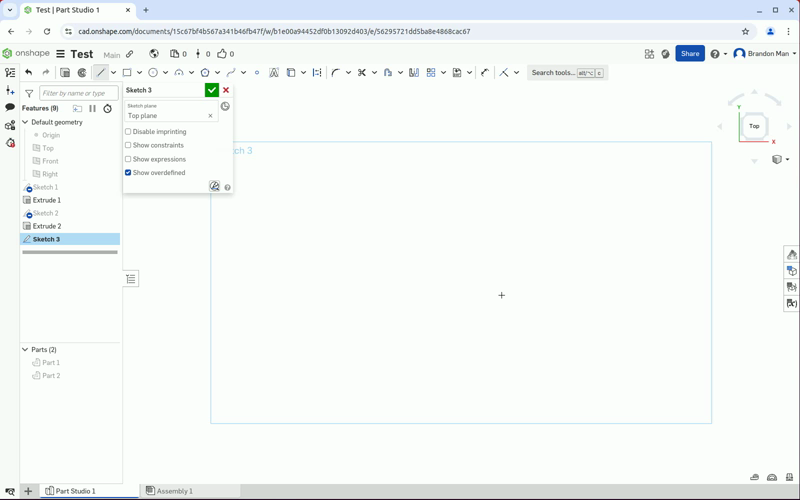
key_up(shift)
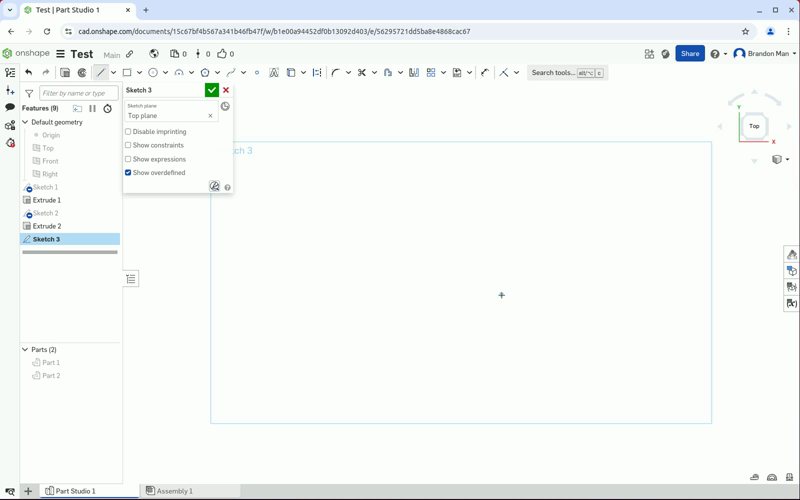
key_down(shift)
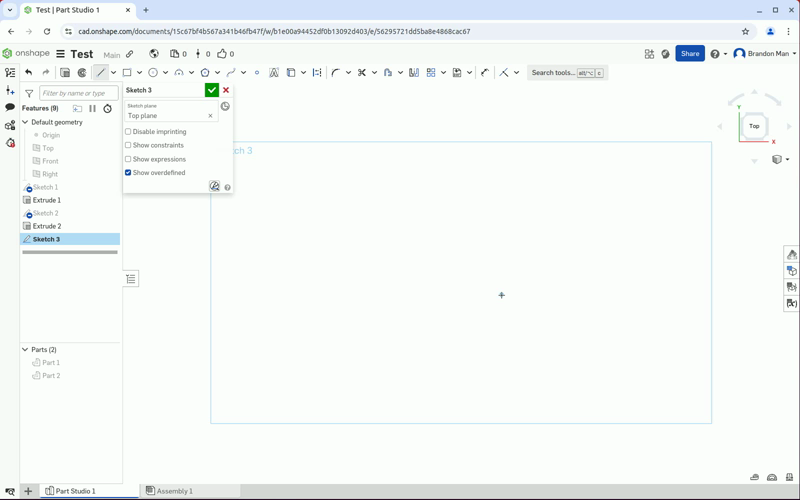
mouse_move(531, 294)
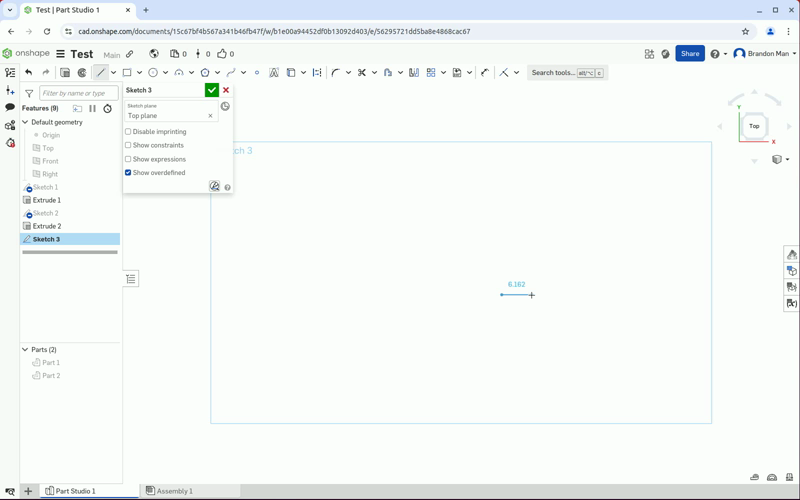
mouse_move(545, 294)
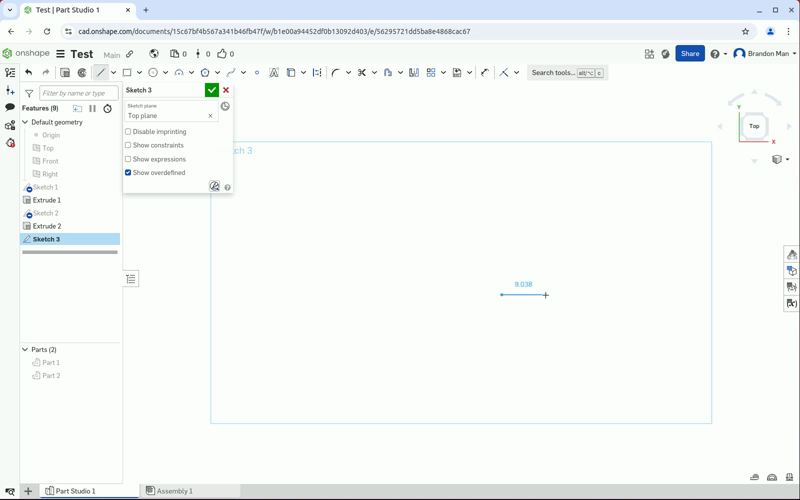
click(545, 294)
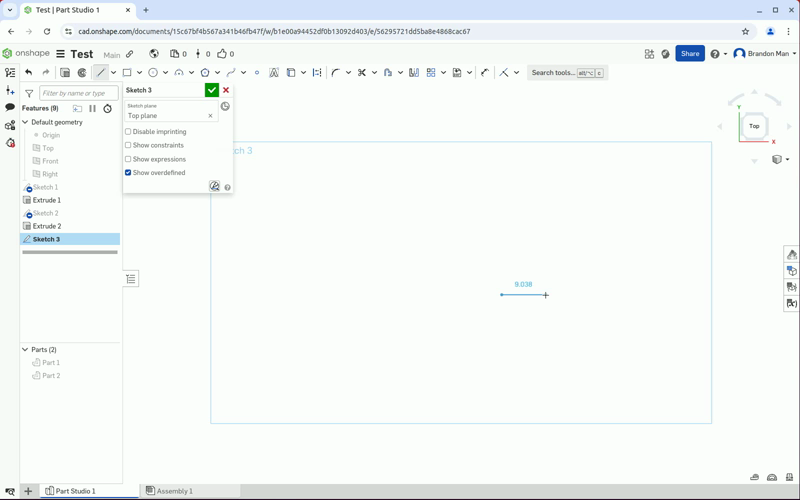
key_up(shift)
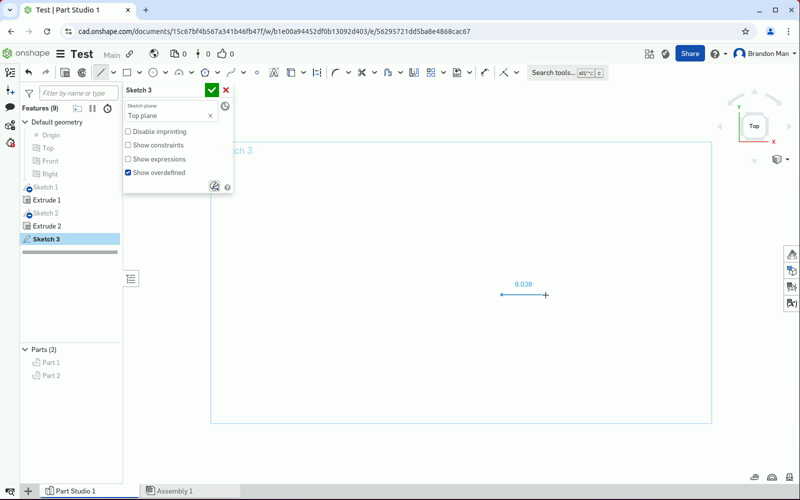
key_down(shift)
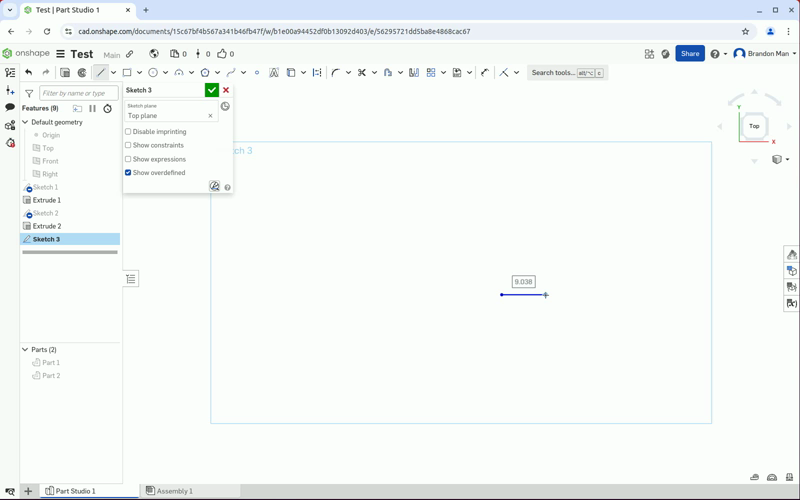
mouse_move(575, 294)
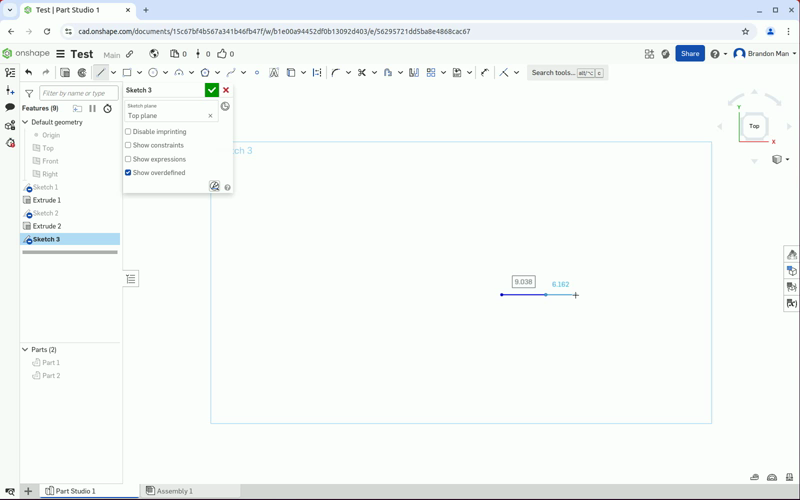
mouse_move(545, 282)
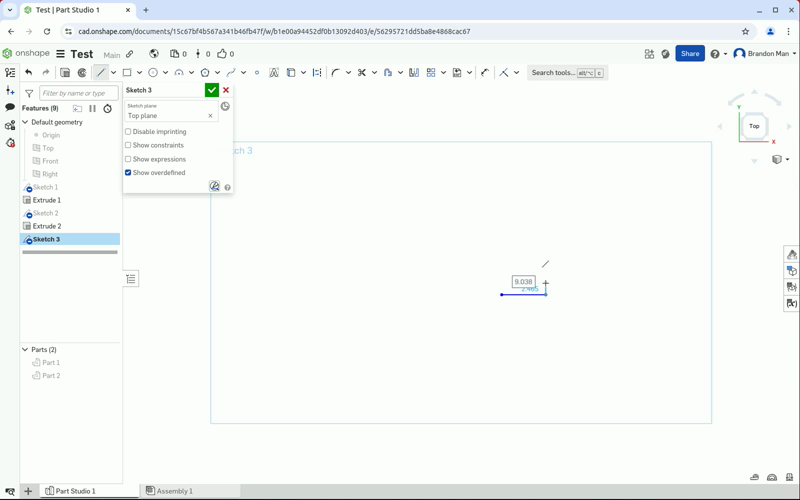
click(545, 282)
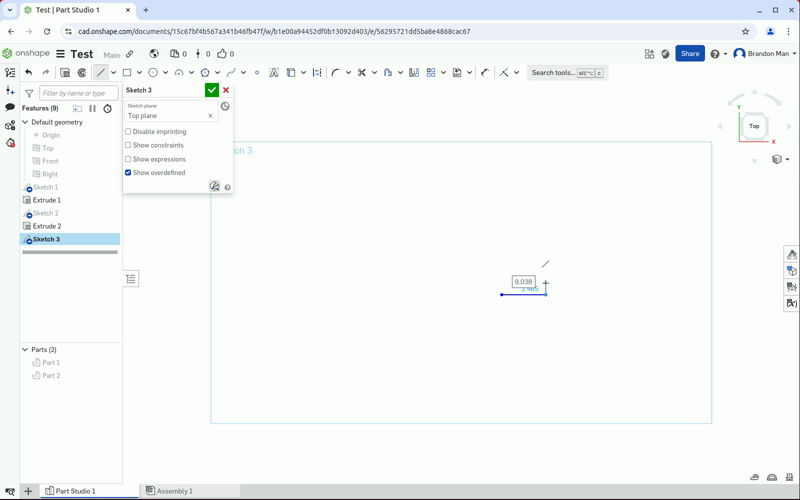
key_up(shift)
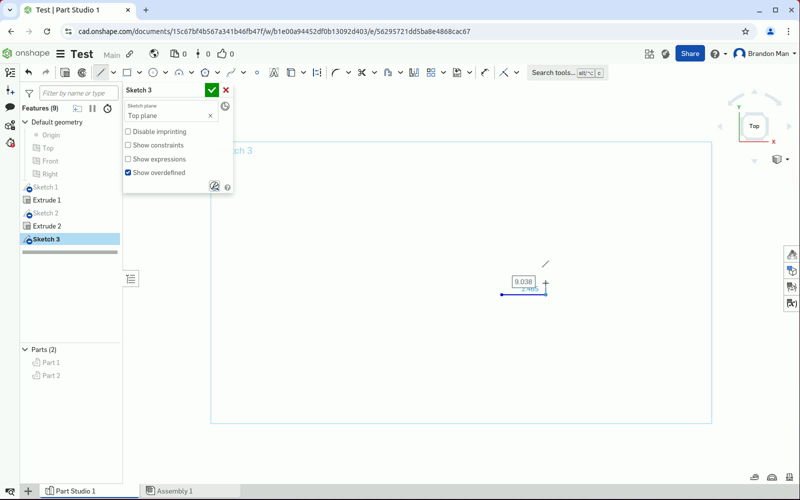
key_down(shift)
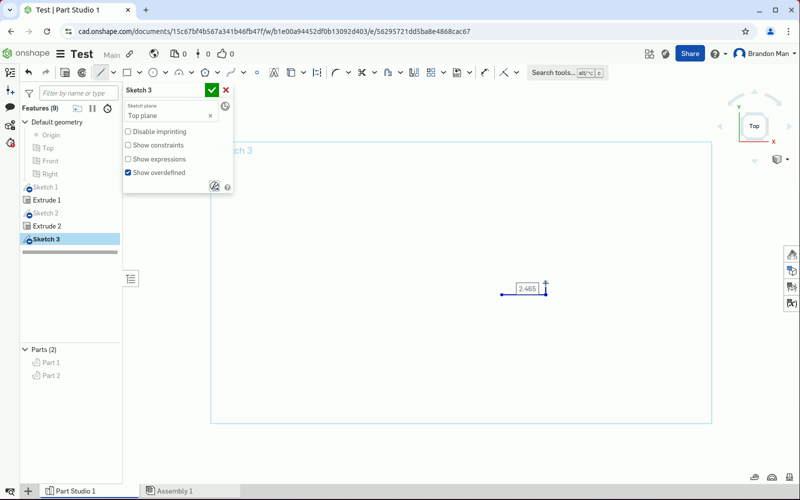
mouse_move(575, 282)
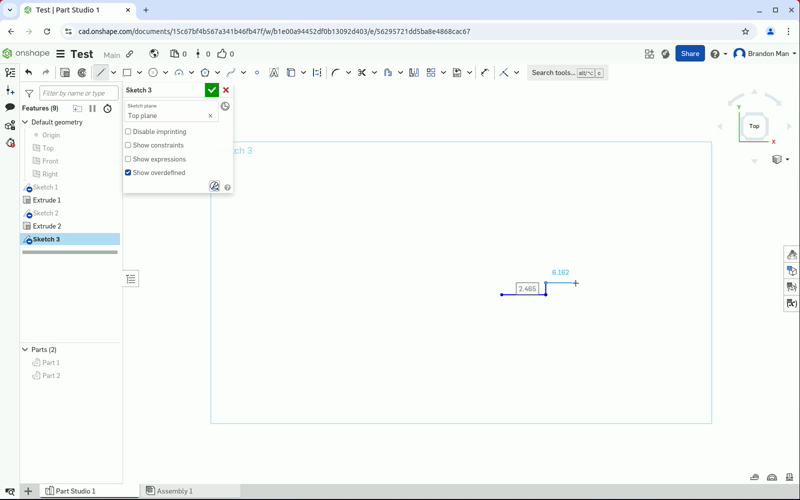
mouse_move(501, 282)
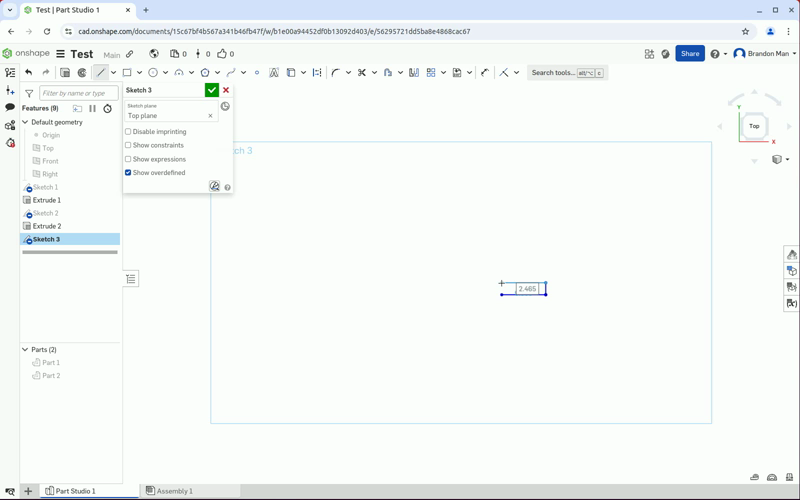
click(501, 282)
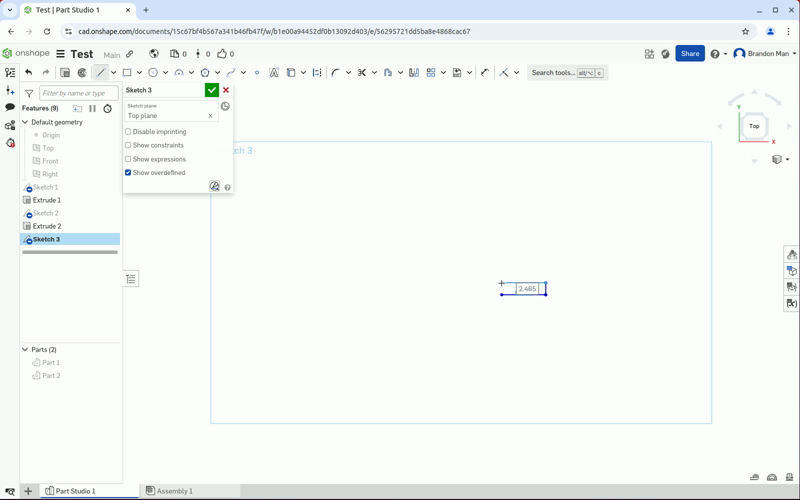
key_up(shift)
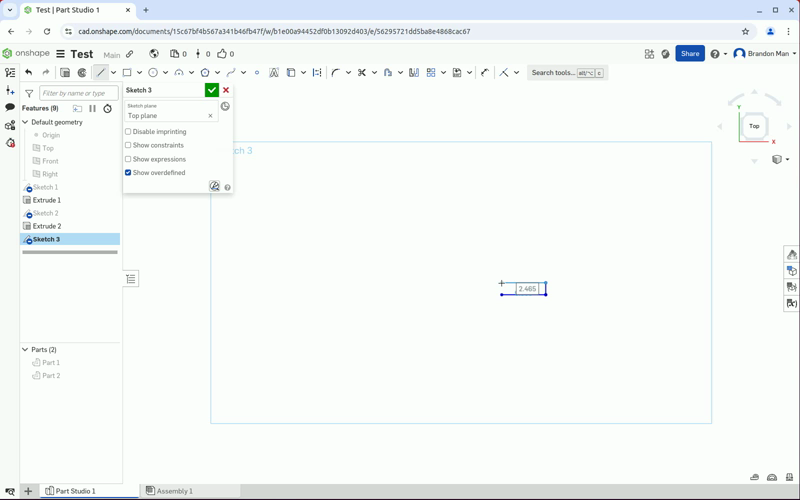
mouse_move(531, 282)
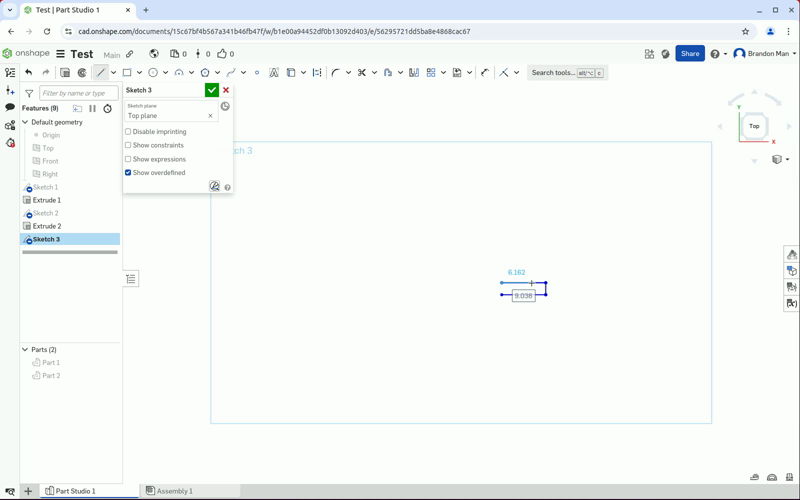
key_down(shift)
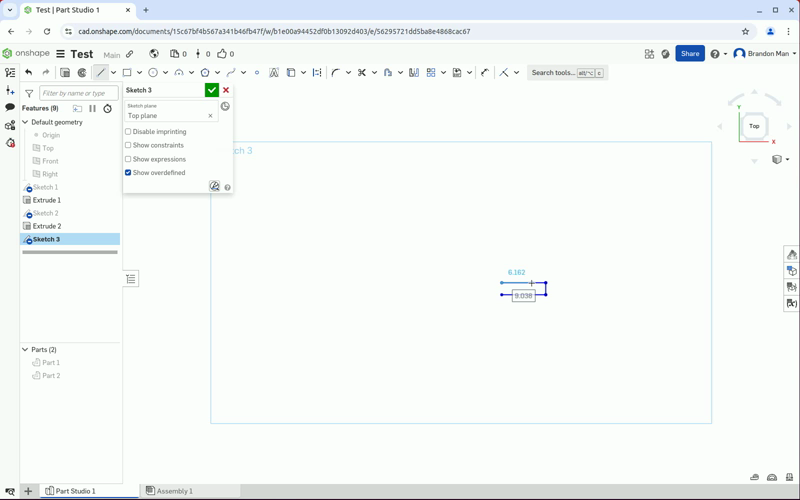
mouse_move(501, 294)
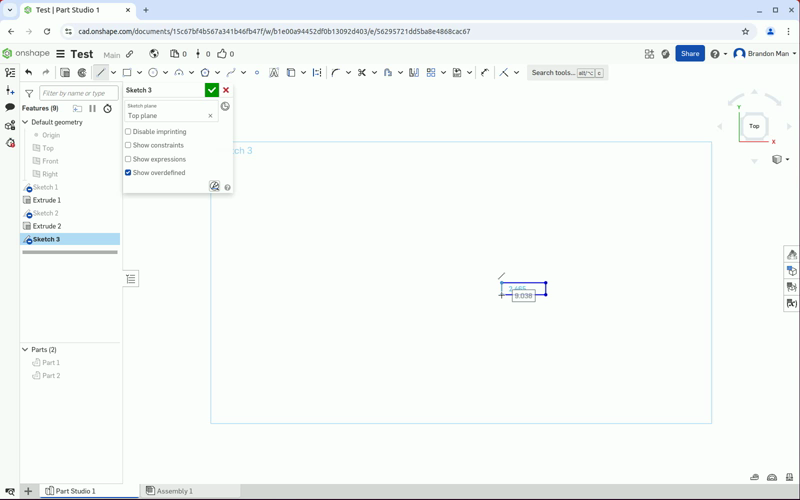
key_up(shift)
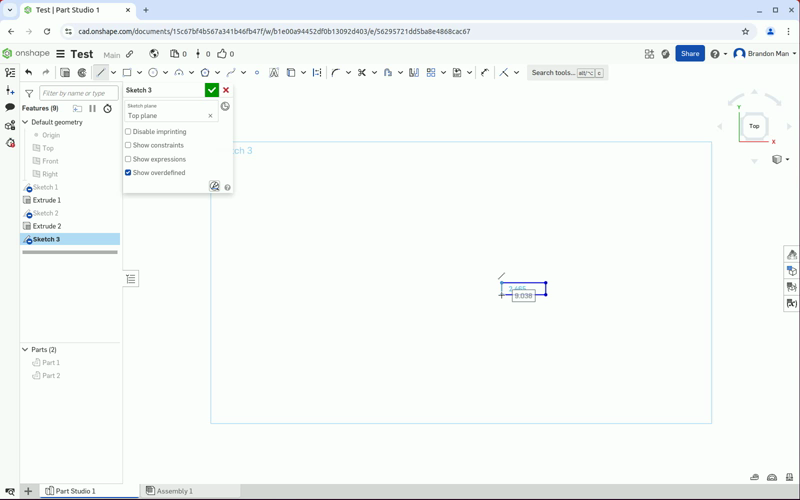
click(501, 294)
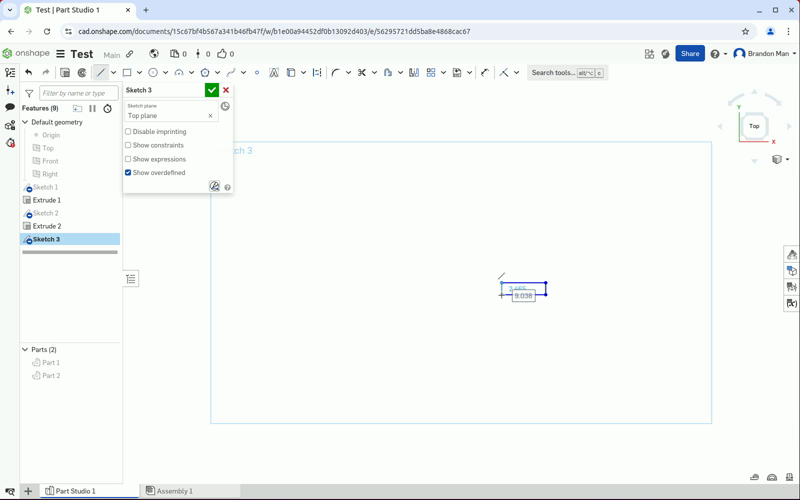
key(esc)
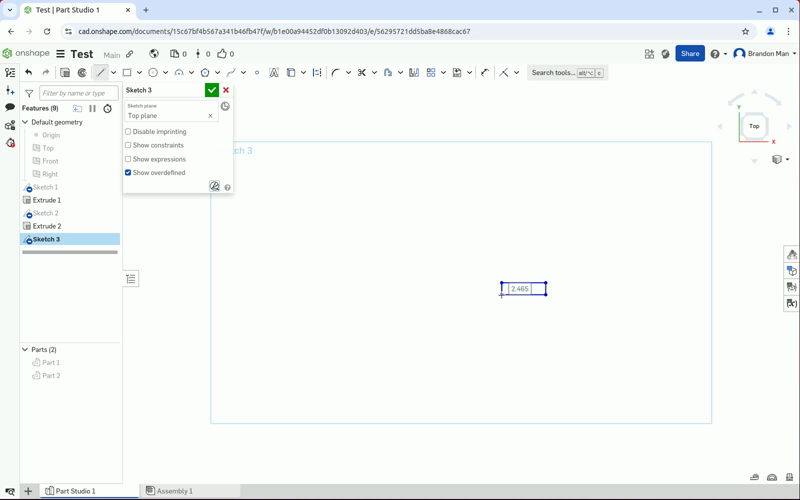
mouse_move(511, 292)
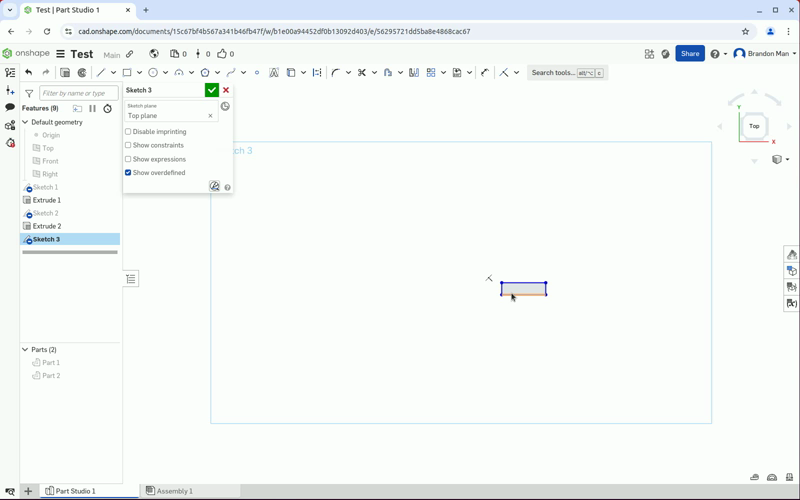
scroll(6)
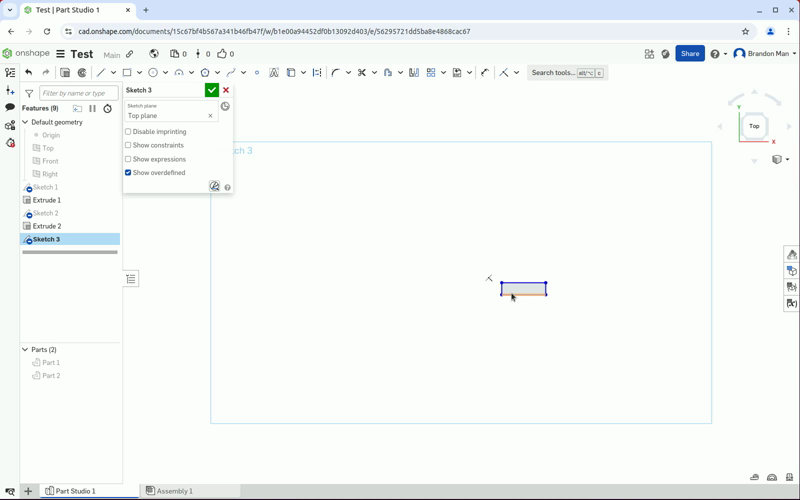
scroll(6)
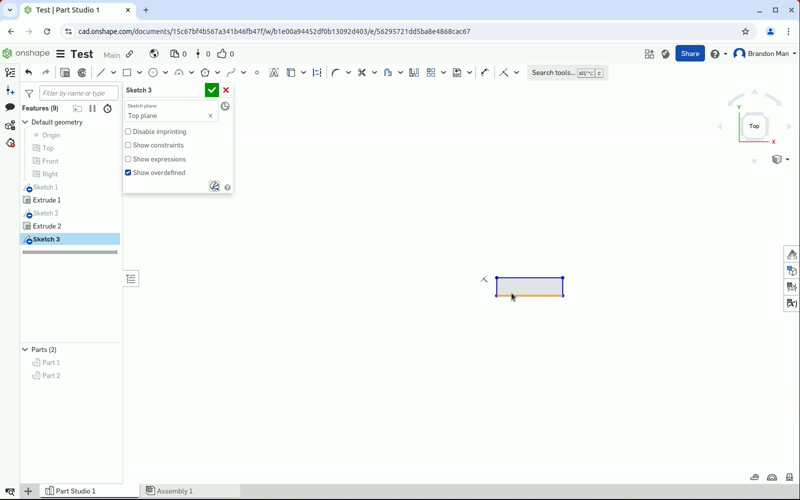
scroll(6)
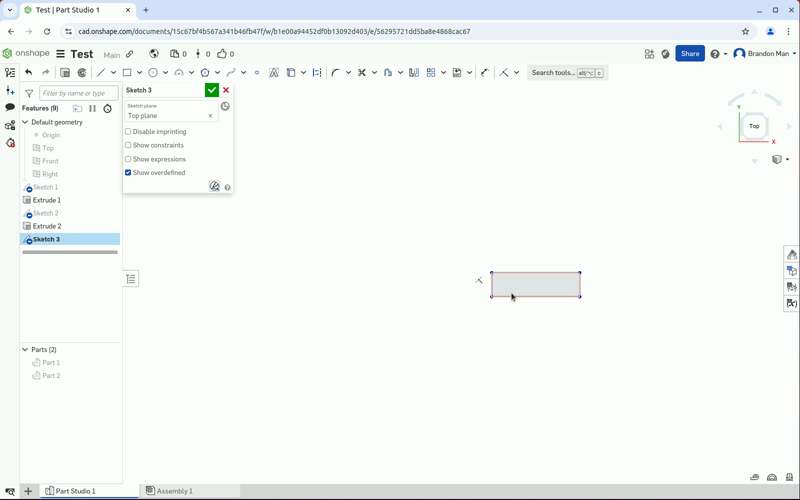
scroll(6)
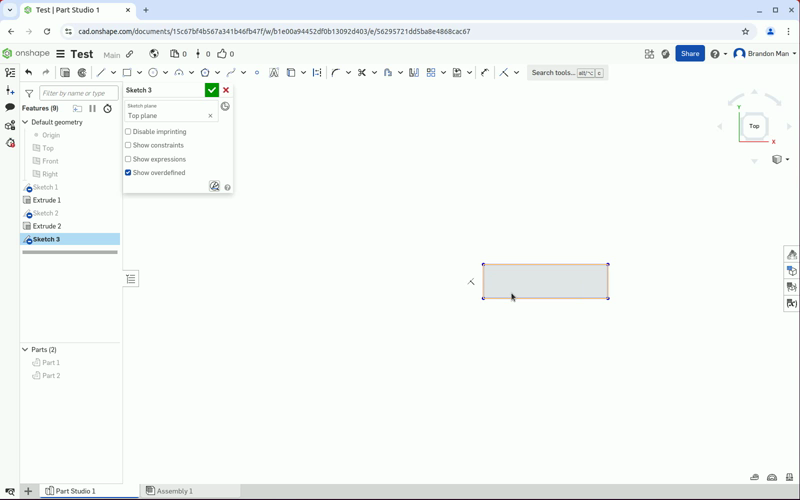
scroll(6)
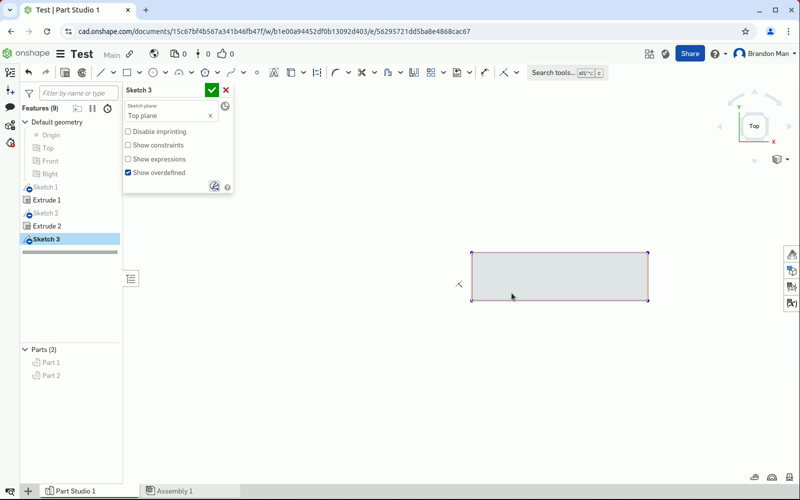
scroll(6)
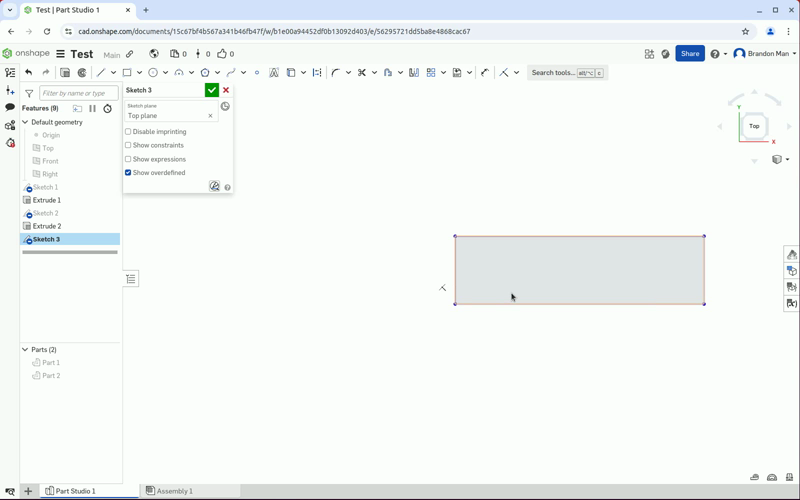
scroll(6)
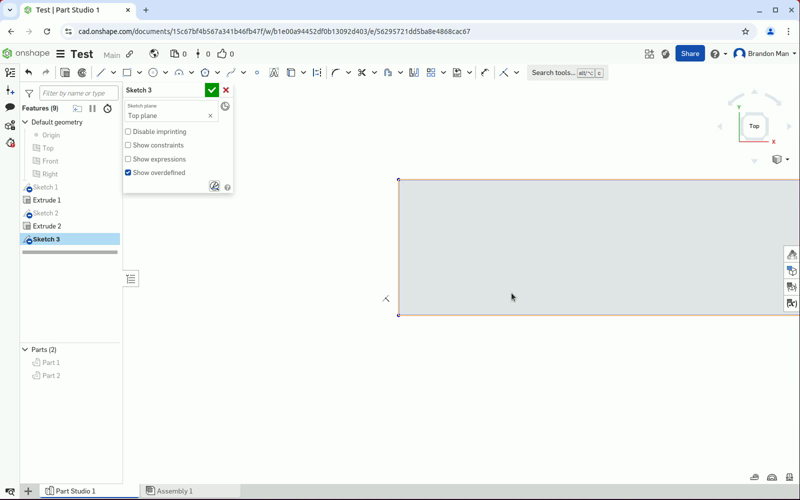
click(511, 292)
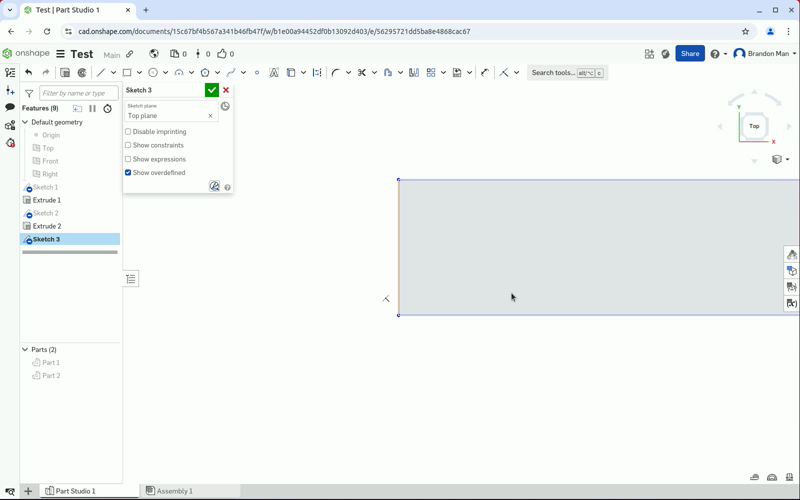
scroll(-6)
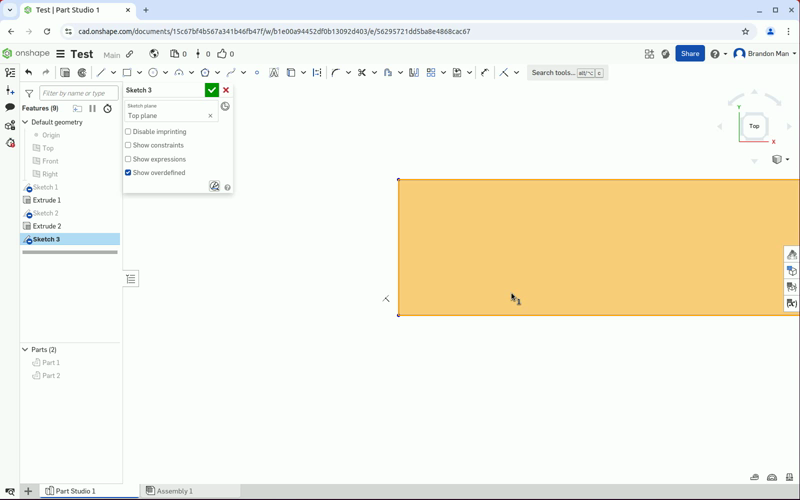
scroll(-6)
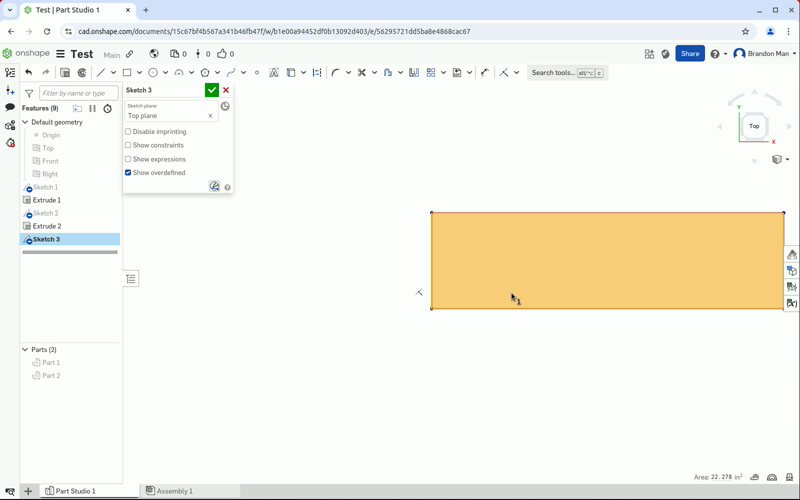
scroll(-6)
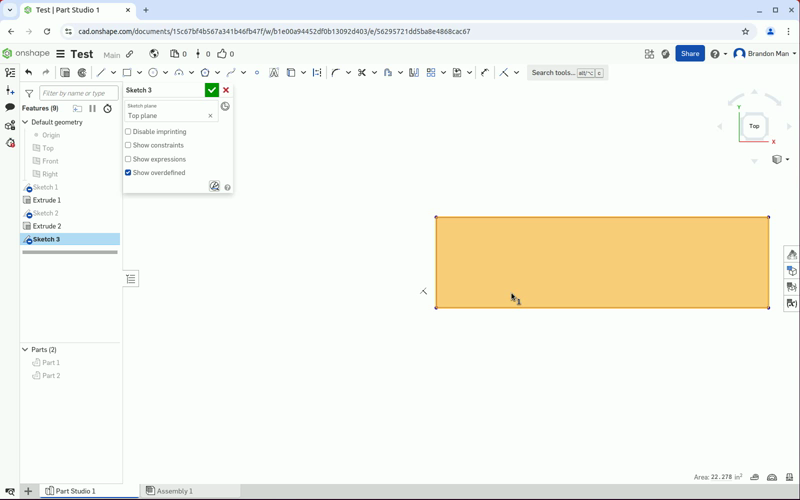
scroll(-6)
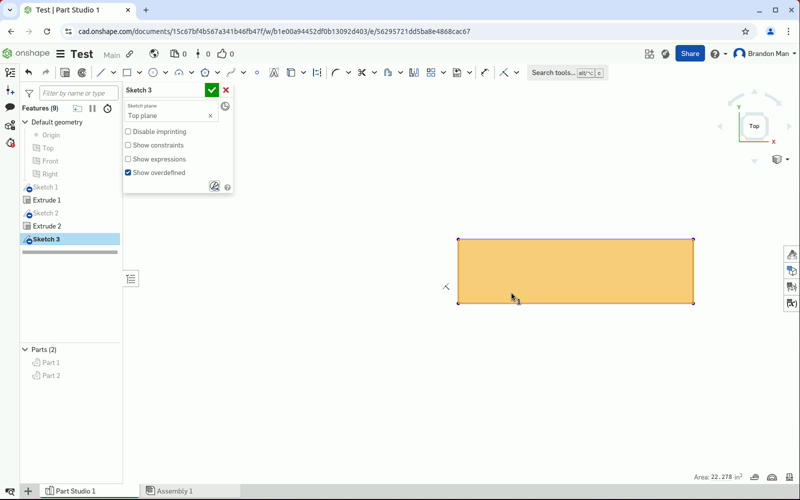
scroll(-6)
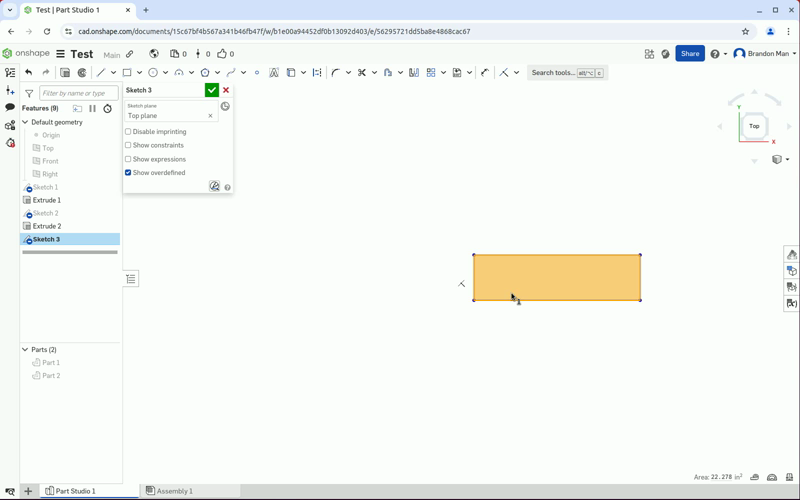
scroll(-6)
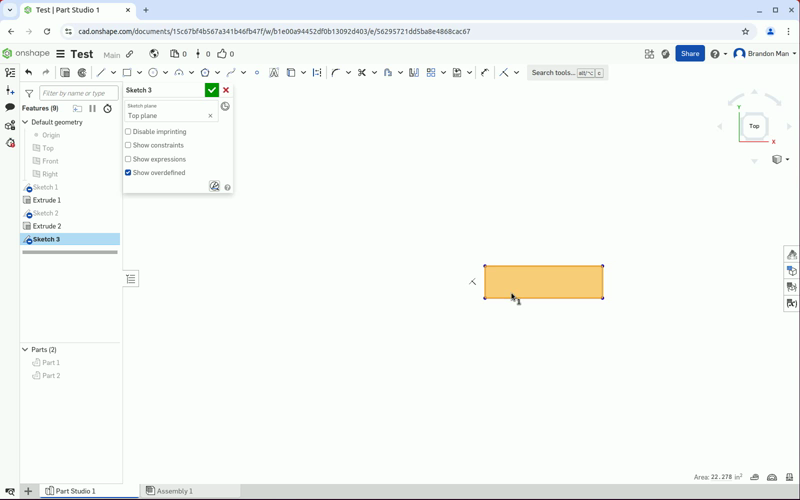
scroll(-6)
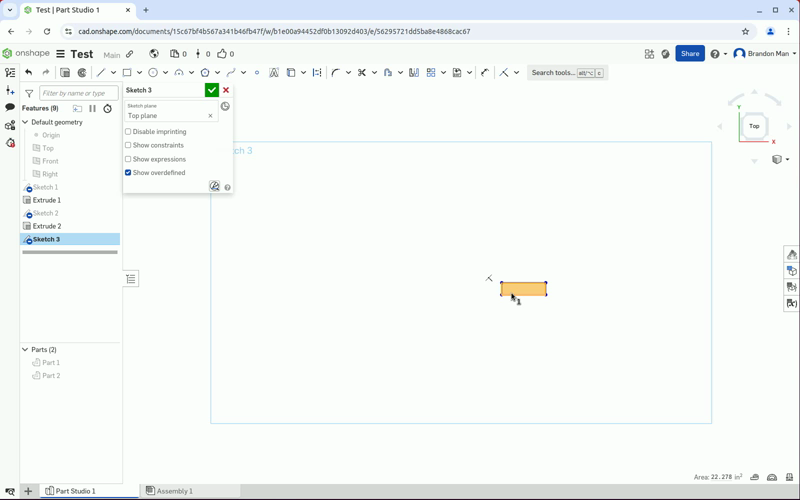
mouse_move(73, 352)
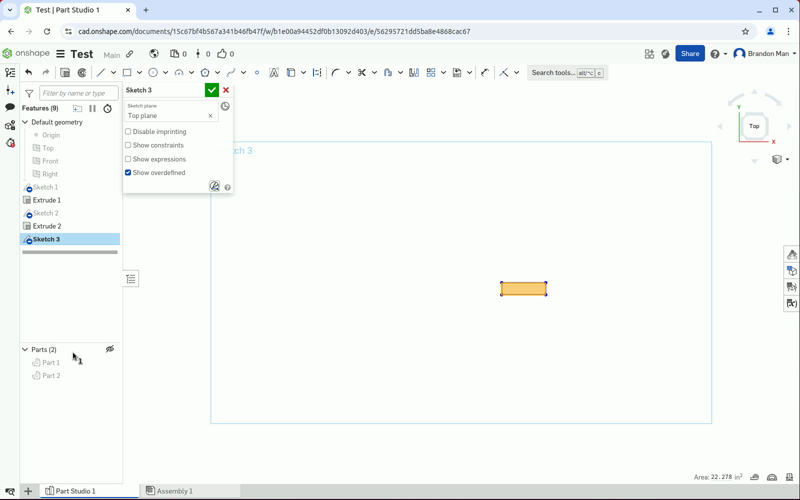
key(shift+y)
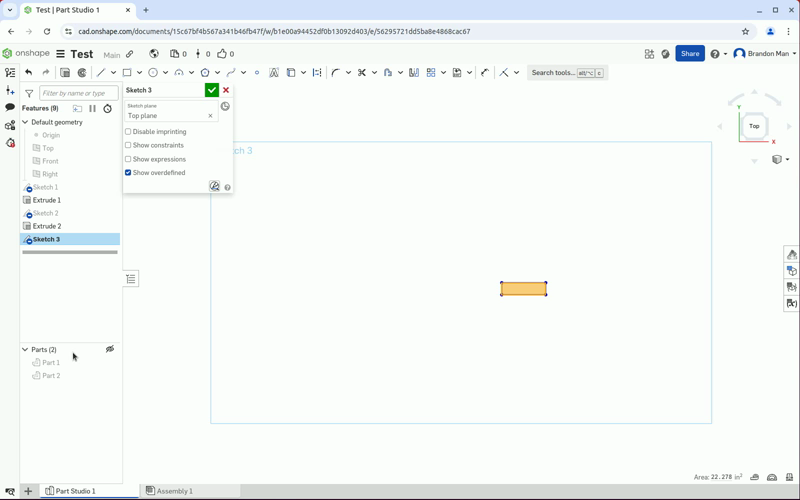
key(shift+e)
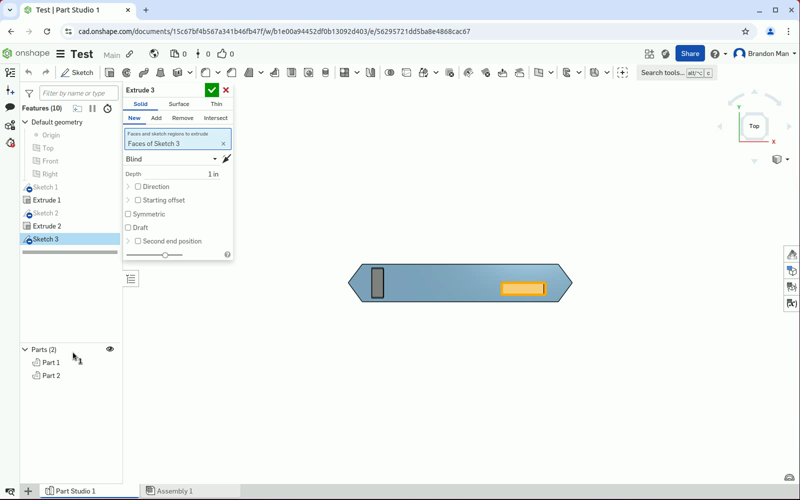
mouse_move(143, 106)
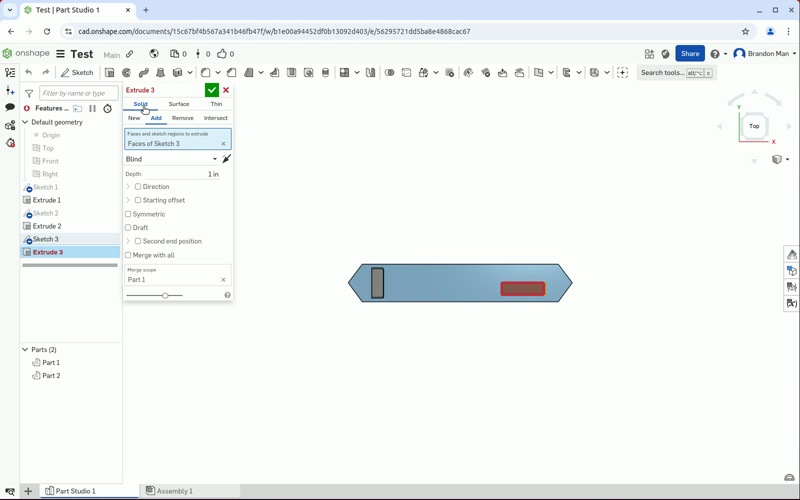
click(143, 106)
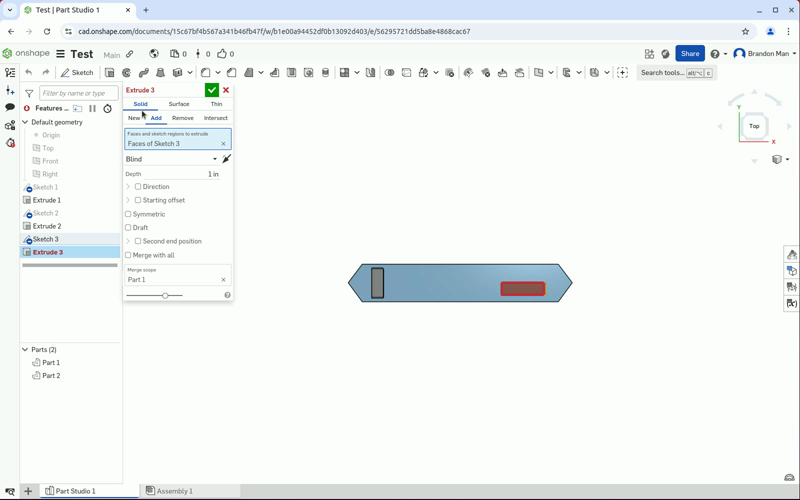
mouse_move(137, 120)
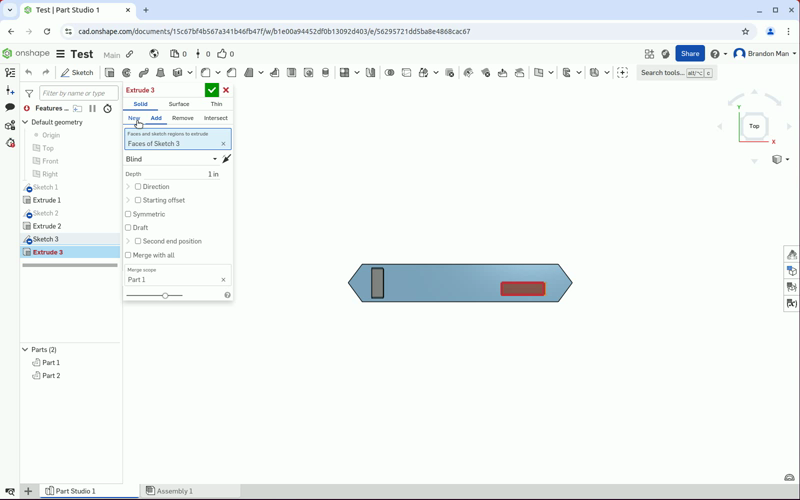
click(137, 120)
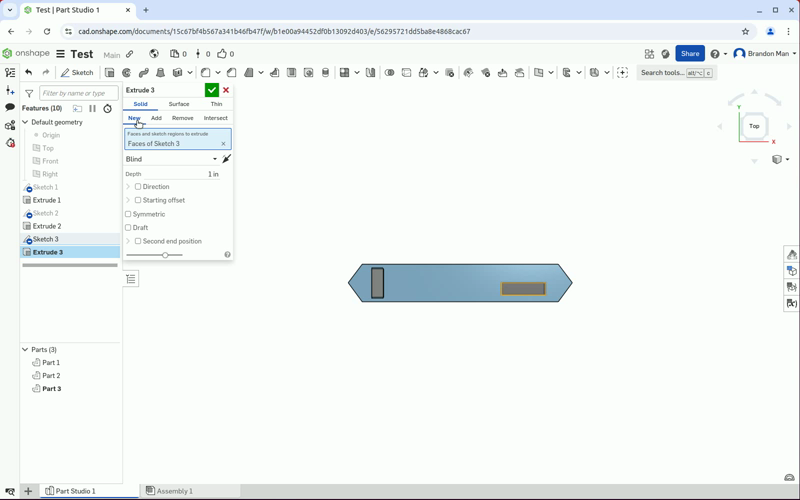
key(tab, 4)
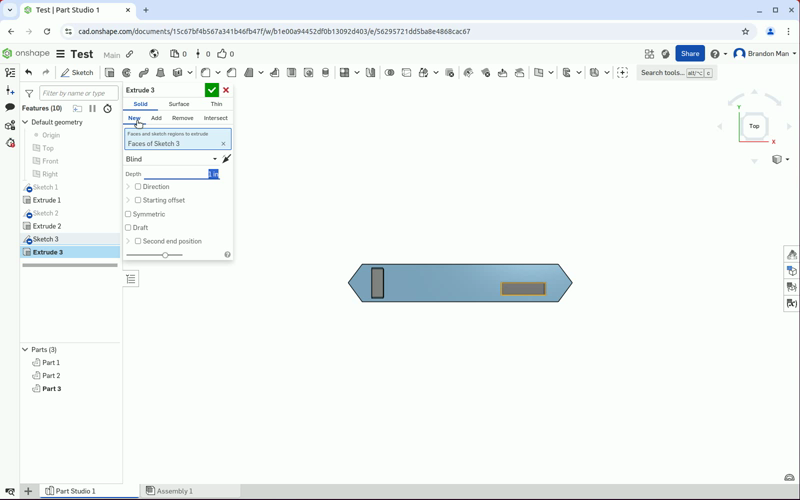
text(-1.685)
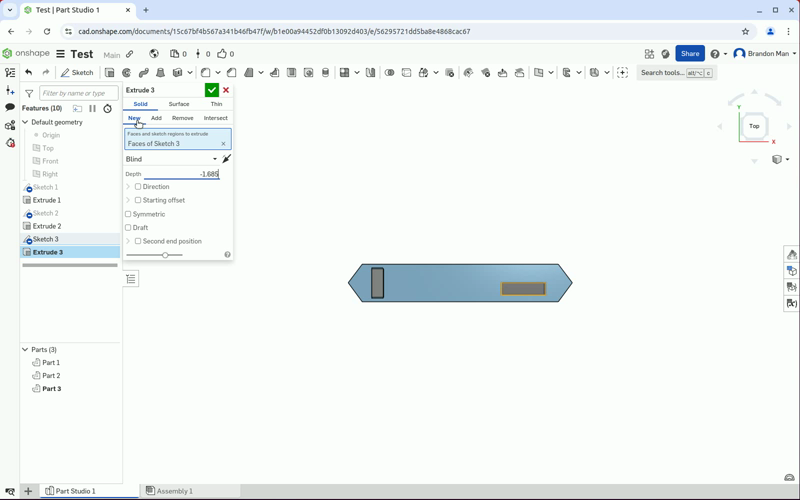
key(enter)
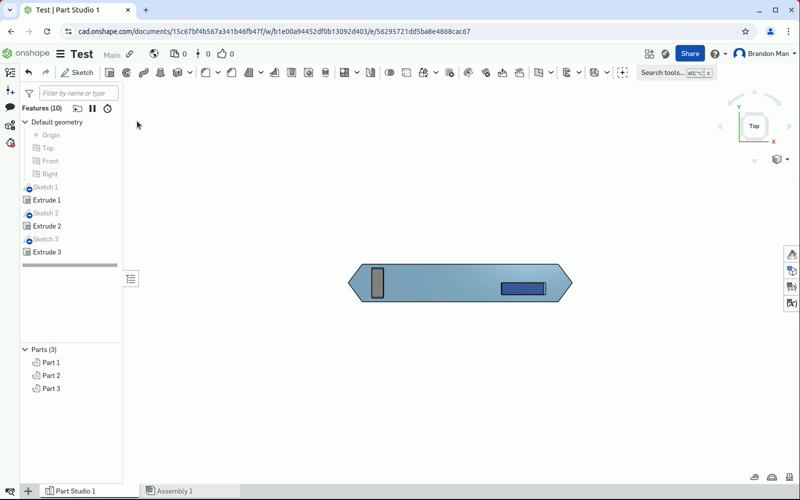
key(shift+h)
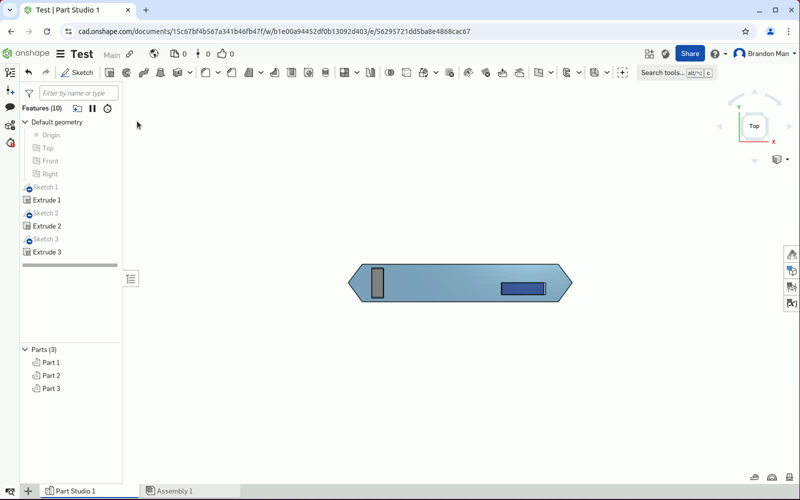
key(shift+h)
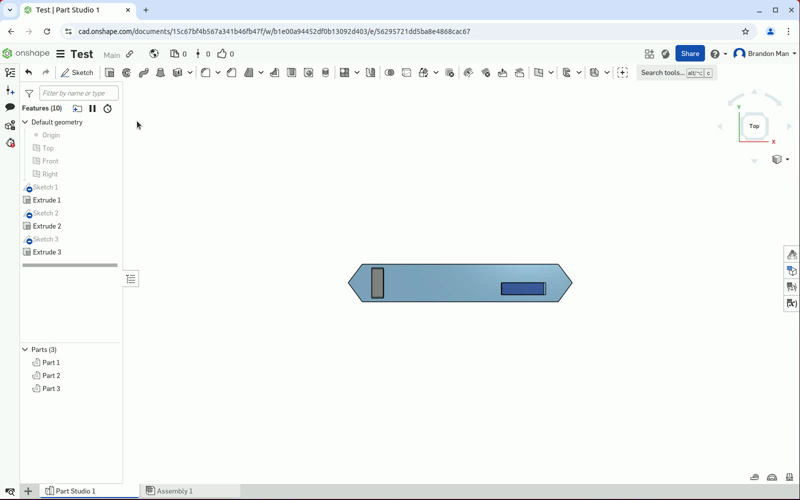
mouse_move(73, 189)
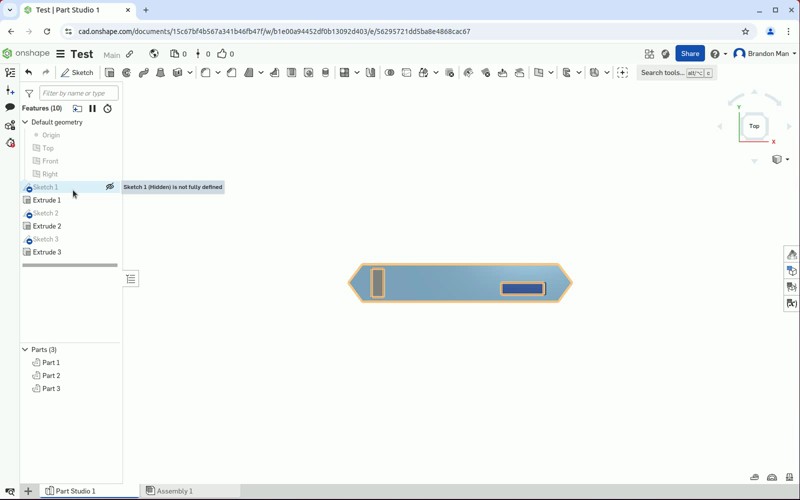
click(73, 189)
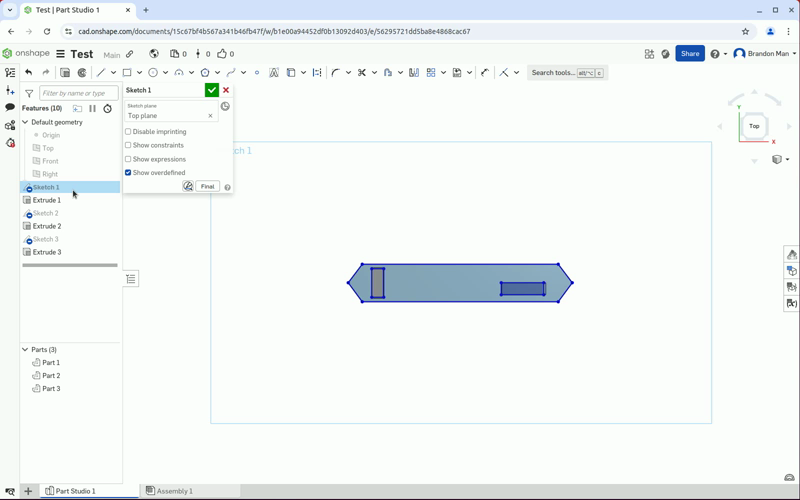
mouse_move(229, 92)
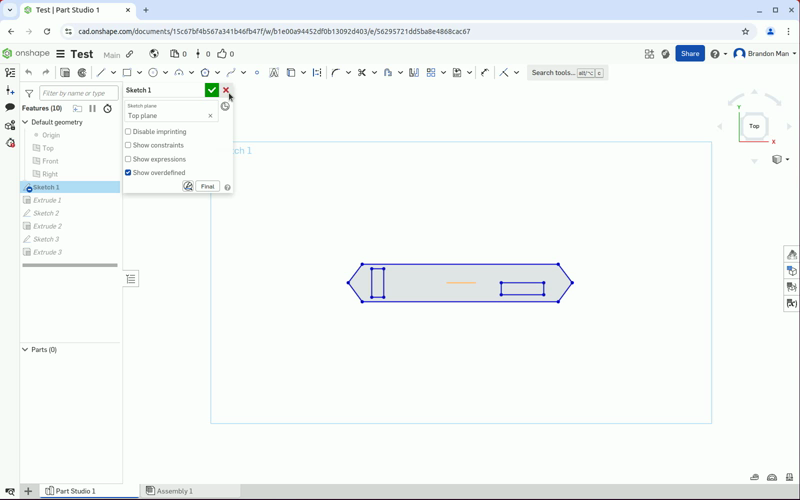
click(229, 92)
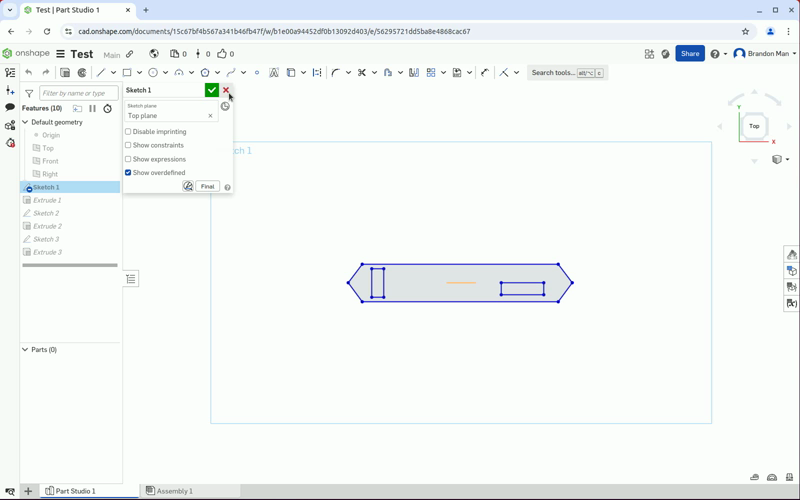
key(shift+s)
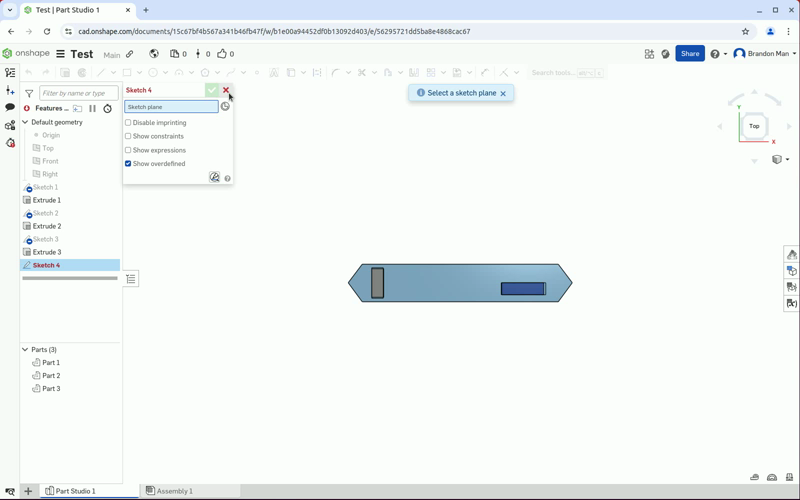
mouse_move(73, 150)
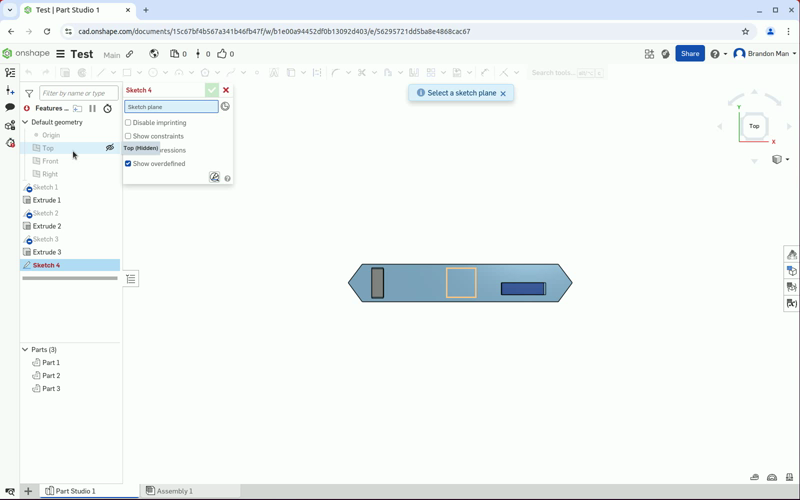
click(73, 150)
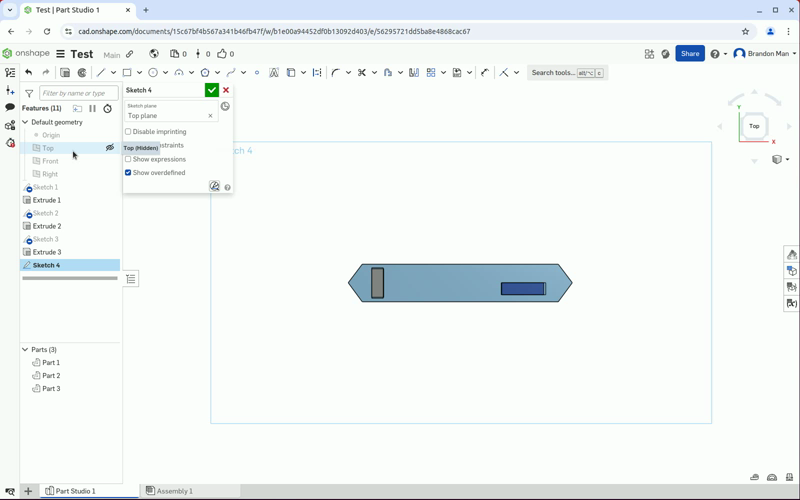
mouse_move(73, 352)
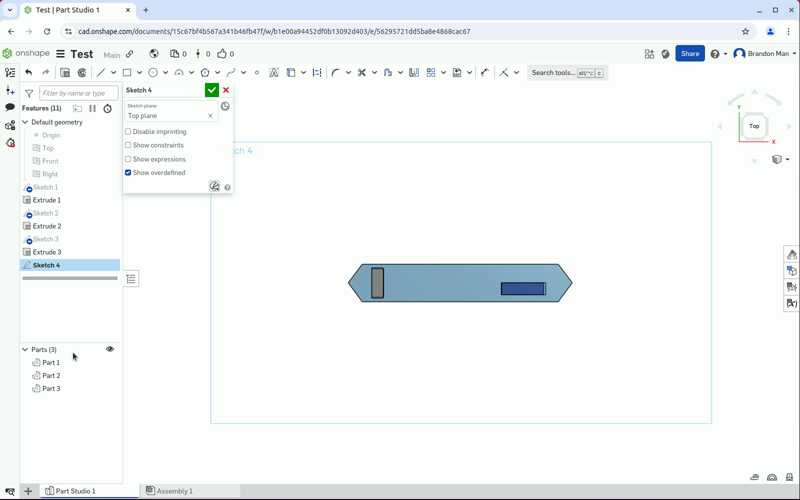
key(y)
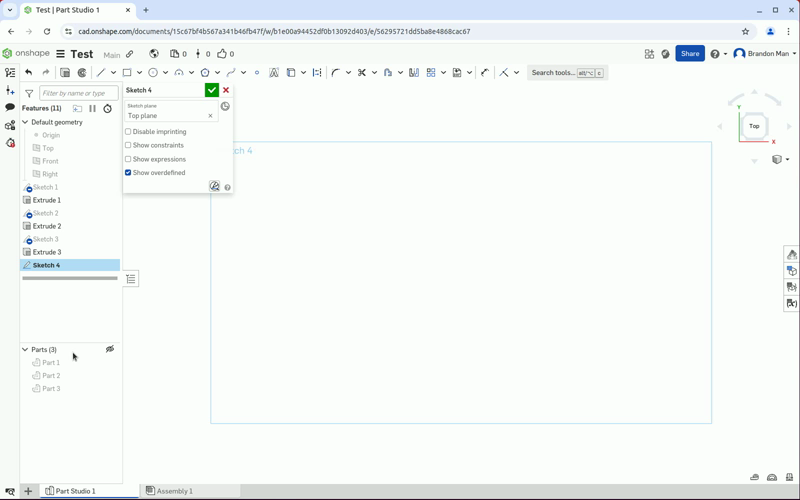
key(l)
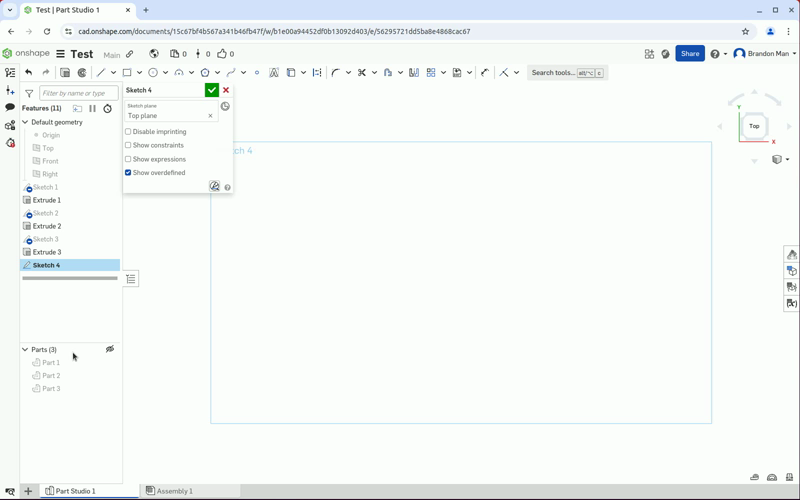
key_down(shift)
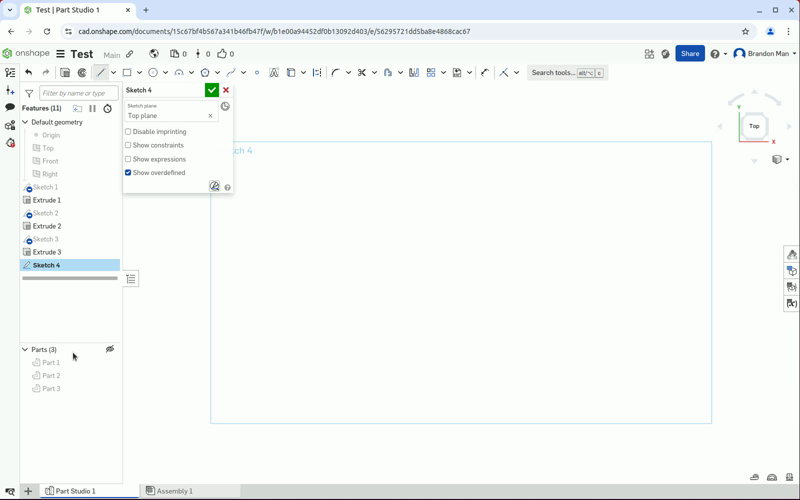
mouse_move(501, 294)
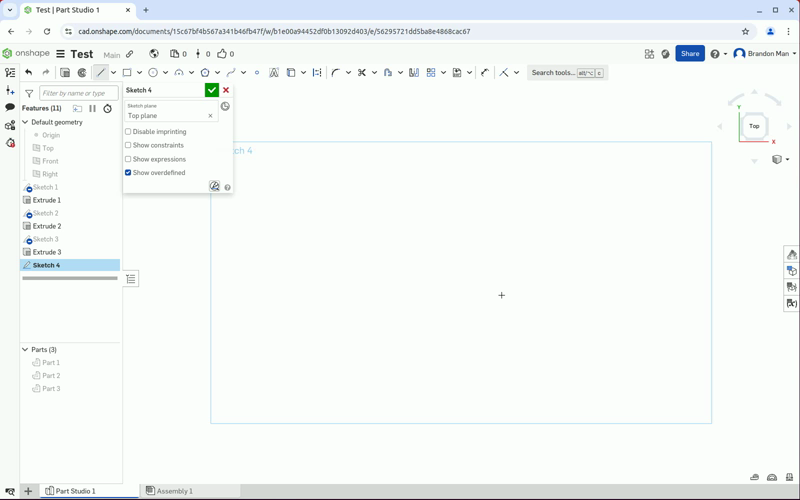
click(501, 294)
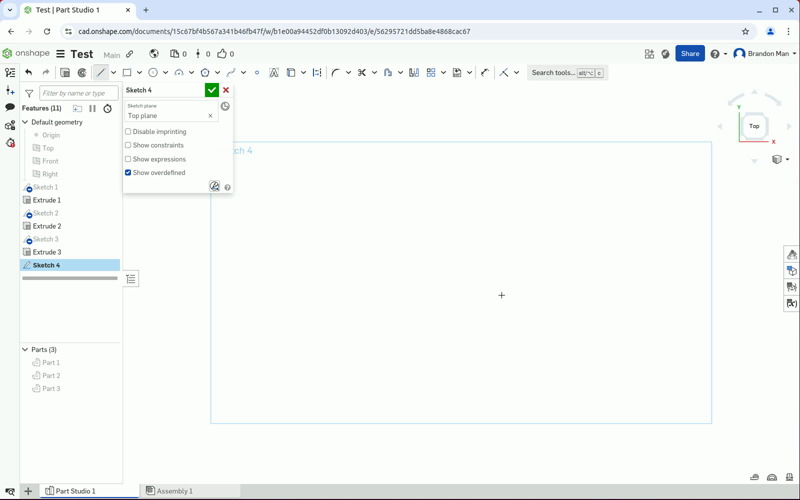
key_up(shift)
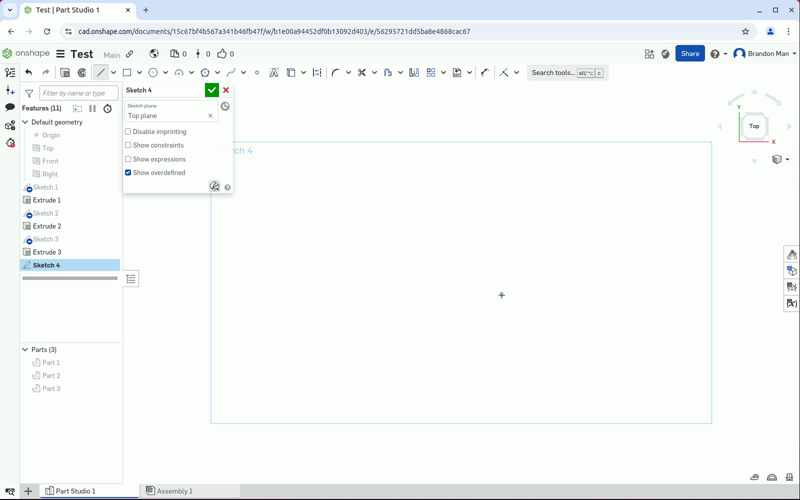
key_down(shift)
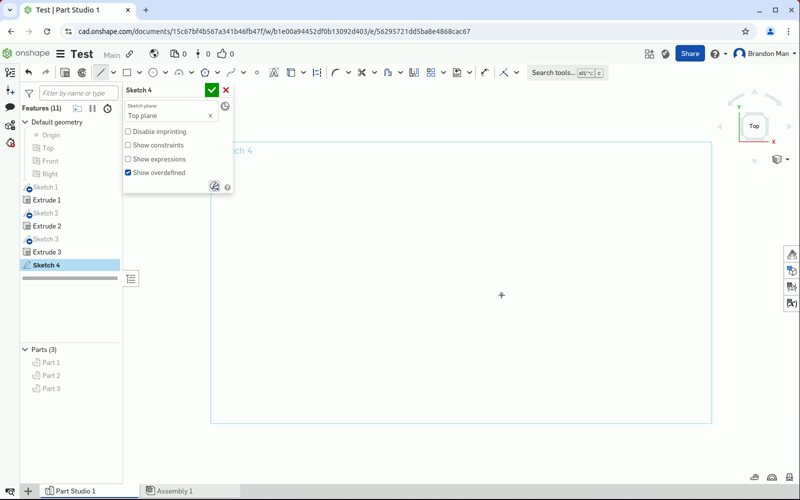
mouse_move(531, 294)
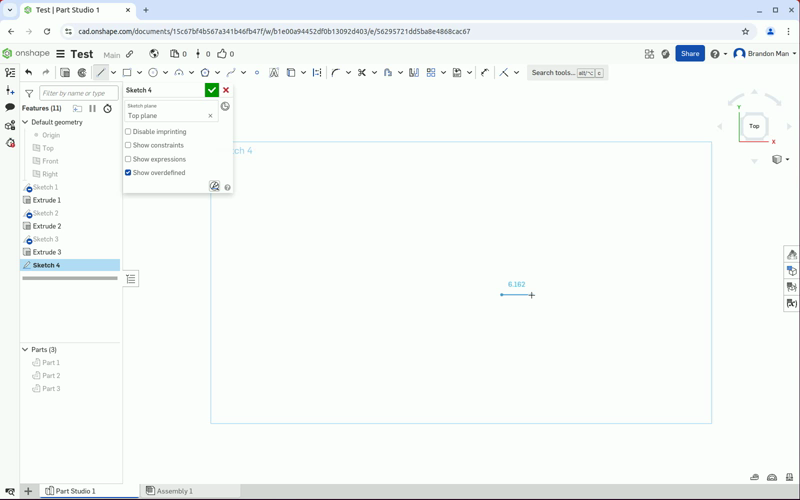
mouse_move(545, 294)
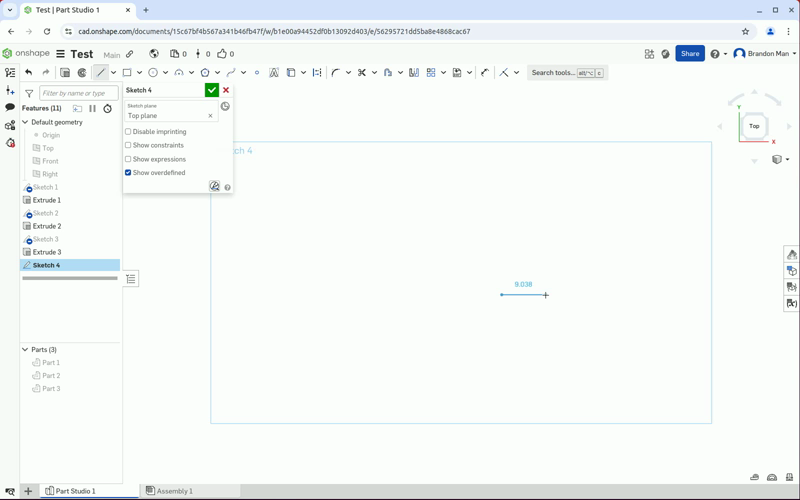
click(545, 294)
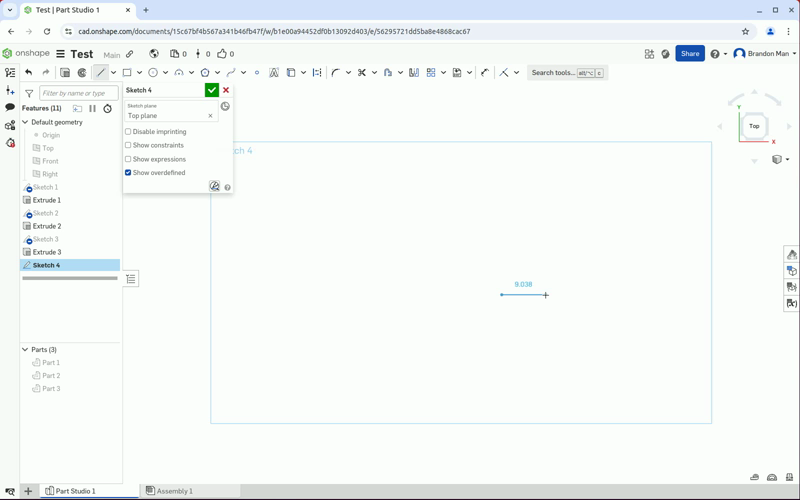
key_up(shift)
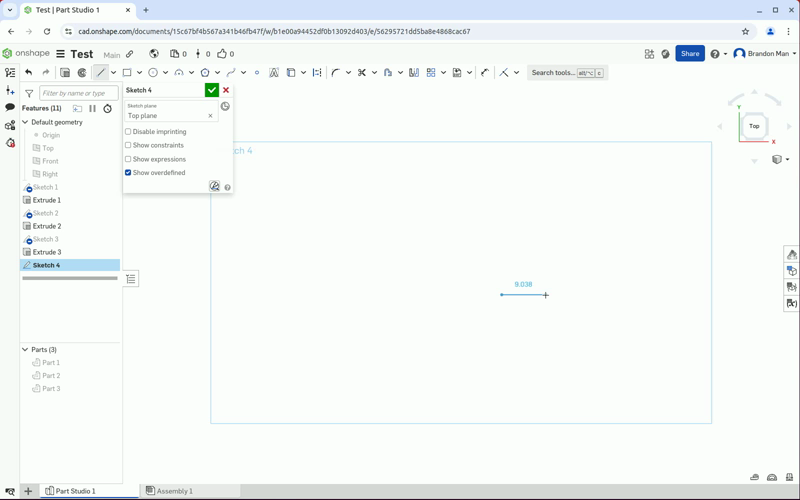
key_down(shift)
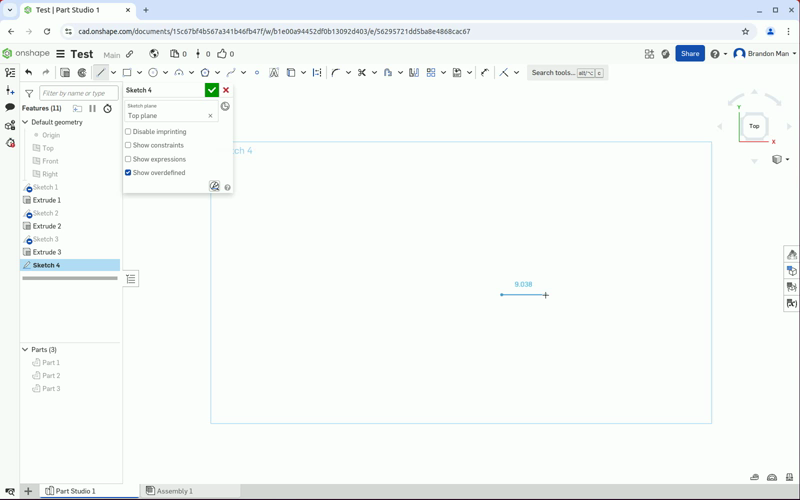
mouse_move(575, 294)
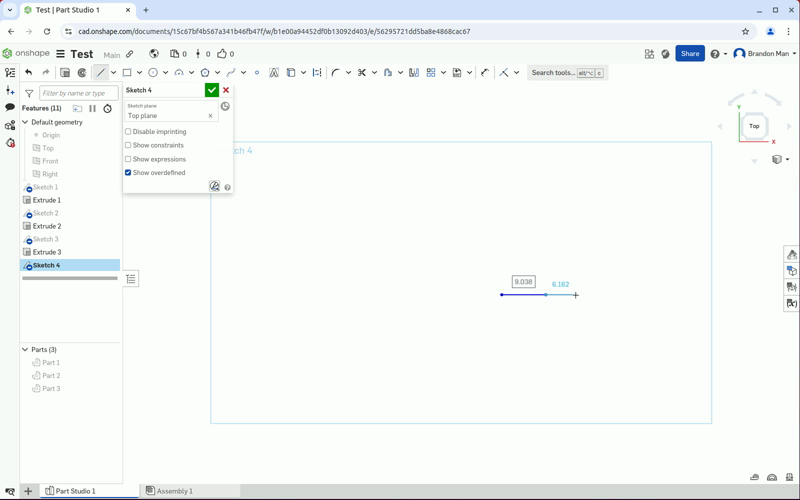
mouse_move(545, 282)
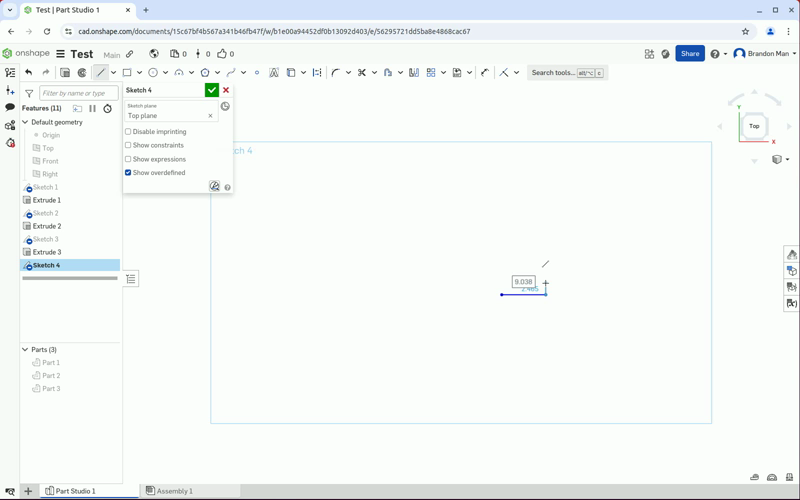
click(545, 282)
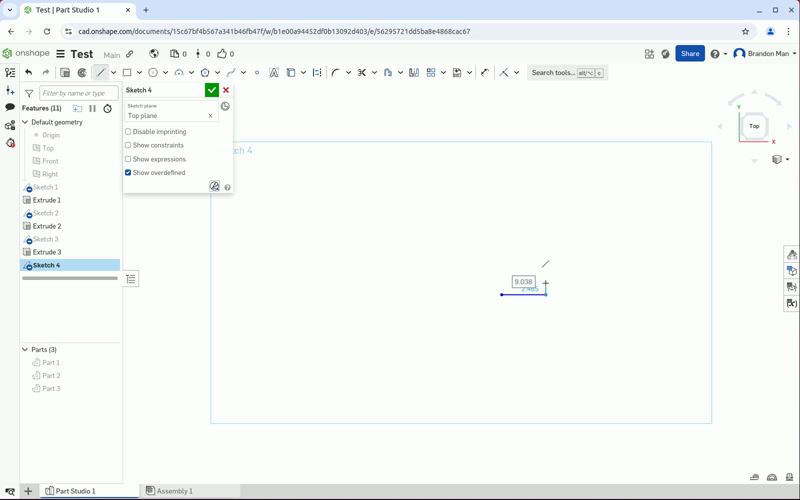
key_up(shift)
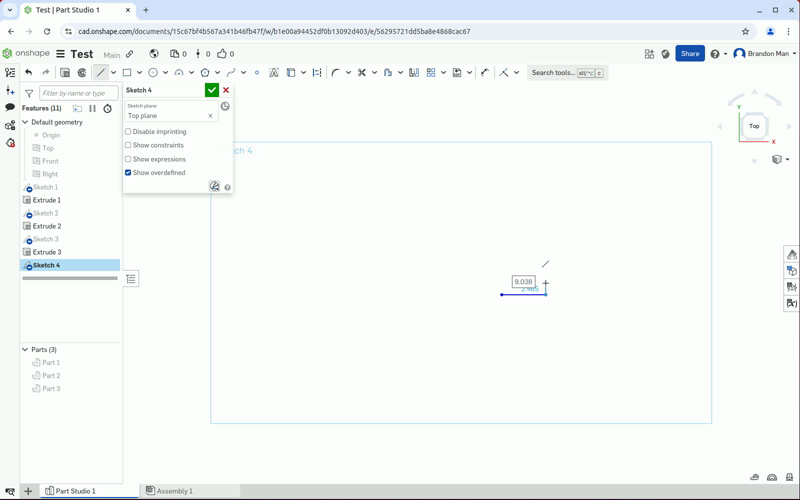
key_down(shift)
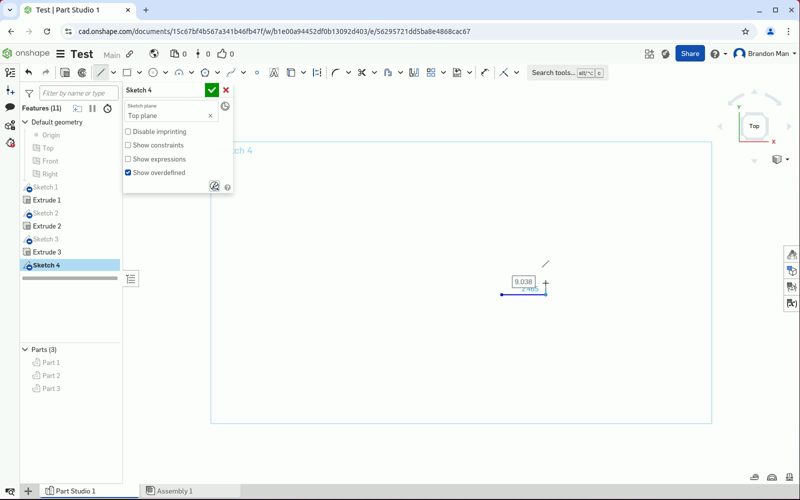
mouse_move(575, 282)
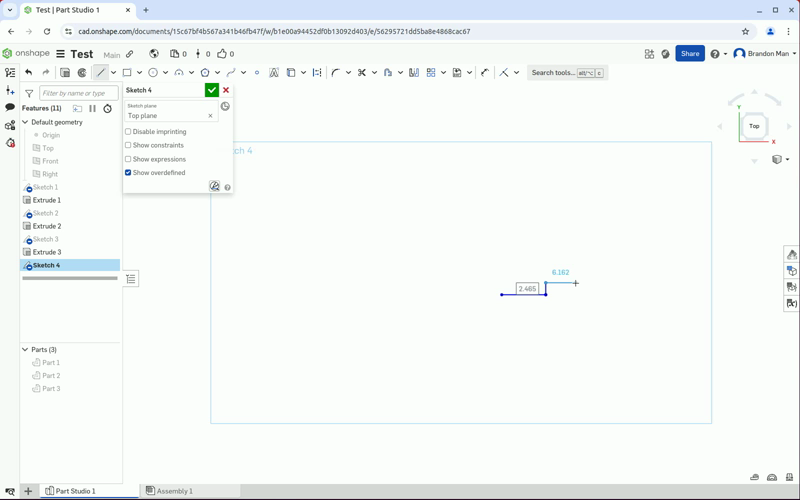
mouse_move(501, 282)
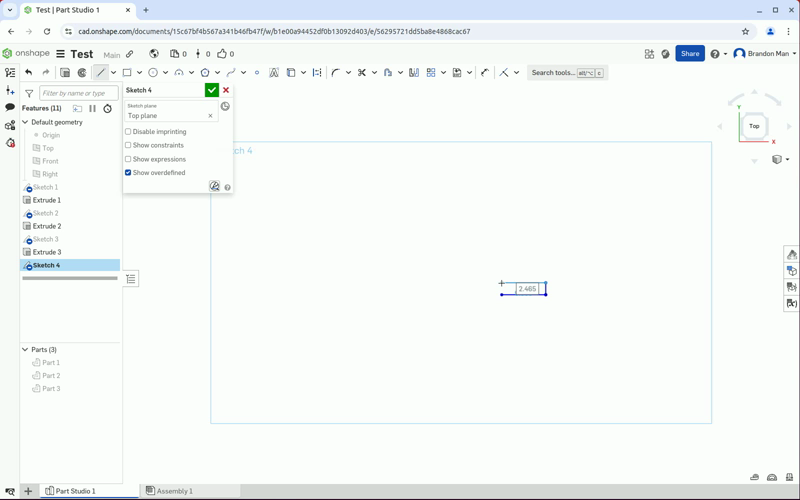
click(501, 282)
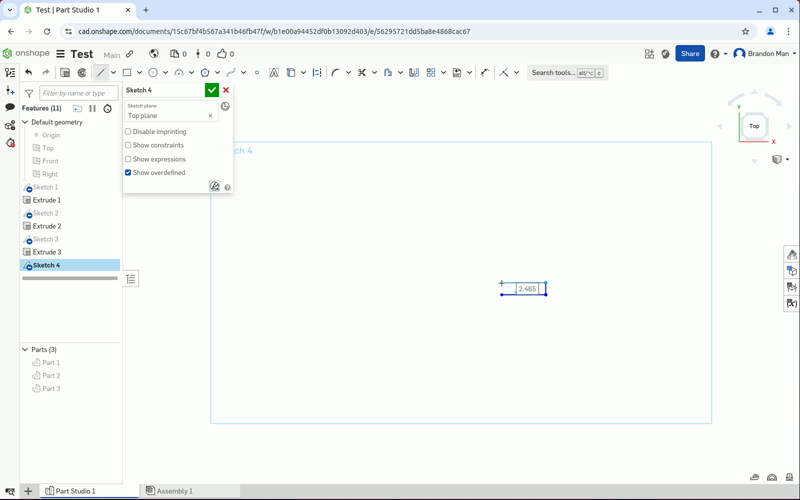
key_up(shift)
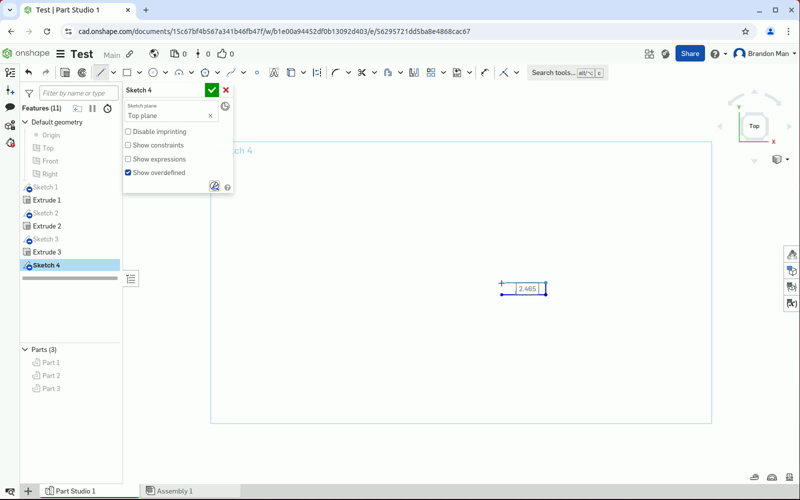
mouse_move(531, 282)
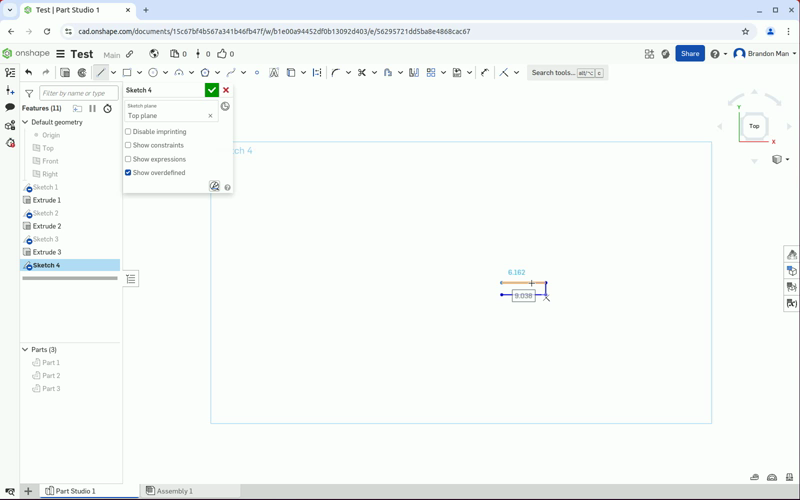
key_down(shift)
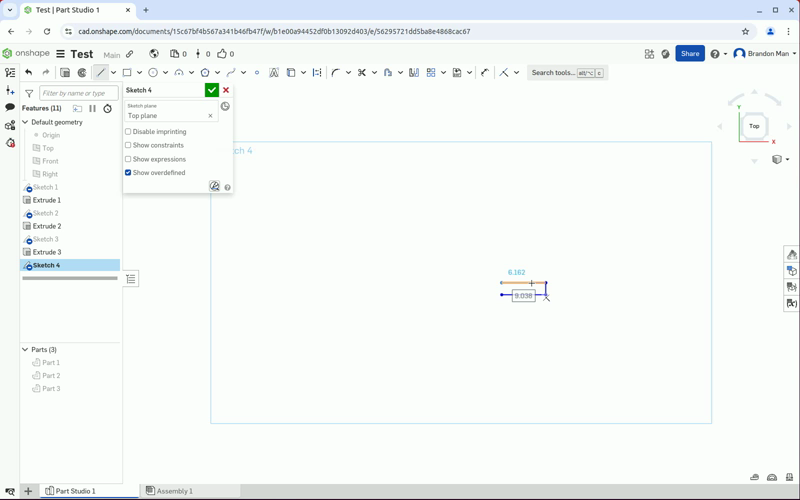
mouse_move(501, 294)
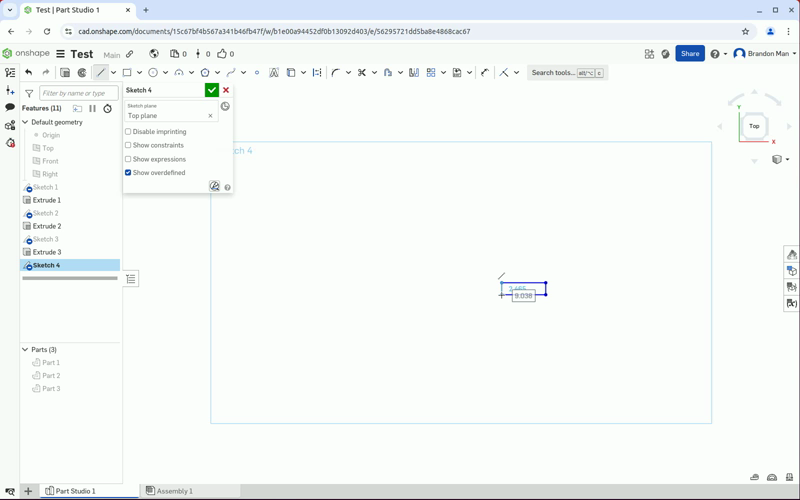
key_up(shift)
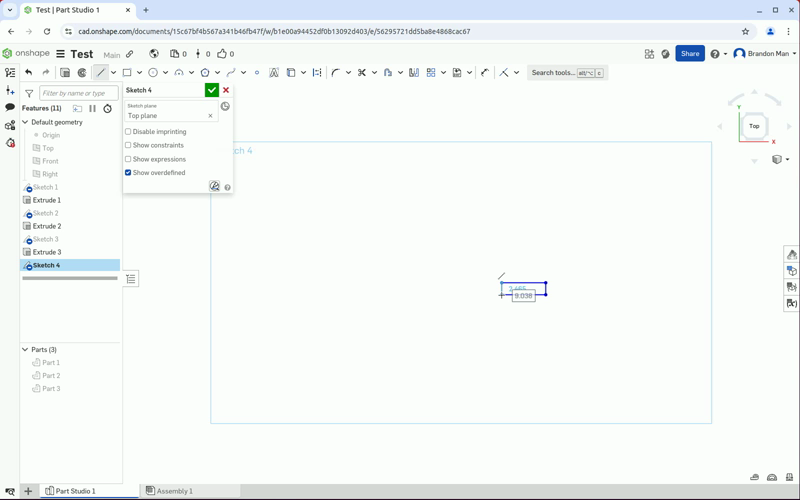
click(501, 294)
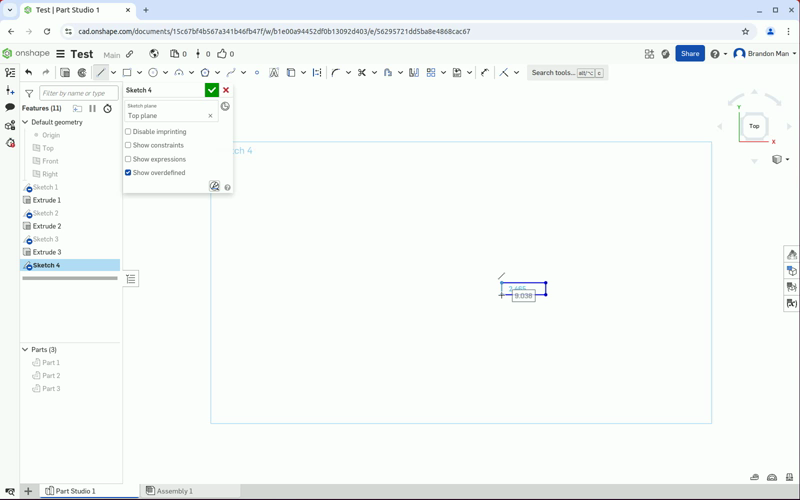
key(esc)
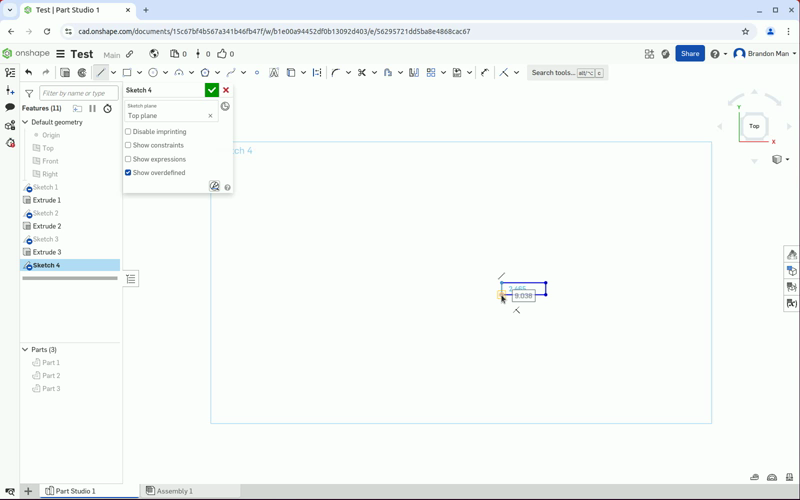
mouse_move(532, 288)
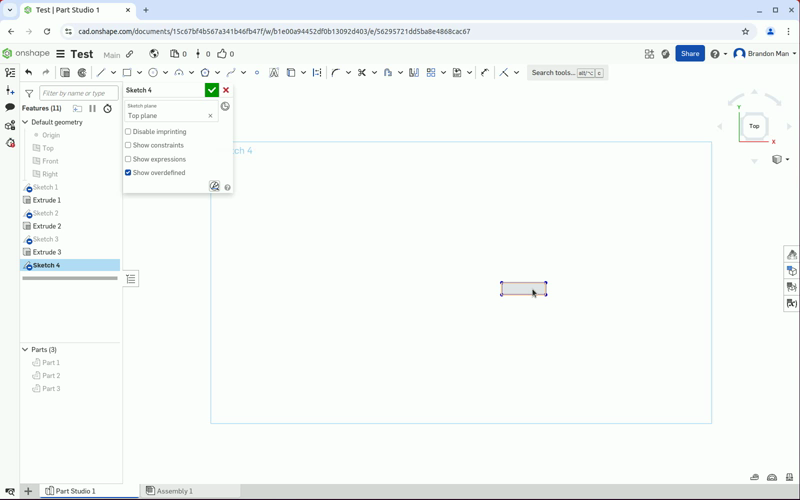
scroll(6)
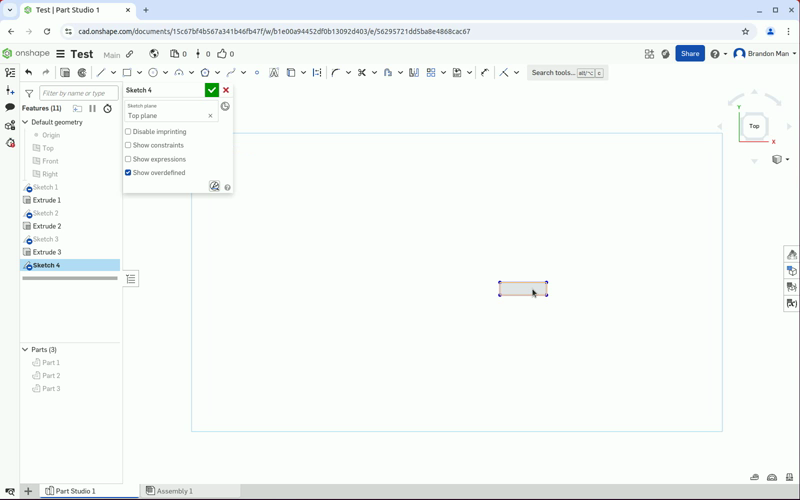
scroll(6)
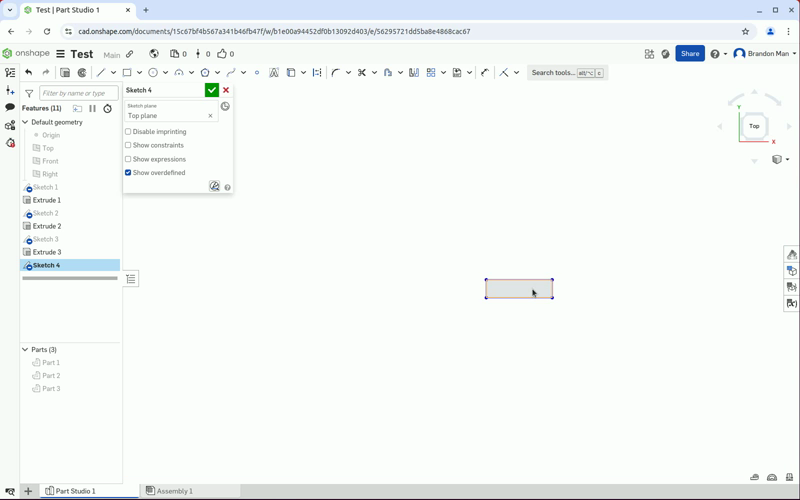
scroll(6)
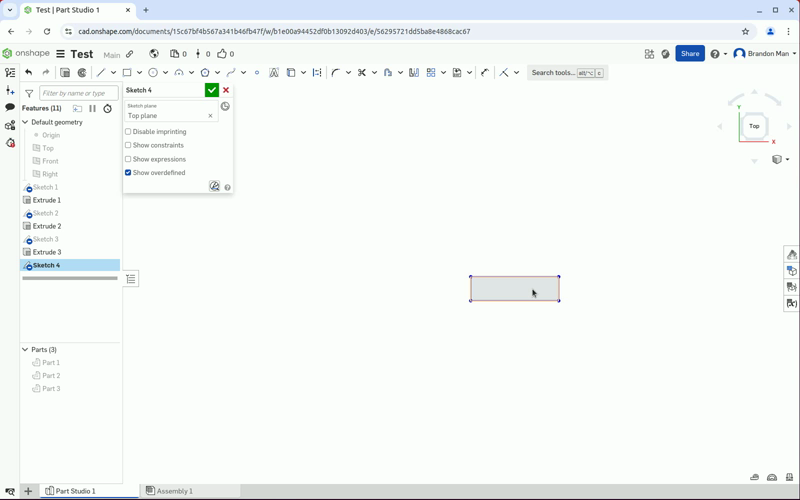
scroll(6)
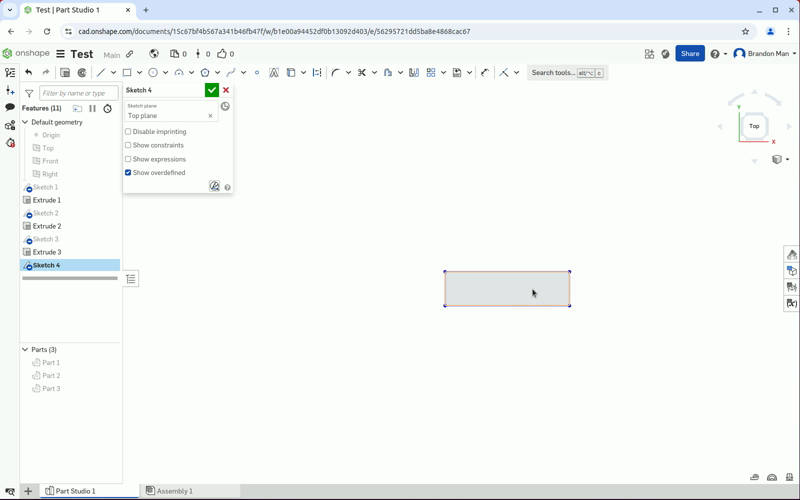
scroll(6)
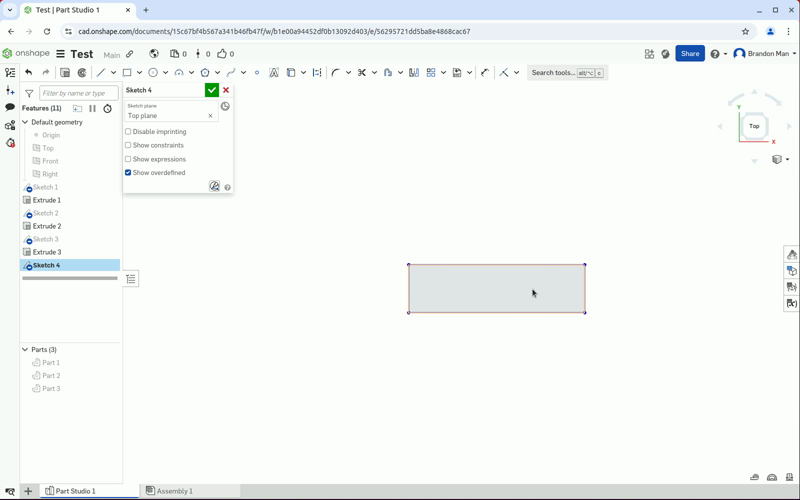
scroll(6)
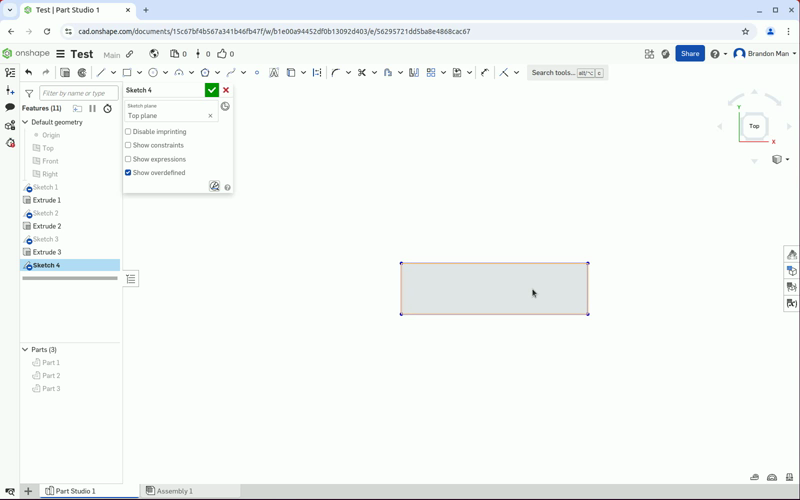
scroll(6)
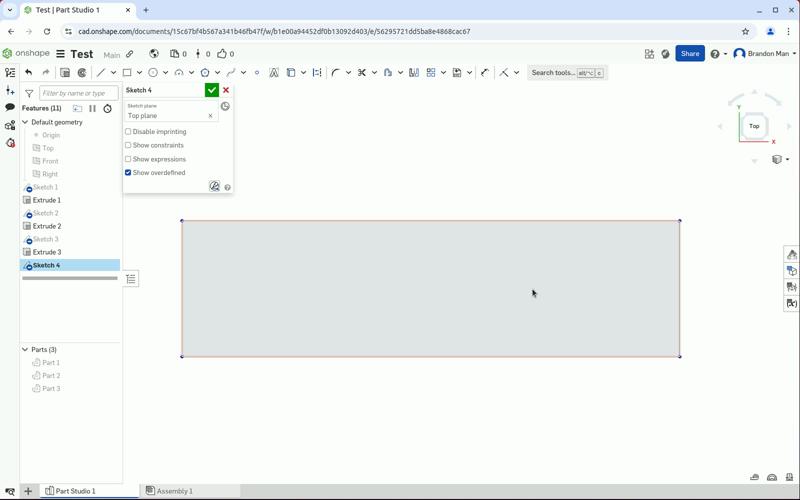
click(532, 288)
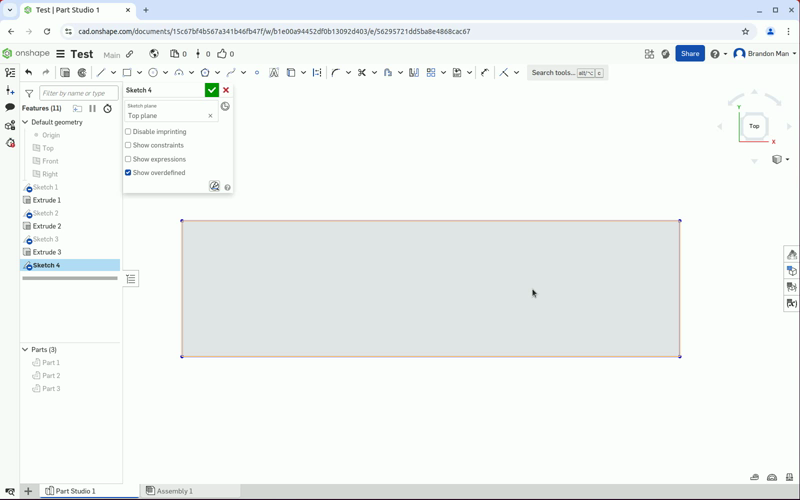
scroll(-6)
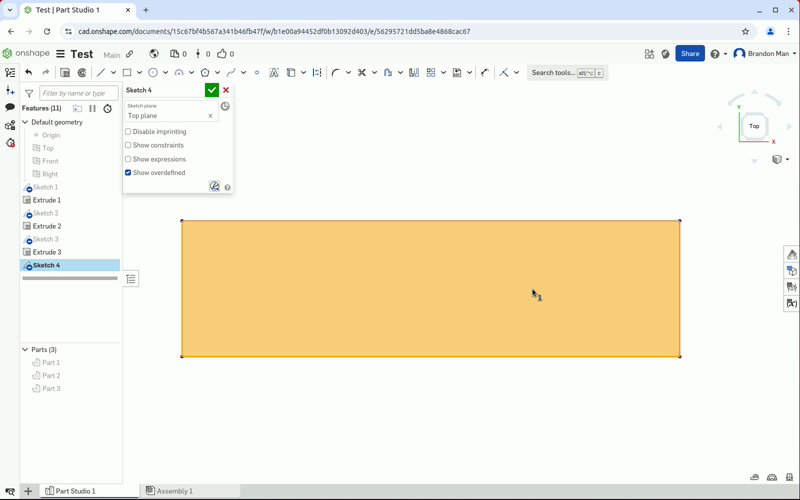
scroll(-6)
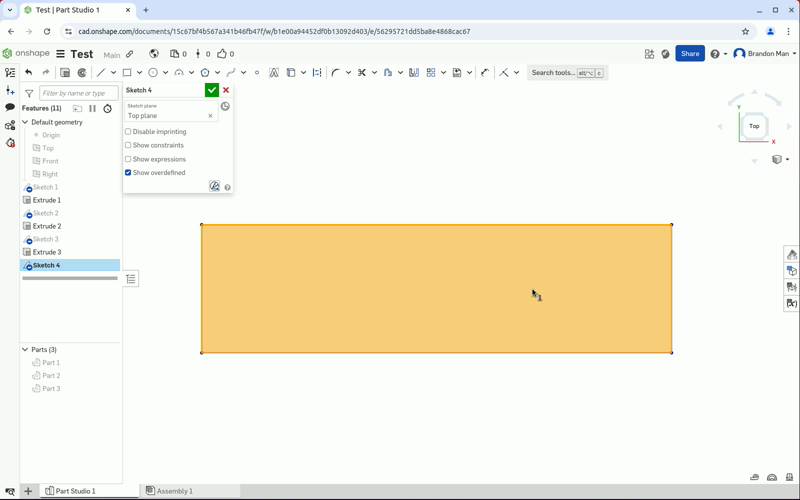
scroll(-6)
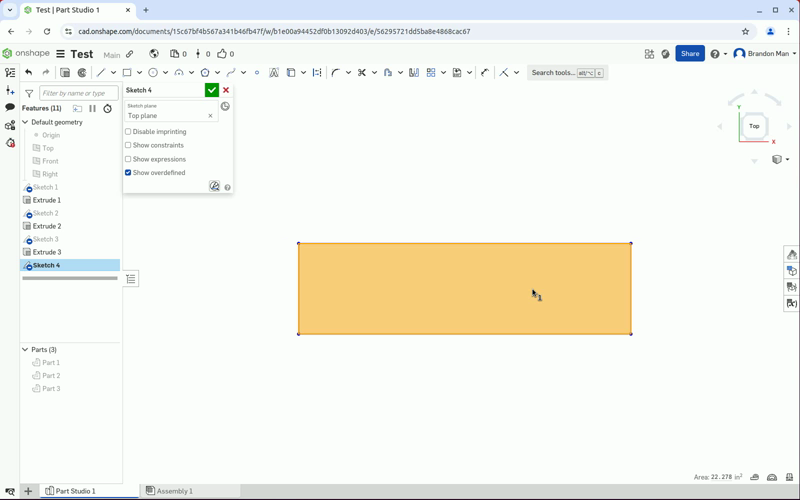
scroll(-6)
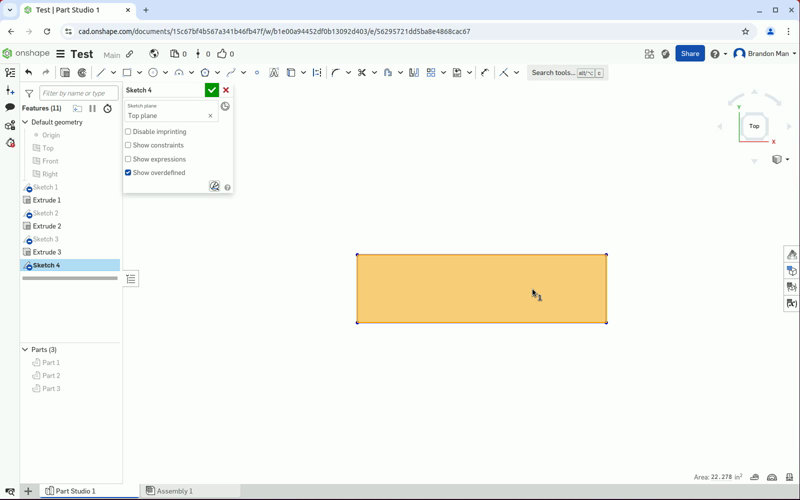
scroll(-6)
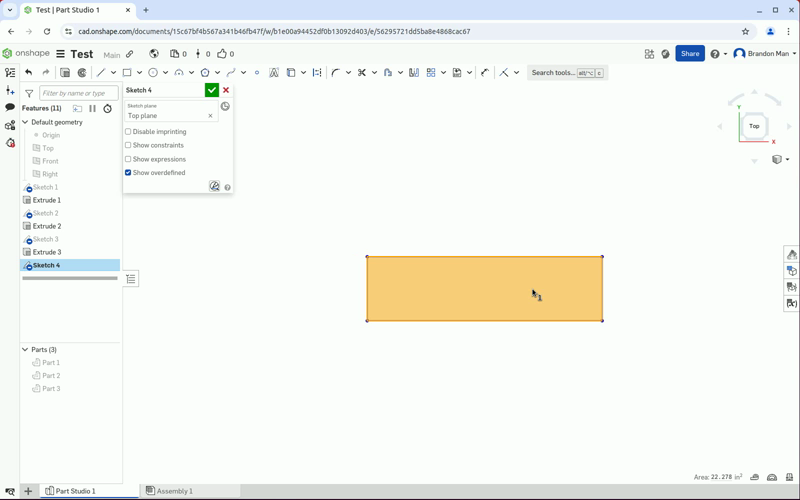
scroll(-6)
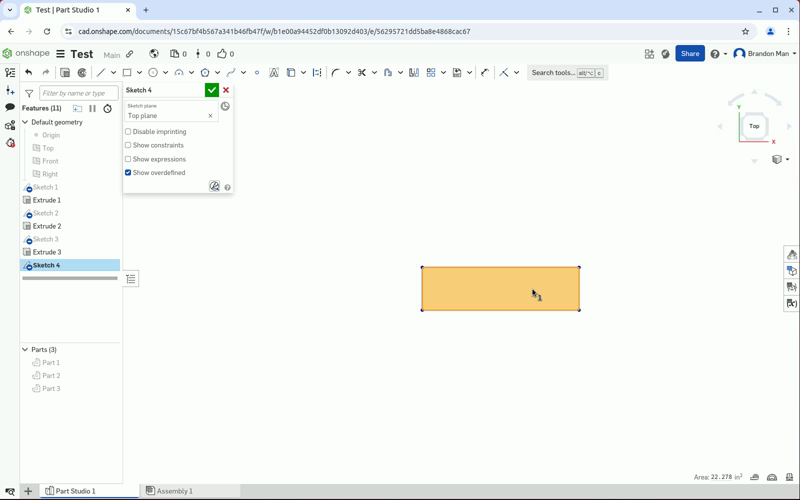
scroll(-6)
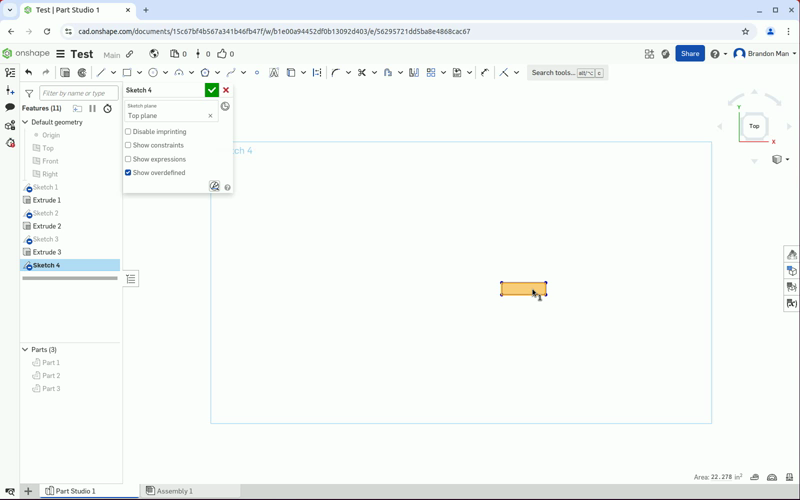
mouse_move(73, 352)
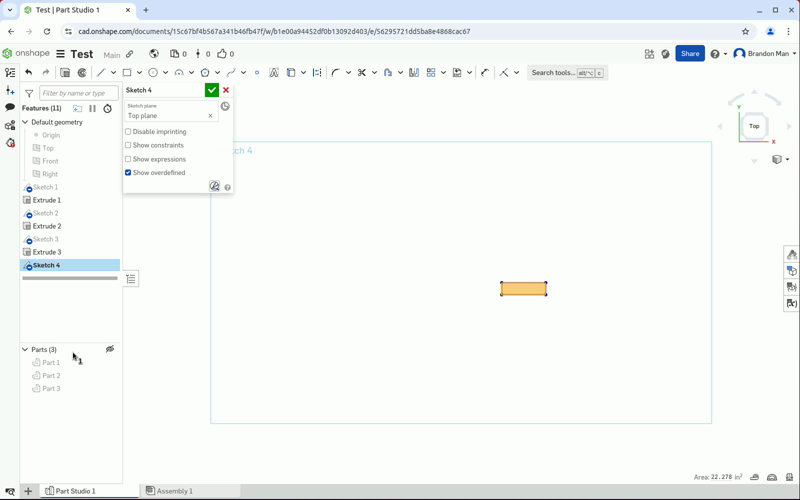
key(shift+y)
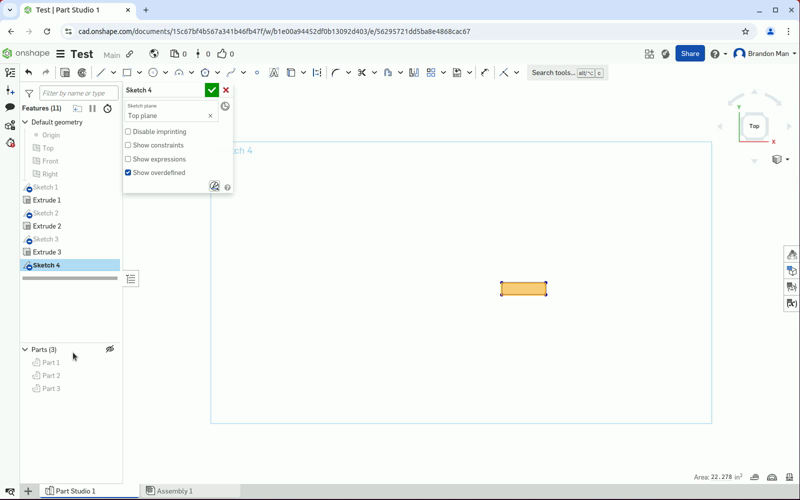
key(shift+e)
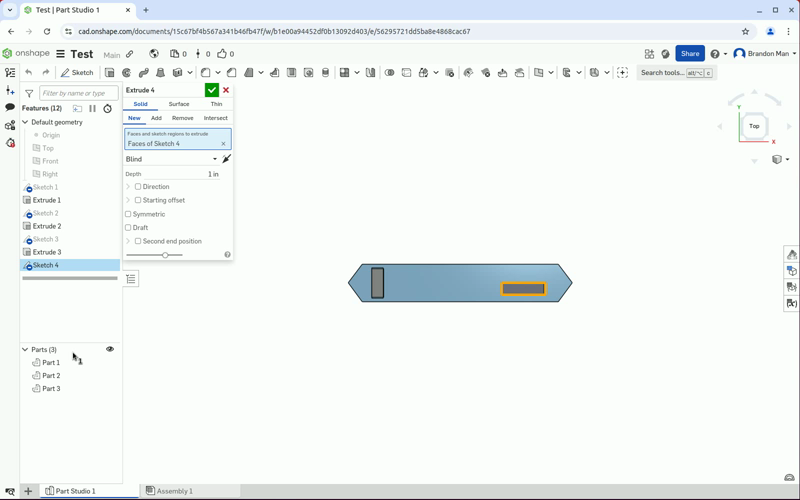
mouse_move(143, 106)
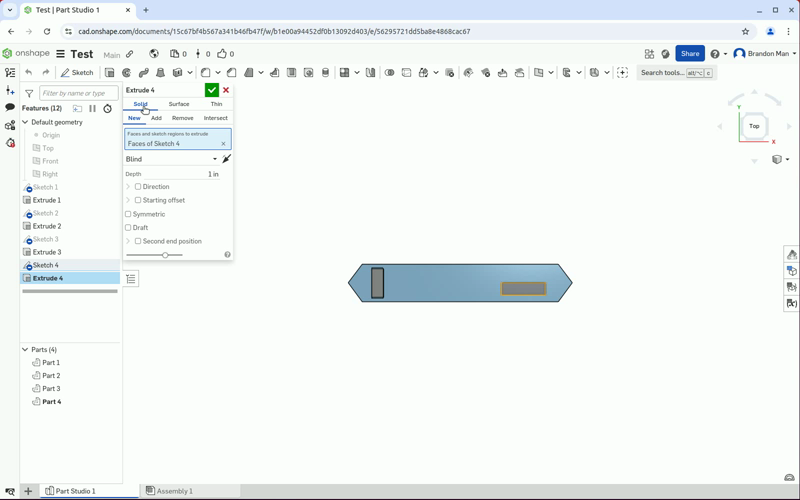
click(143, 106)
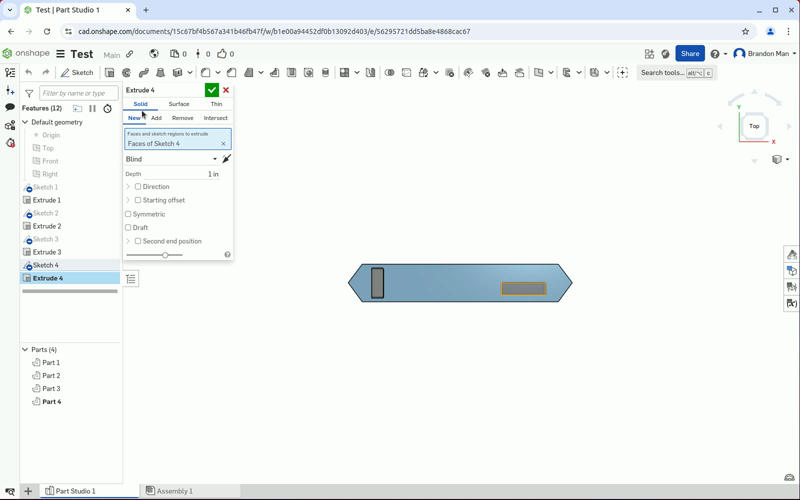
mouse_move(137, 120)
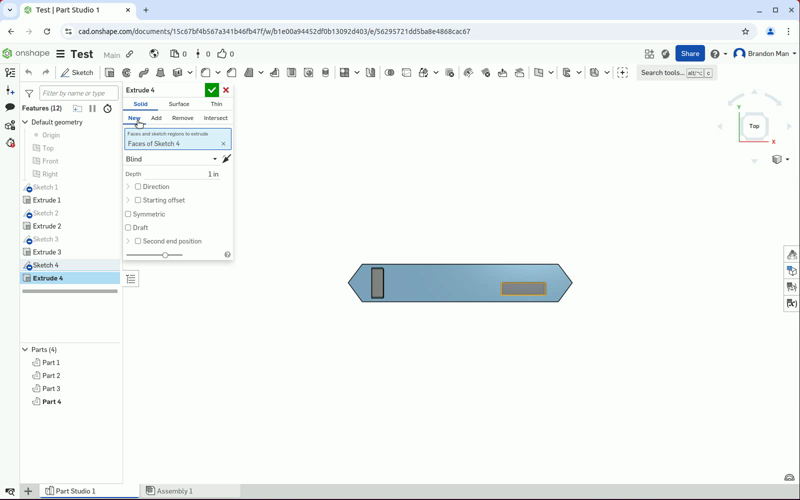
click(137, 120)
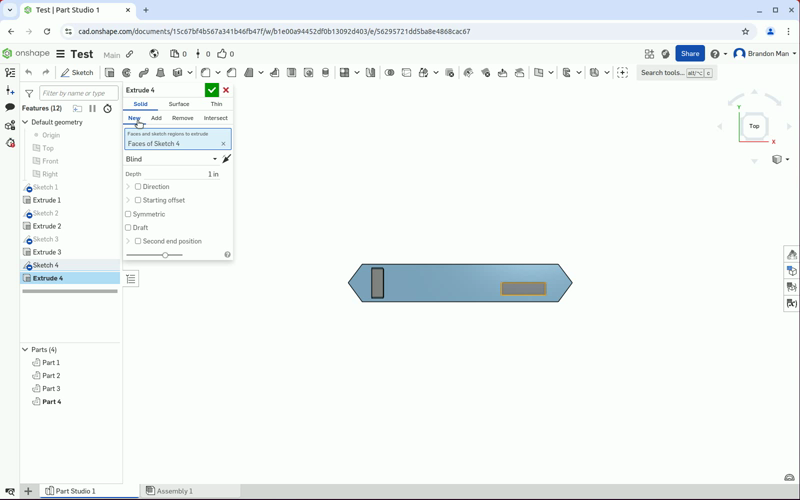
key(tab, 4)
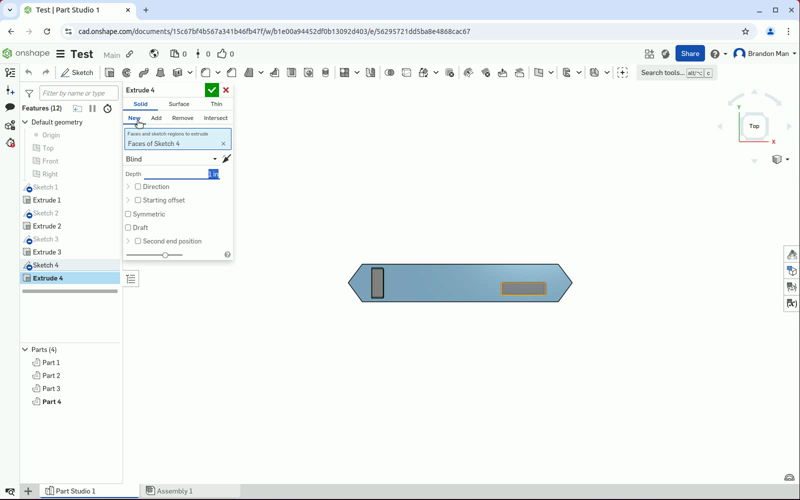
text(1.926)
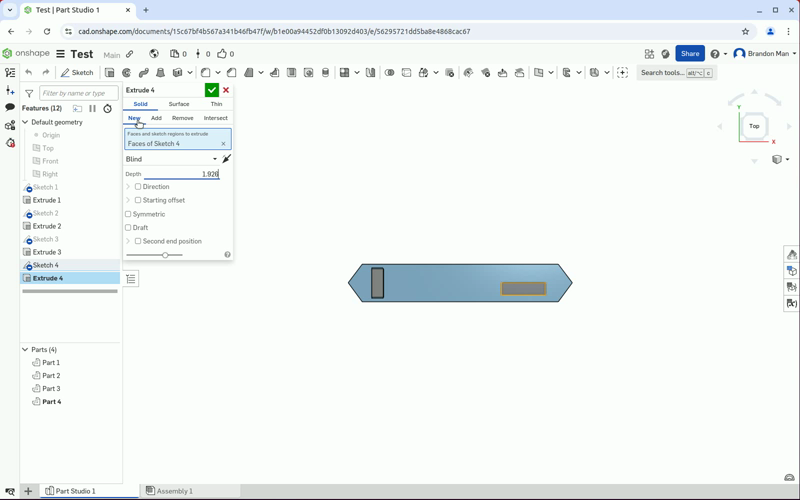
key(enter)
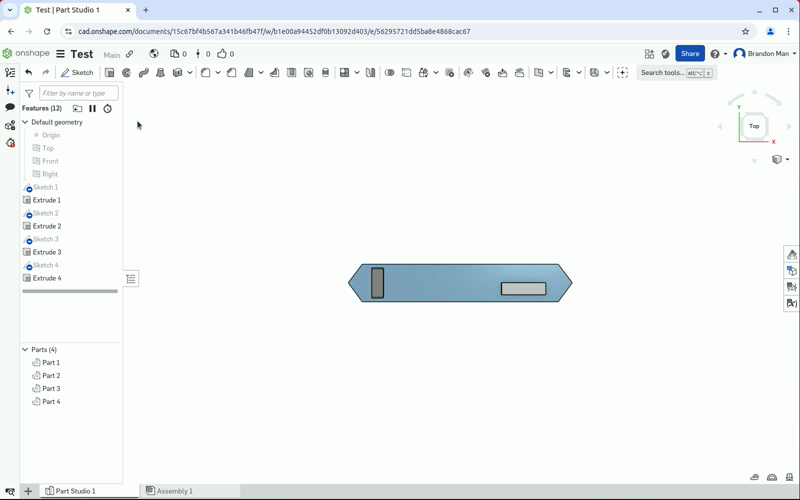
key(shift+h)
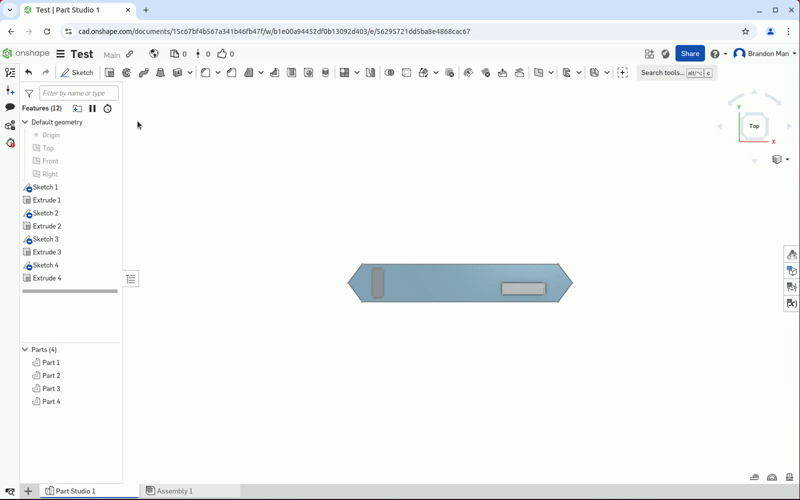
key(shift+h)
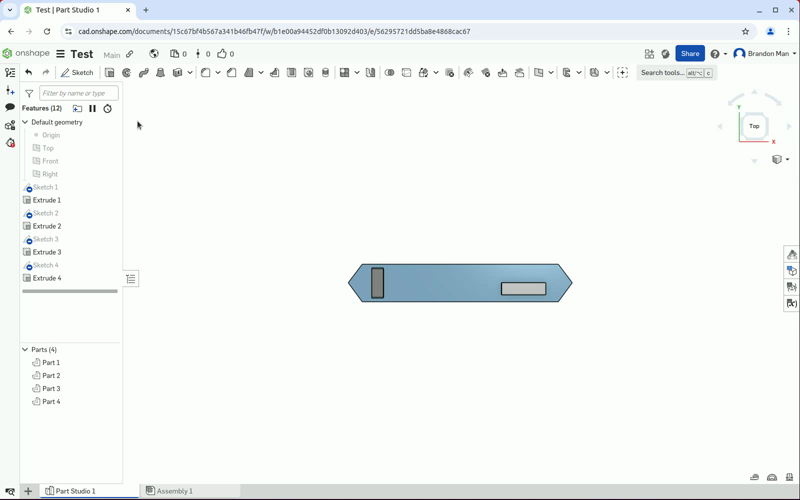
mouse_move(73, 189)
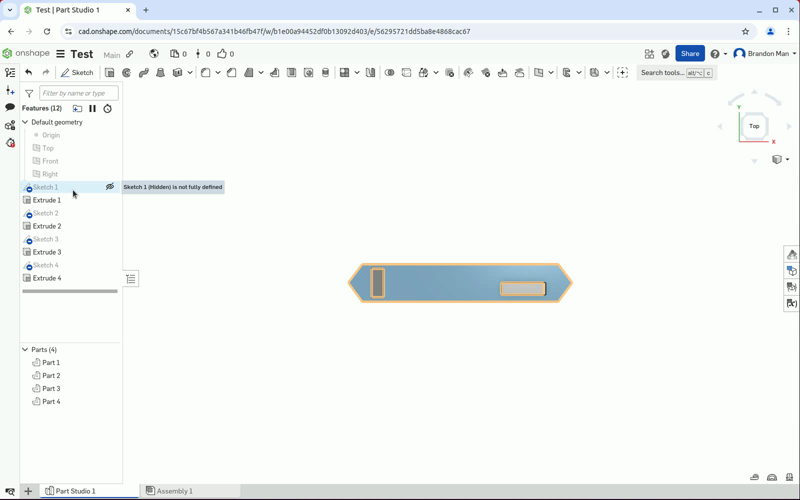
click(73, 189)
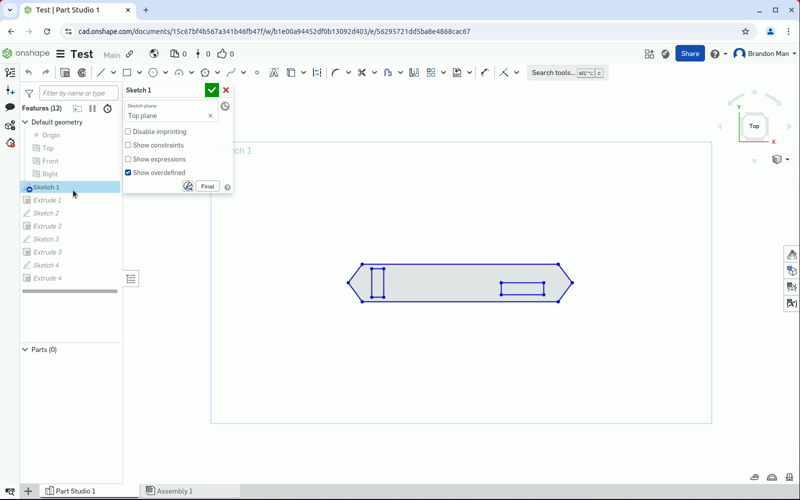
mouse_move(229, 92)
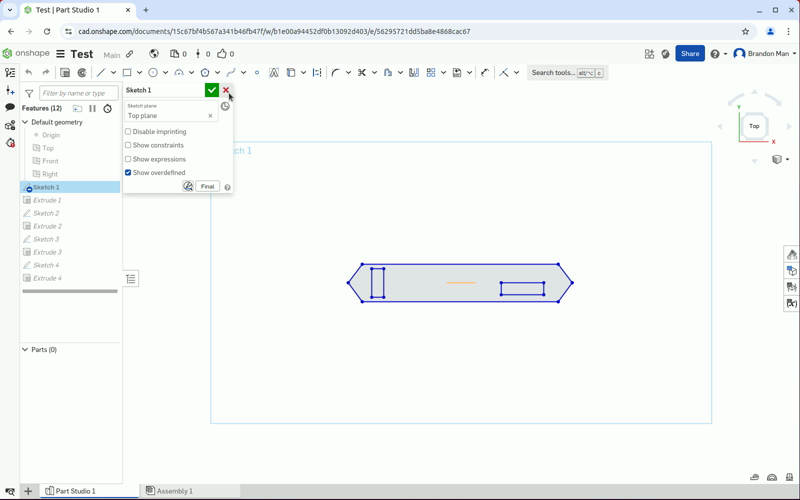
click(229, 92)
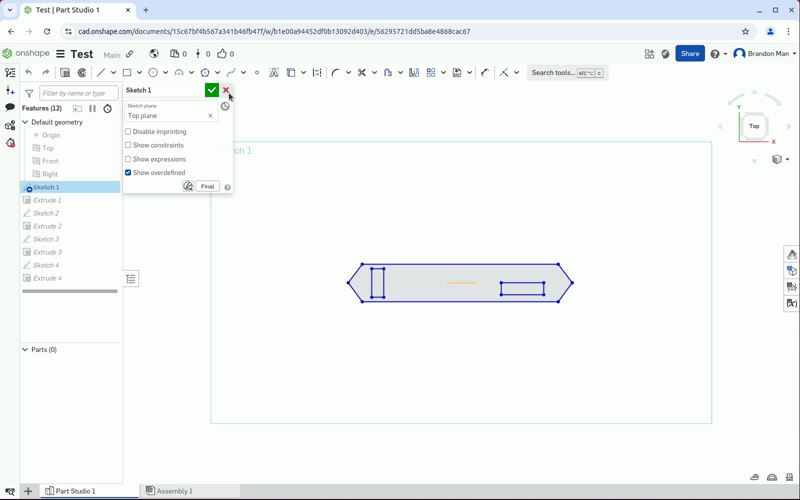
key(shift+s)
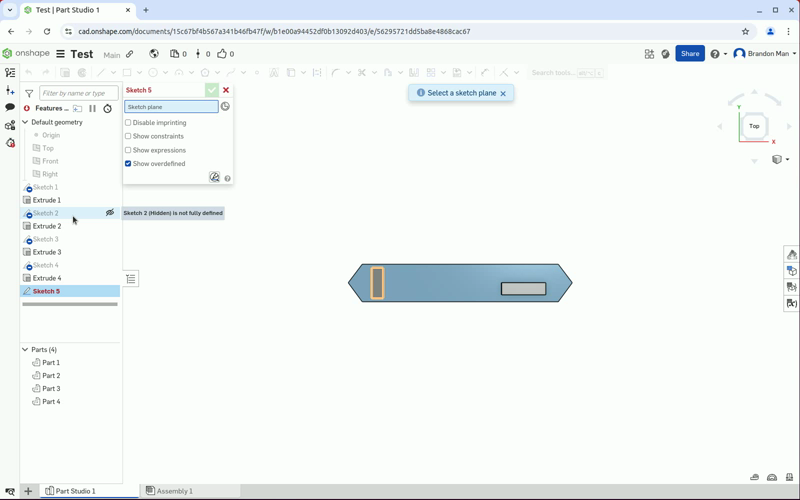
scroll(3)
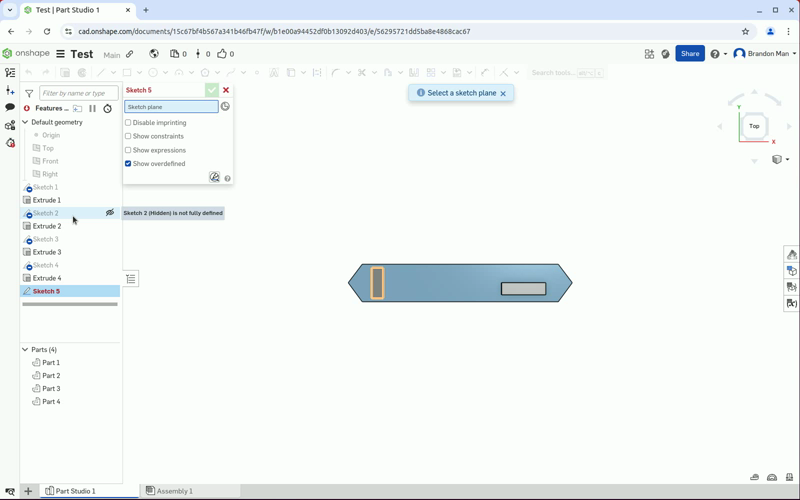
mouse_move(73, 150)
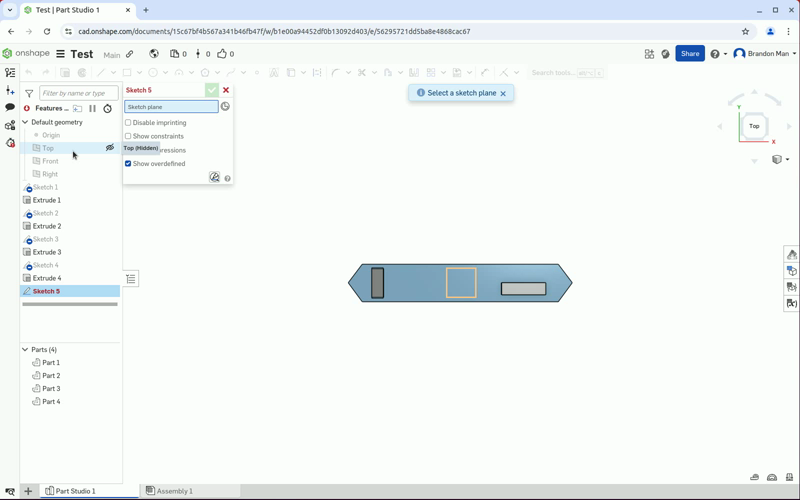
click(73, 150)
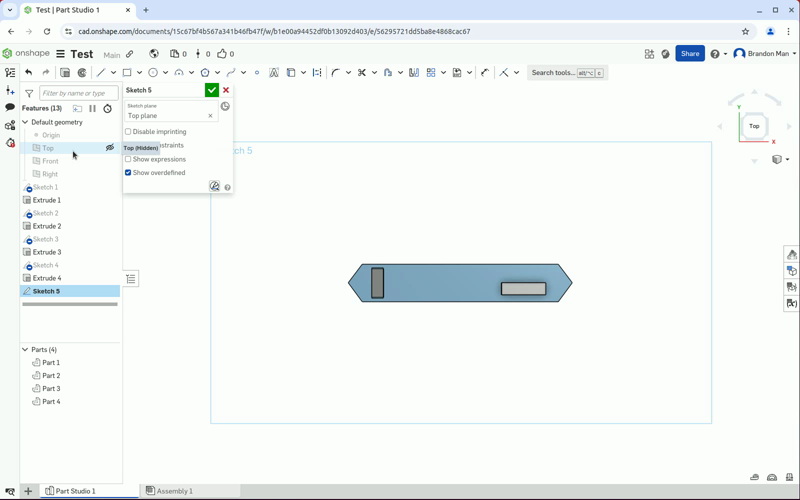
mouse_move(73, 352)
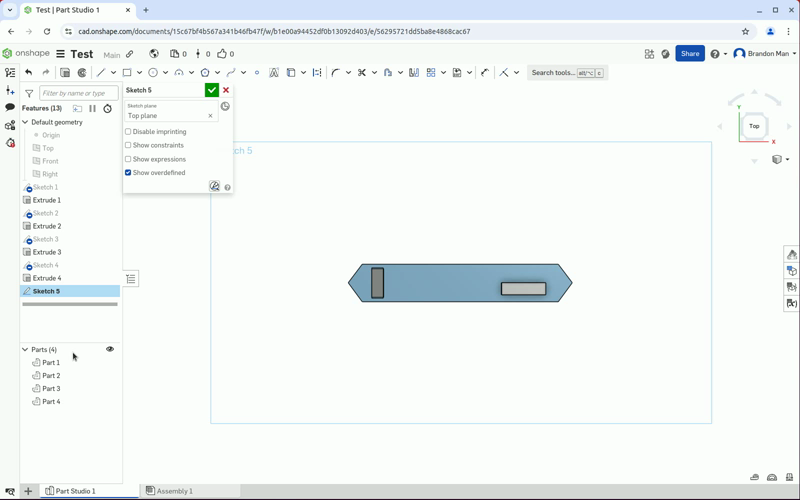
key(y)
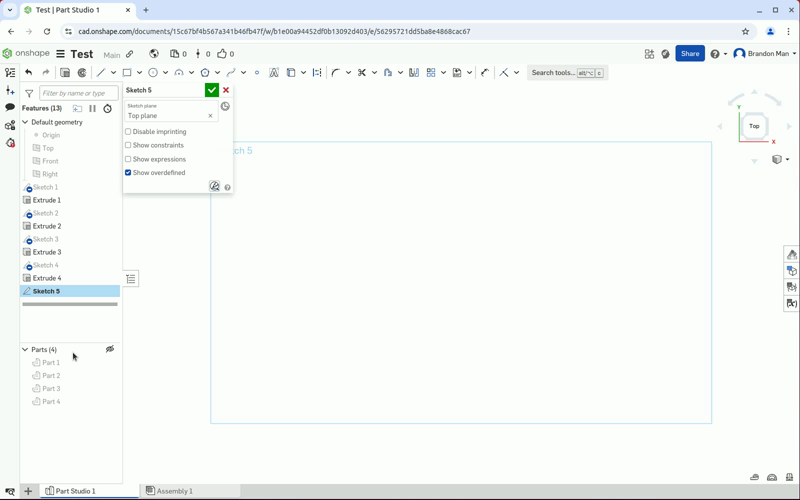
key(l)
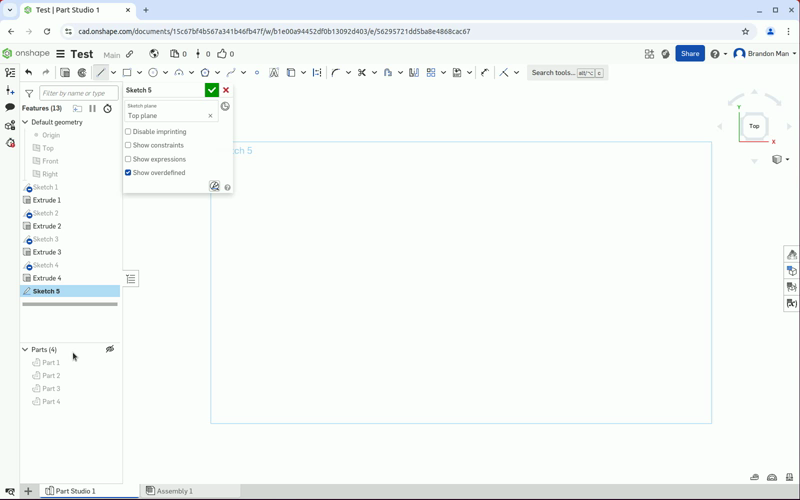
key_down(shift)
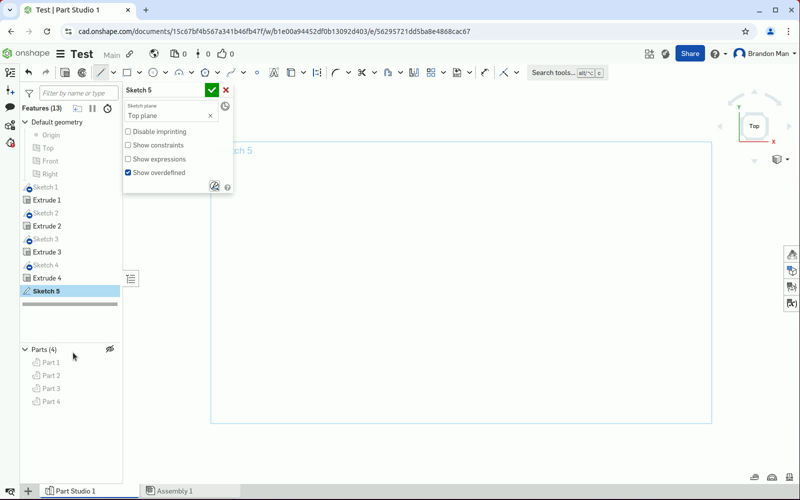
mouse_move(371, 298)
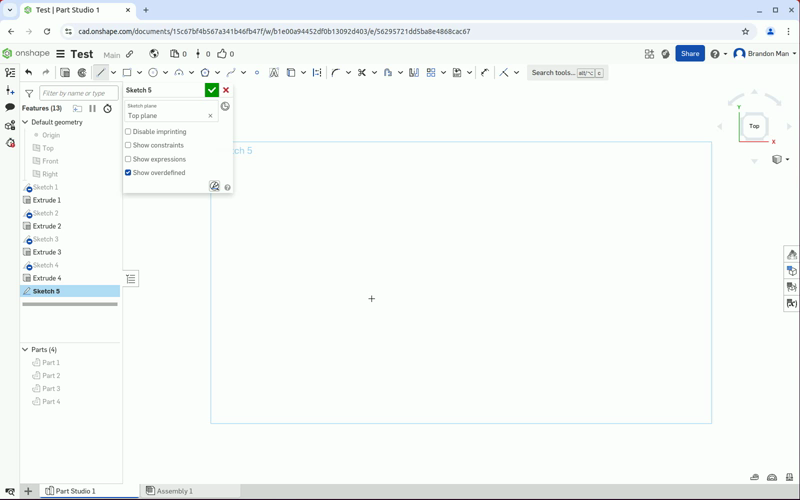
click(371, 298)
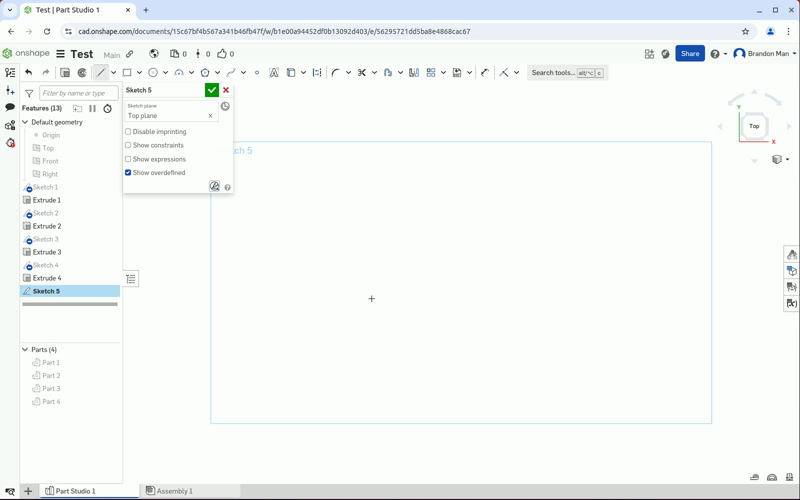
key_up(shift)
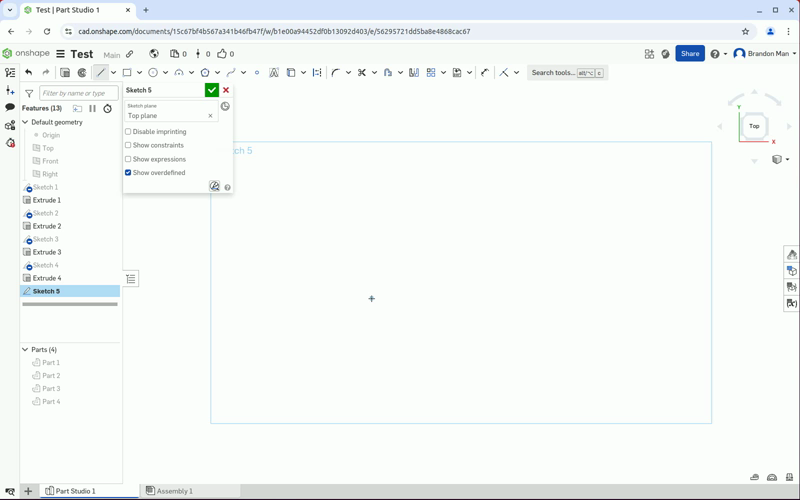
key_down(shift)
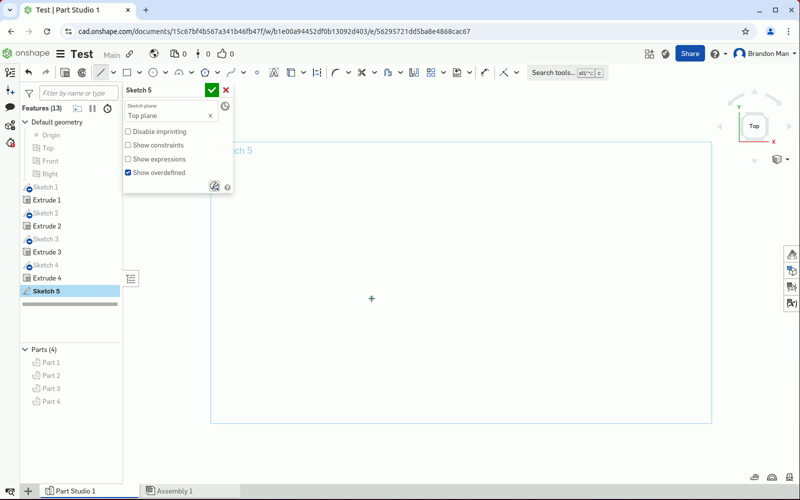
mouse_move(401, 298)
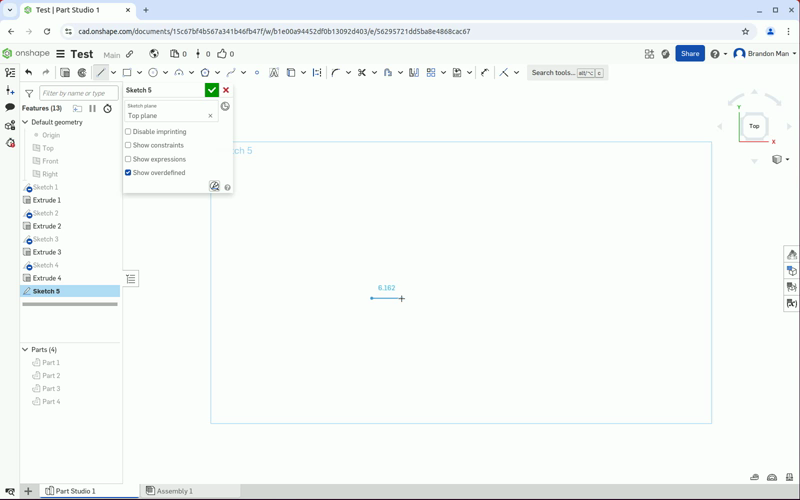
mouse_move(383, 298)
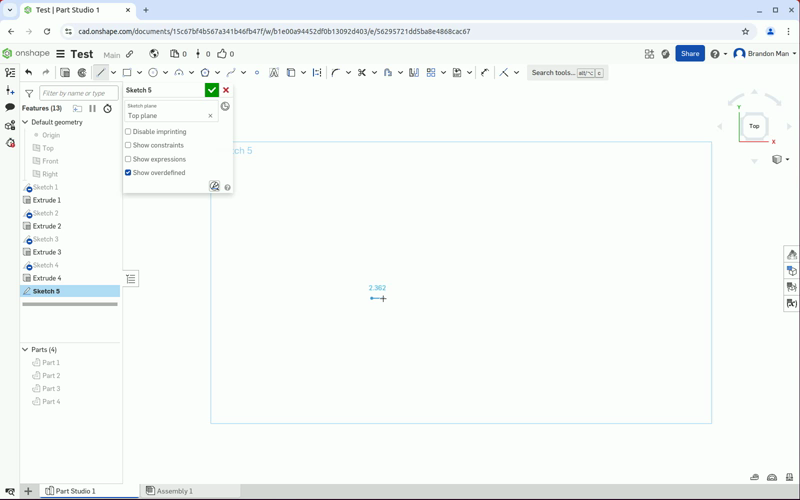
click(383, 298)
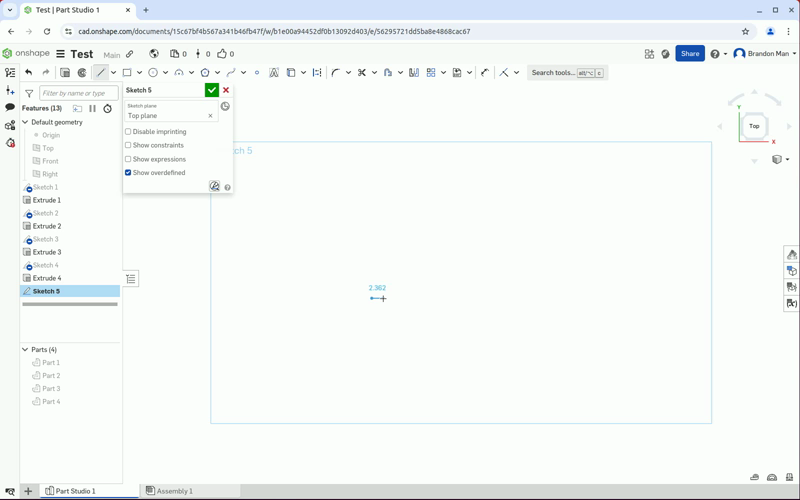
key_up(shift)
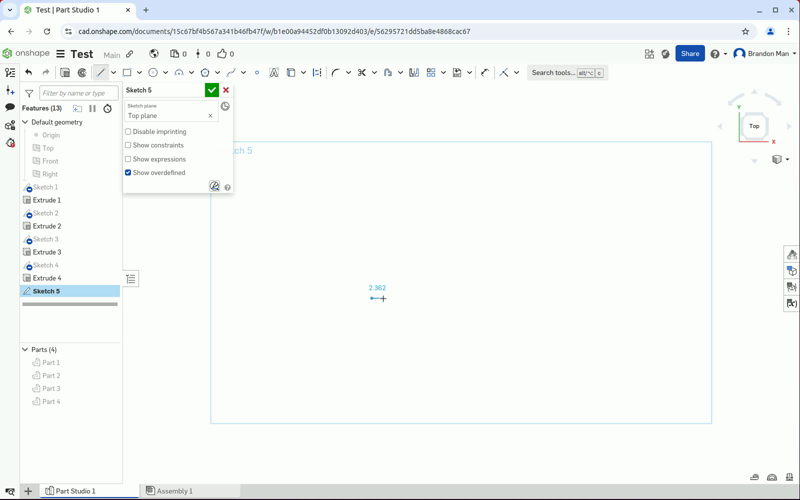
key_down(shift)
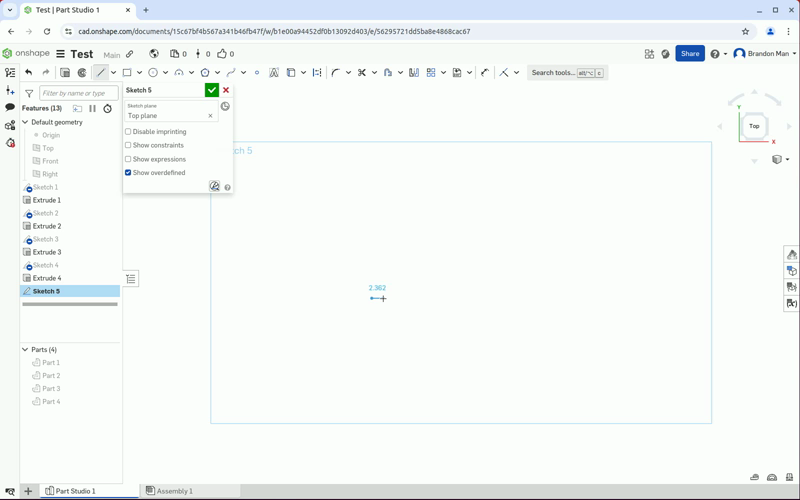
mouse_move(413, 298)
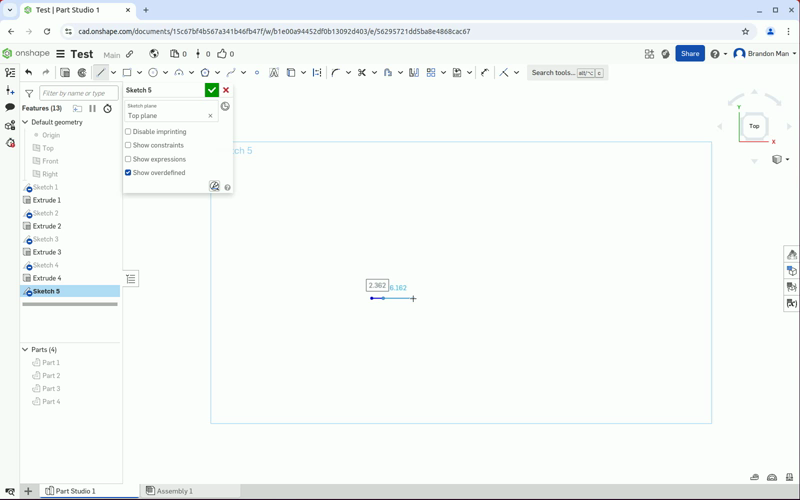
mouse_move(383, 267)
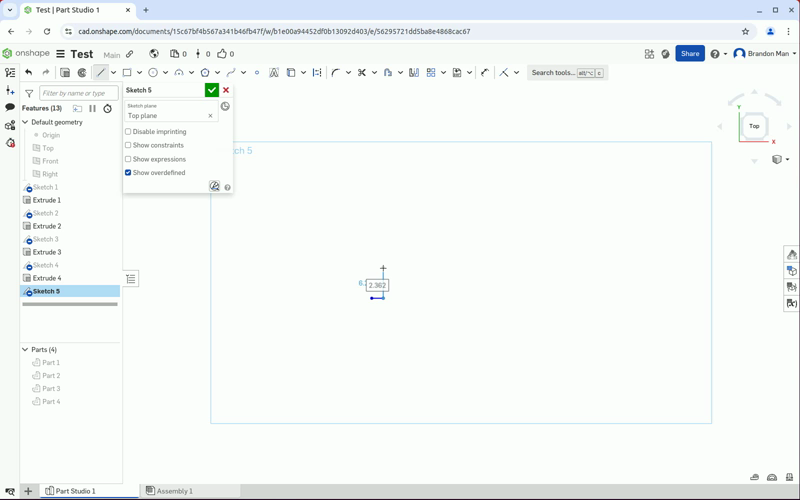
click(383, 267)
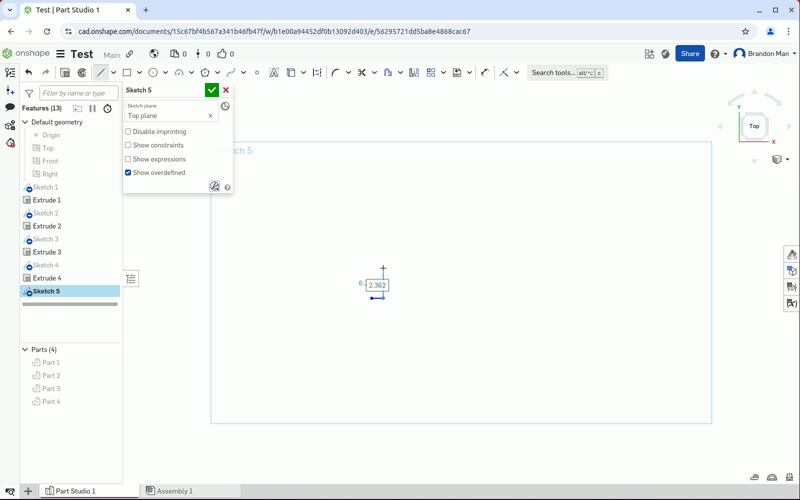
key_up(shift)
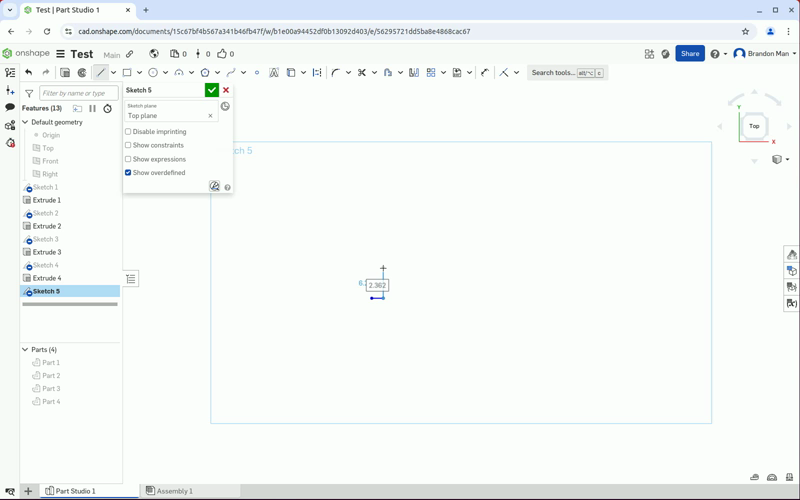
key_down(shift)
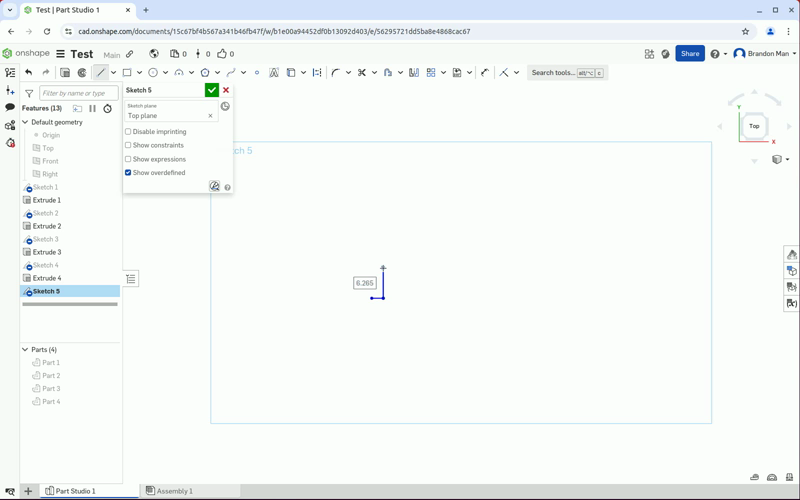
mouse_move(413, 267)
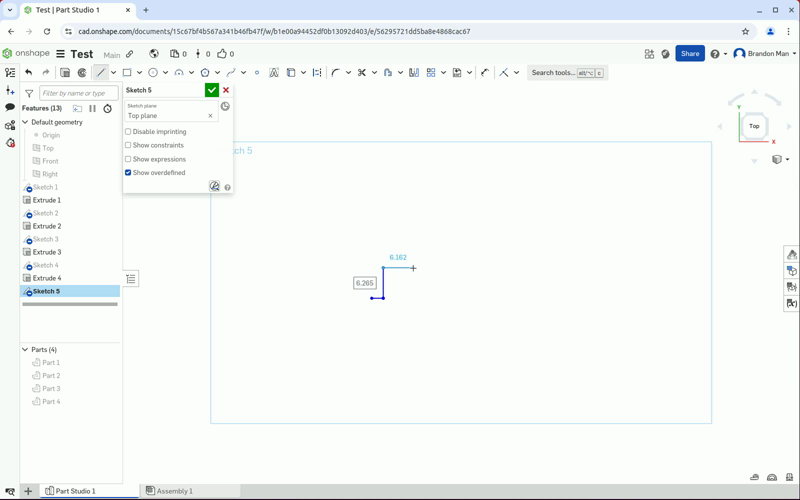
mouse_move(371, 267)
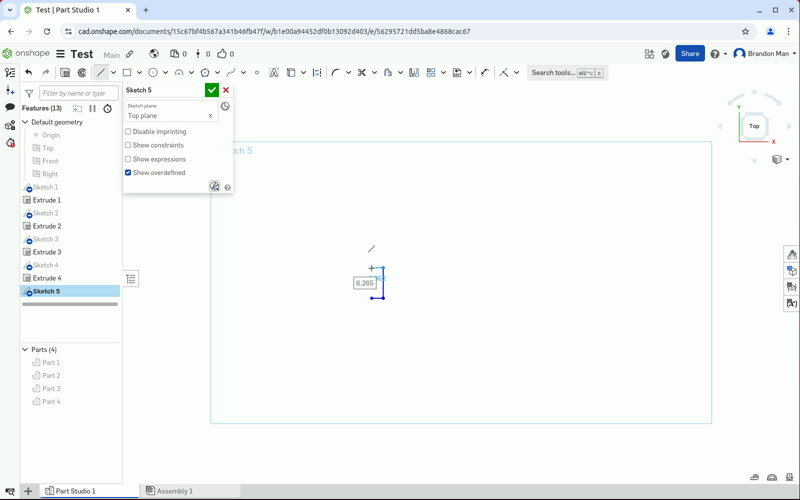
click(371, 267)
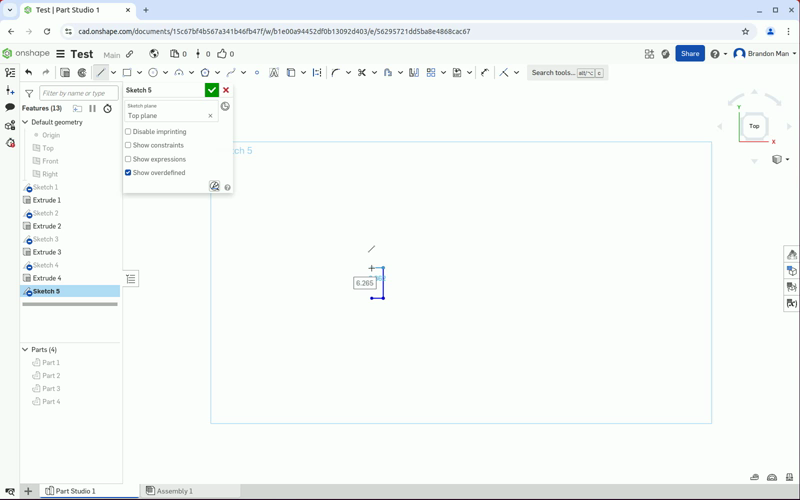
key_up(shift)
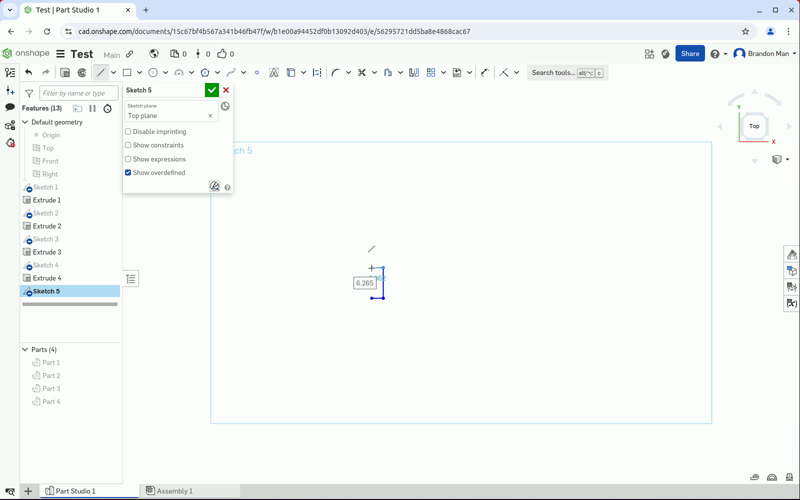
mouse_move(401, 267)
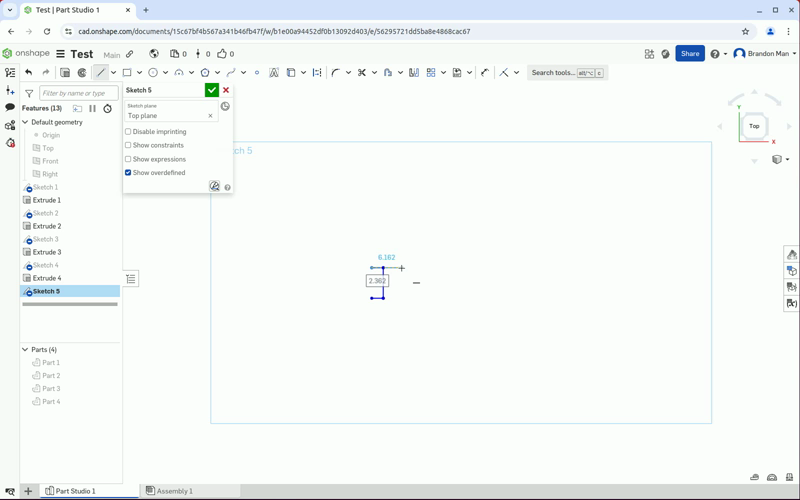
key_down(shift)
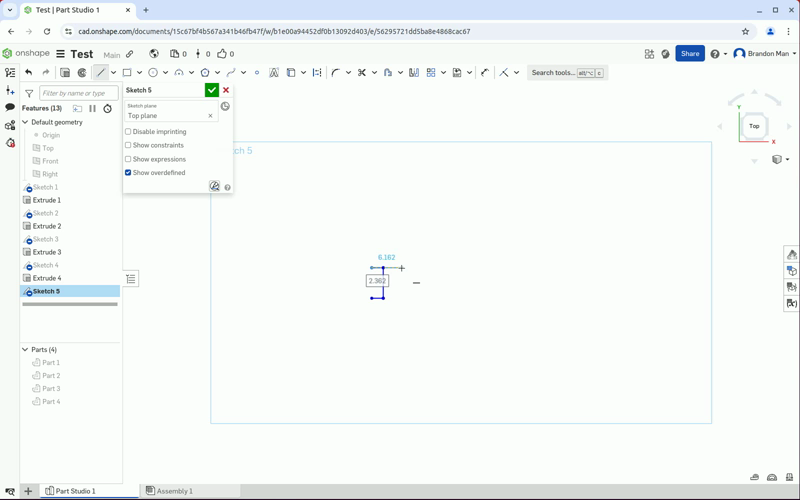
mouse_move(371, 298)
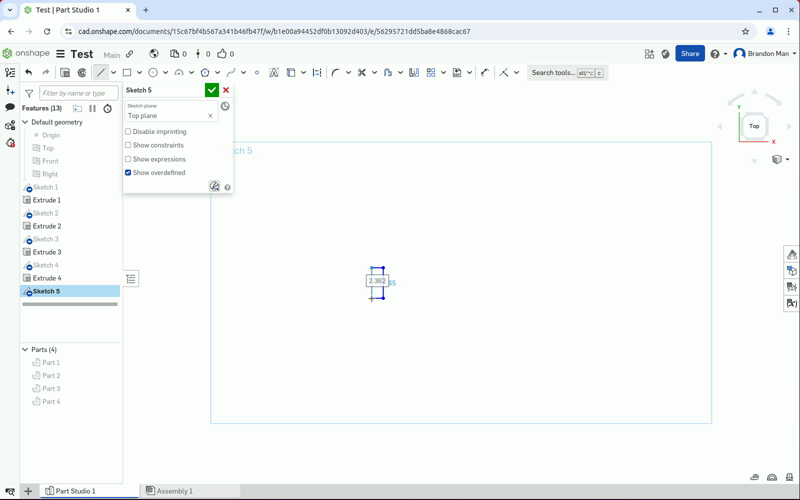
key_up(shift)
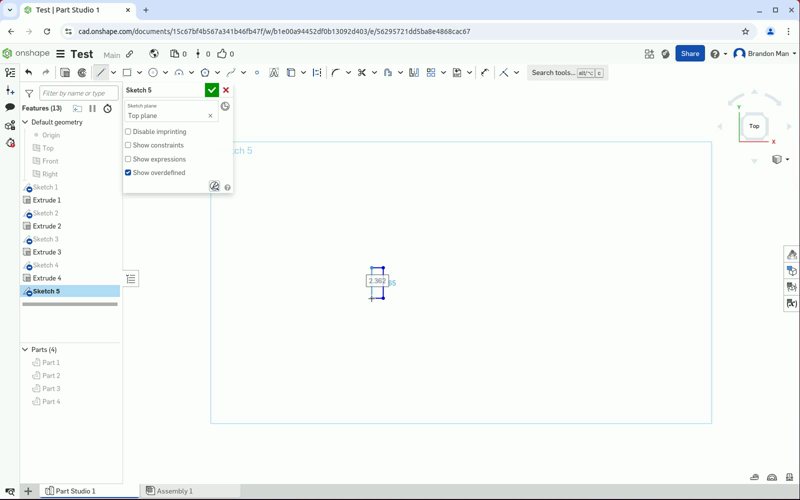
click(371, 298)
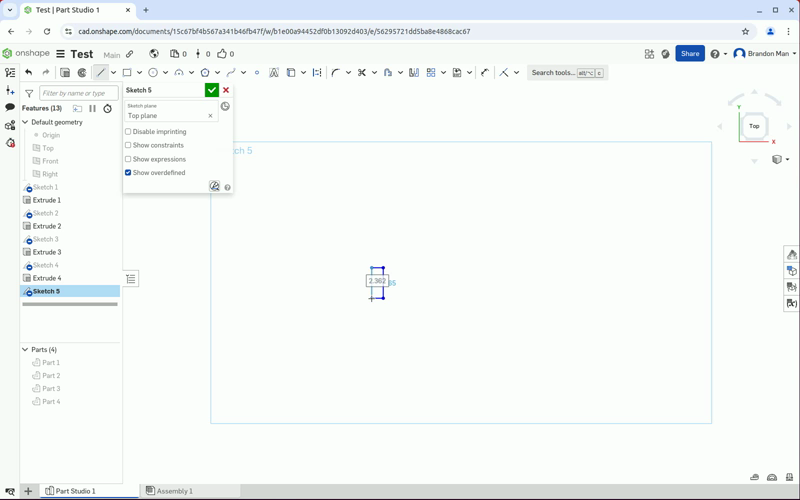
key(esc)
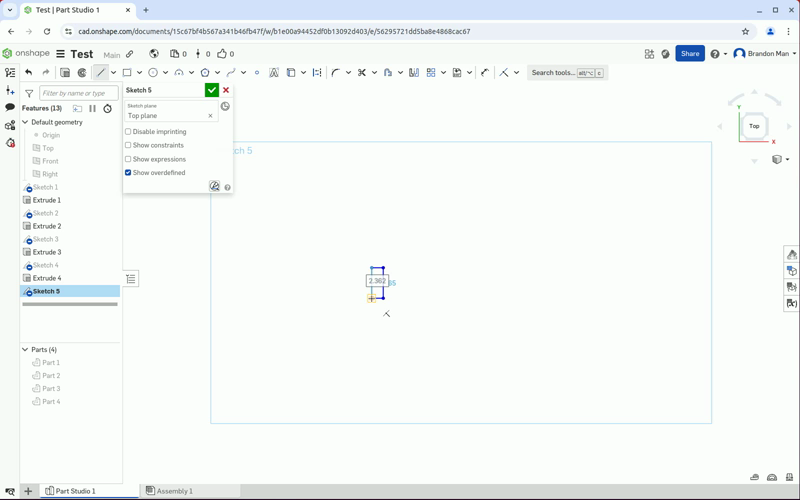
mouse_move(373, 287)
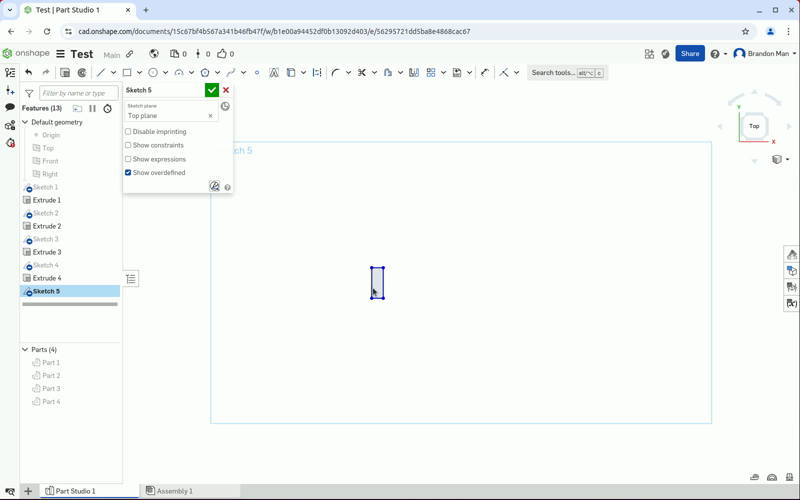
scroll(6)
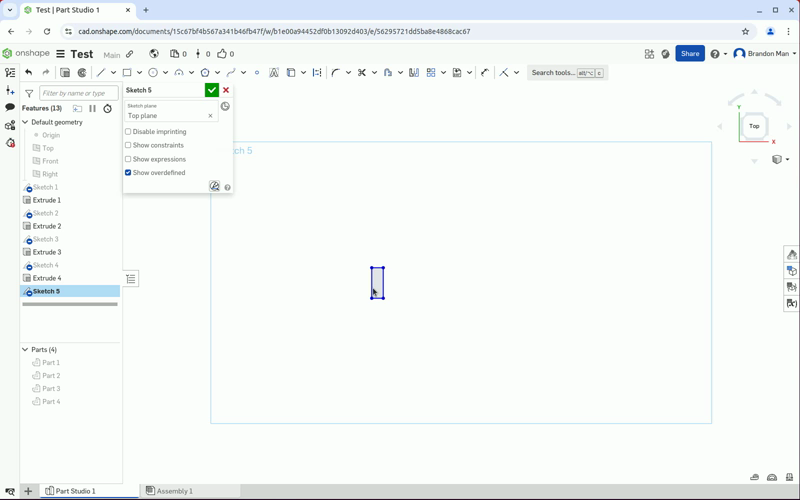
scroll(6)
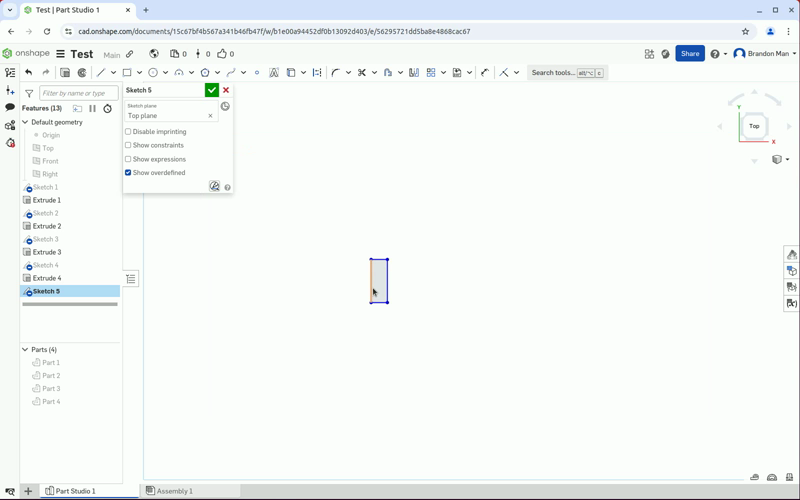
scroll(6)
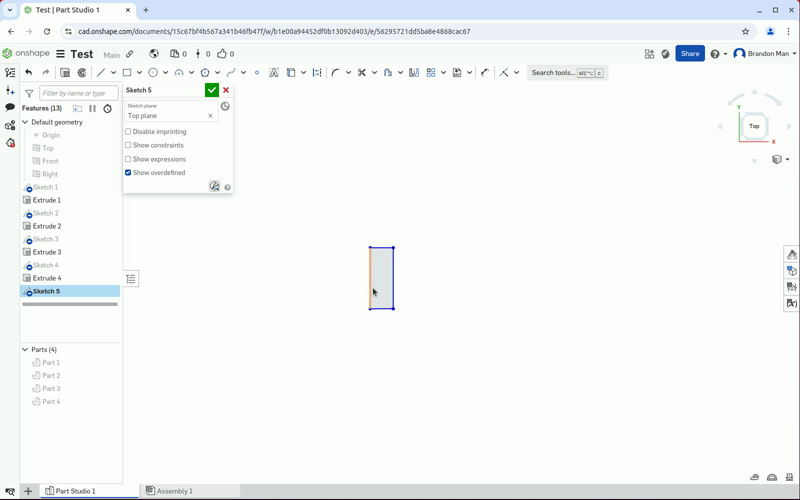
scroll(6)
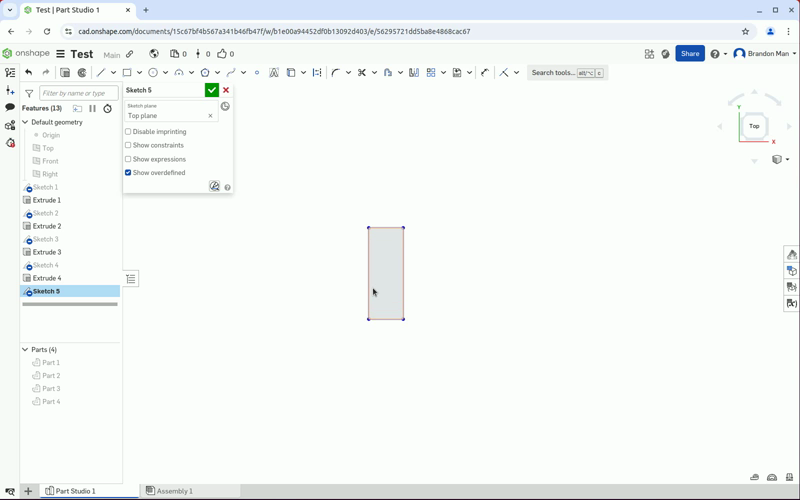
scroll(6)
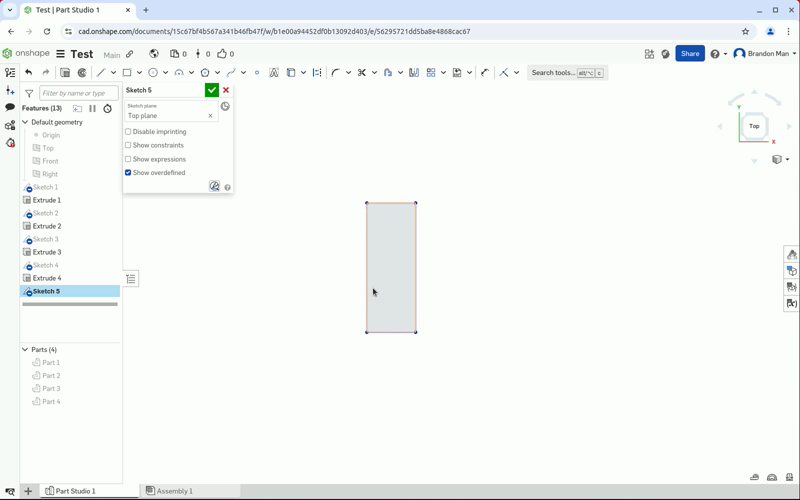
scroll(6)
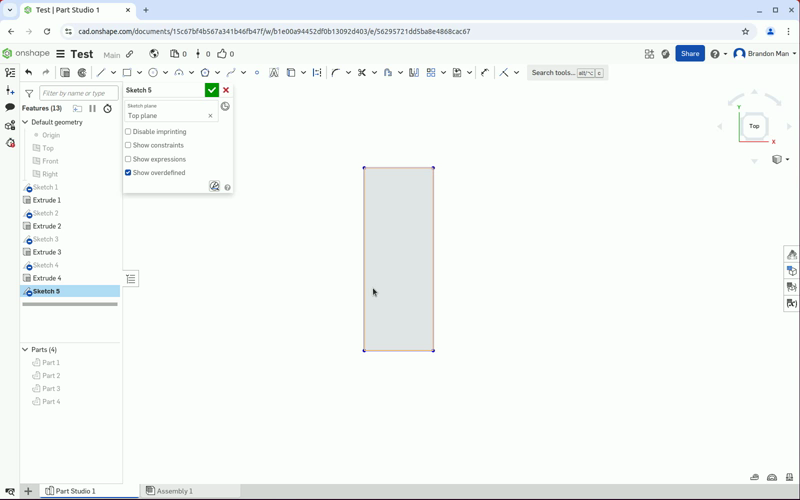
scroll(6)
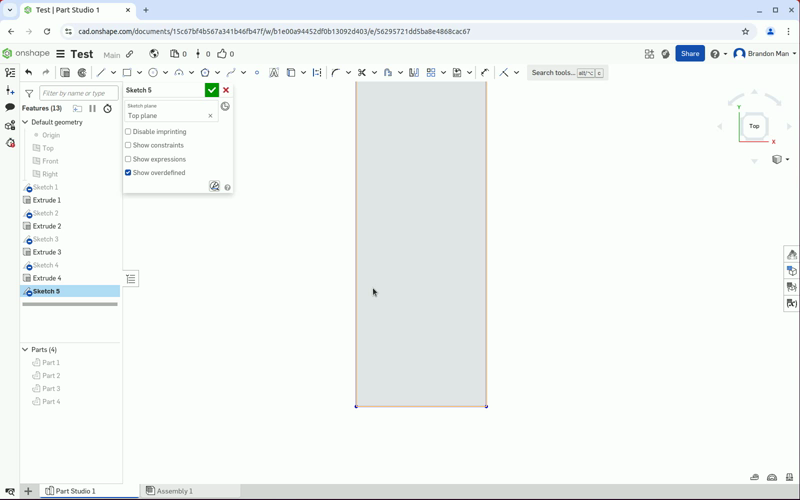
click(373, 287)
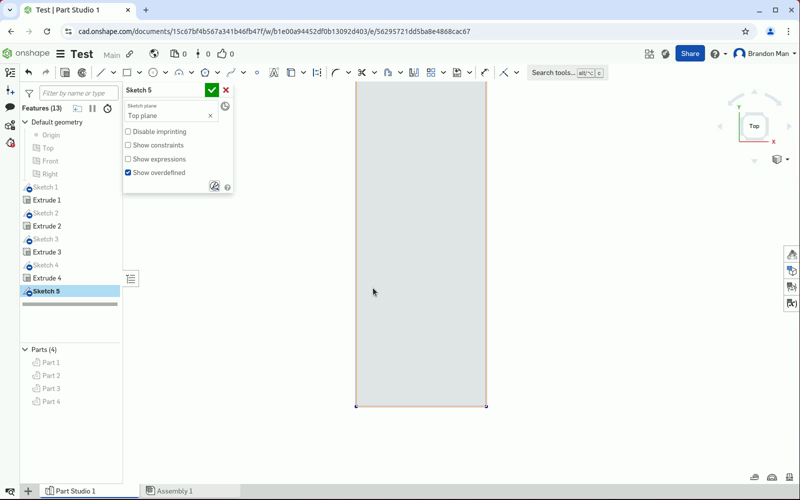
scroll(-6)
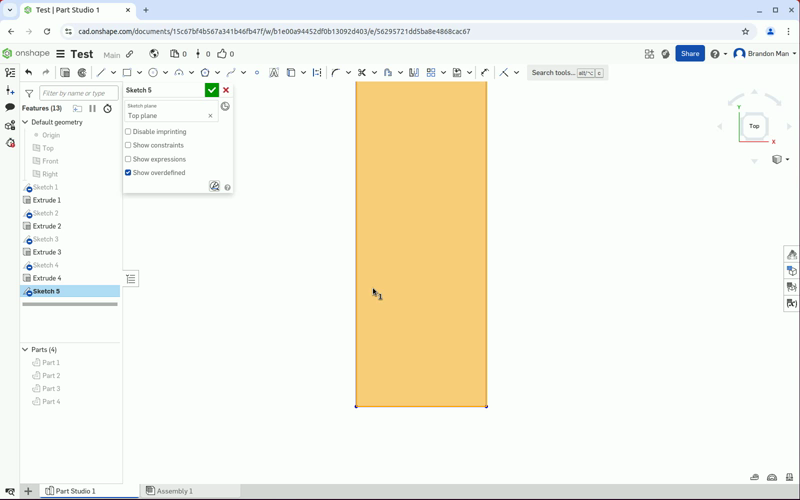
scroll(-6)
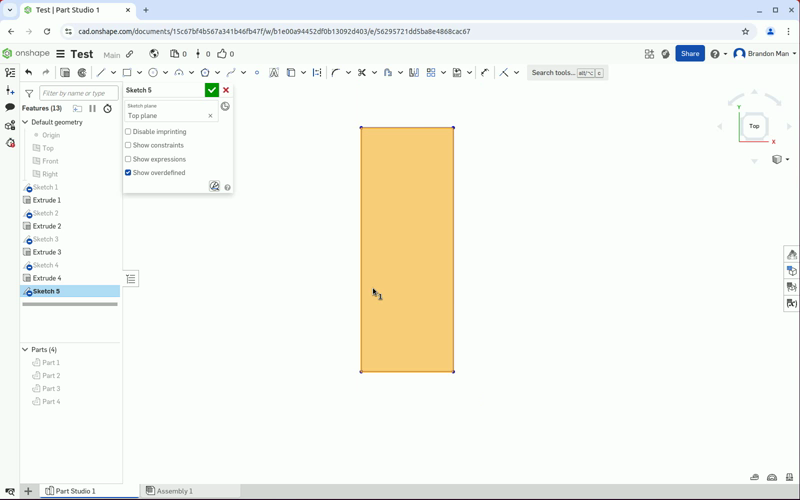
scroll(-6)
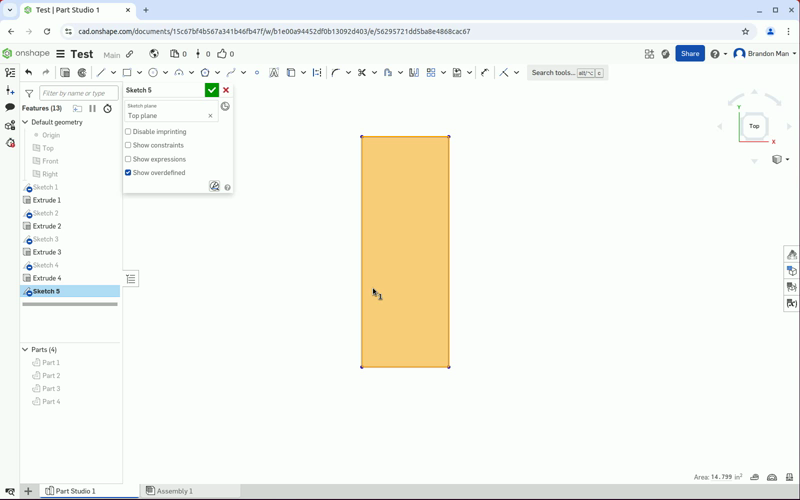
scroll(-6)
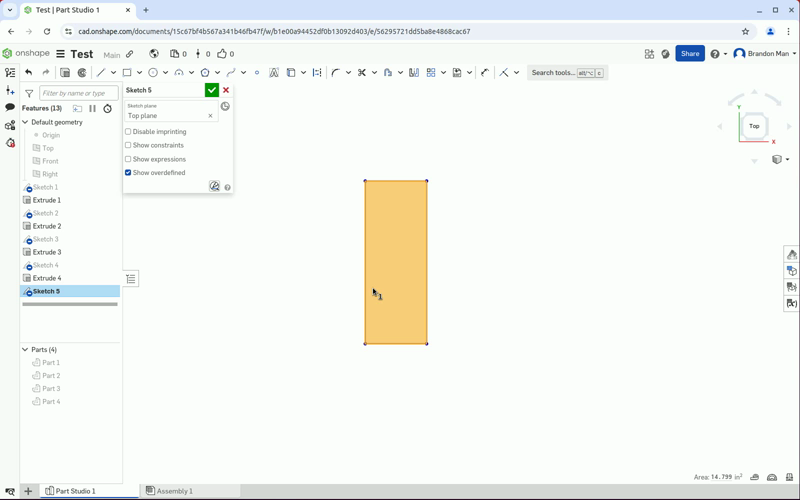
scroll(-6)
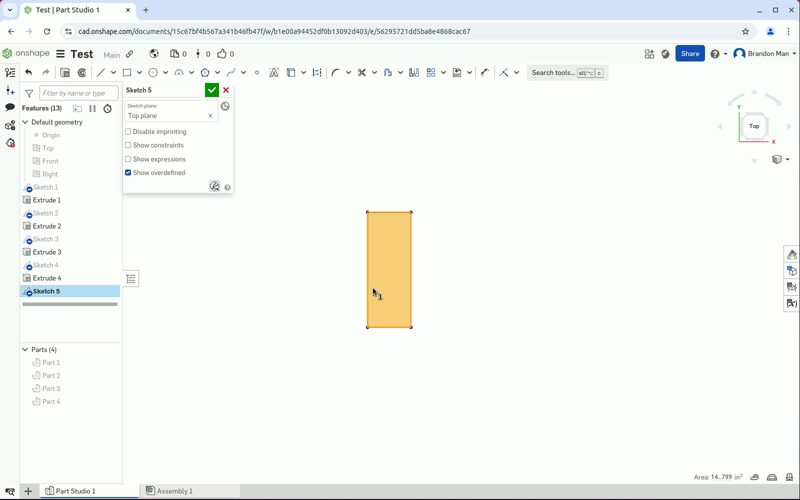
scroll(-6)
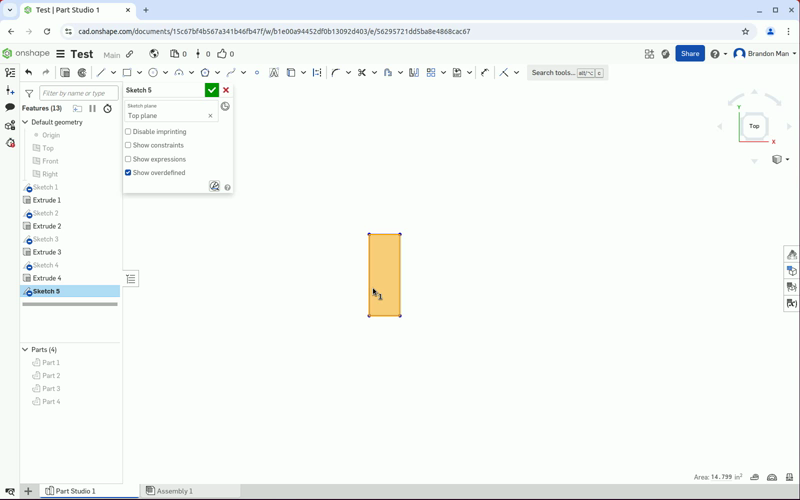
scroll(-6)
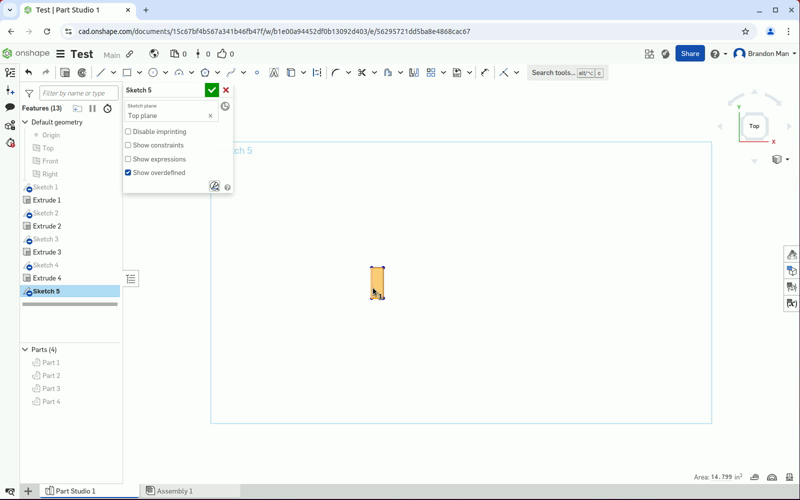
mouse_move(73, 352)
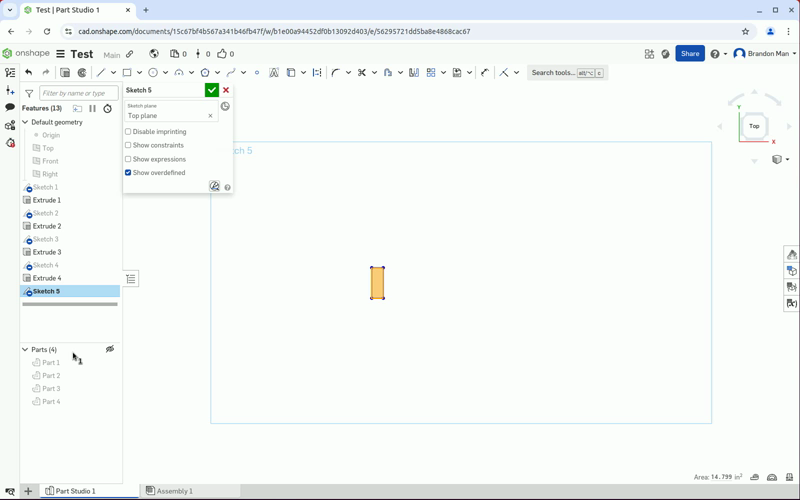
key(shift+y)
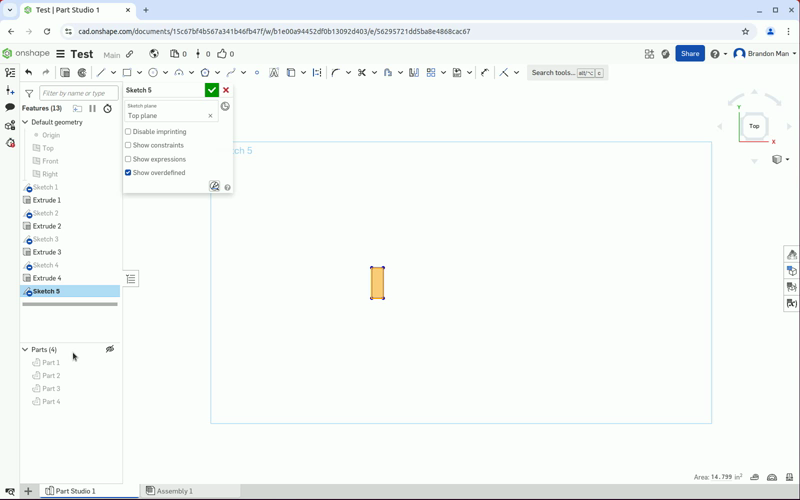
key(shift+e)
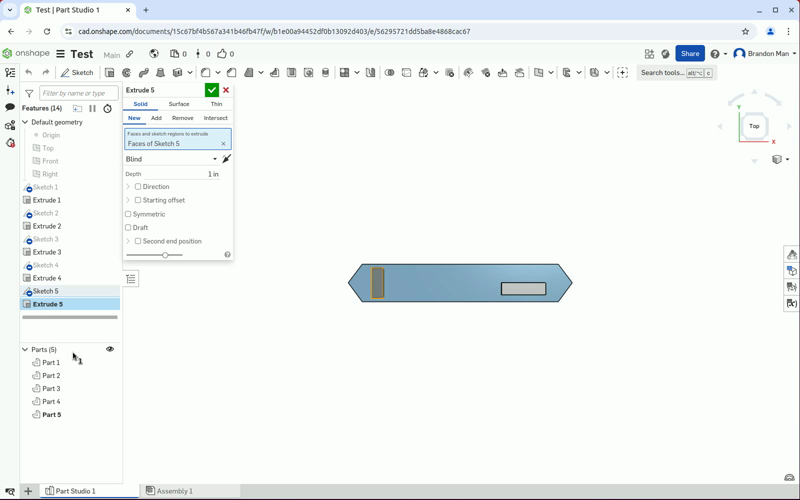
mouse_move(143, 106)
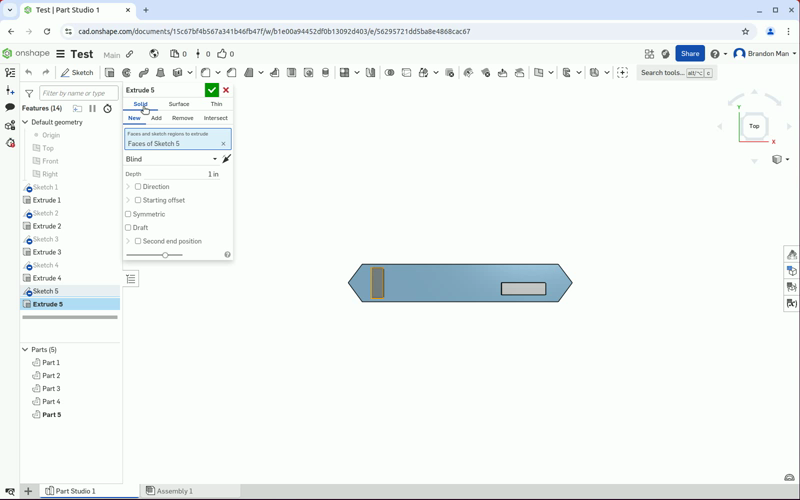
click(143, 106)
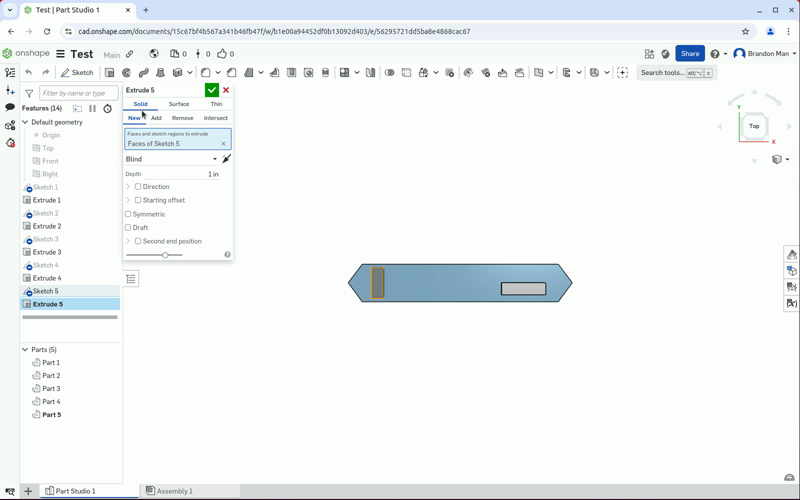
mouse_move(137, 120)
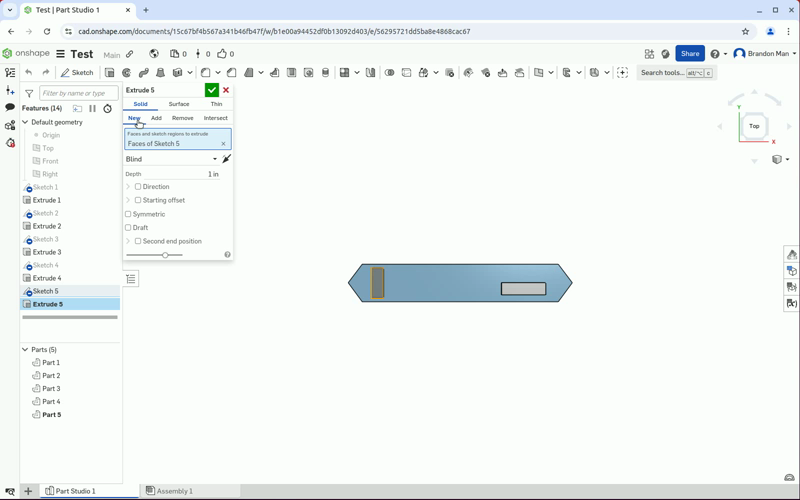
click(137, 120)
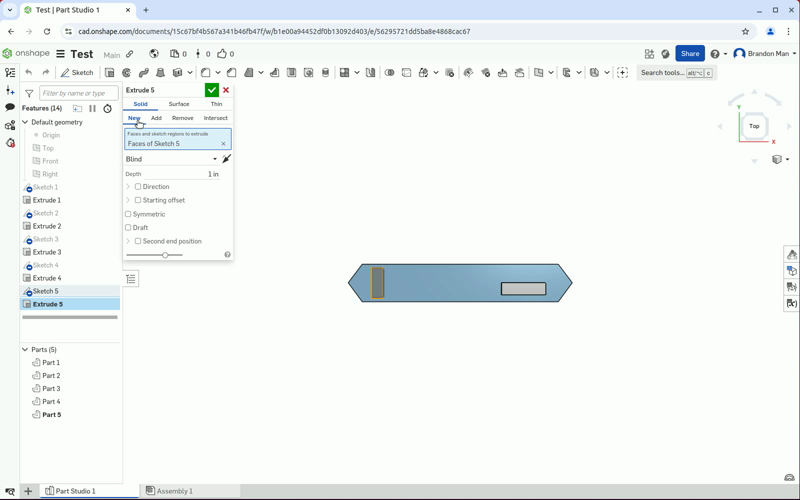
key(tab, 4)
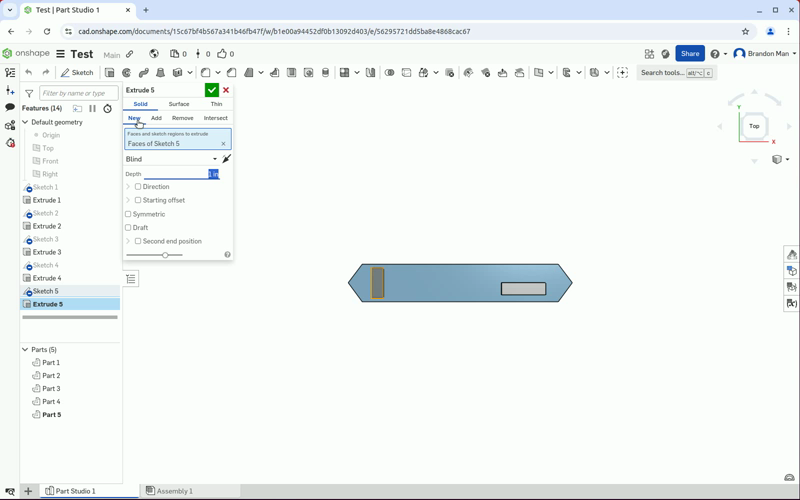
text(1.926)
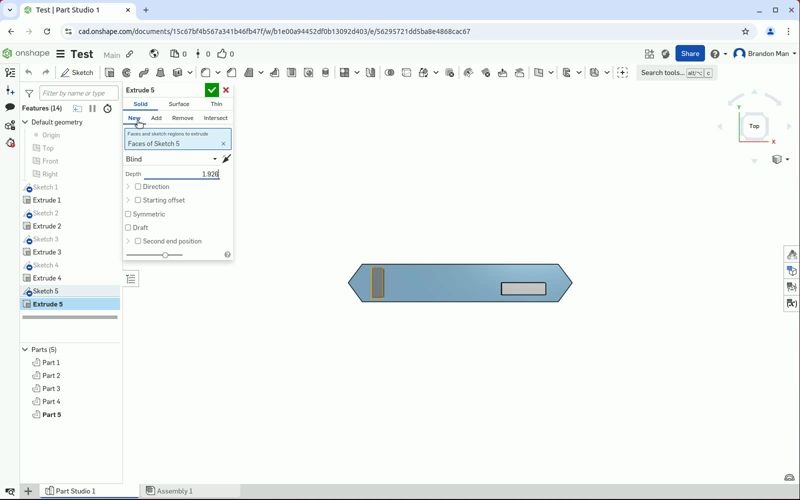
key(enter)
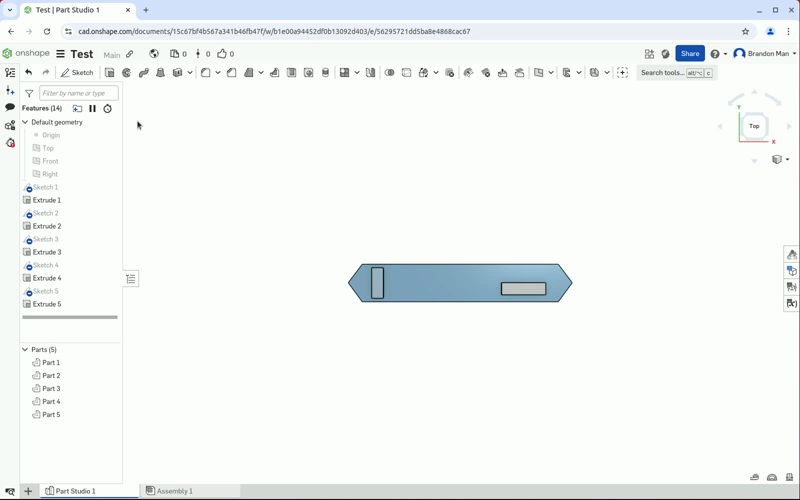
key(shift+h)
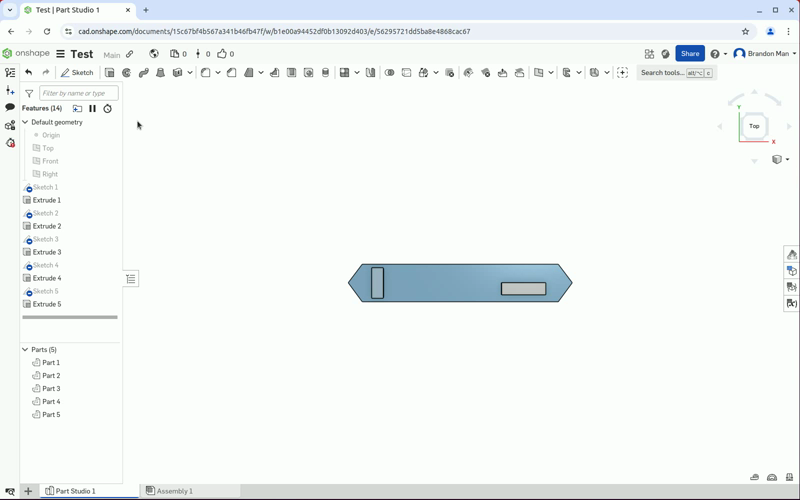
key(shift+h)
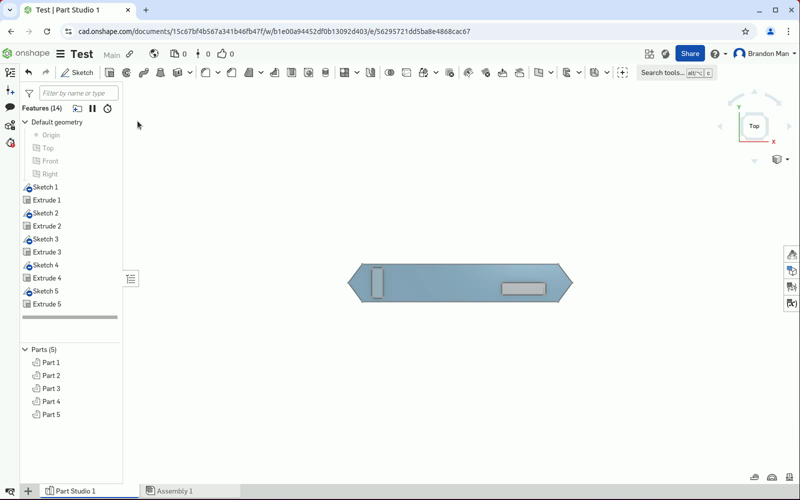
key(shift+7)
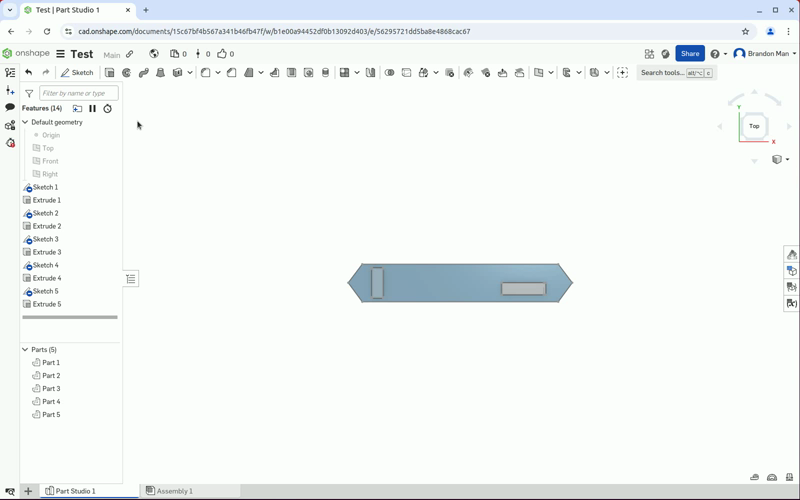
key(up, 3)
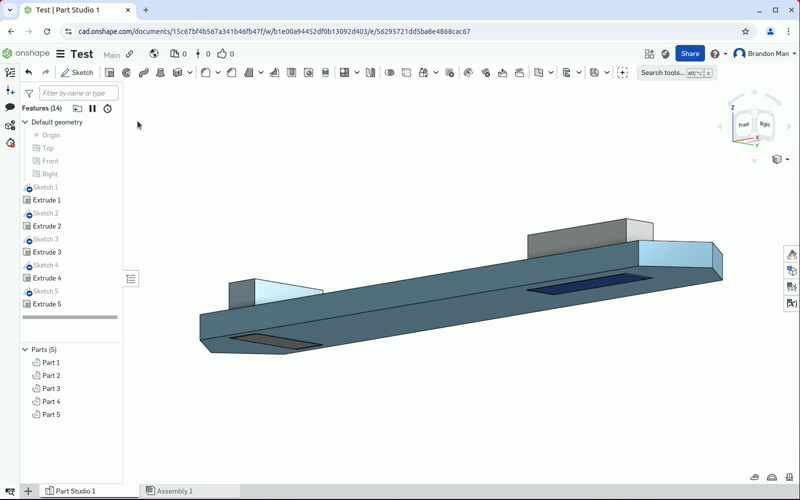
key(left, 3)
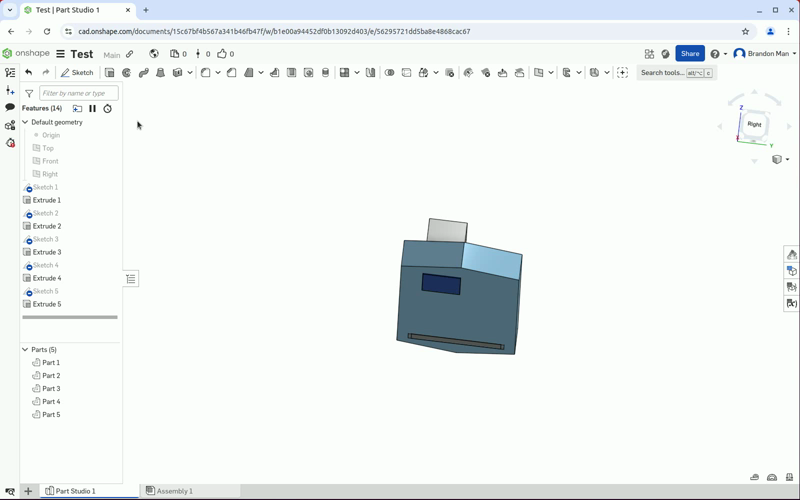
key(right, 3)
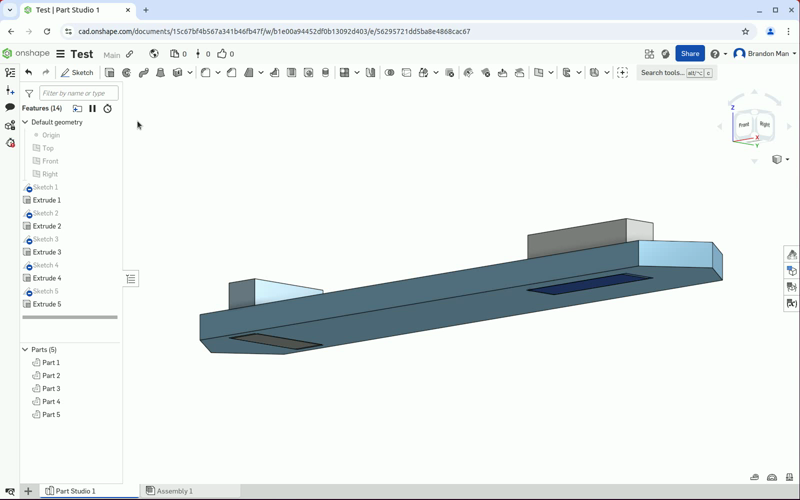
key(down, 3)
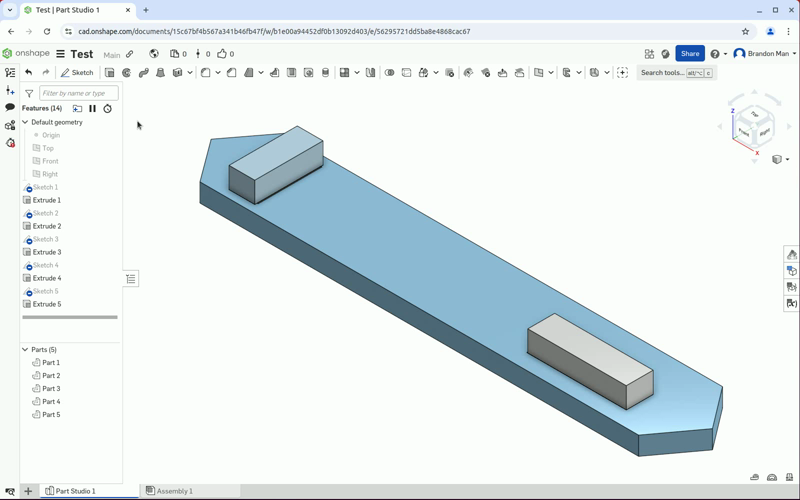
mouse_move(73, 189)
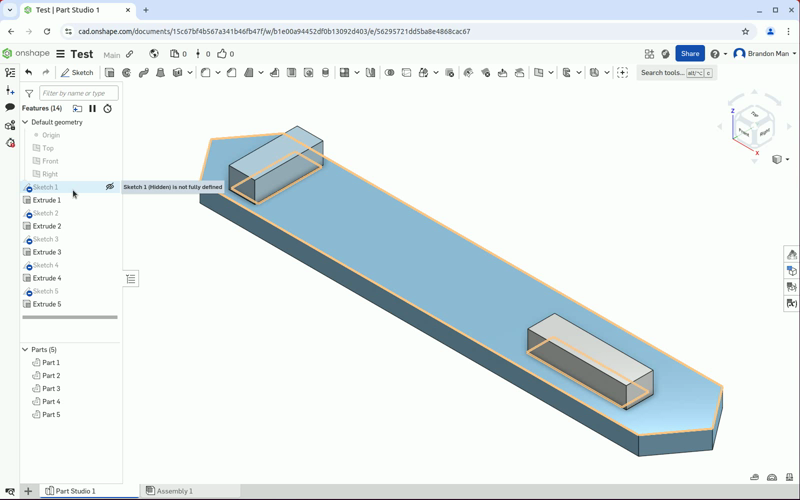
click(73, 189)